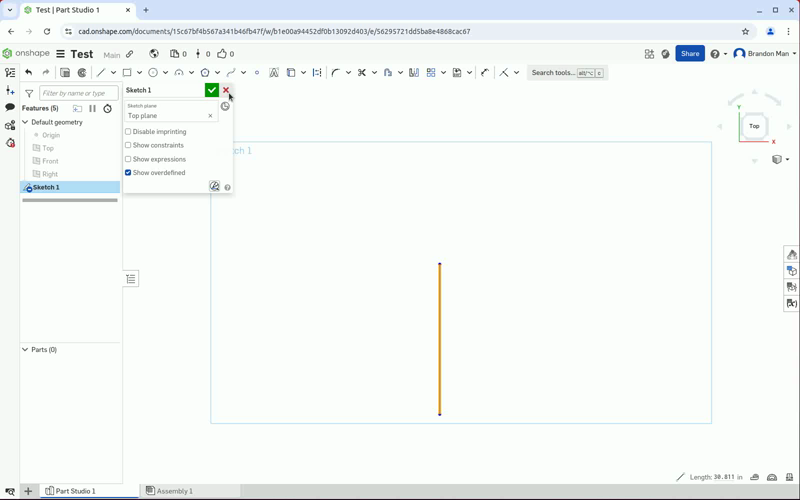
key(shift+h)
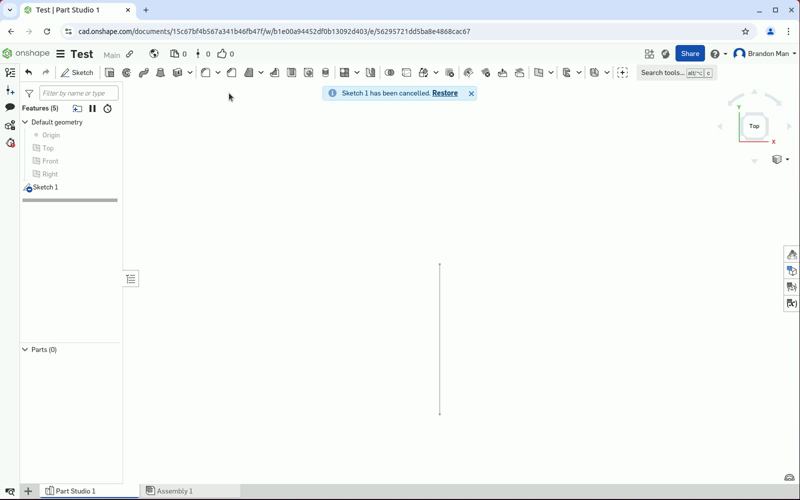
mouse_move(73, 352)
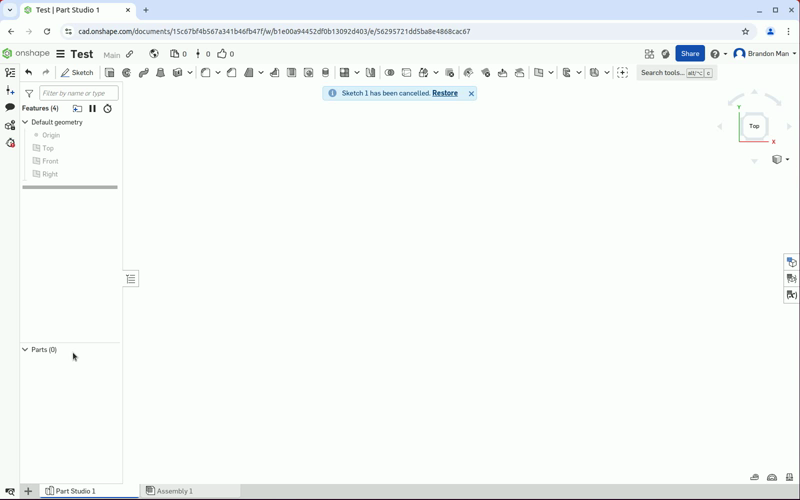
key(y)
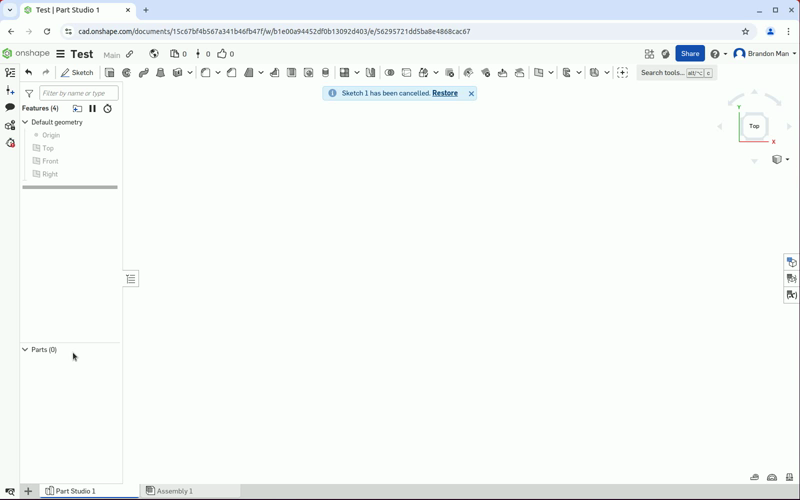
key(shift+p)
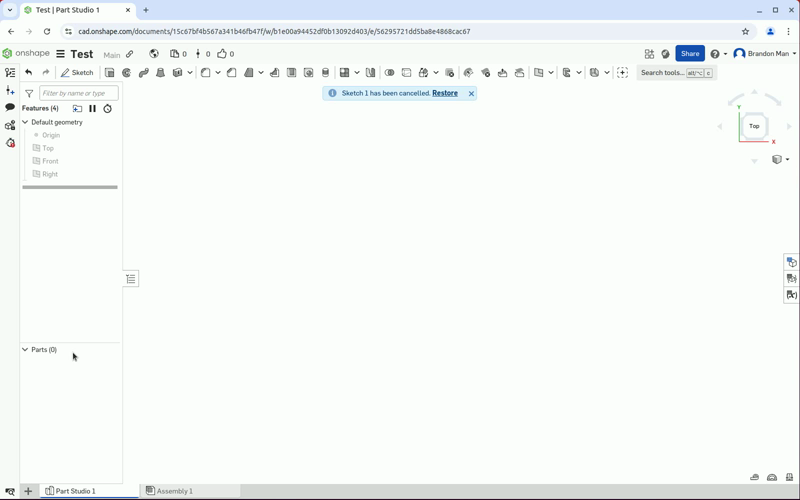
key(space)
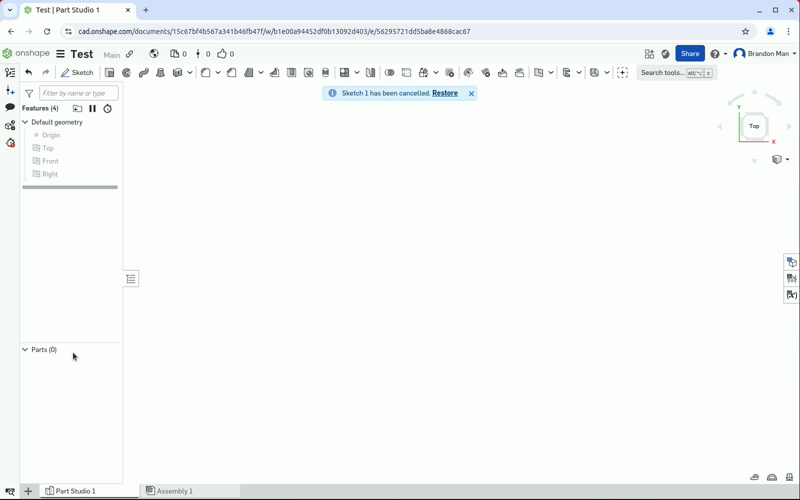
key_down(shift)
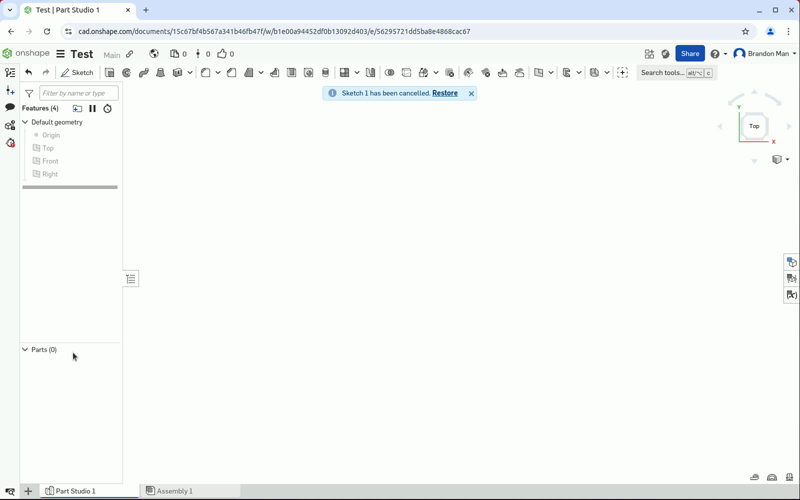
key(up)
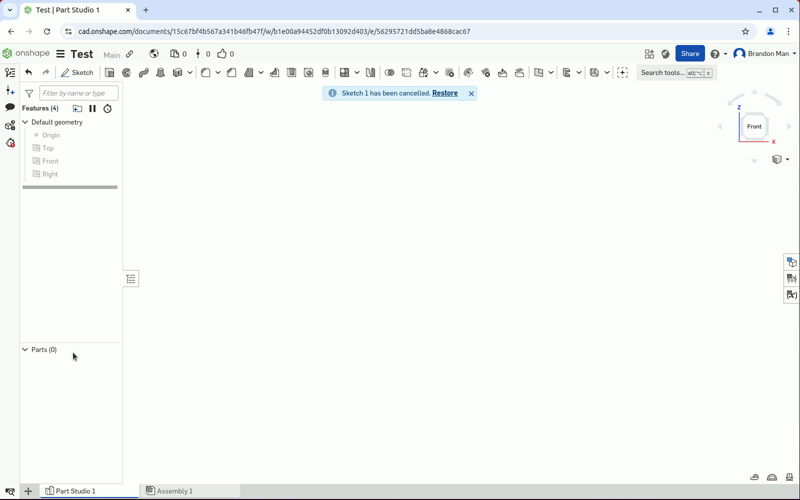
key_up(shift)
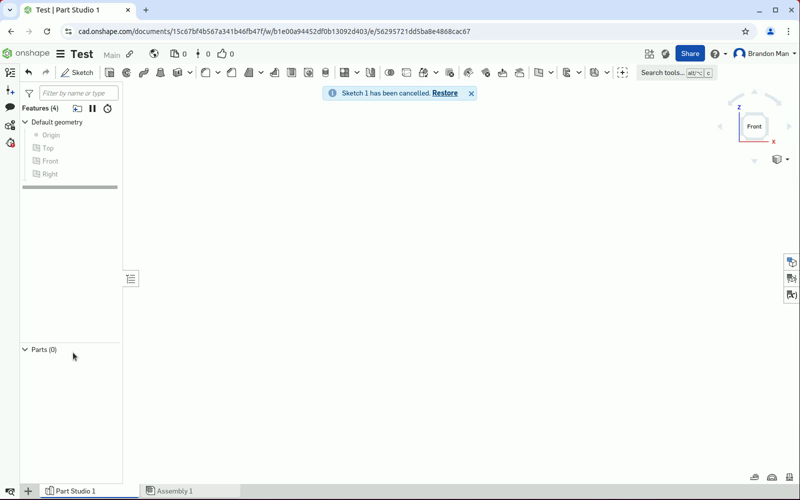
mouse_move(73, 352)
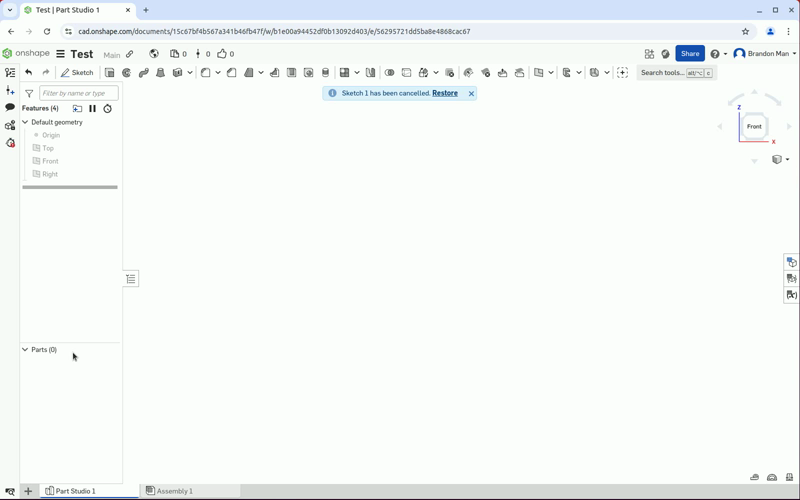
key(shift+y)
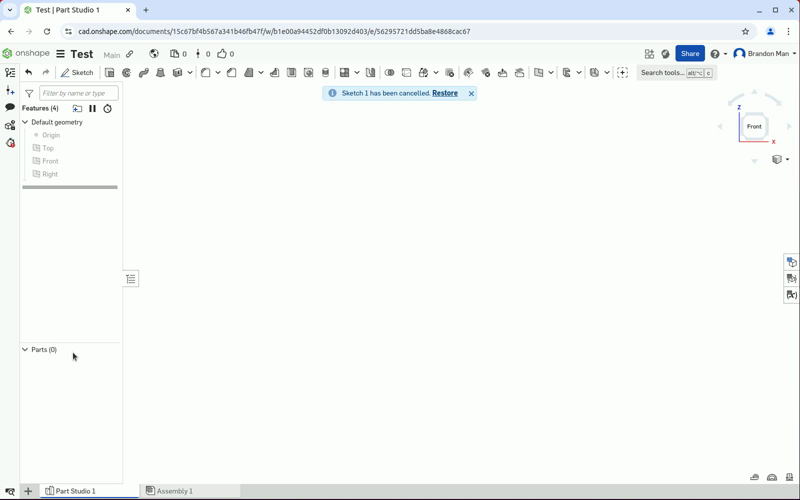
key(shift+s)
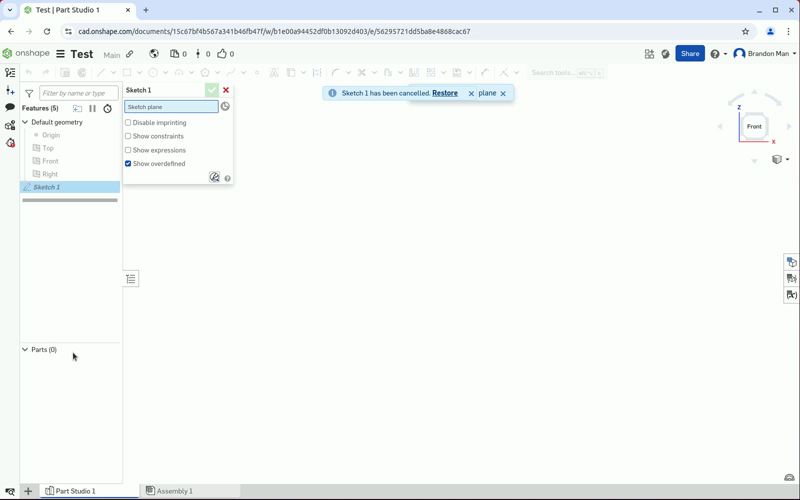
mouse_move(73, 163)
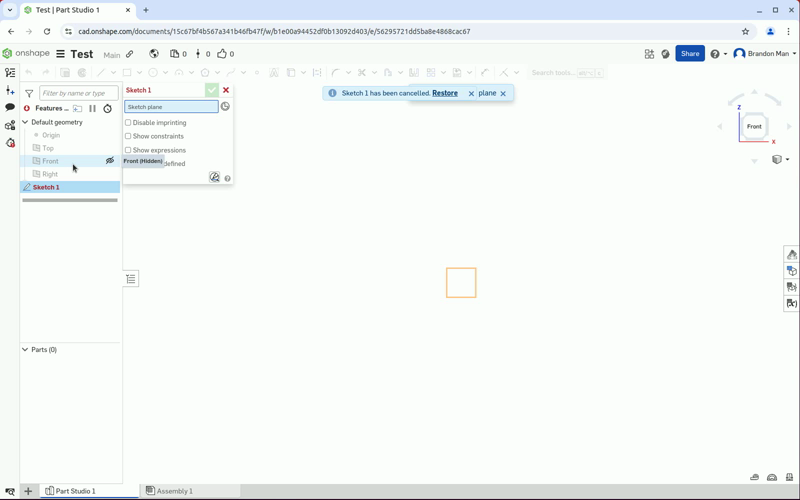
click(73, 163)
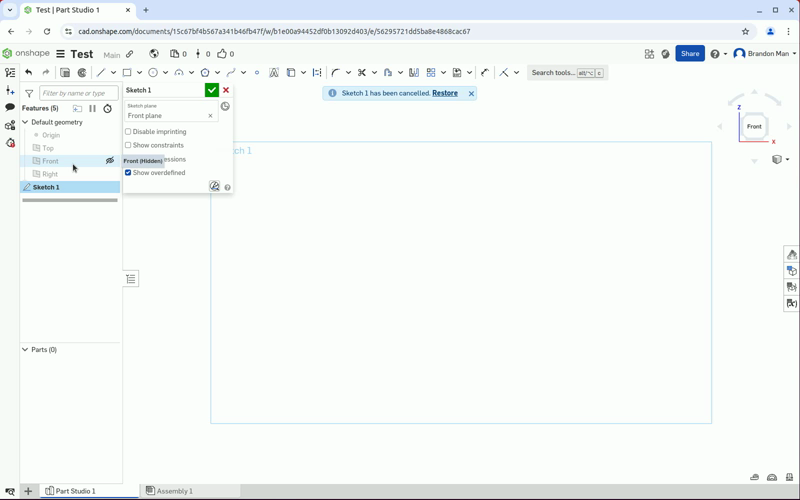
mouse_move(73, 352)
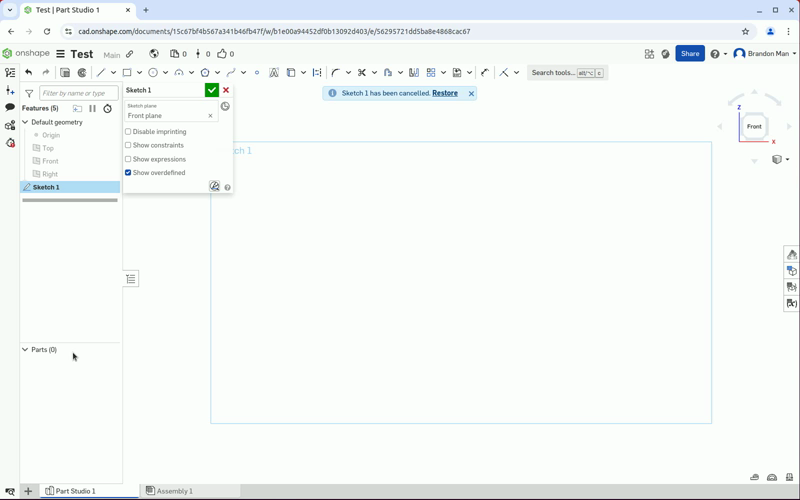
key(y)
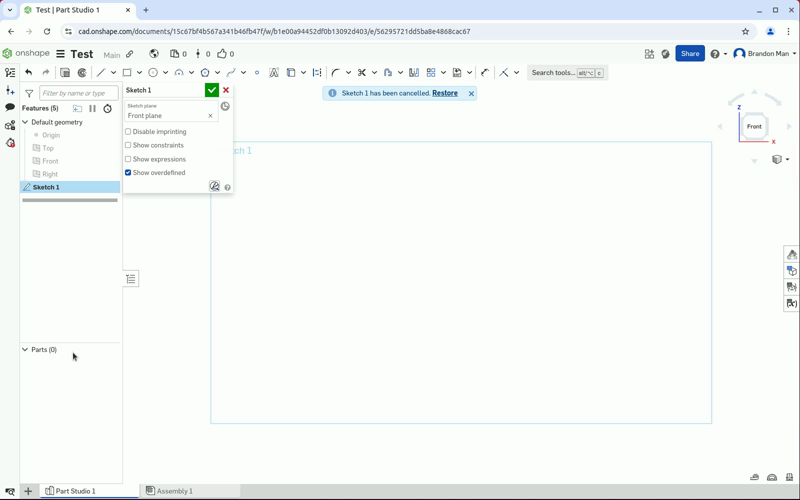
key(l)
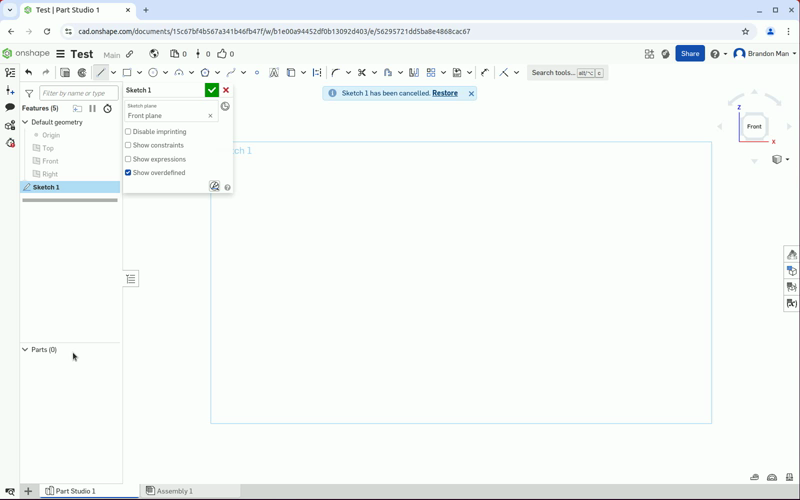
key_down(shift)
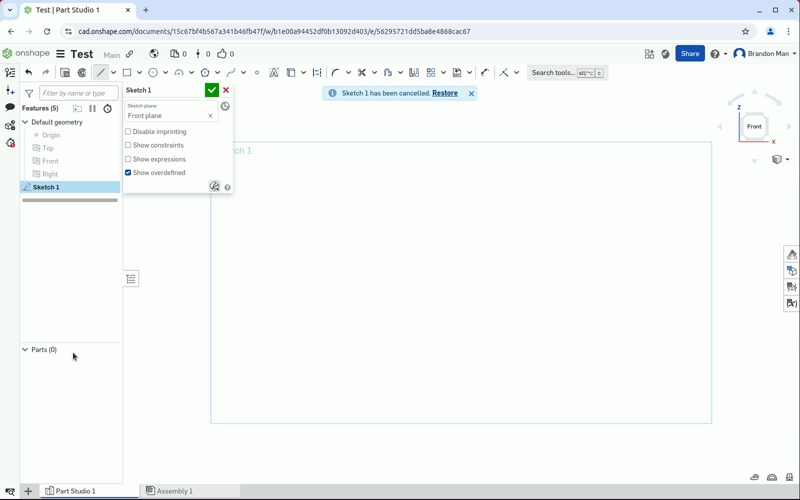
mouse_move(413, 290)
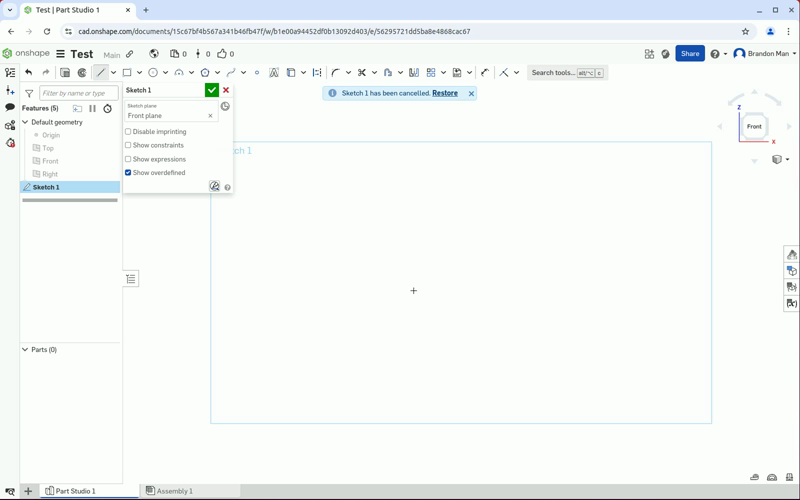
click(413, 290)
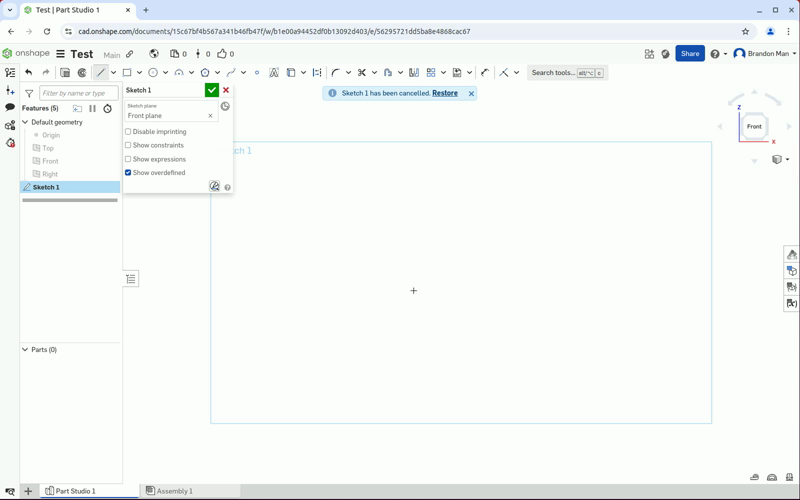
key_up(shift)
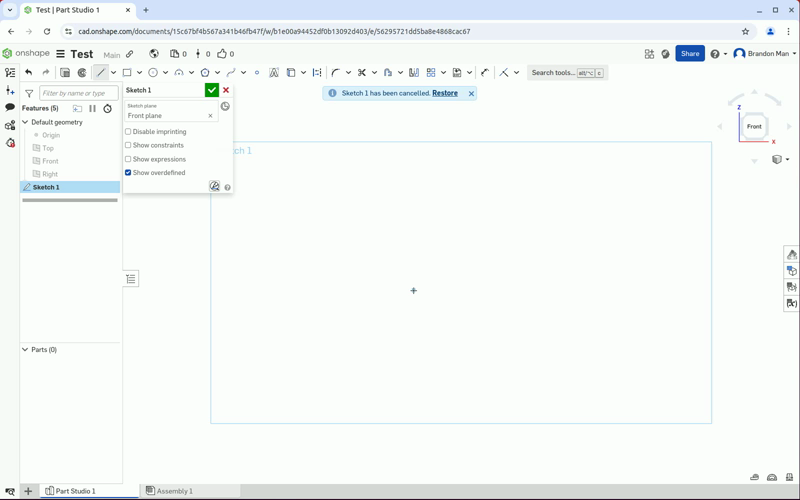
key_down(shift)
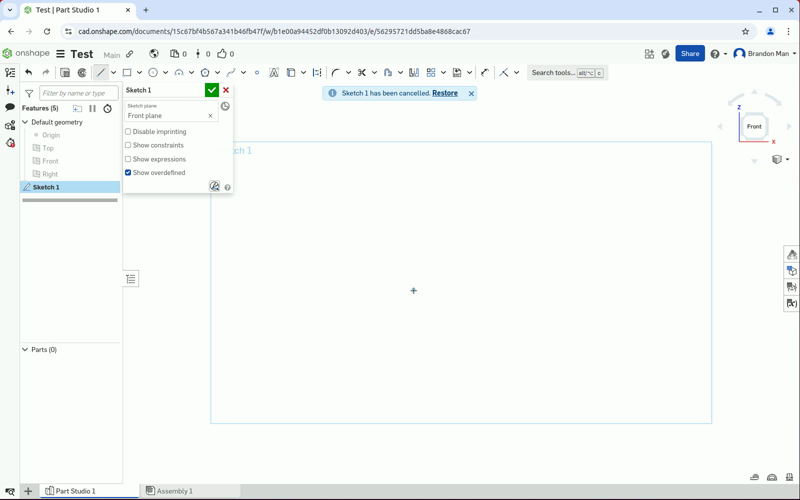
mouse_move(506, 290)
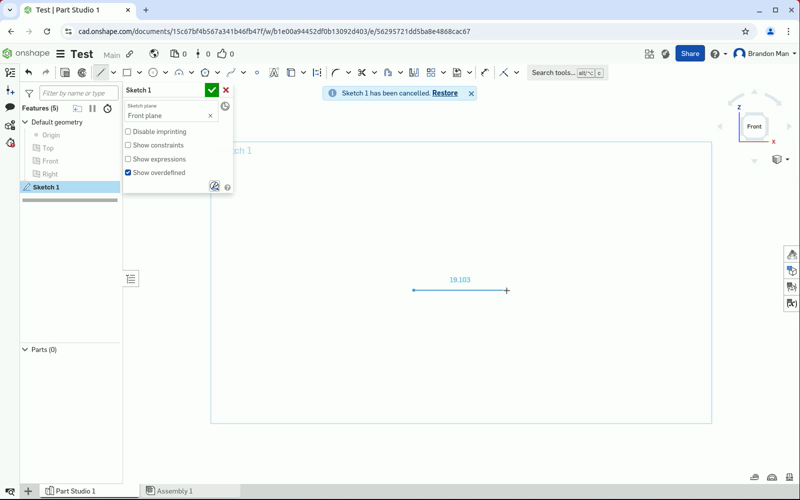
click(506, 290)
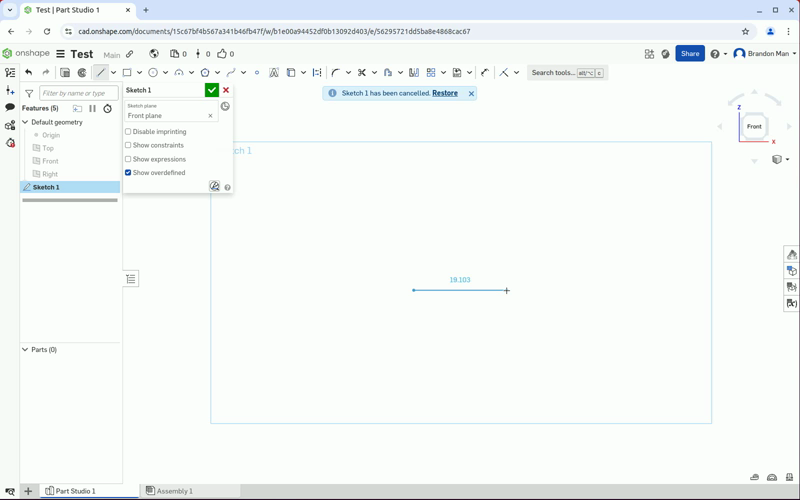
key_up(shift)
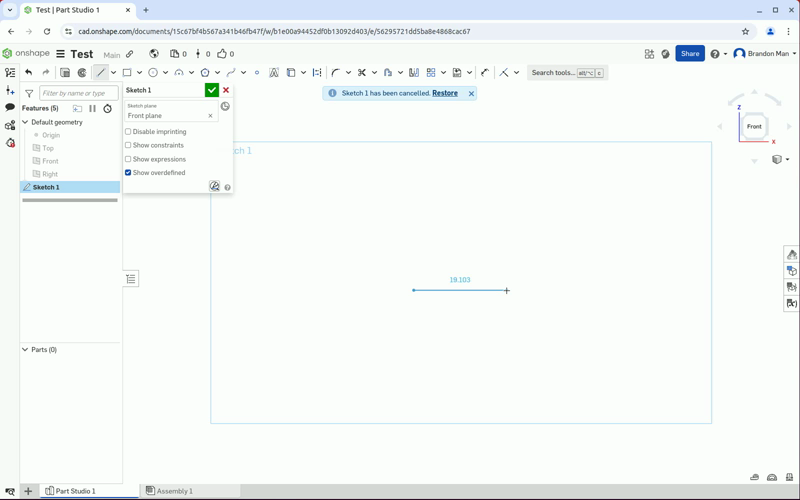
key_down(shift)
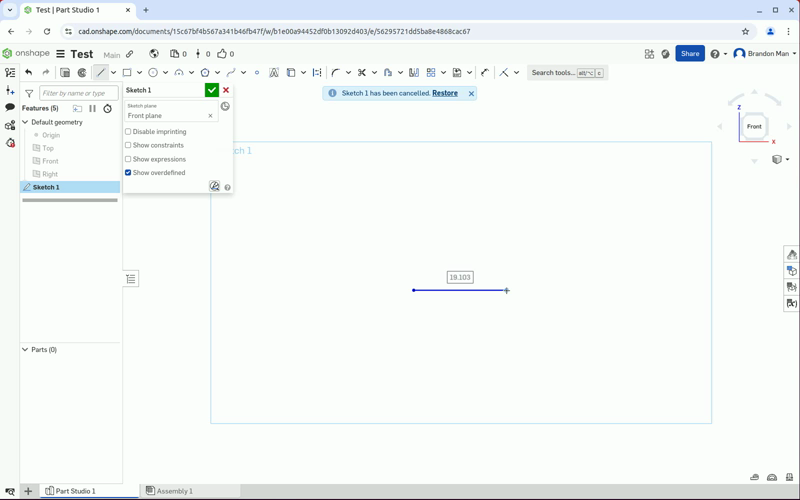
mouse_move(536, 290)
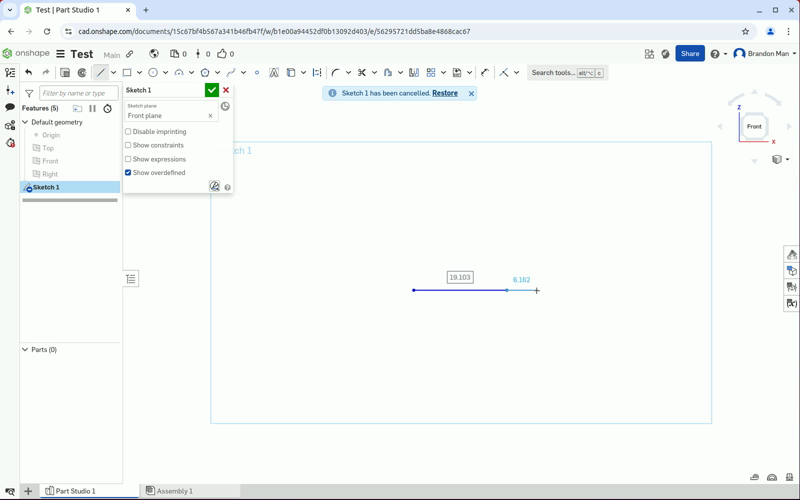
mouse_move(506, 276)
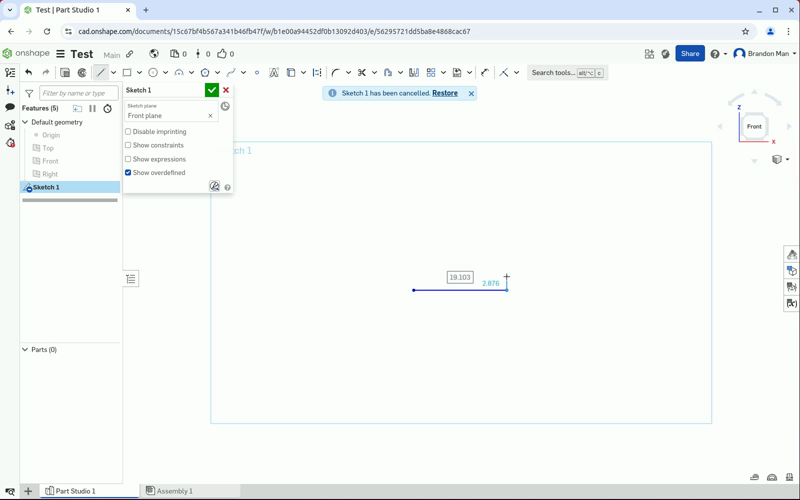
click(506, 276)
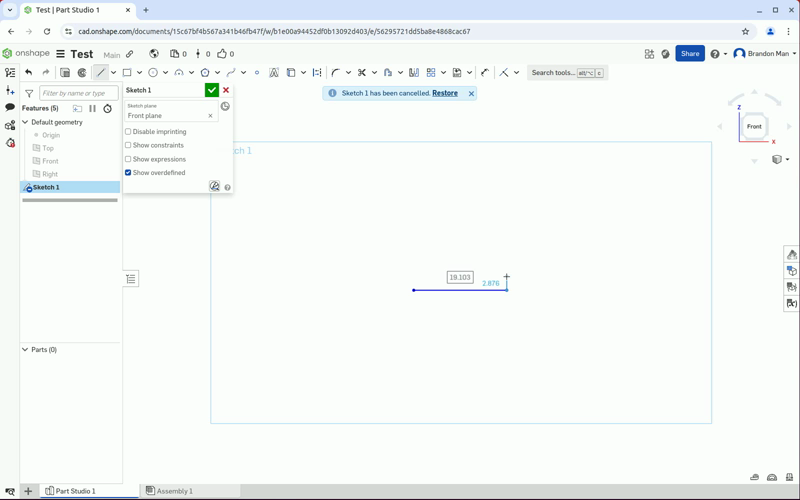
key_up(shift)
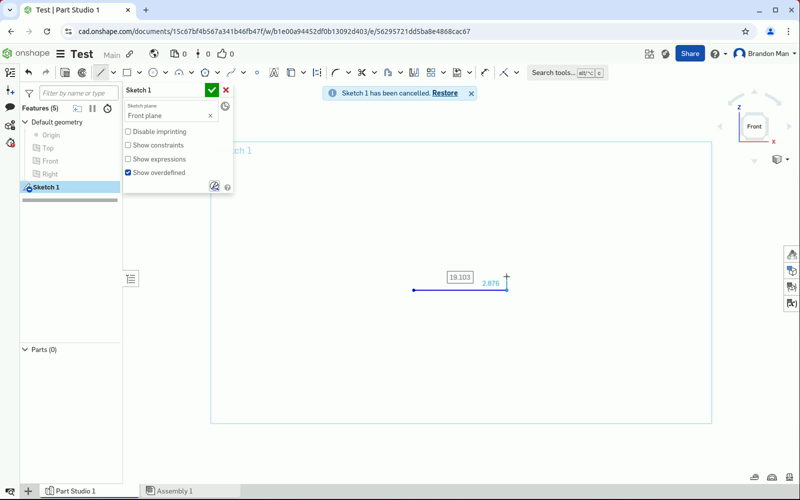
key_down(shift)
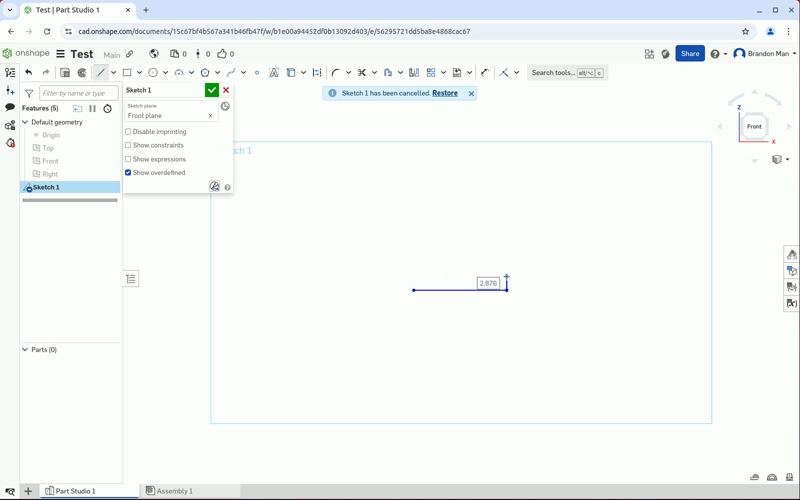
mouse_move(413, 276)
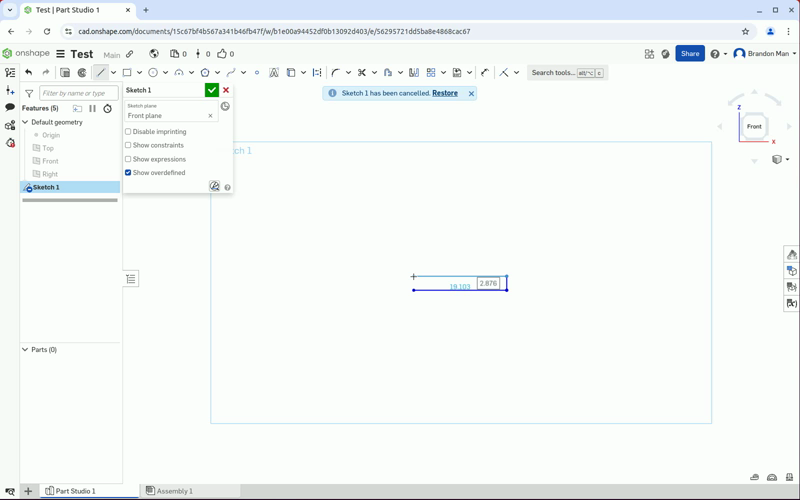
click(413, 276)
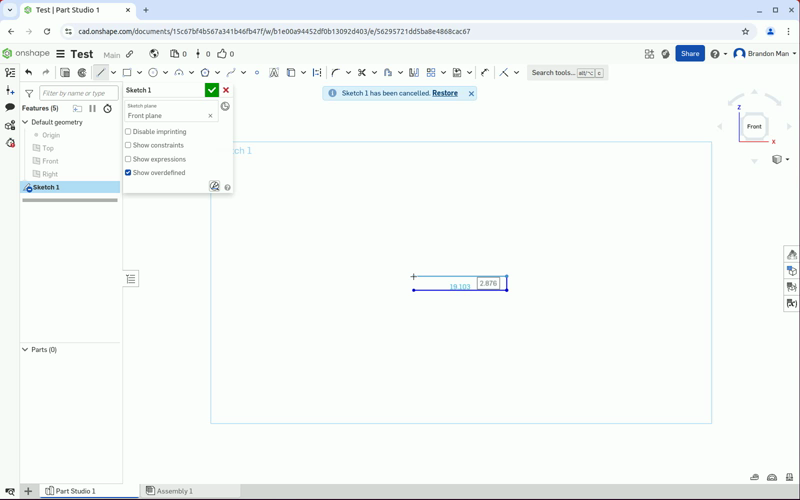
key_up(shift)
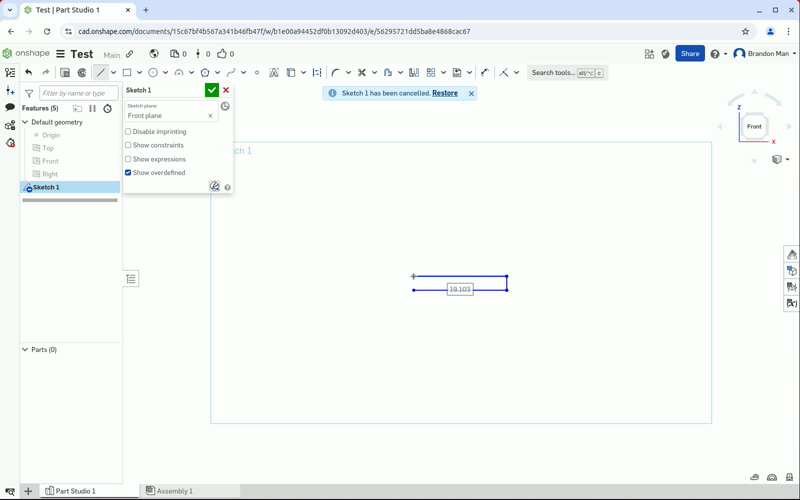
mouse_move(444, 276)
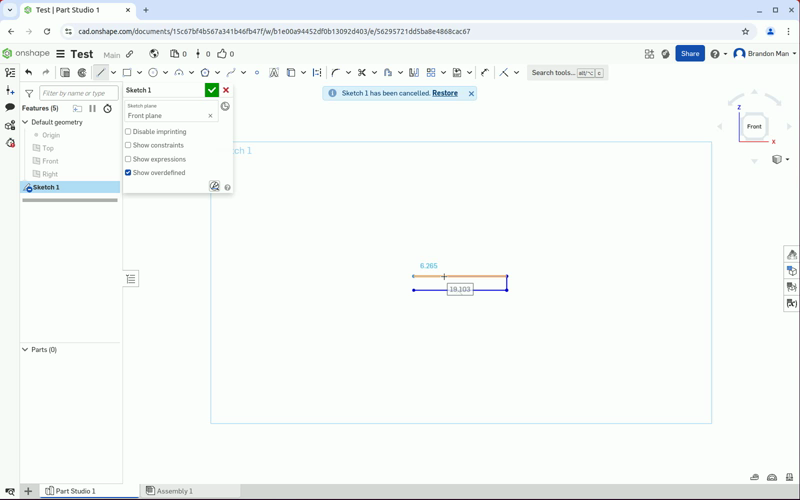
key_down(shift)
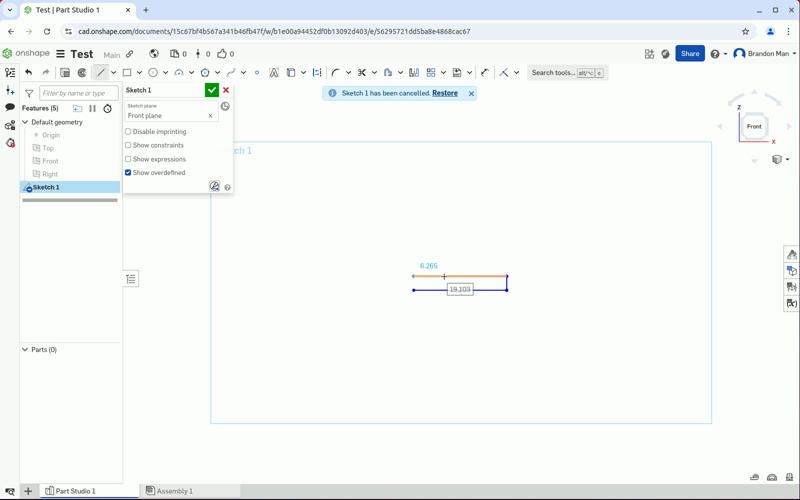
mouse_move(413, 290)
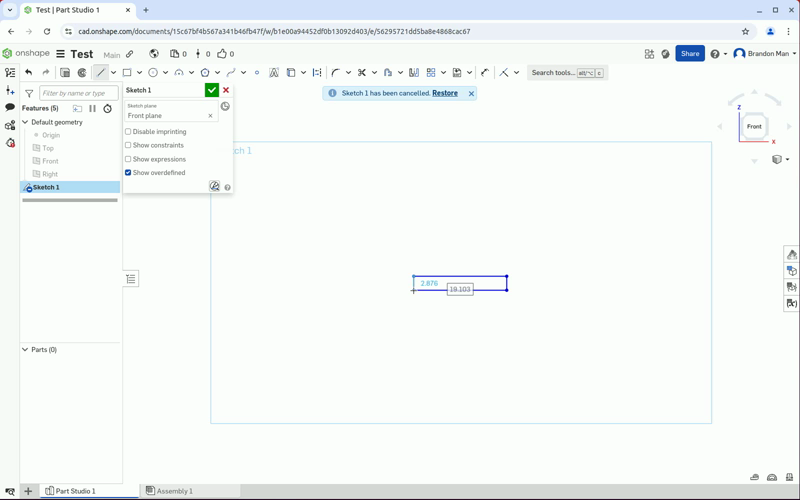
key_up(shift)
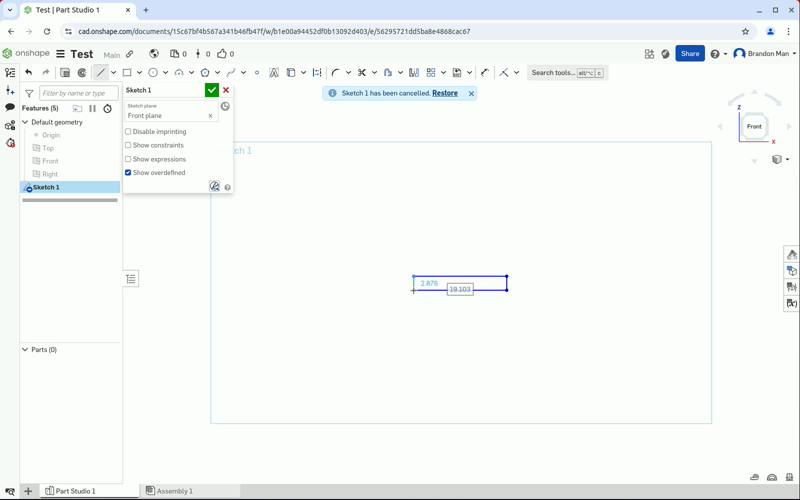
click(413, 290)
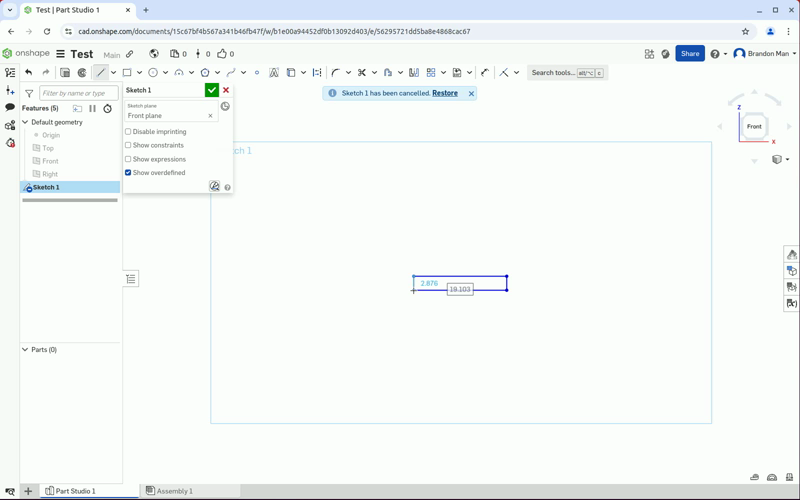
key(esc)
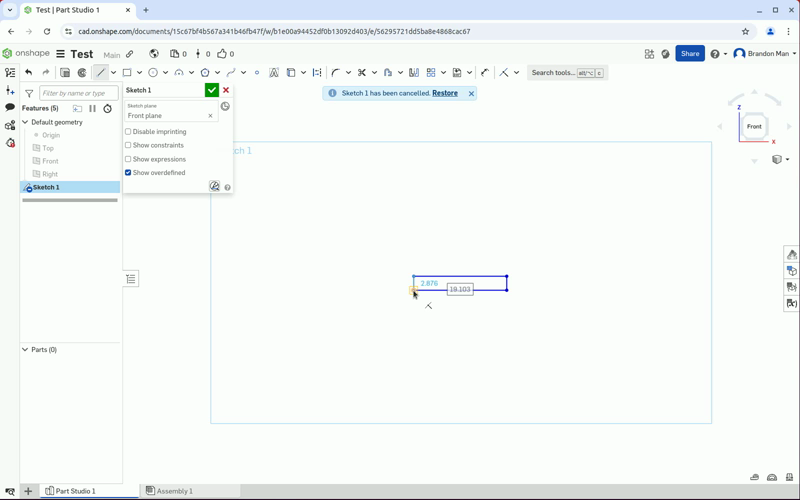
mouse_move(489, 285)
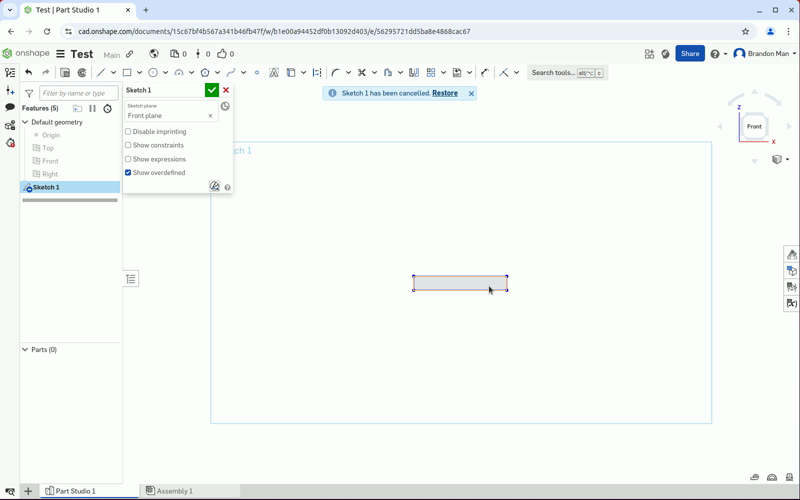
scroll(6)
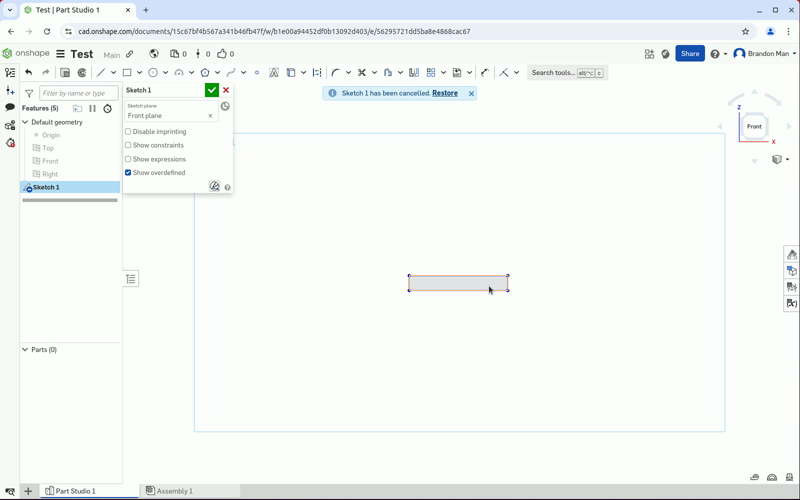
scroll(6)
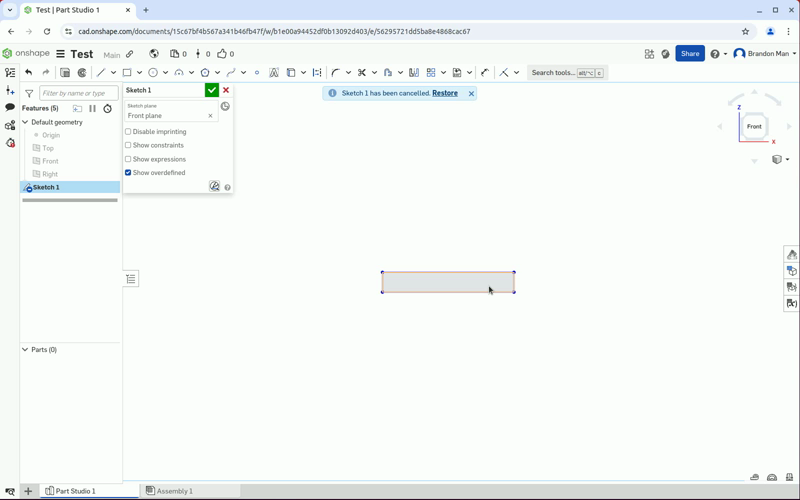
scroll(6)
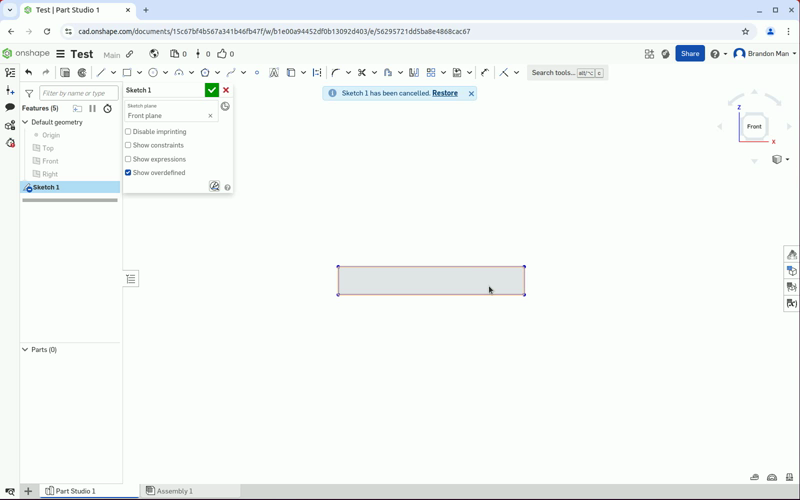
scroll(6)
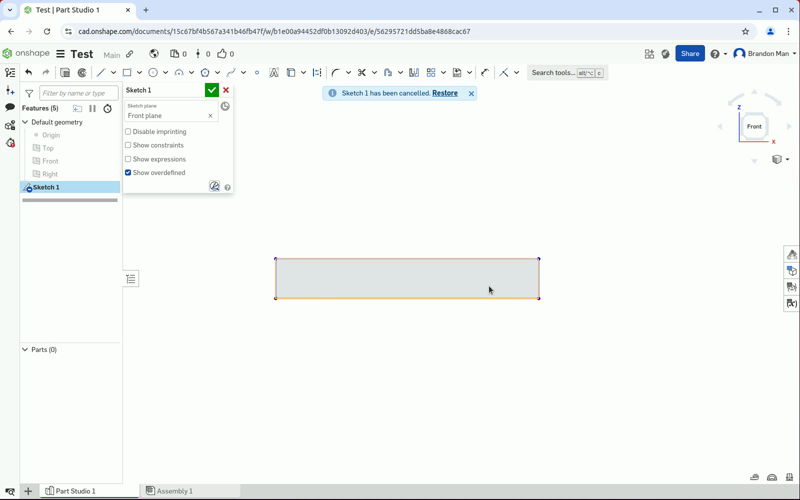
scroll(6)
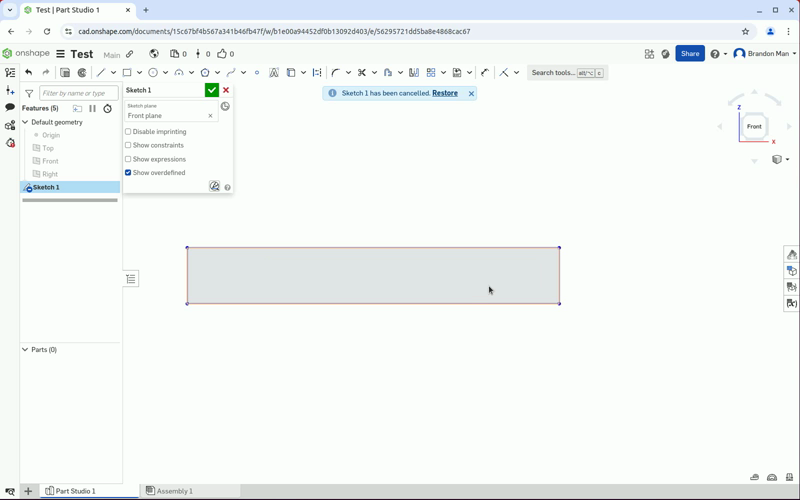
scroll(6)
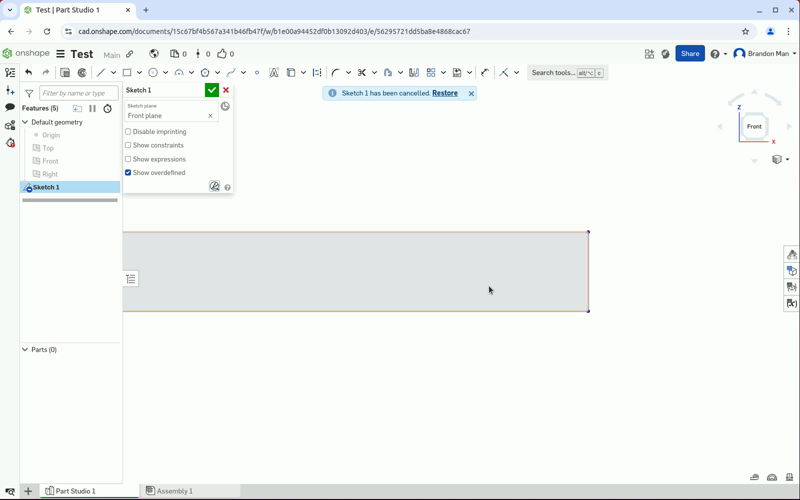
scroll(6)
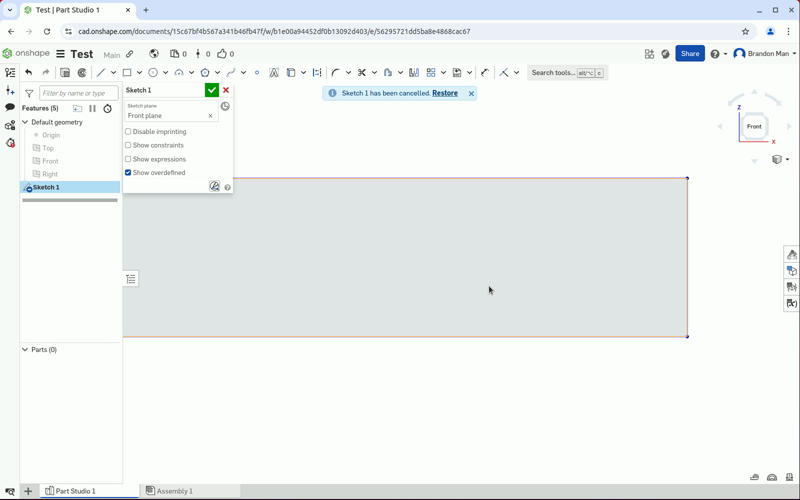
click(489, 285)
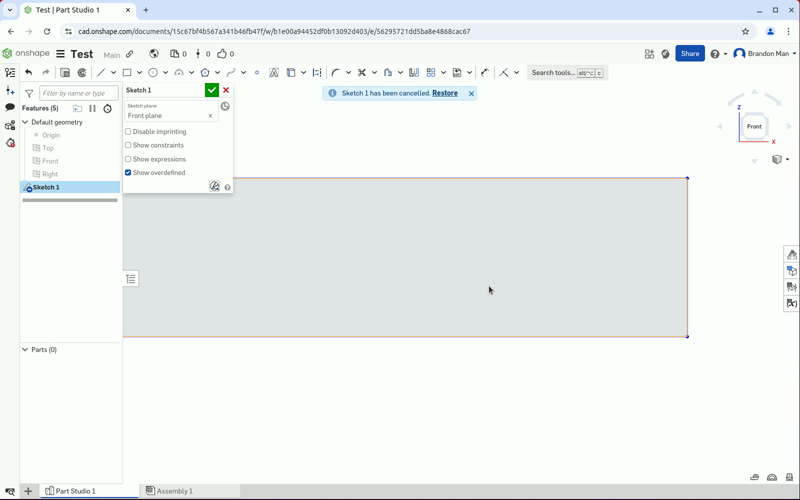
scroll(-6)
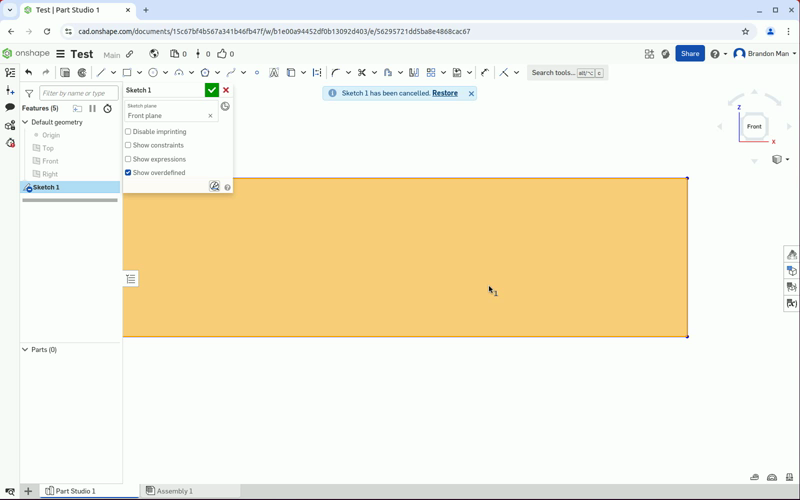
scroll(-6)
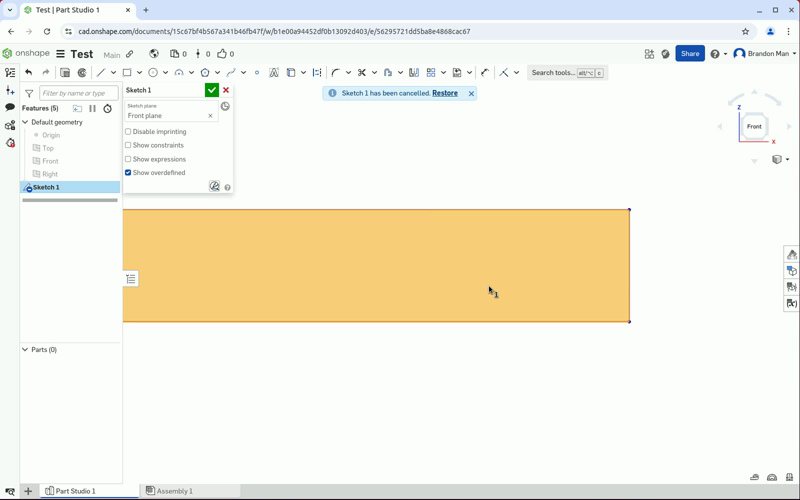
scroll(-6)
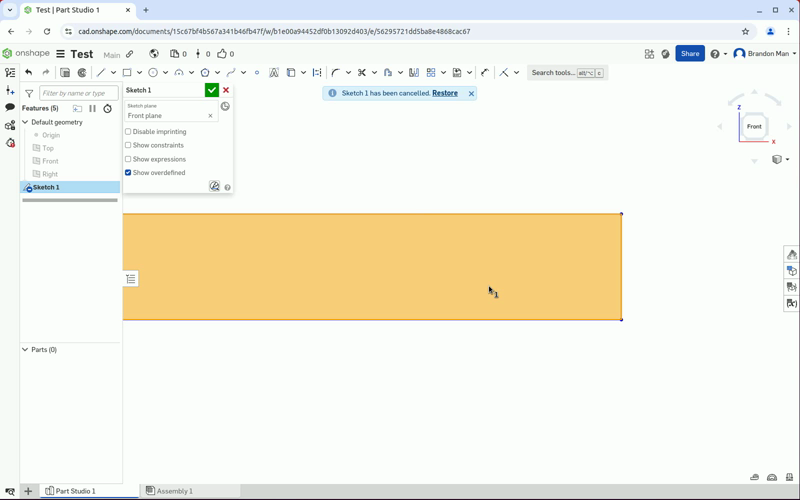
scroll(-6)
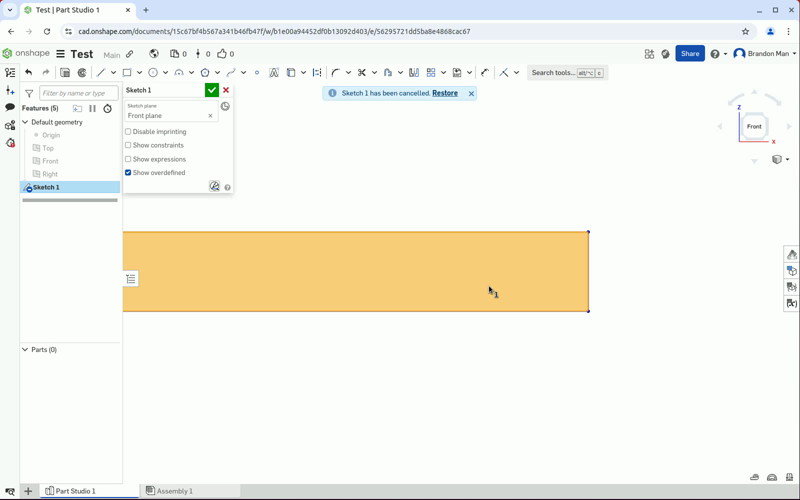
scroll(-6)
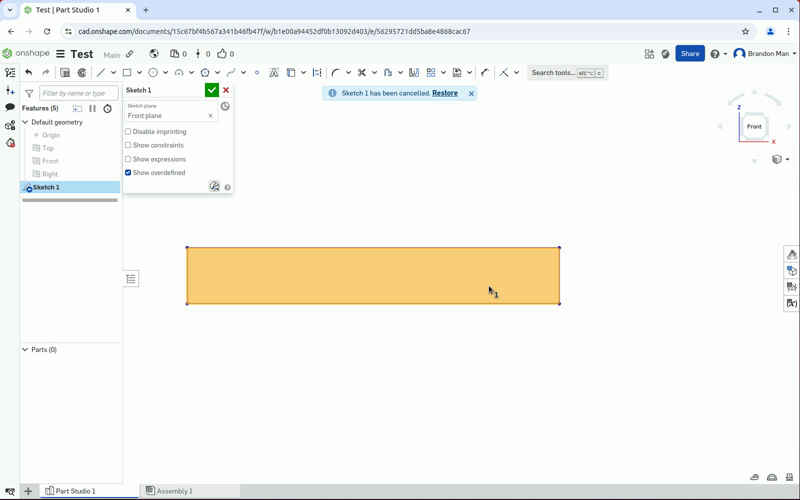
scroll(-6)
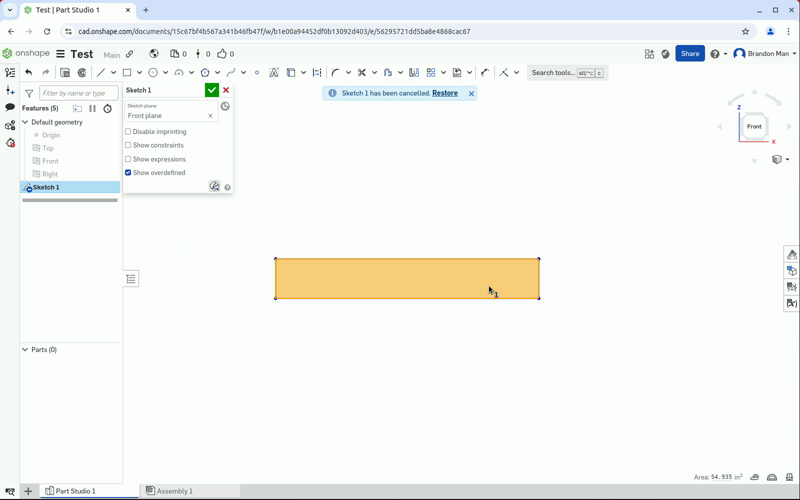
scroll(-6)
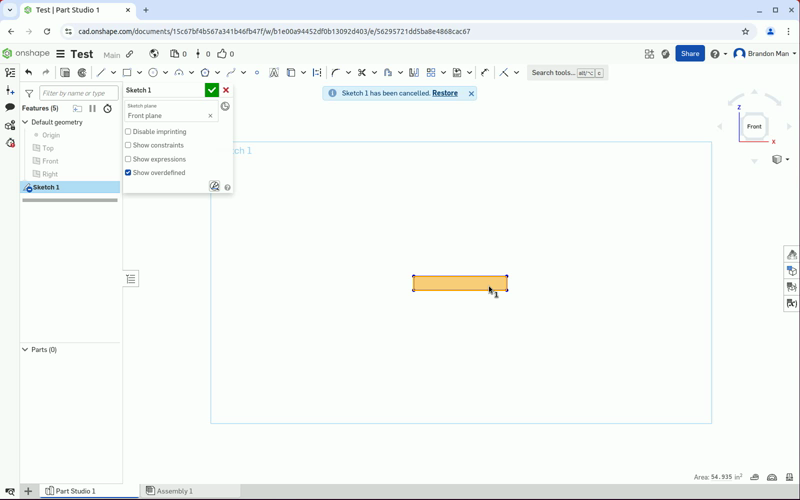
mouse_move(73, 352)
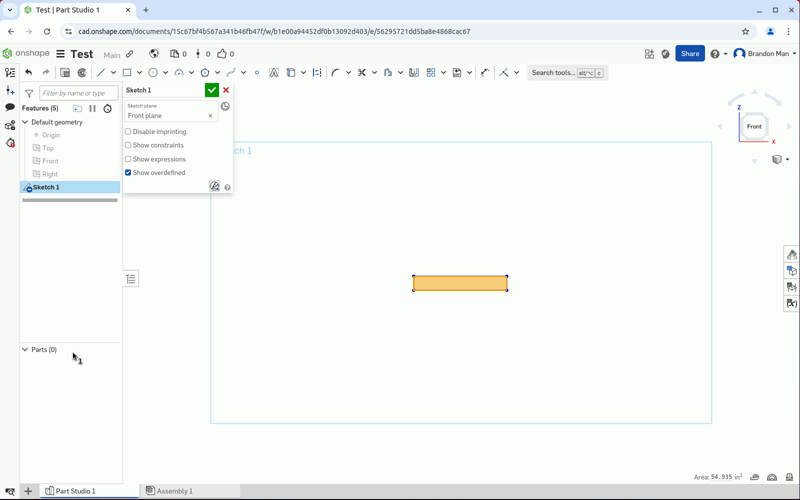
key(shift+y)
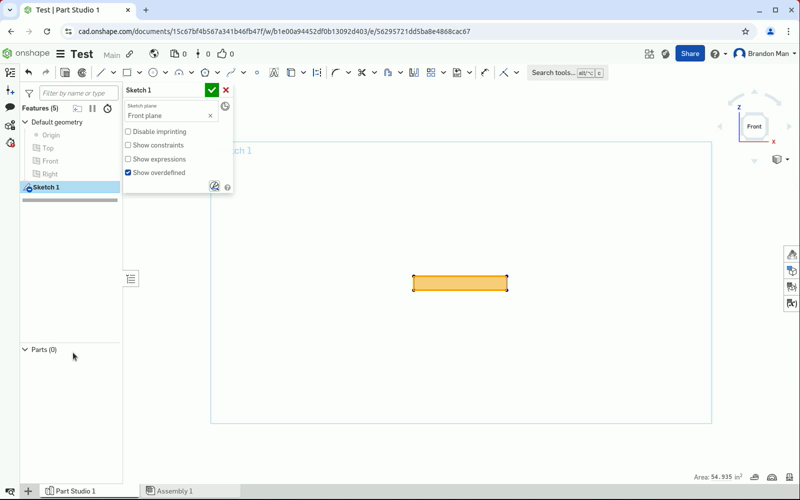
key(shift+e)
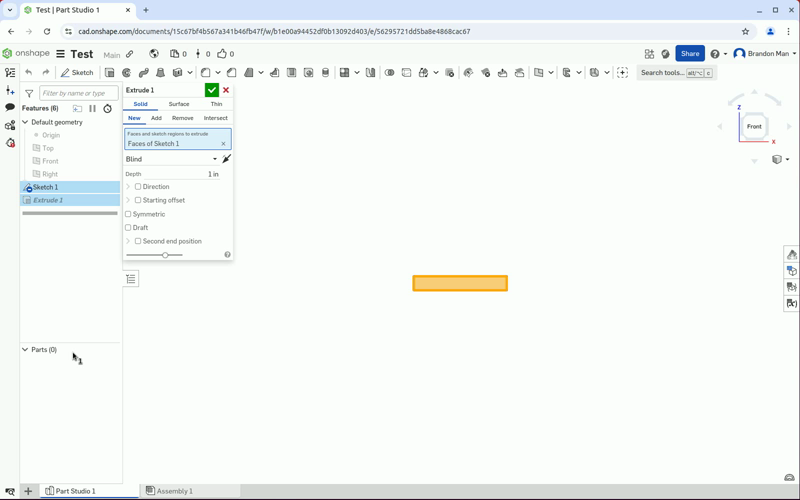
mouse_move(143, 106)
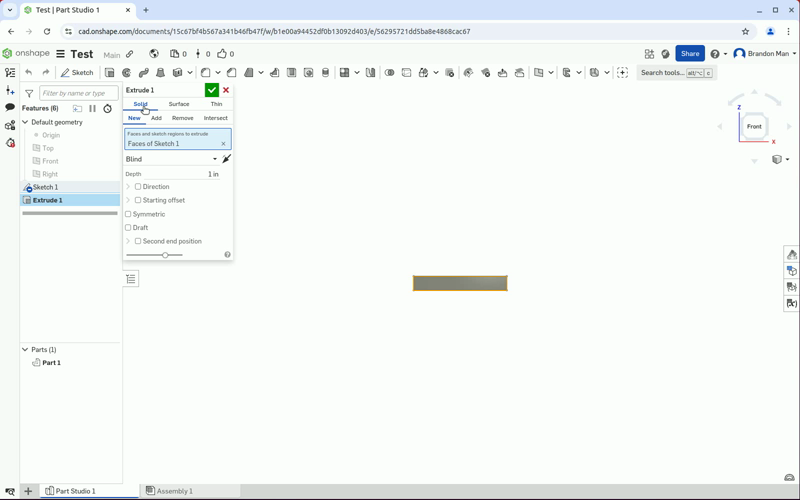
click(143, 106)
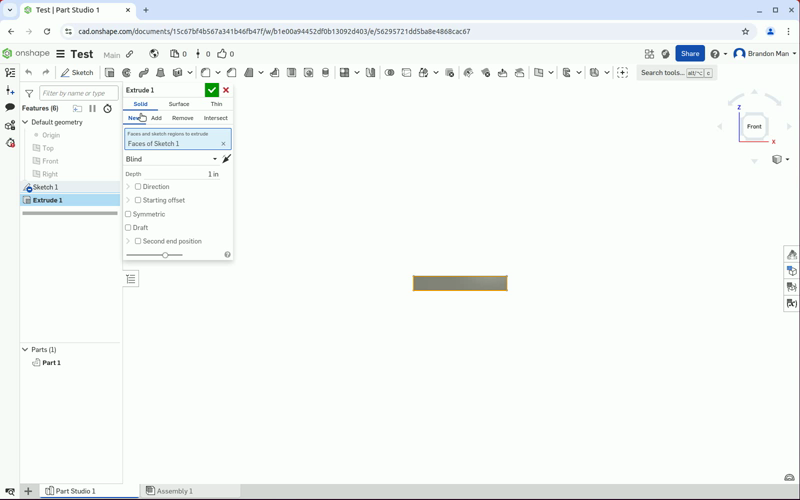
mouse_move(137, 120)
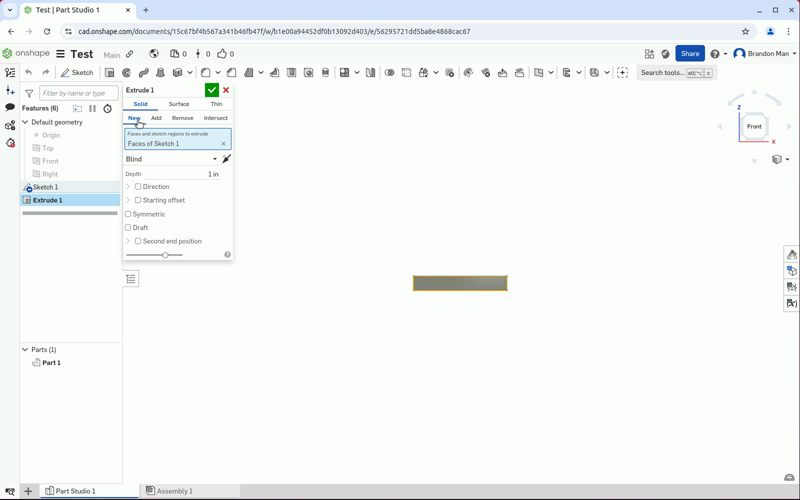
click(137, 120)
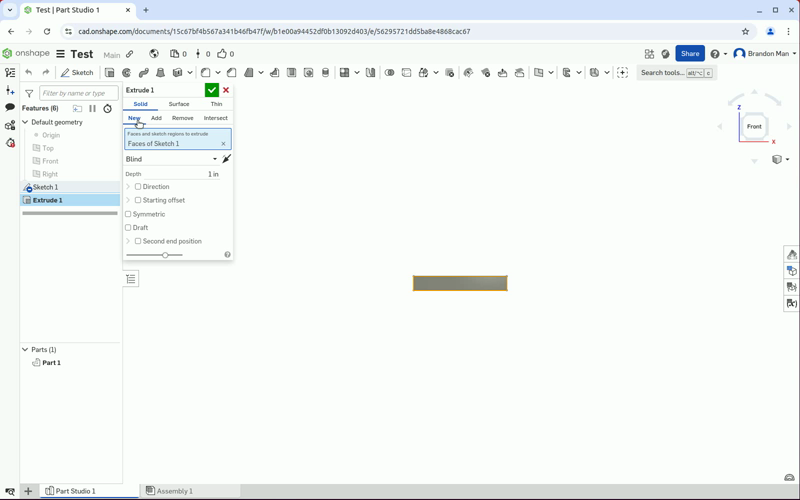
key(tab, 4)
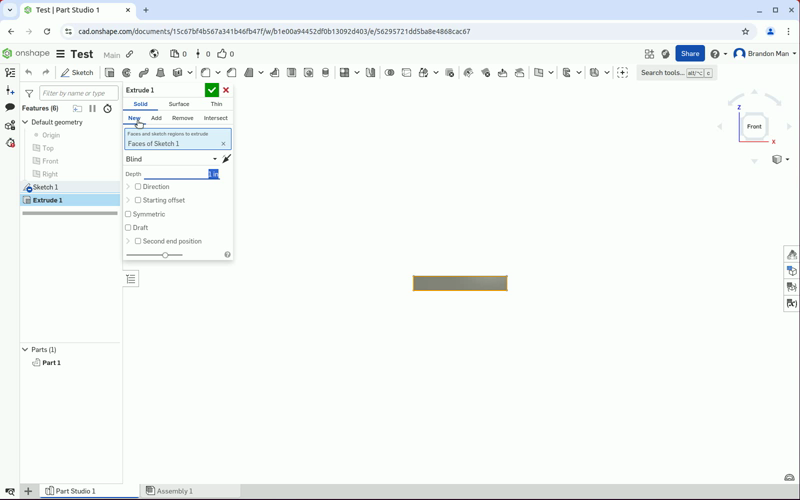
text(0.241)
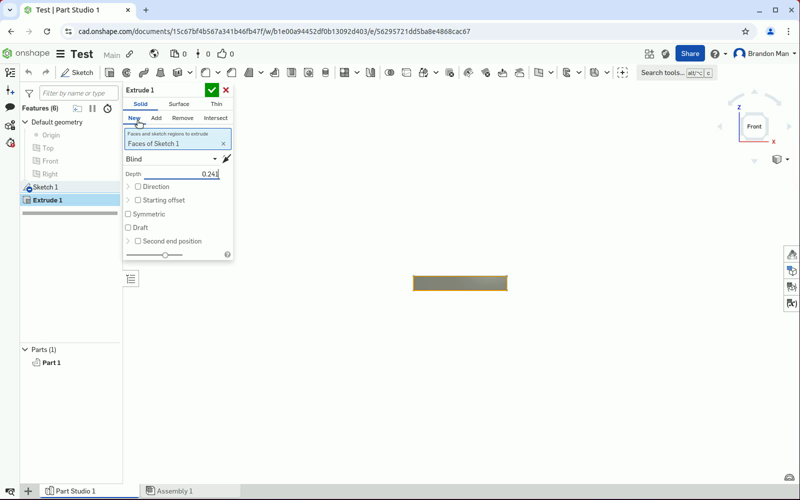
key(enter)
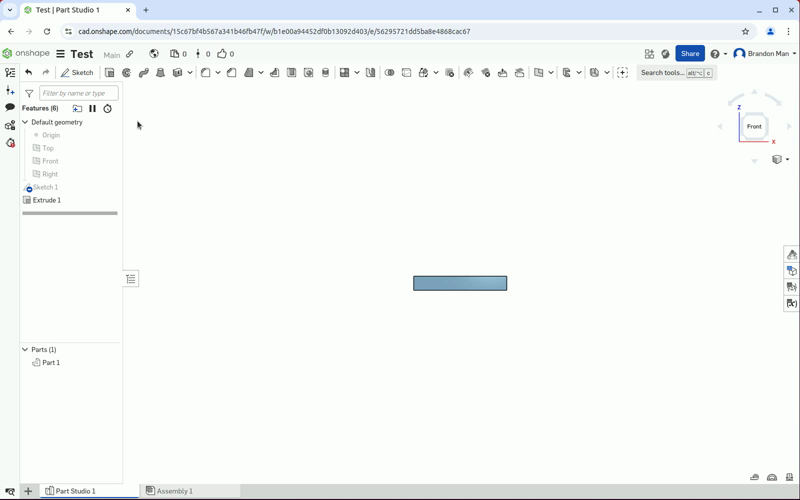
key(shift+h)
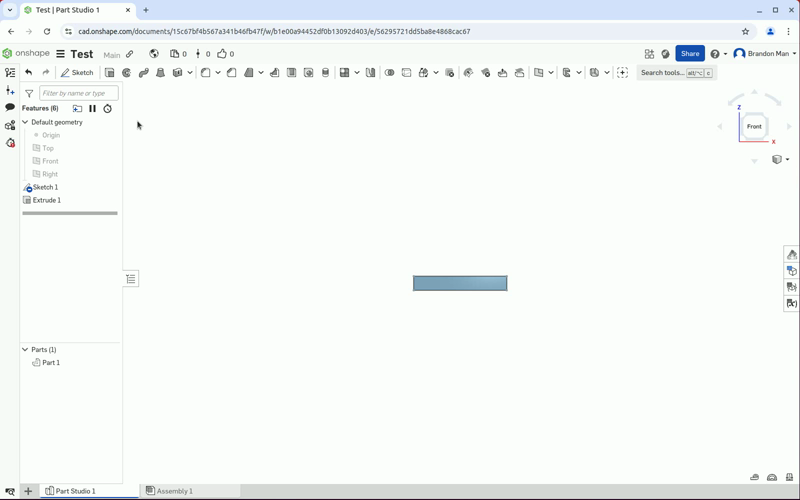
key(shift+h)
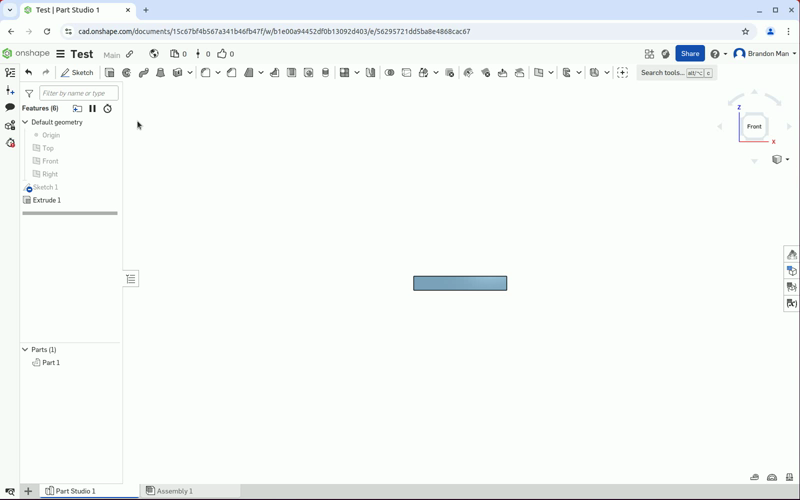
mouse_move(73, 189)
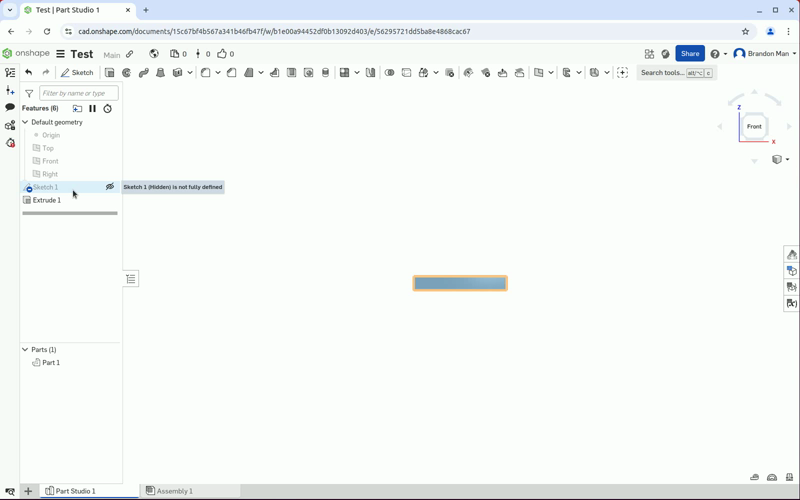
click(73, 189)
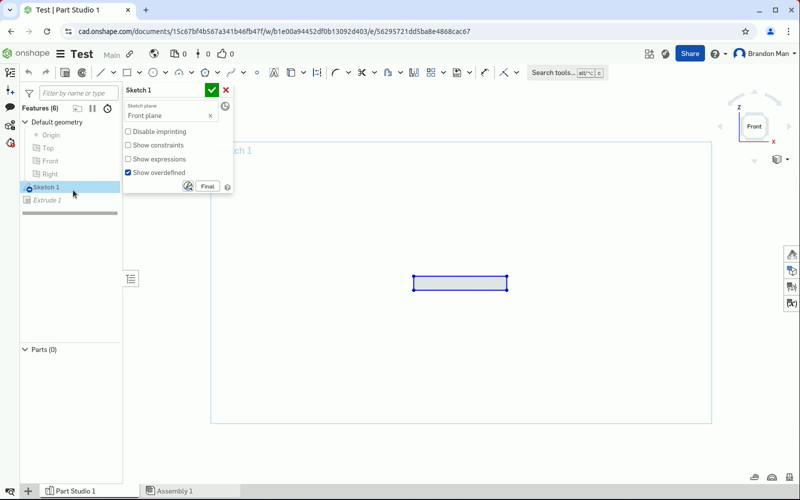
mouse_move(229, 92)
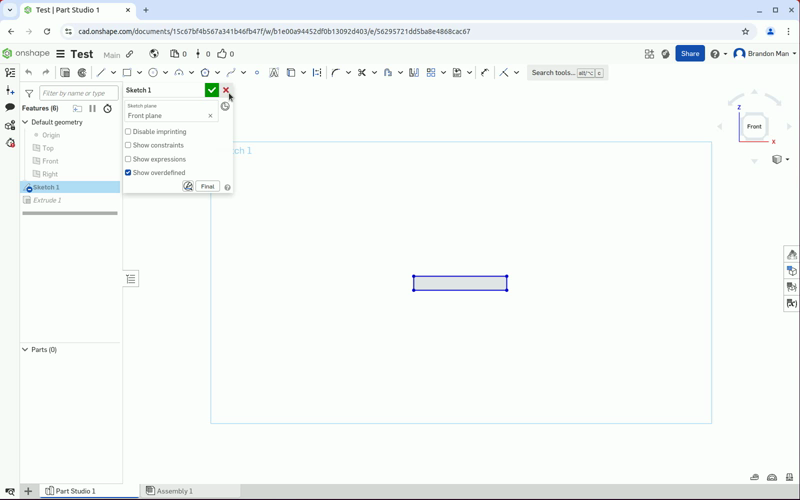
click(229, 92)
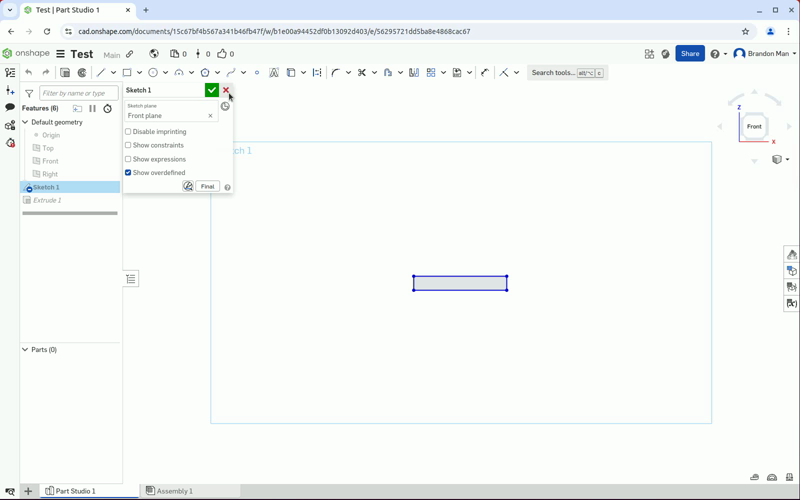
key(shift+s)
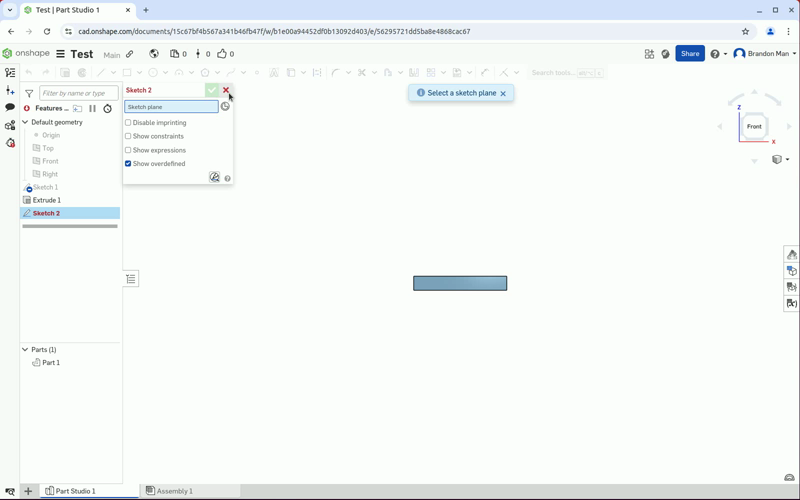
mouse_move(73, 163)
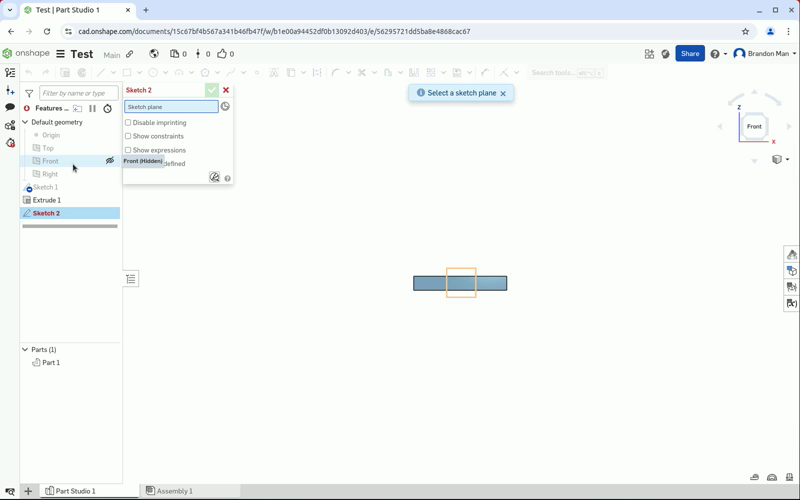
click(73, 163)
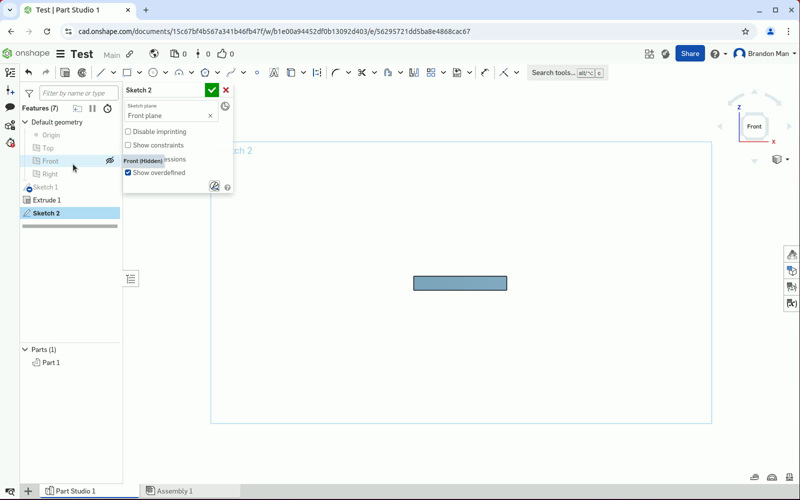
mouse_move(73, 352)
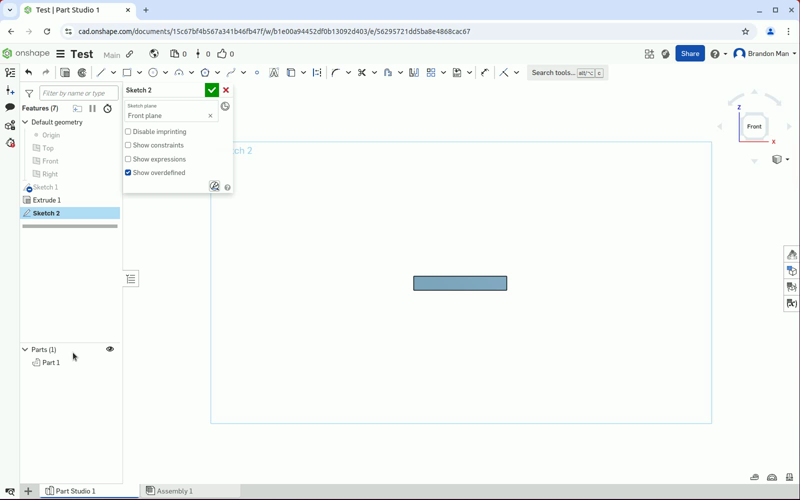
key(y)
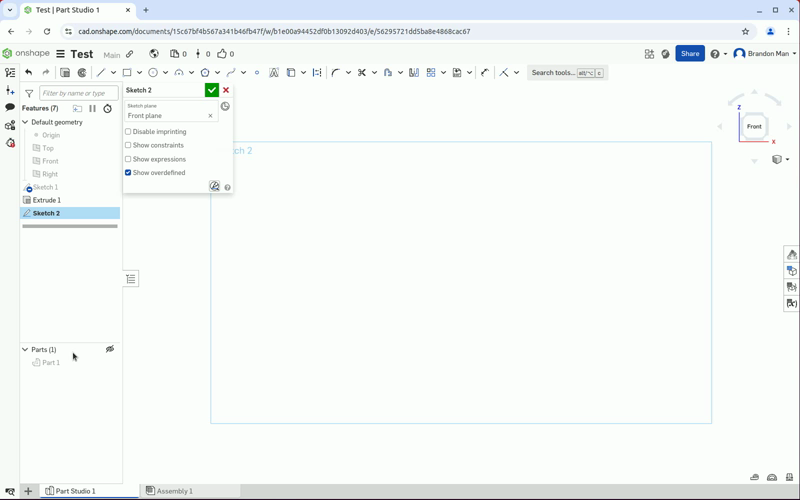
key(c)
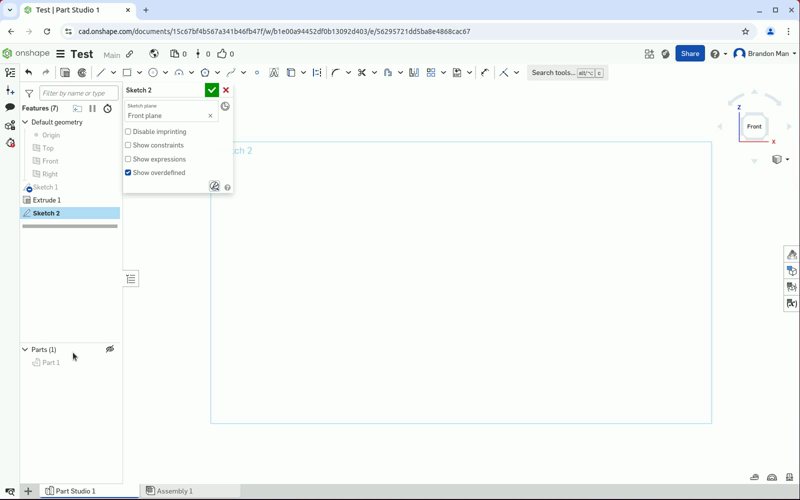
key_down(shift)
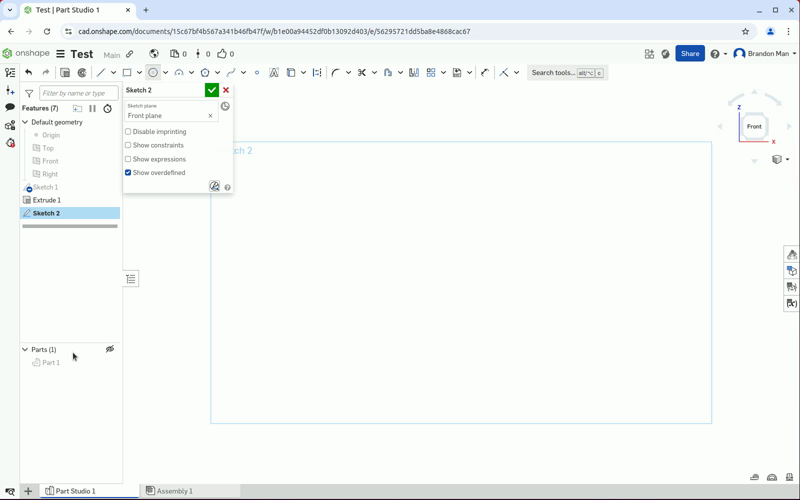
mouse_move(444, 282)
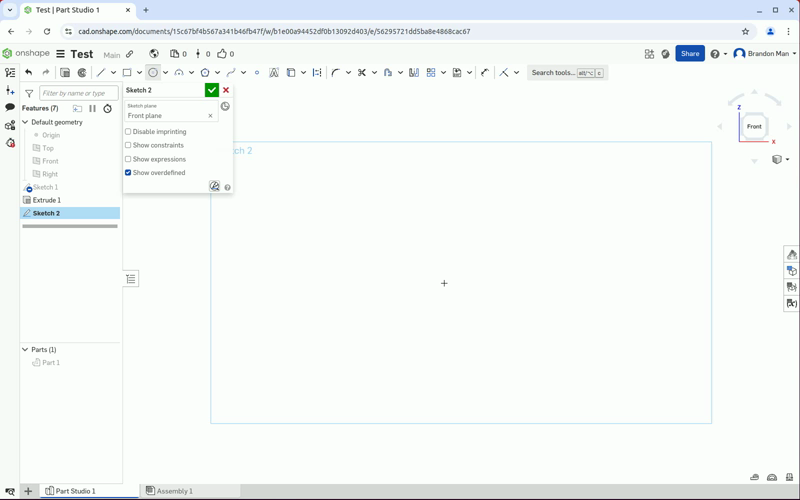
click(444, 282)
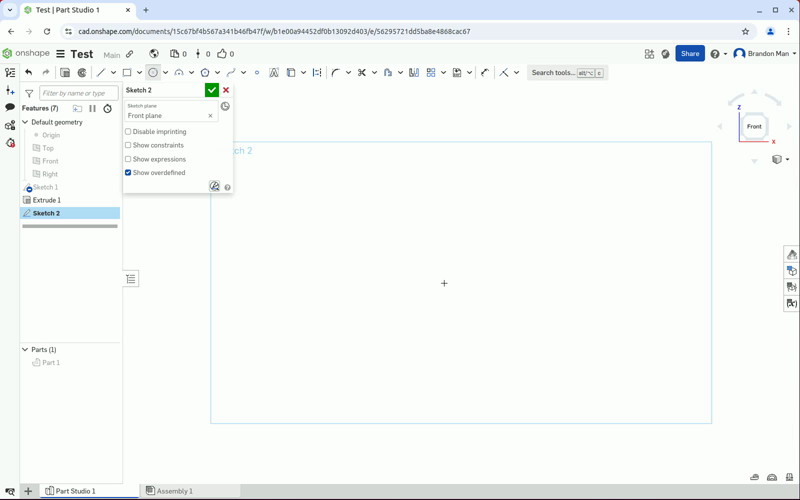
key_up(shift)
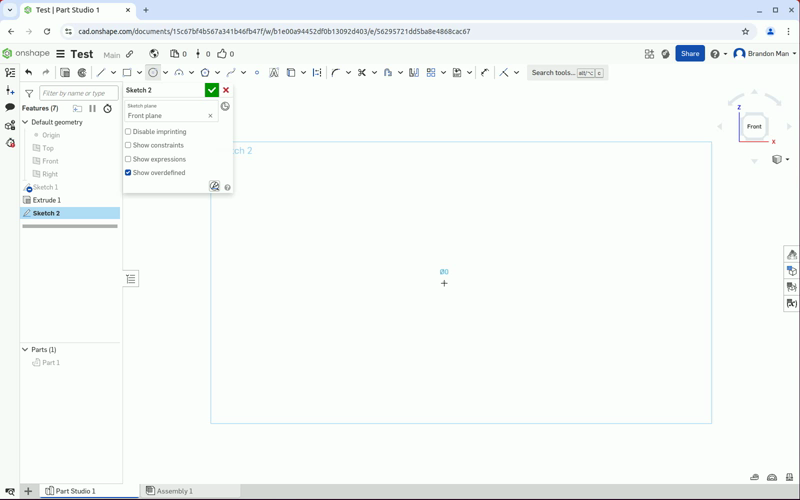
mouse_move(446, 282)
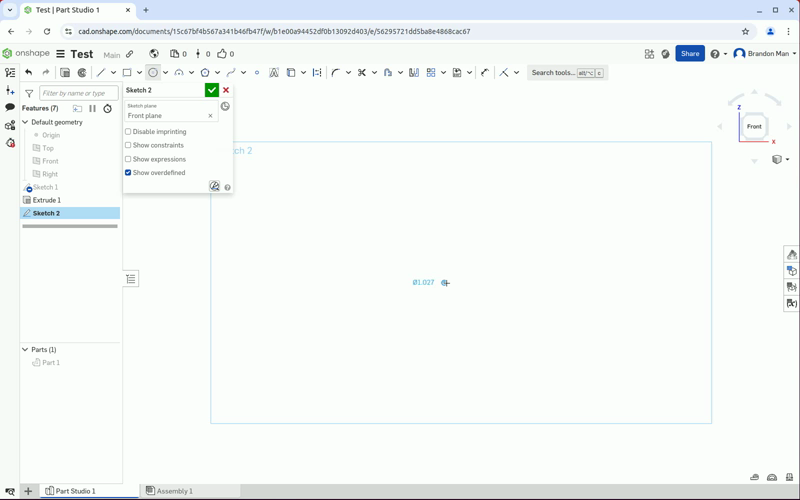
scroll(6)
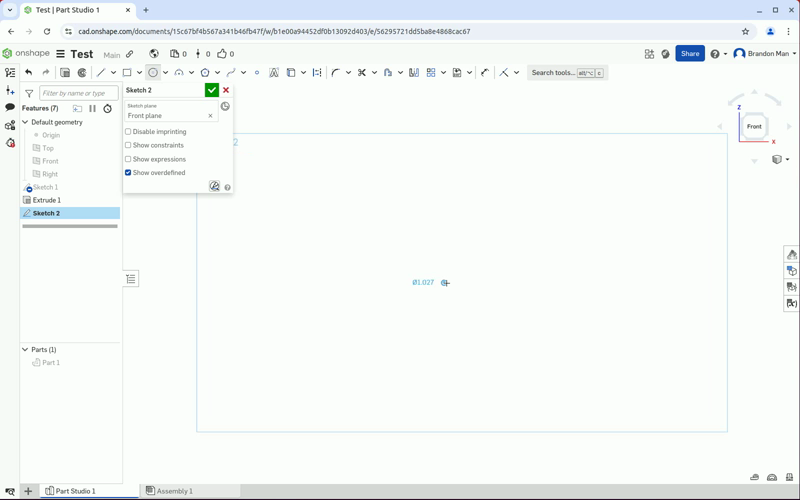
scroll(6)
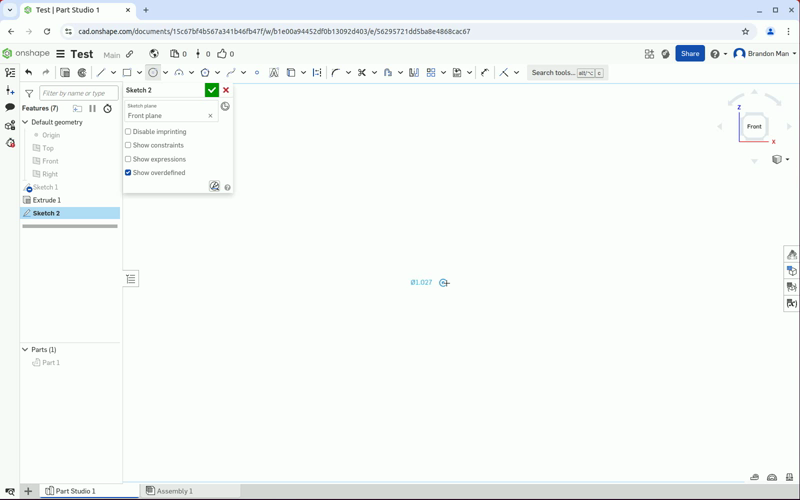
scroll(6)
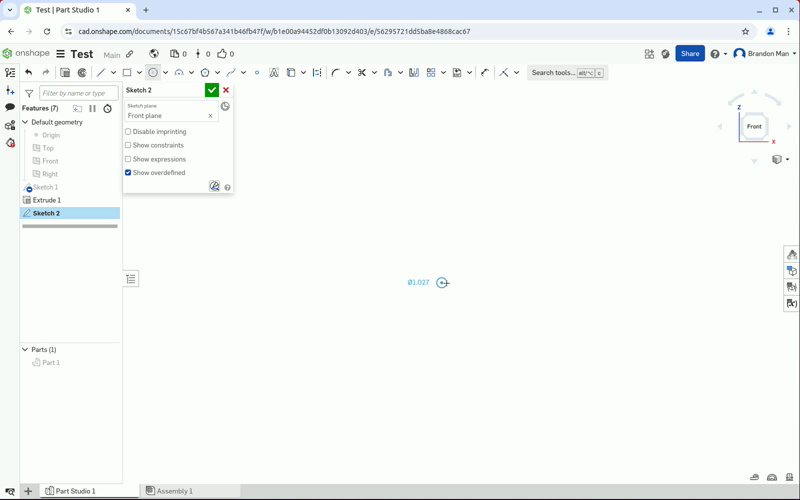
scroll(6)
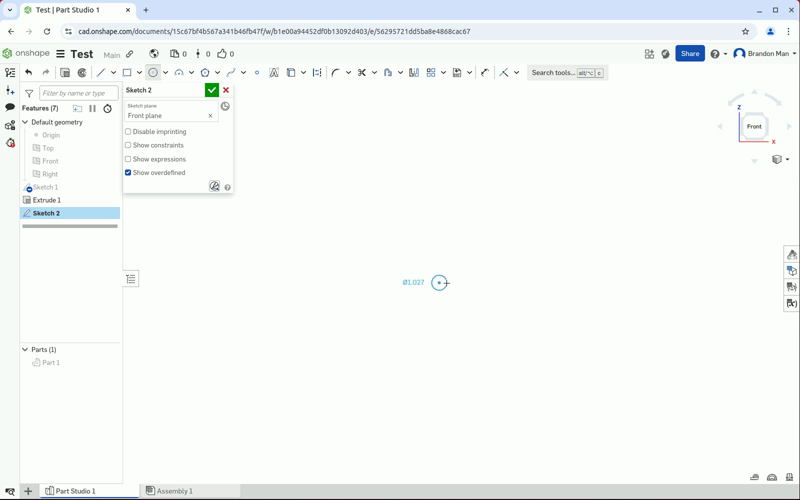
scroll(6)
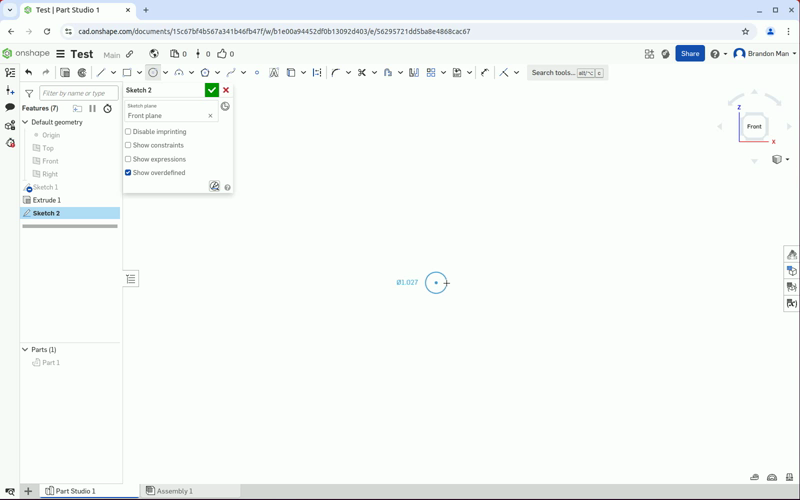
scroll(6)
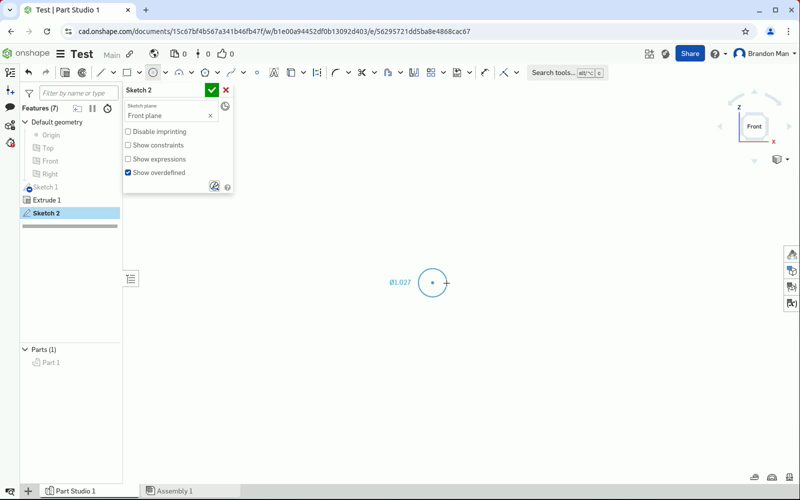
scroll(6)
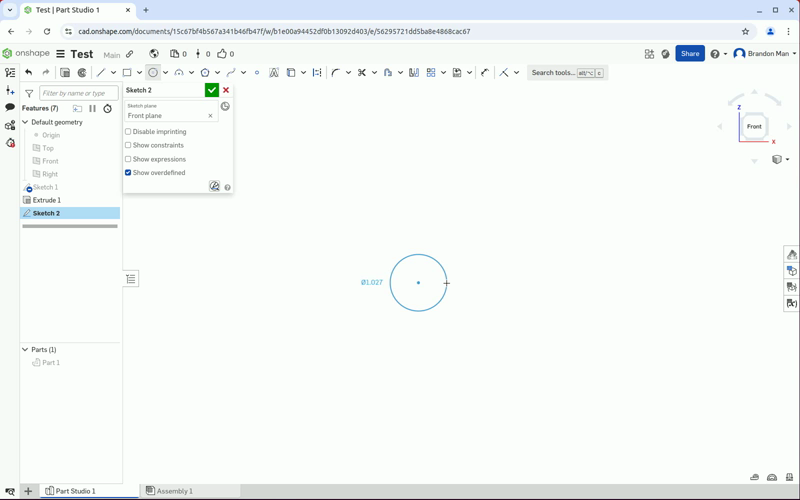
click(446, 282)
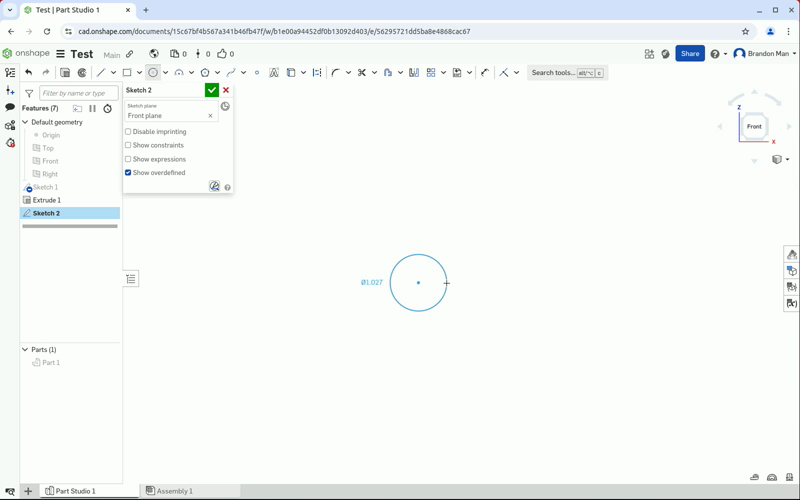
scroll(-6)
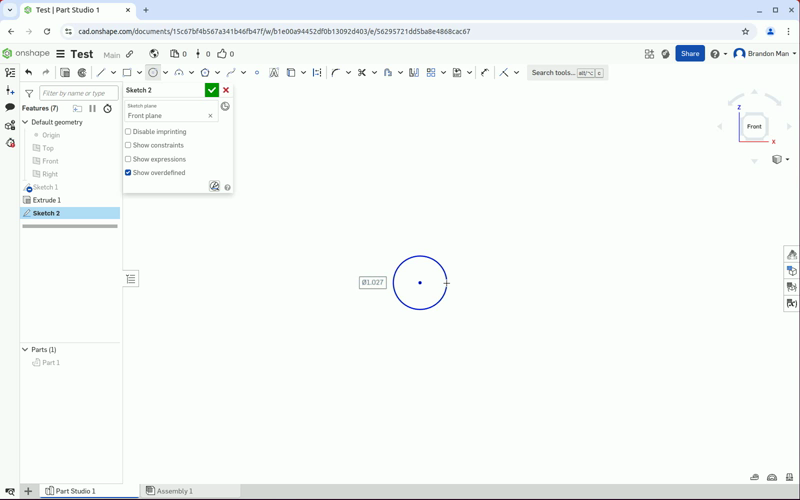
scroll(-6)
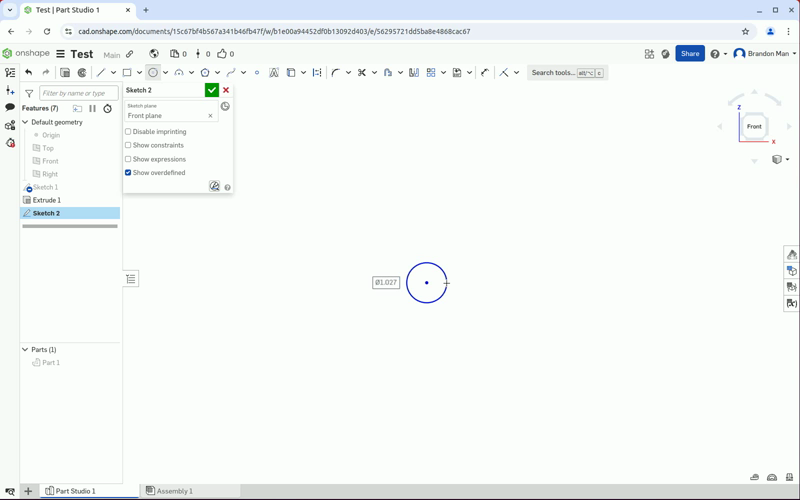
scroll(-6)
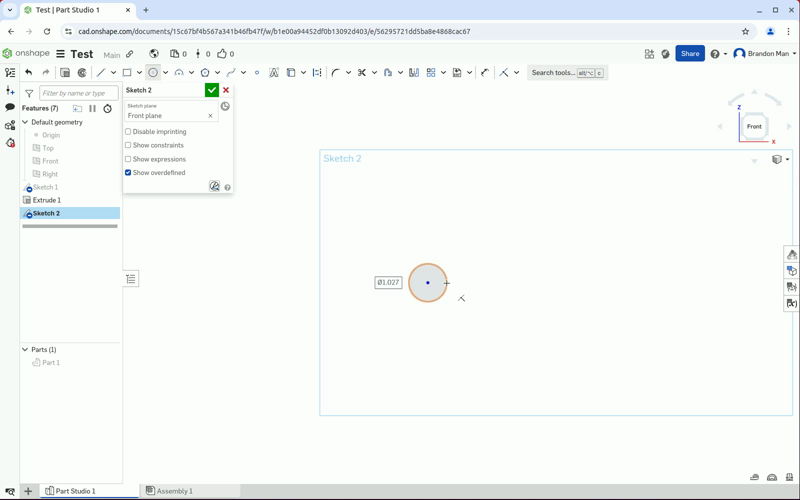
scroll(-6)
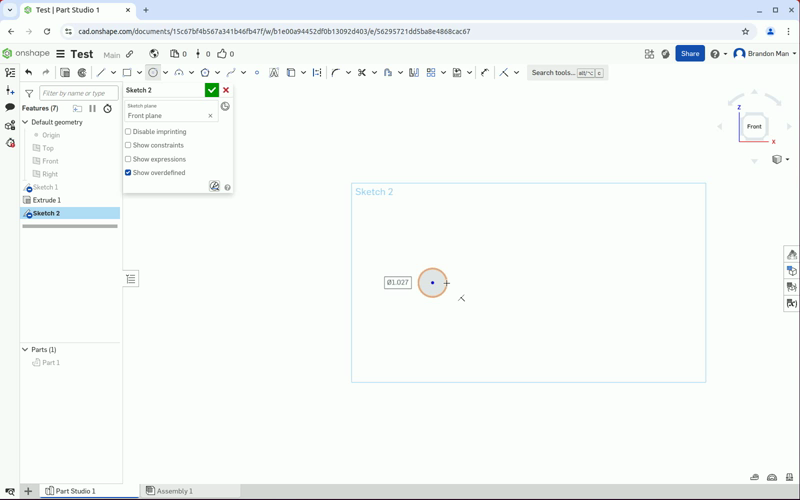
scroll(-6)
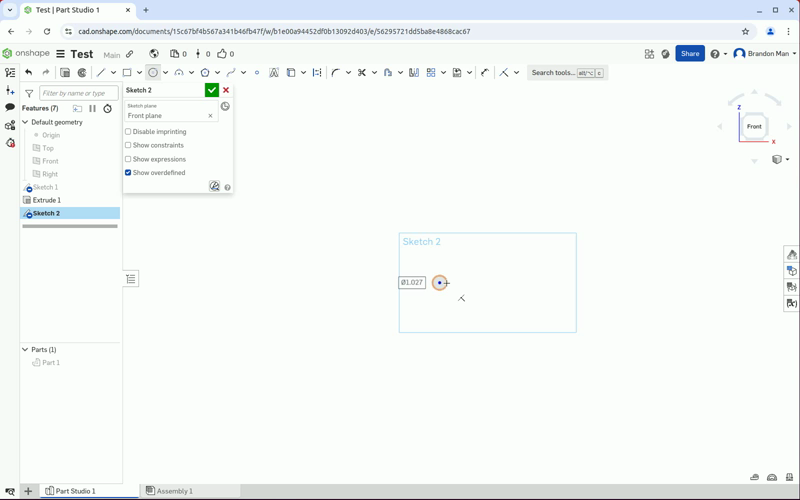
scroll(-6)
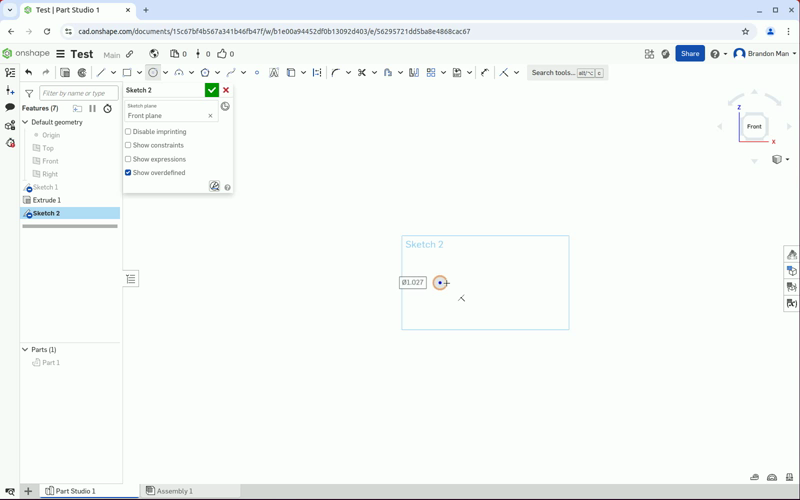
scroll(-6)
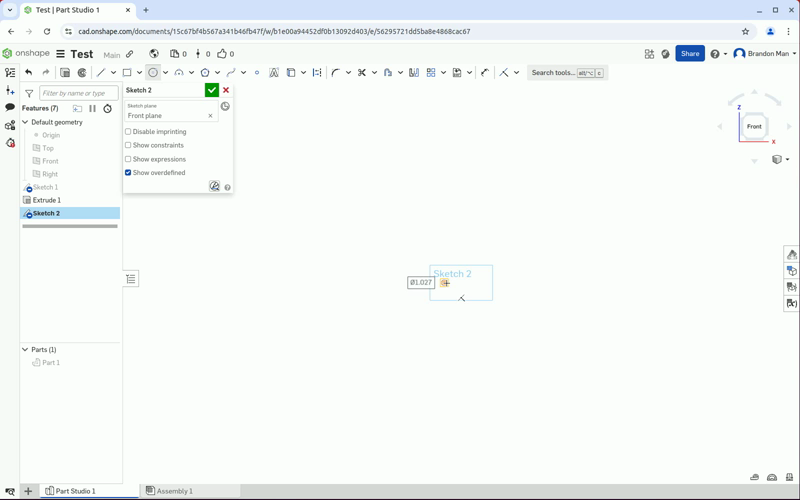
key(esc)
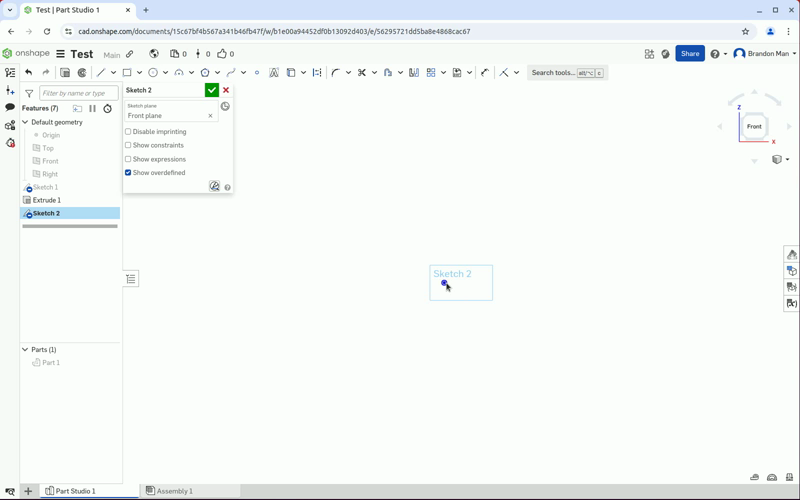
mouse_move(446, 283)
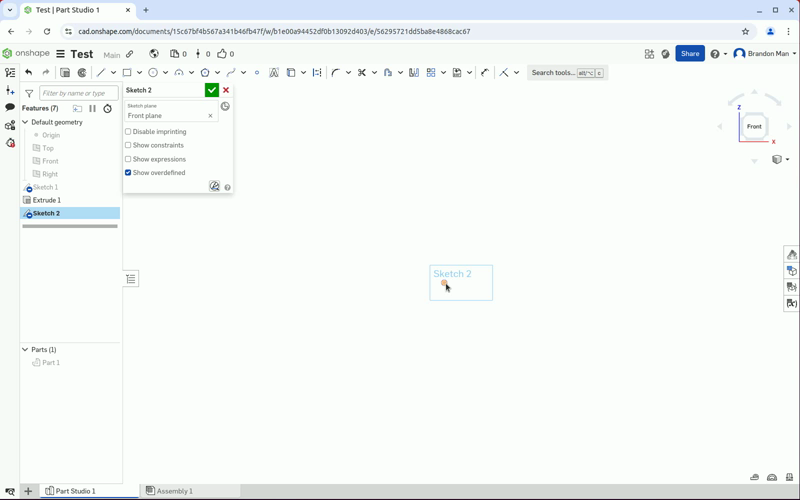
scroll(6)
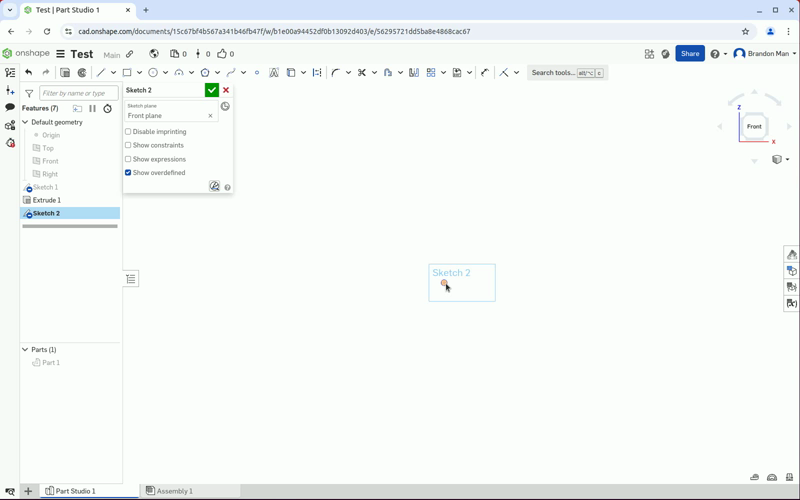
scroll(6)
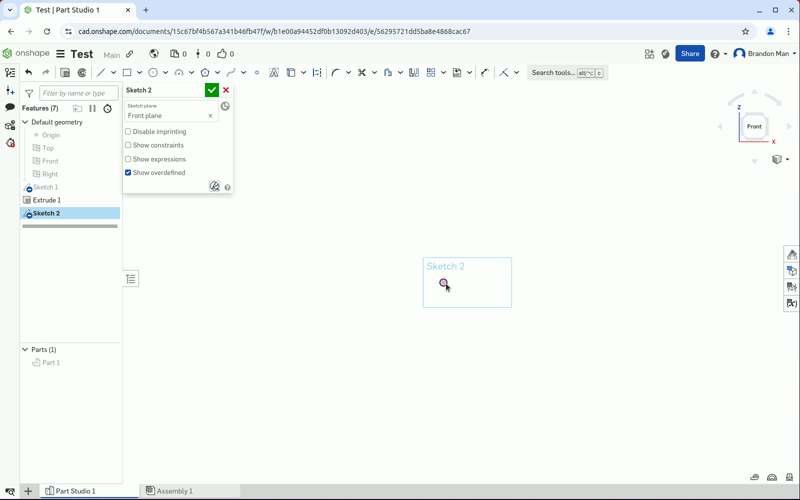
scroll(6)
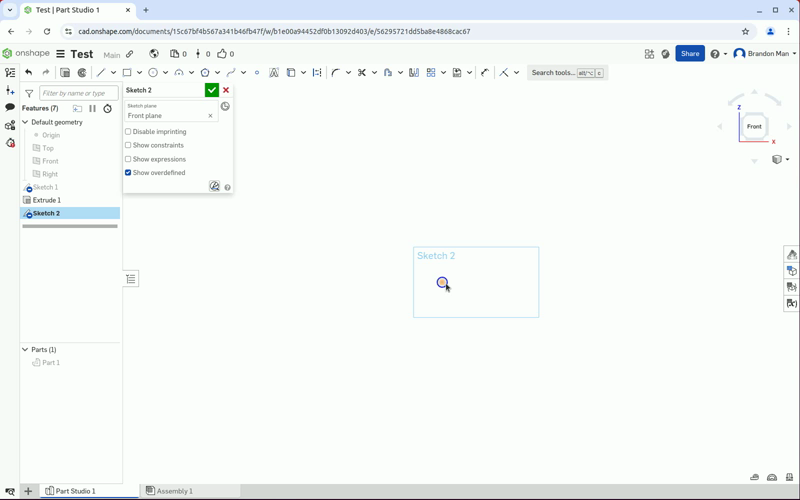
scroll(6)
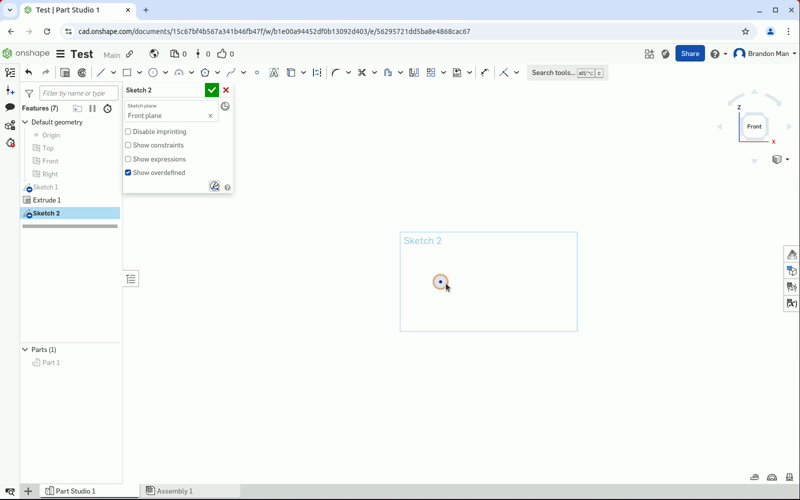
scroll(6)
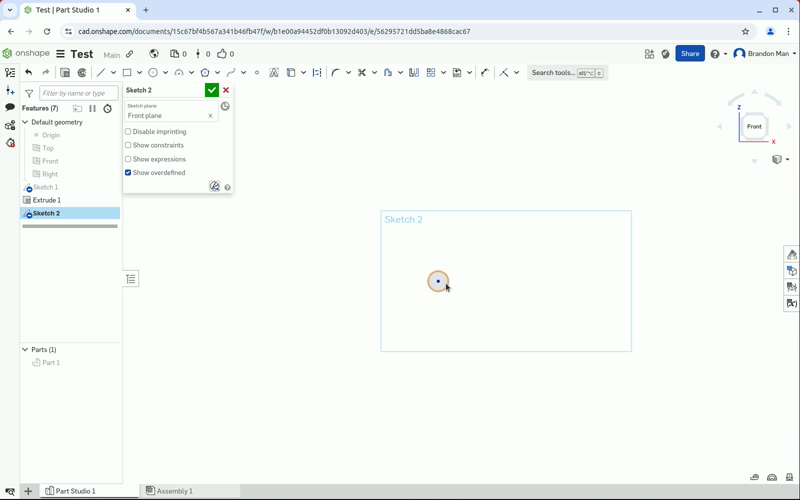
scroll(6)
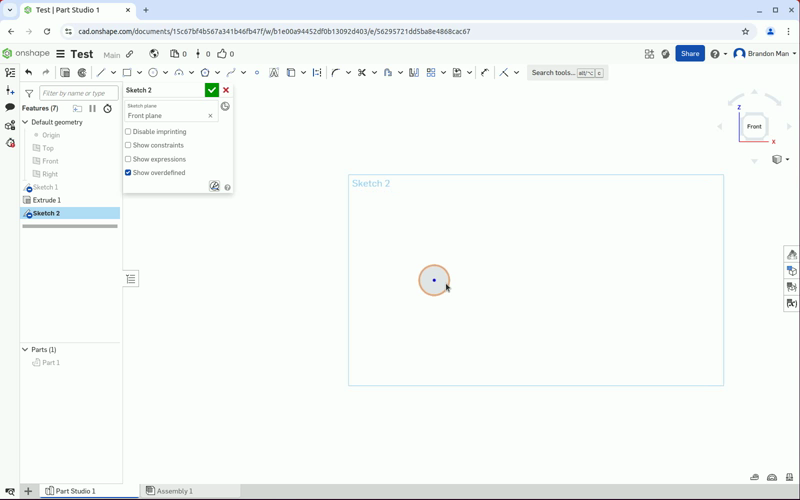
scroll(6)
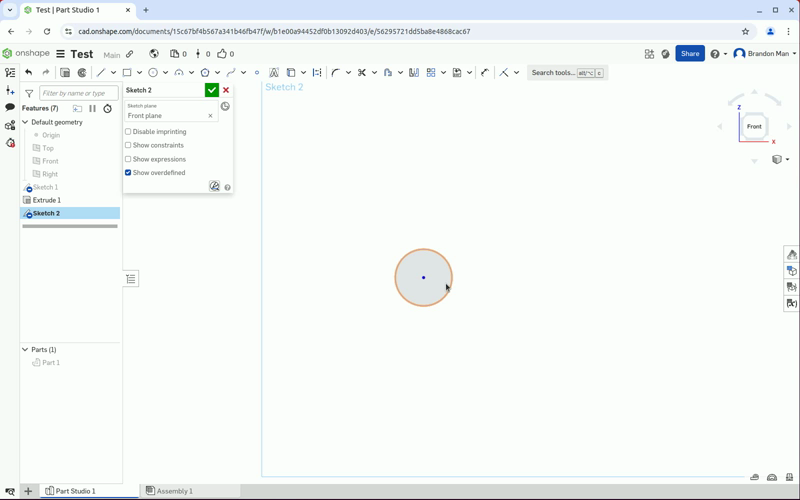
click(446, 283)
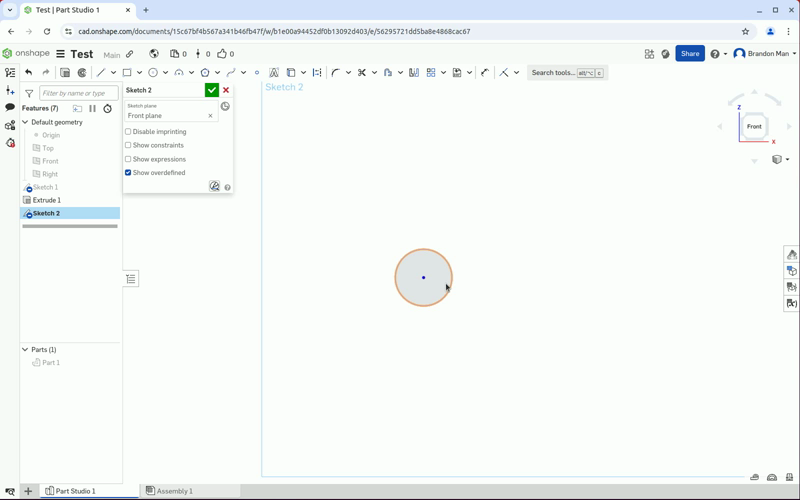
scroll(-6)
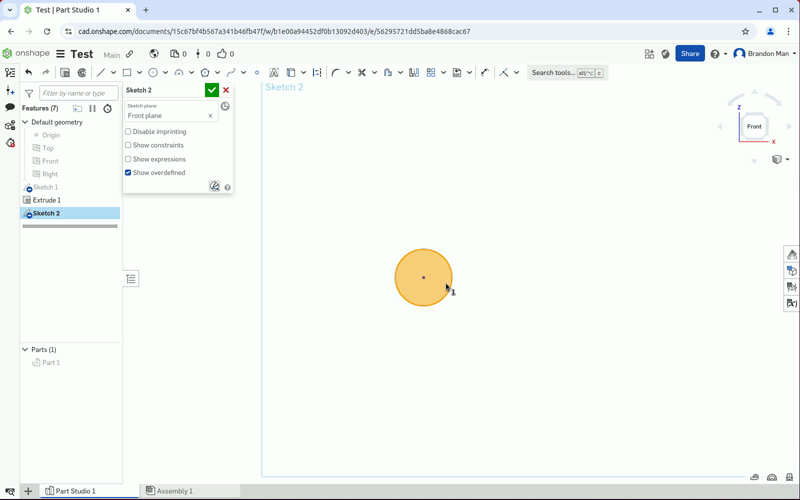
scroll(-6)
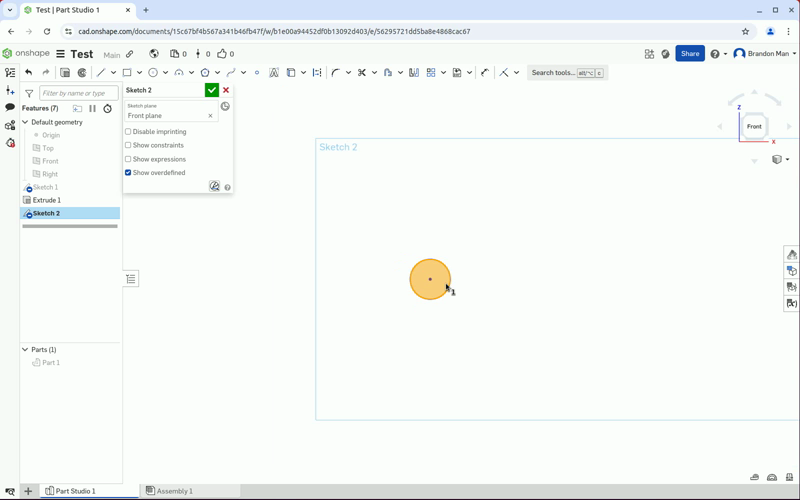
scroll(-6)
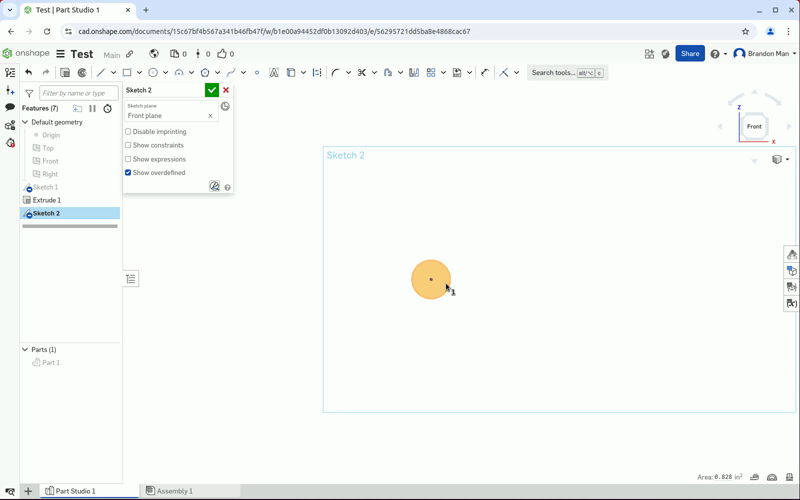
scroll(-6)
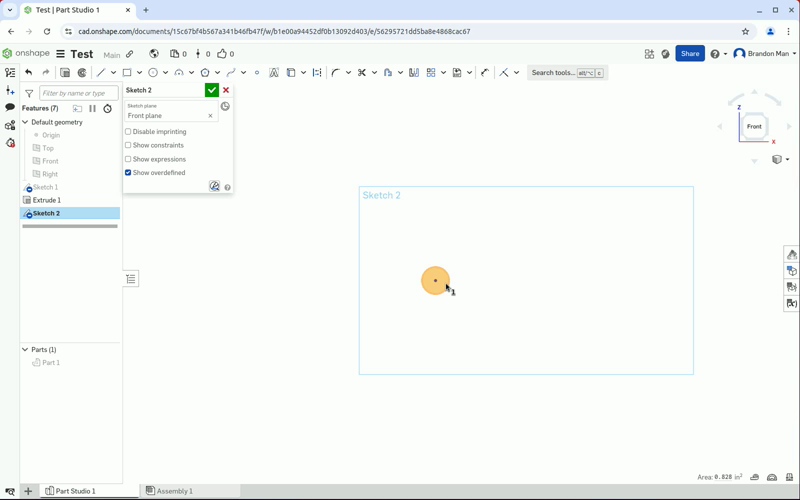
scroll(-6)
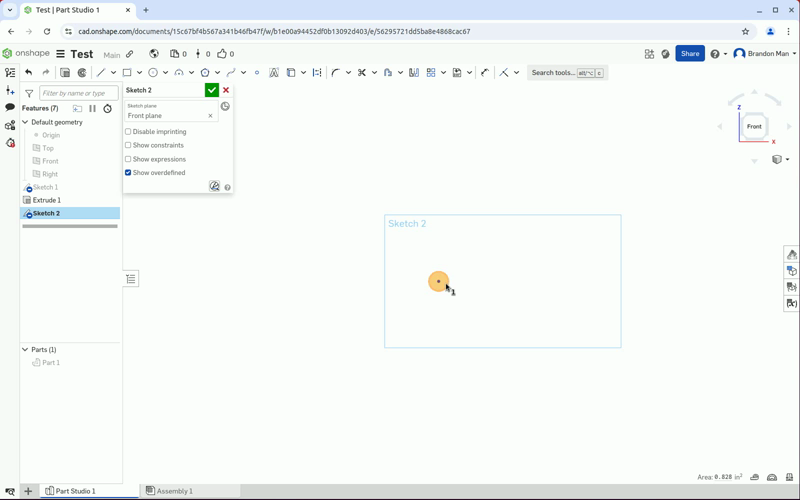
scroll(-6)
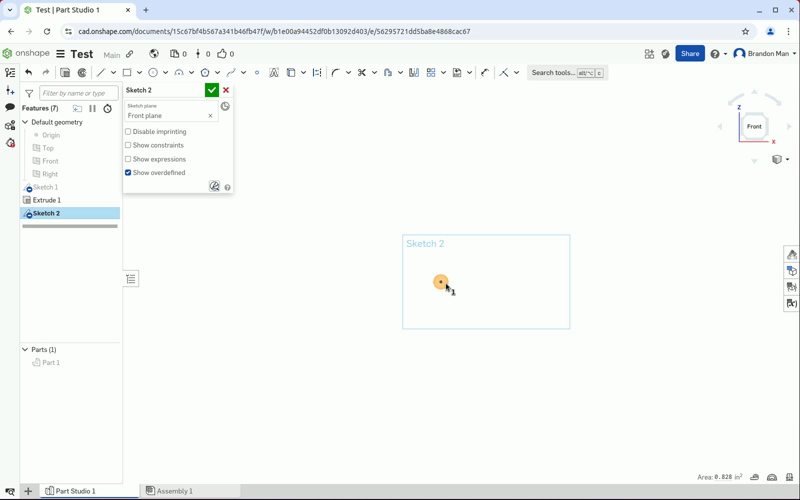
scroll(-6)
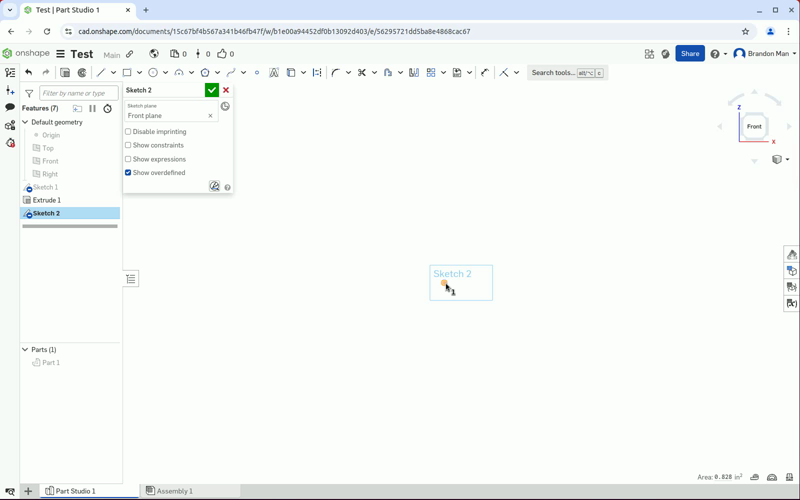
mouse_move(73, 352)
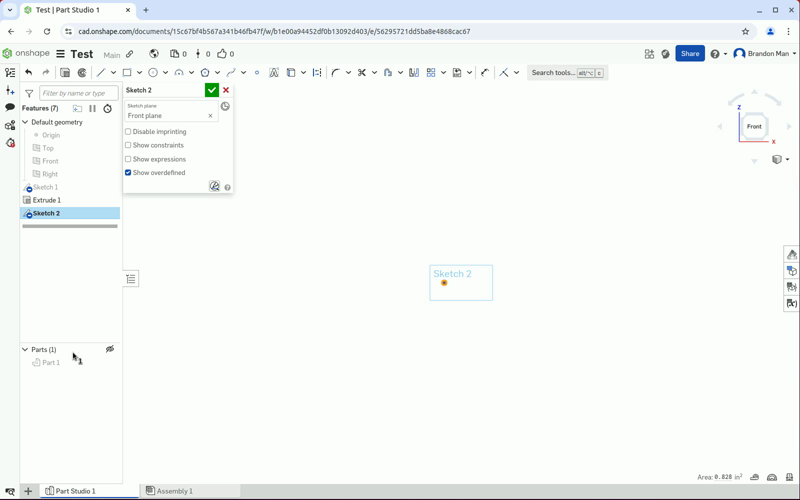
key(shift+y)
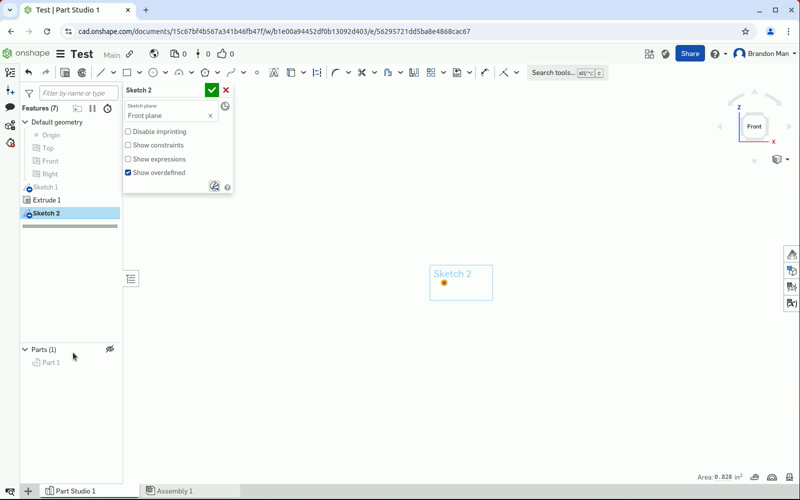
key(shift+e)
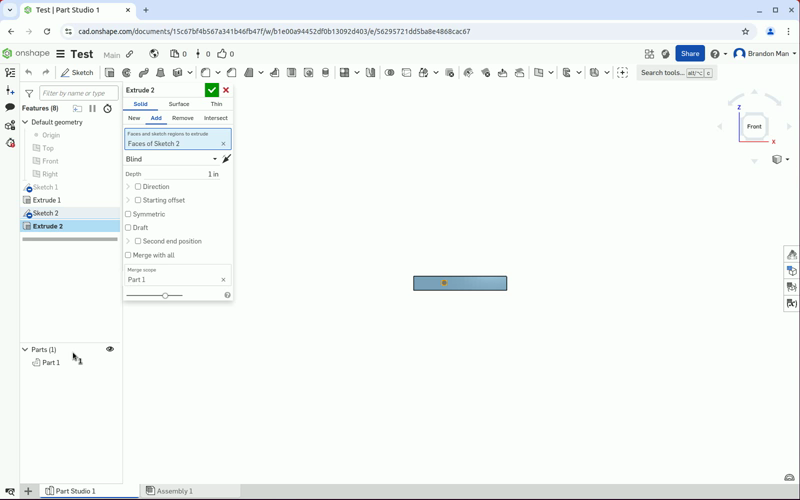
mouse_move(143, 106)
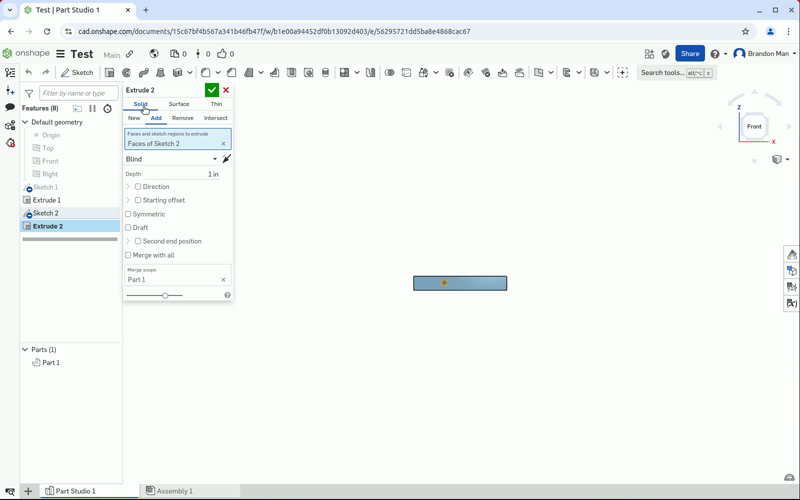
click(143, 106)
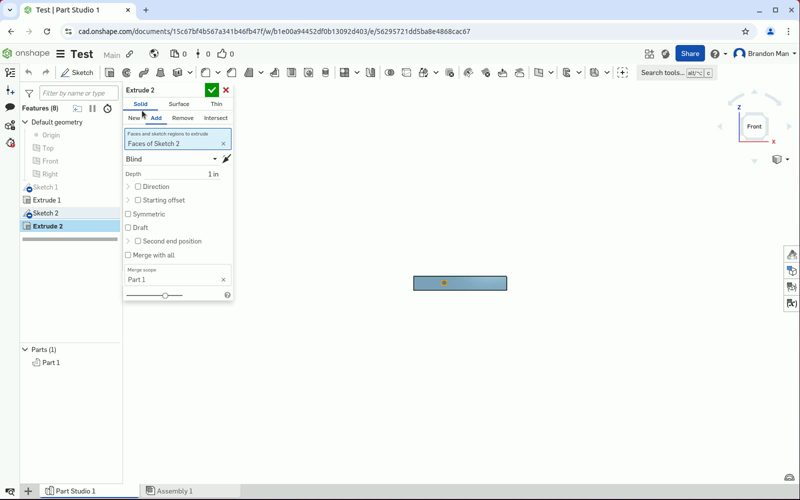
mouse_move(137, 120)
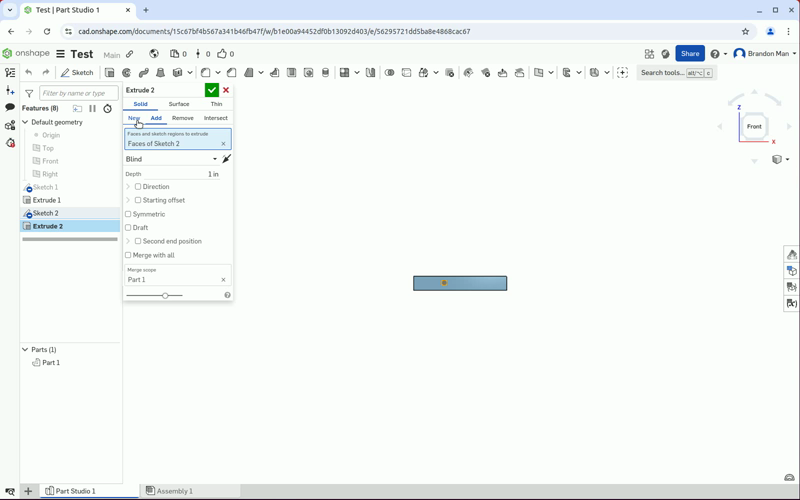
click(137, 120)
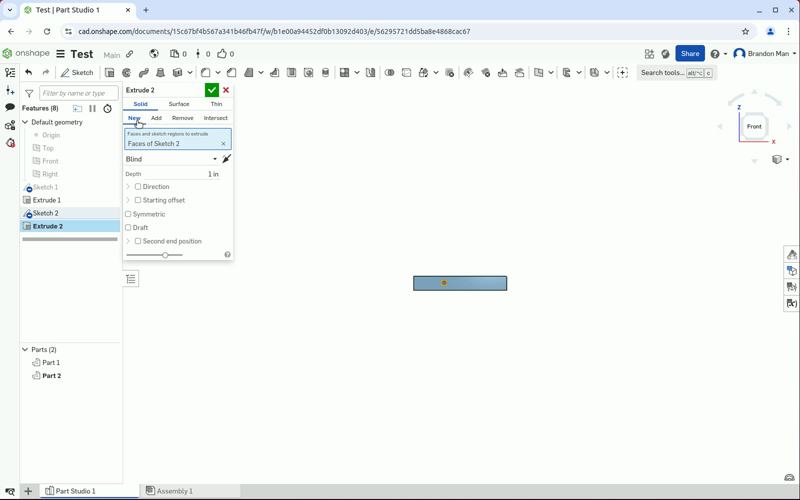
key(tab, 4)
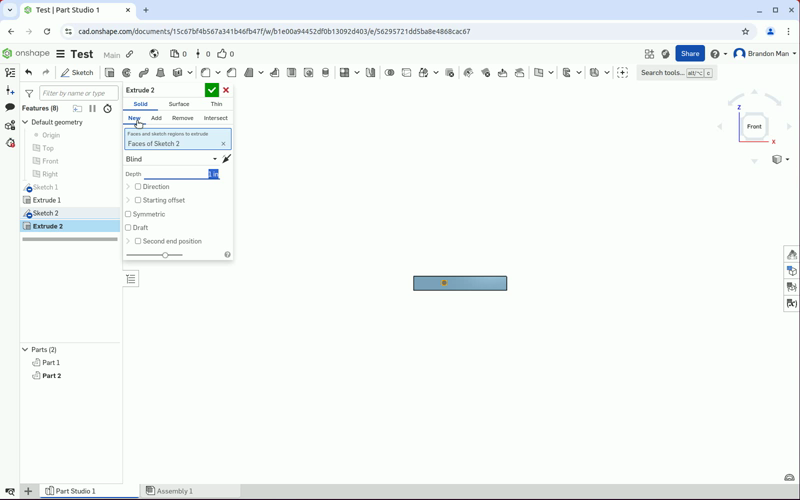
text(2.648)
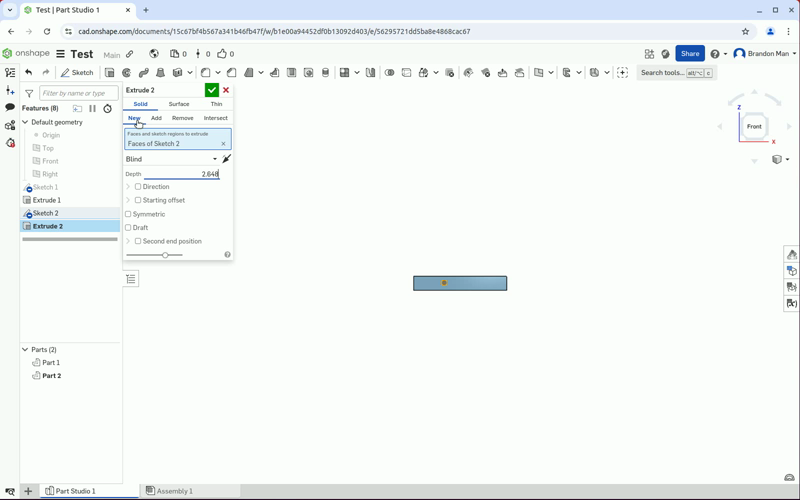
key(enter)
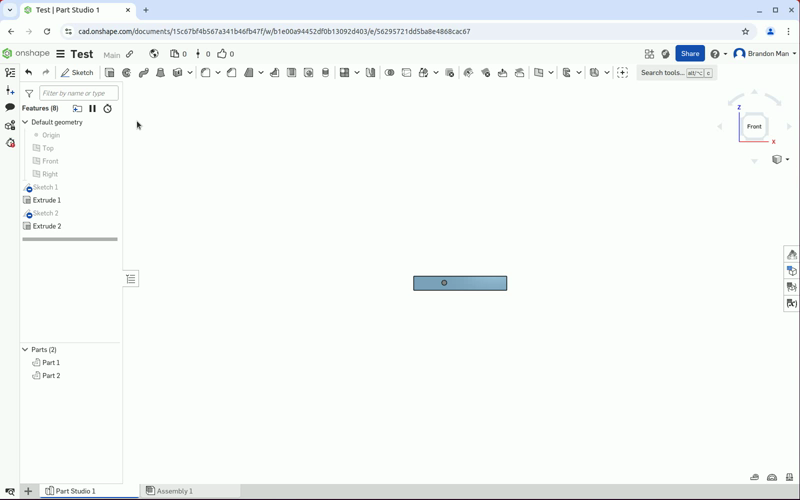
key(shift+h)
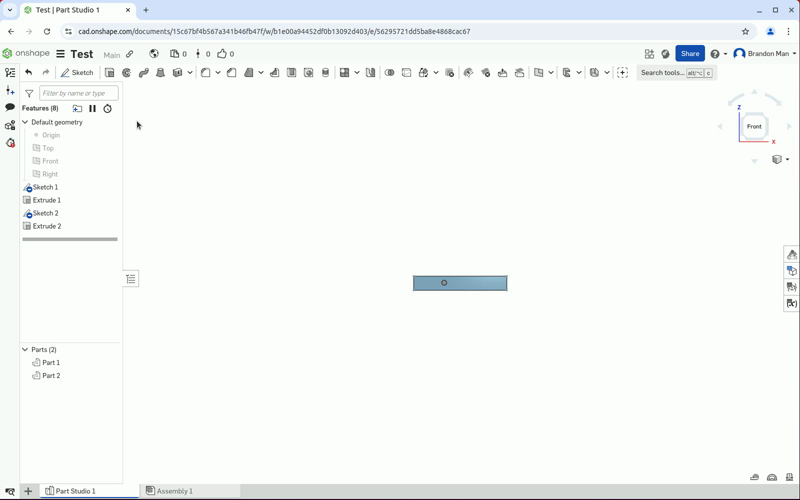
key(shift+h)
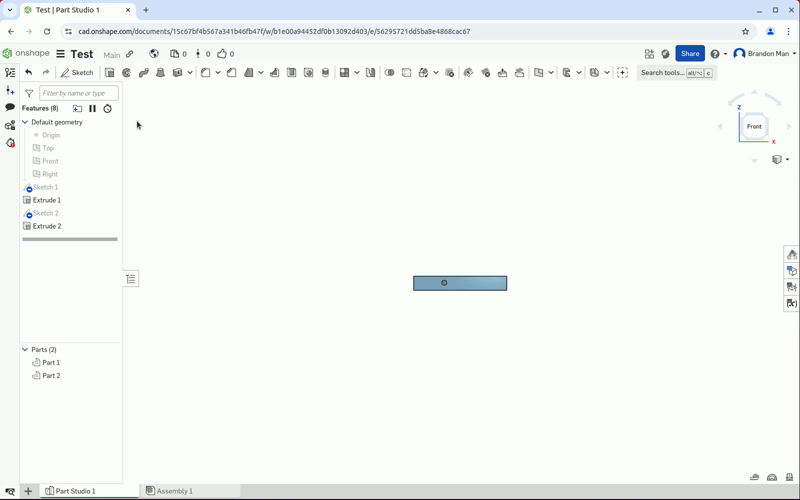
mouse_move(73, 189)
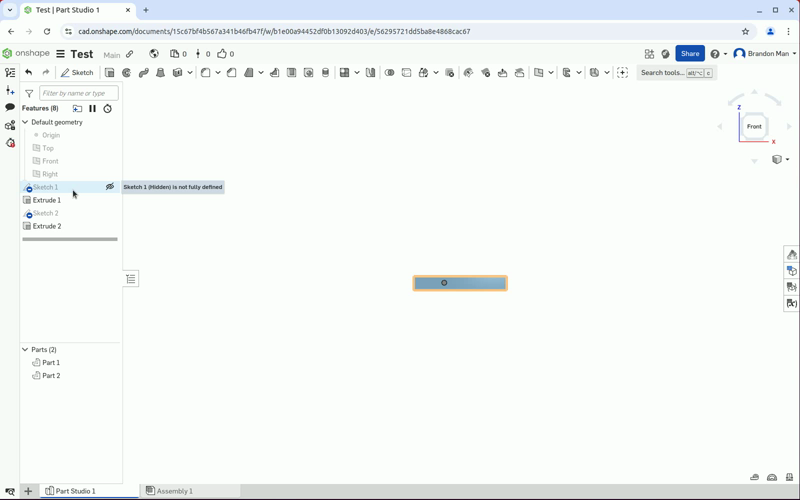
click(73, 189)
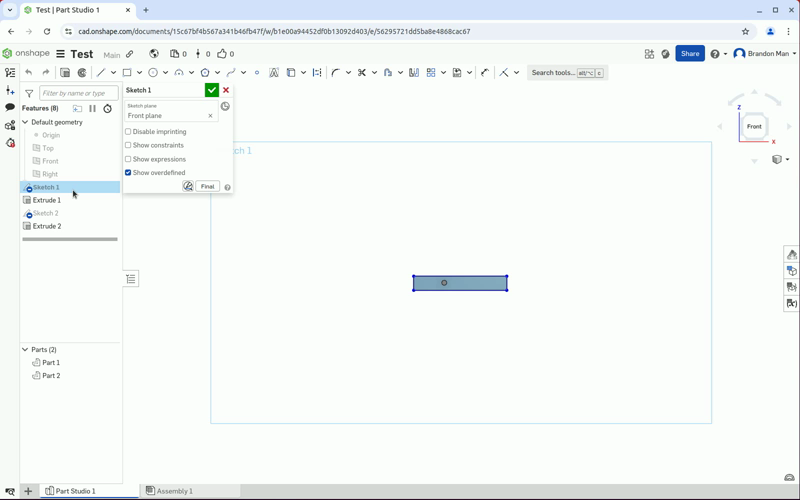
mouse_move(229, 92)
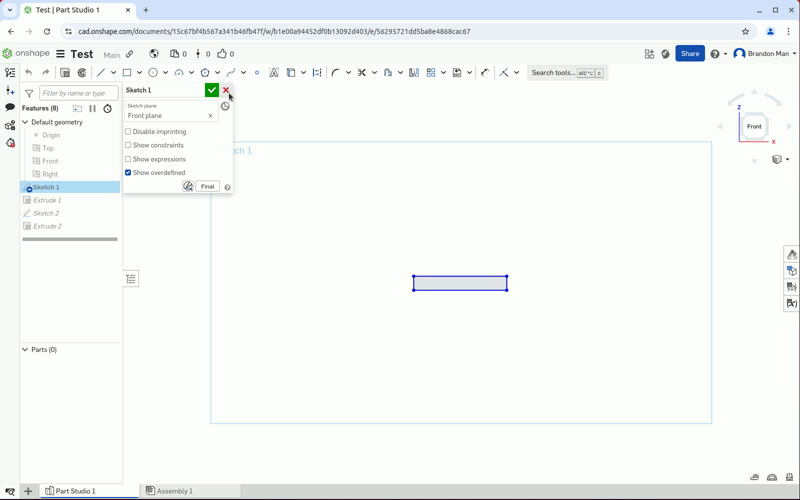
click(229, 92)
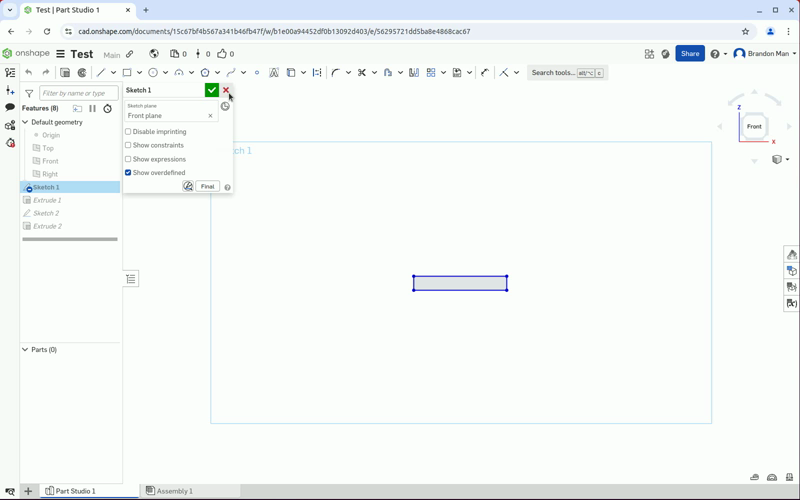
key(shift+s)
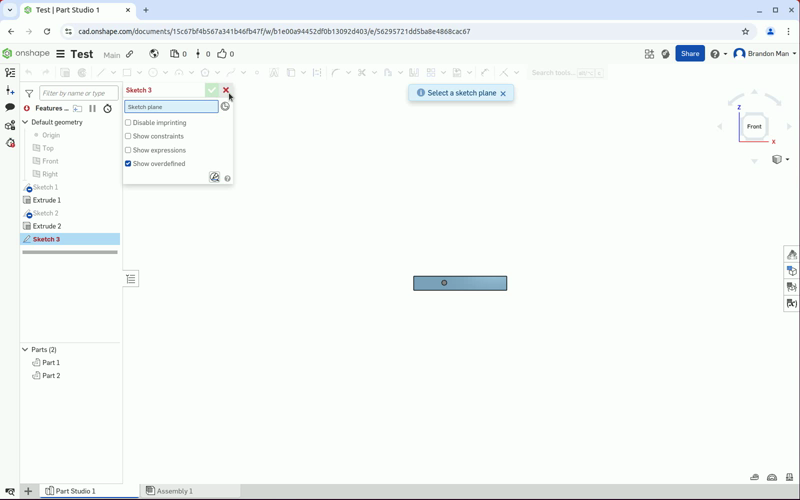
mouse_move(73, 163)
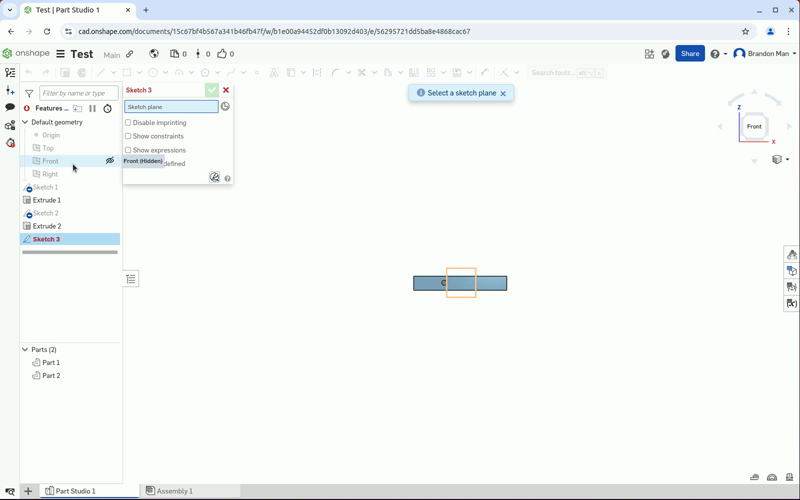
click(73, 163)
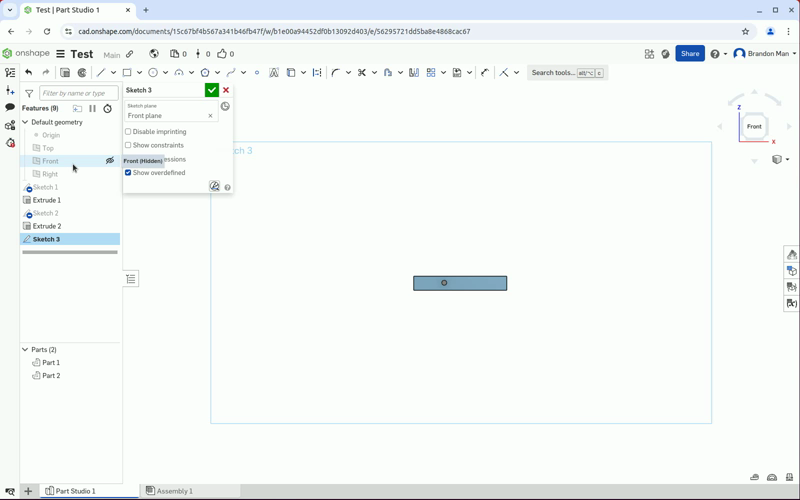
mouse_move(73, 352)
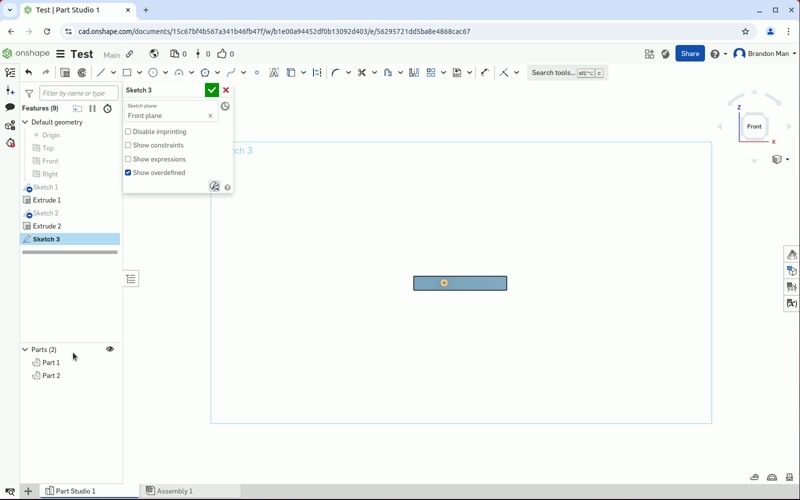
key(y)
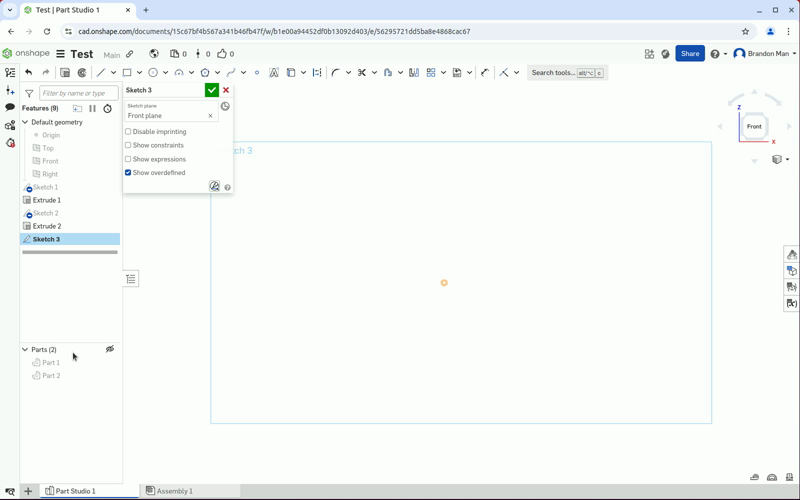
key(c)
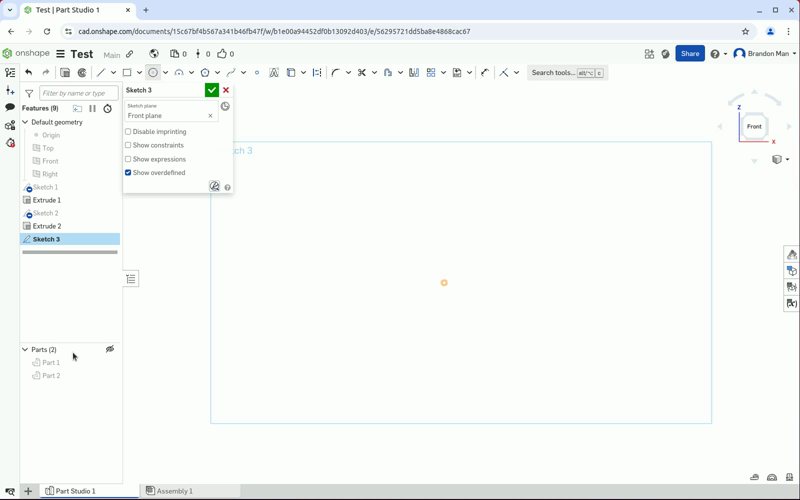
key_down(shift)
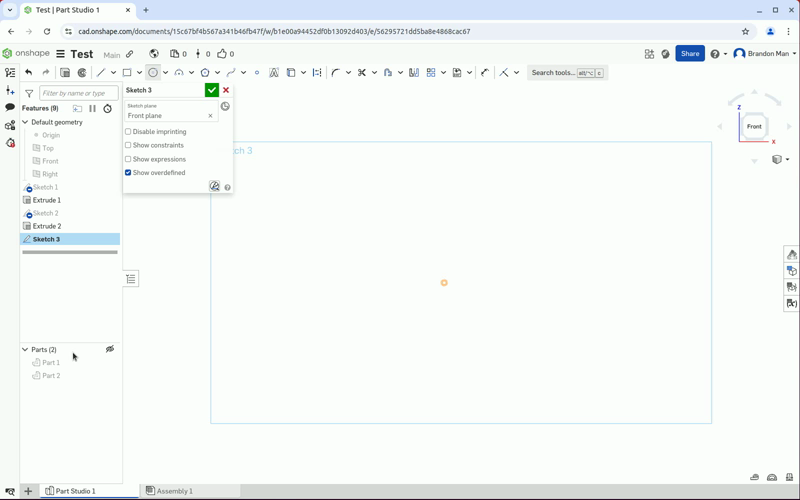
mouse_move(478, 282)
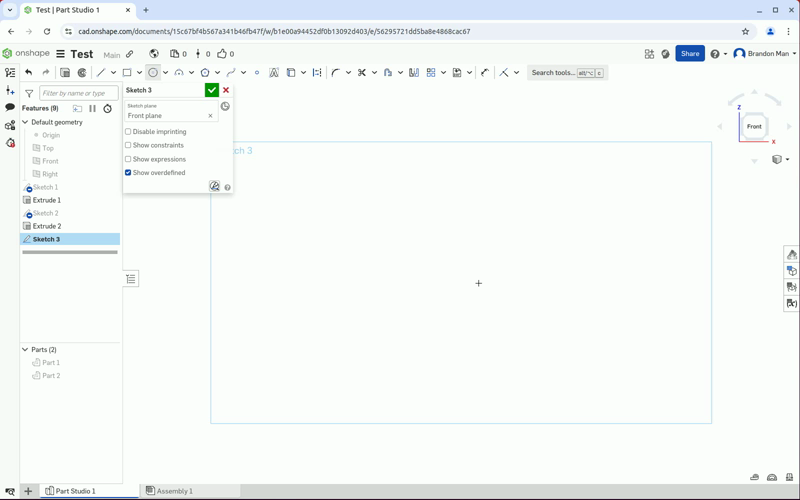
click(478, 282)
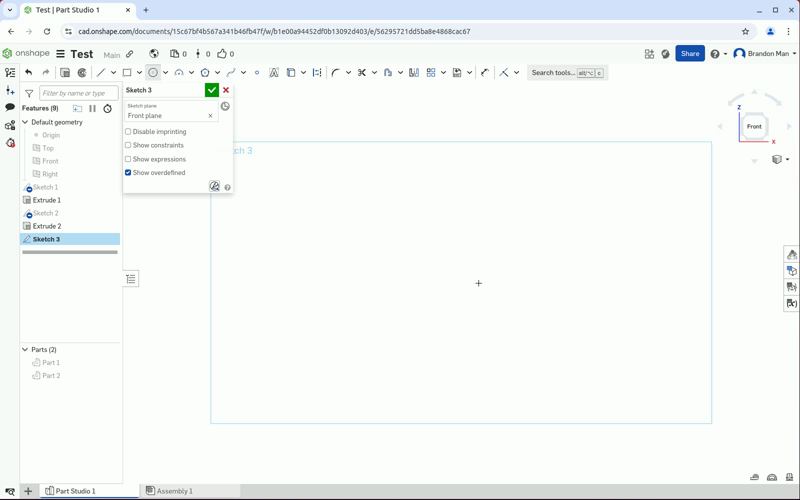
key_up(shift)
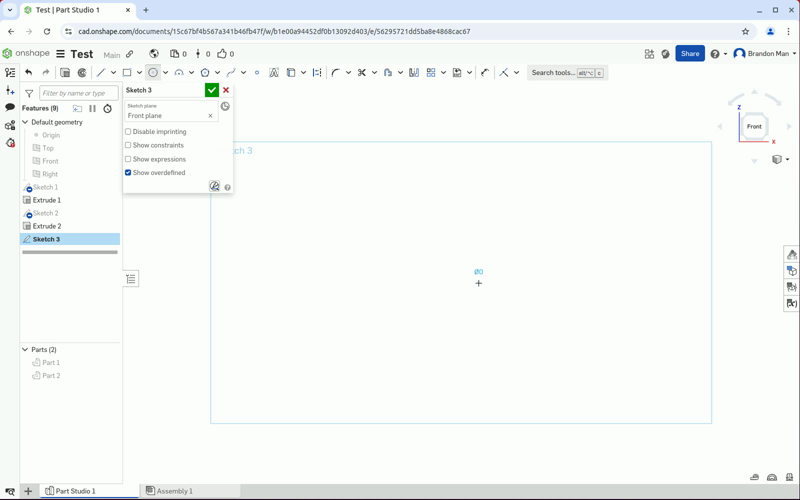
mouse_move(480, 282)
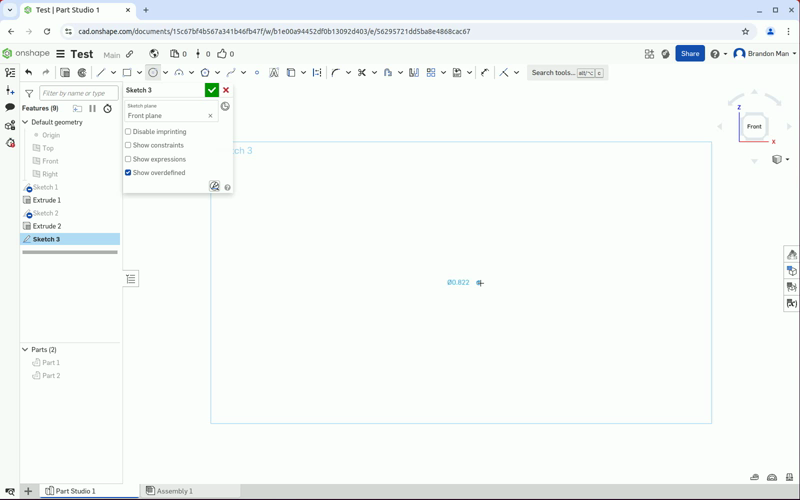
scroll(6)
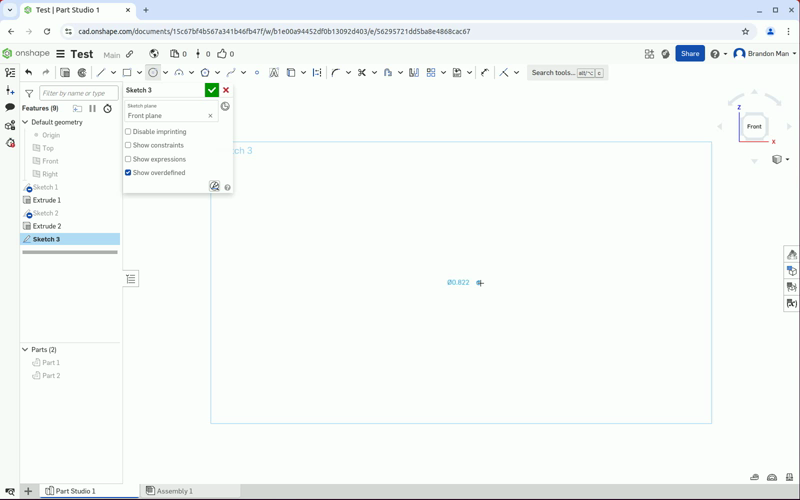
scroll(6)
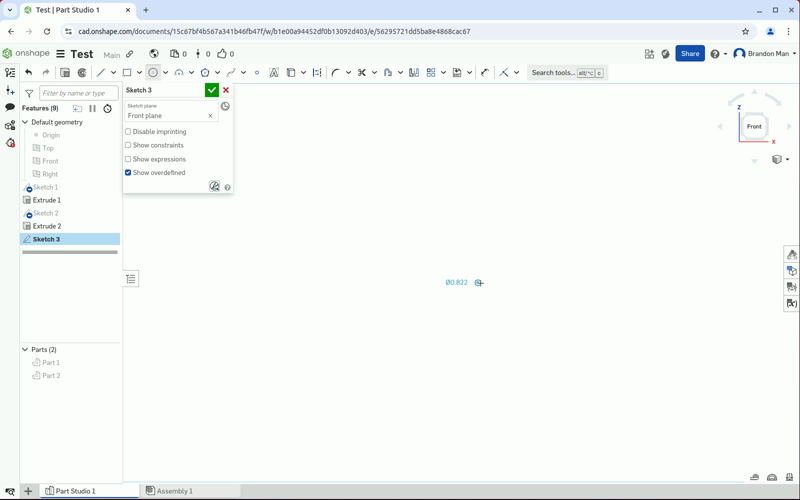
scroll(6)
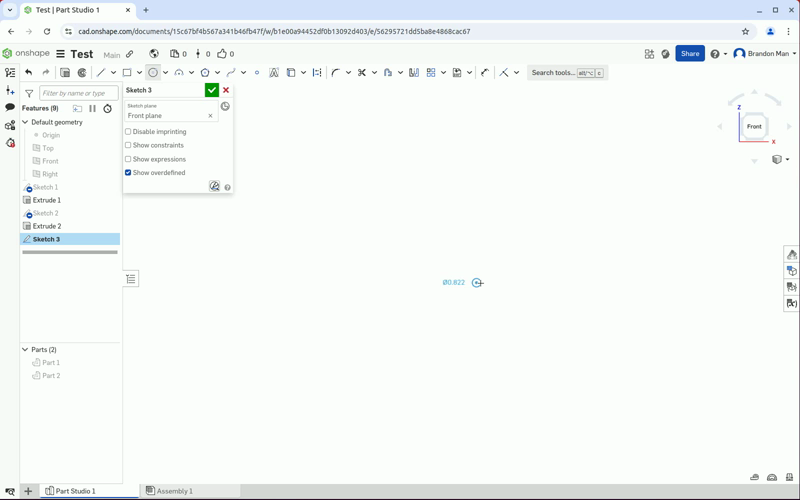
scroll(6)
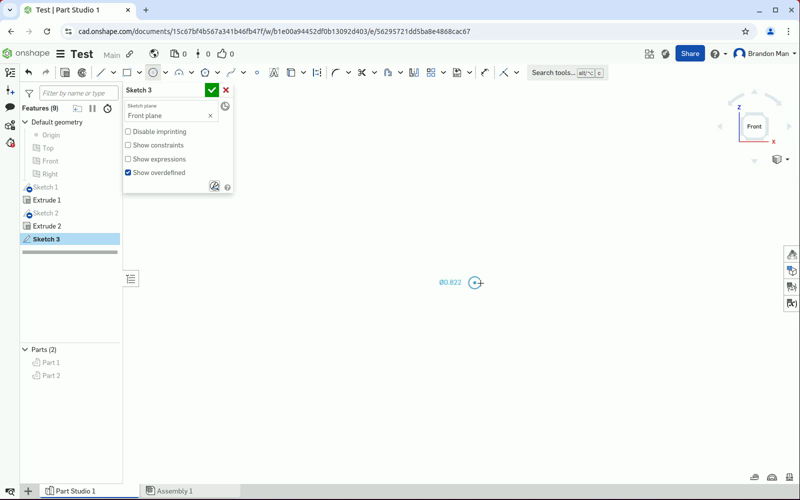
scroll(6)
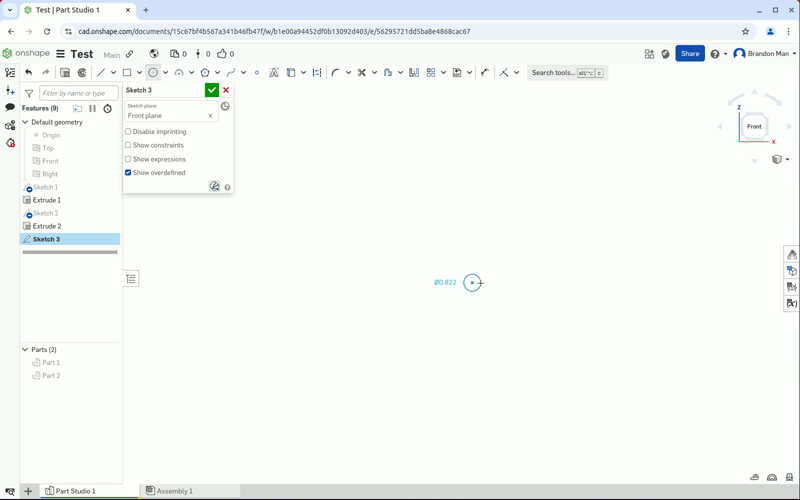
scroll(6)
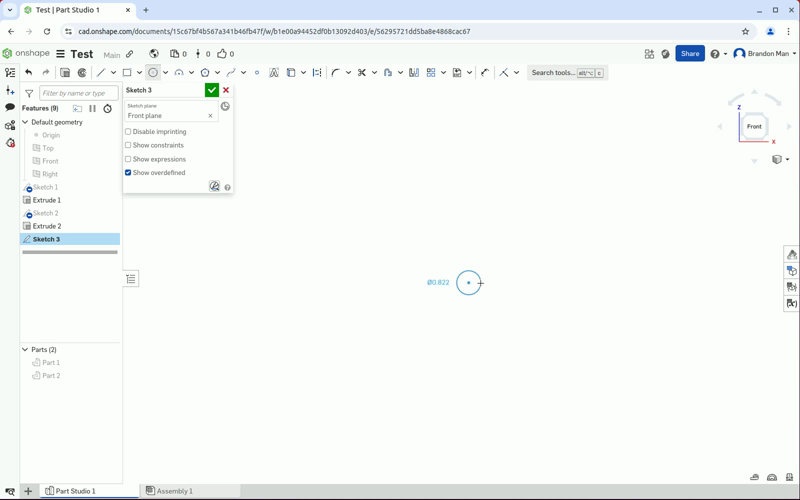
scroll(6)
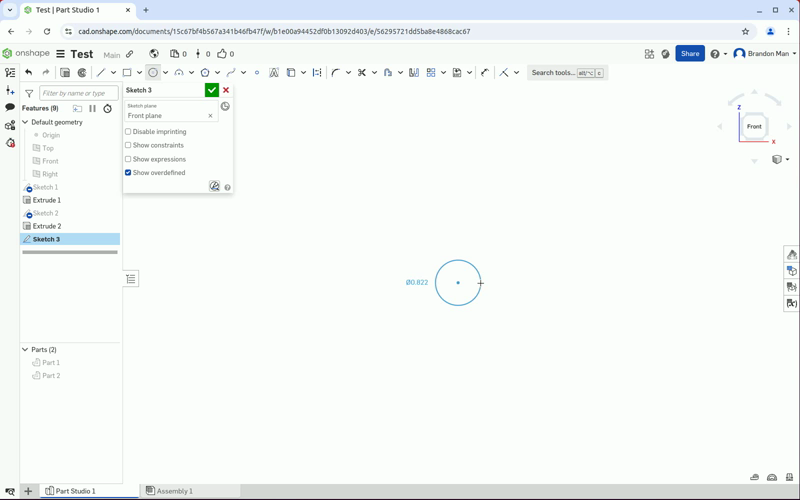
click(480, 282)
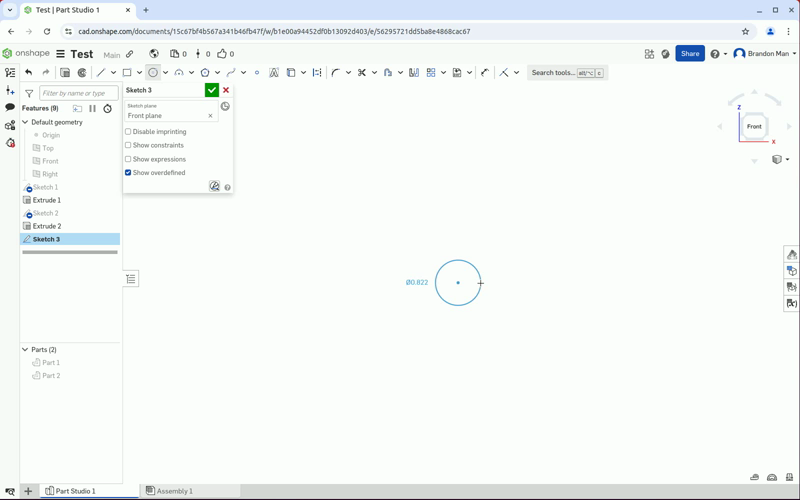
scroll(-6)
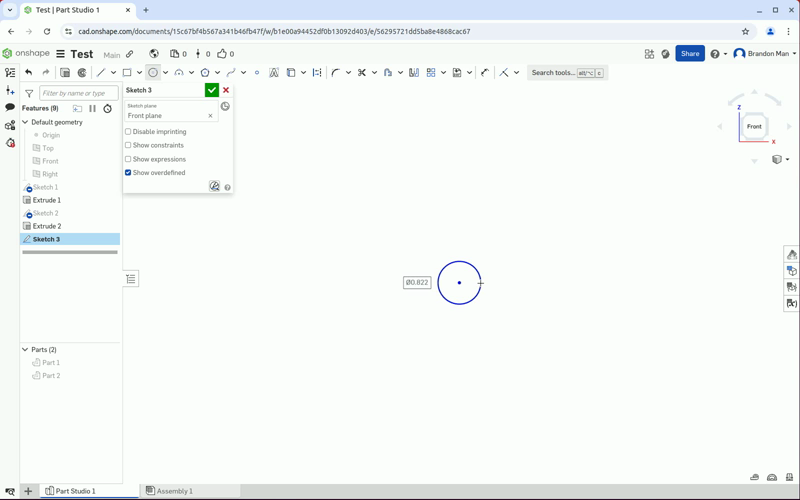
scroll(-6)
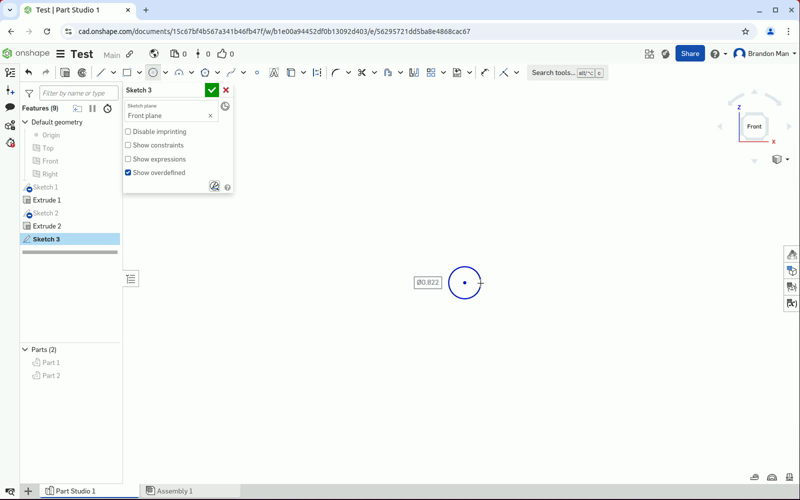
scroll(-6)
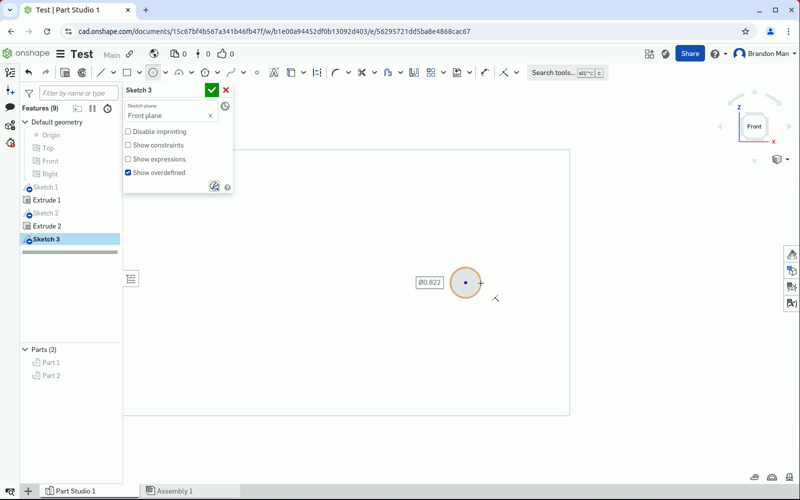
scroll(-6)
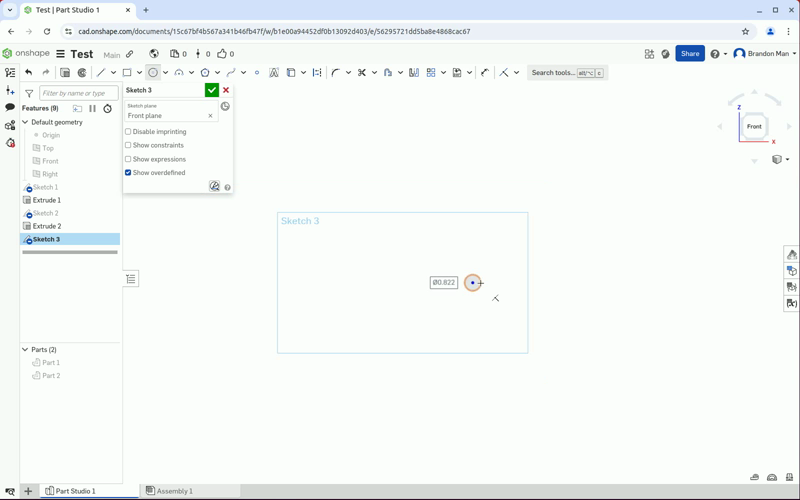
scroll(-6)
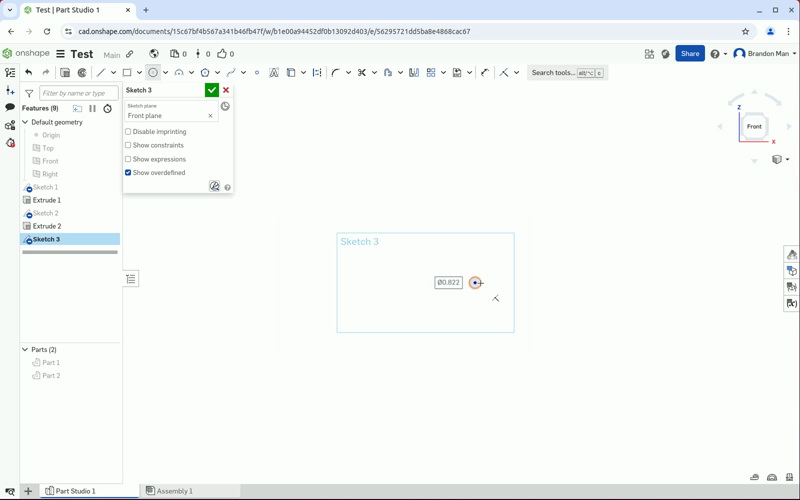
scroll(-6)
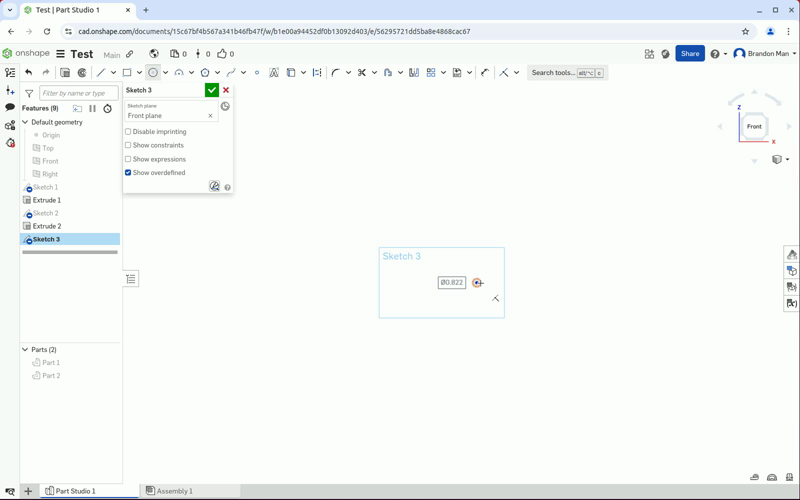
scroll(-6)
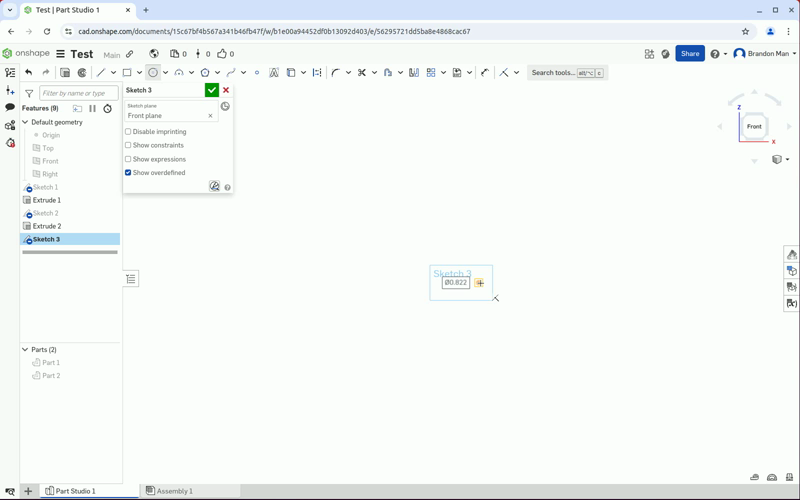
key(esc)
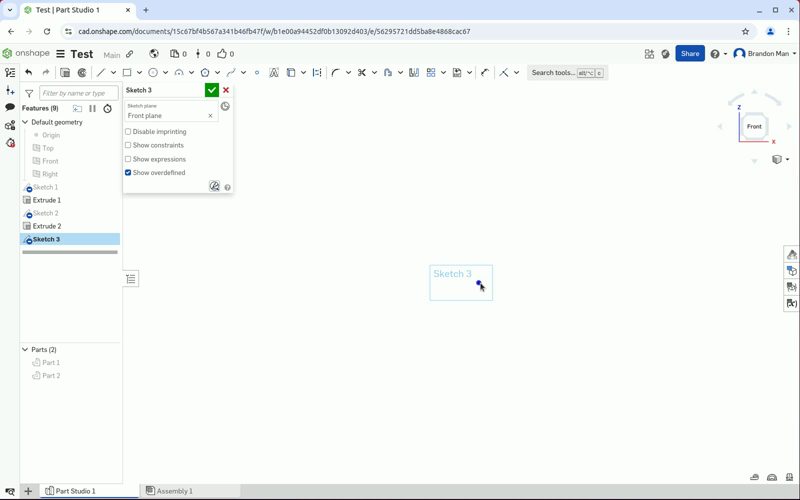
mouse_move(479, 281)
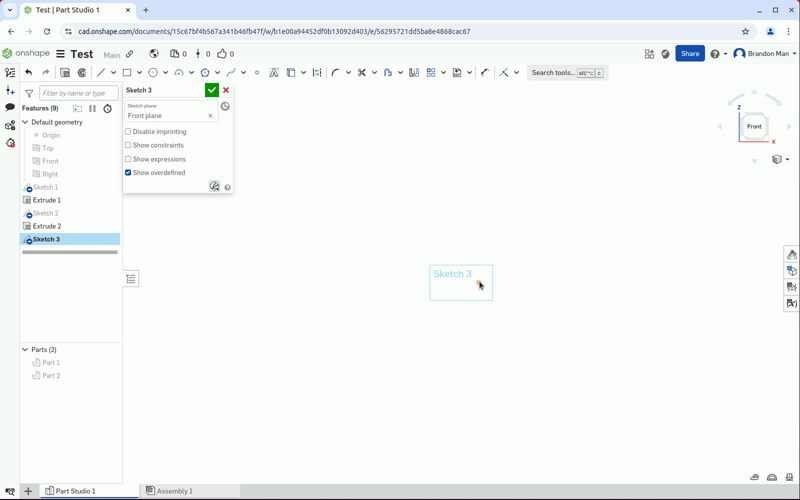
scroll(6)
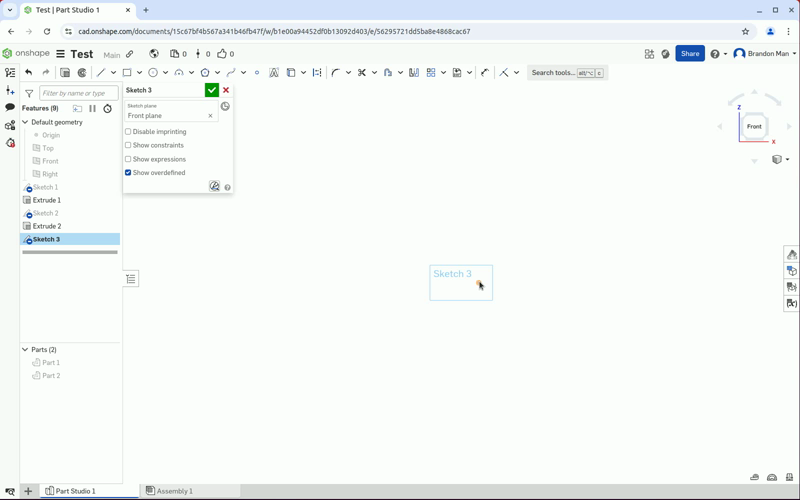
scroll(6)
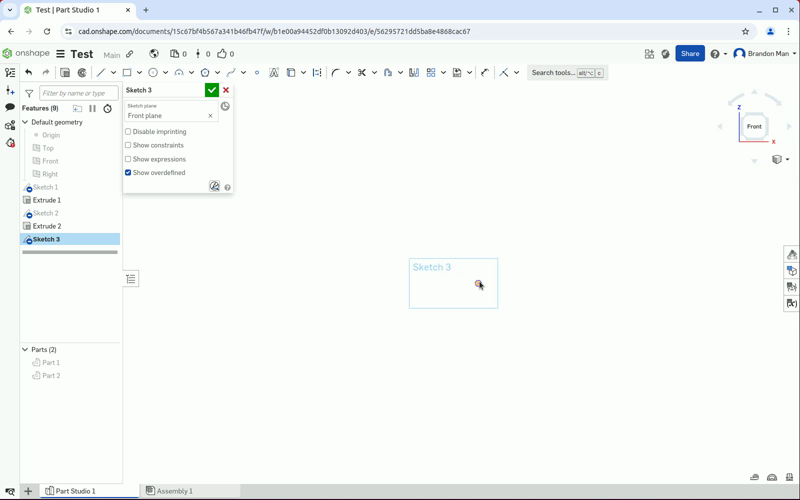
scroll(6)
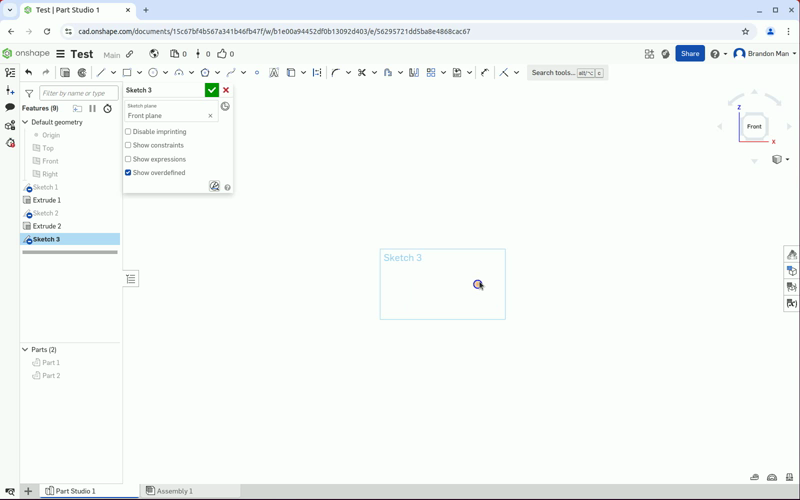
scroll(6)
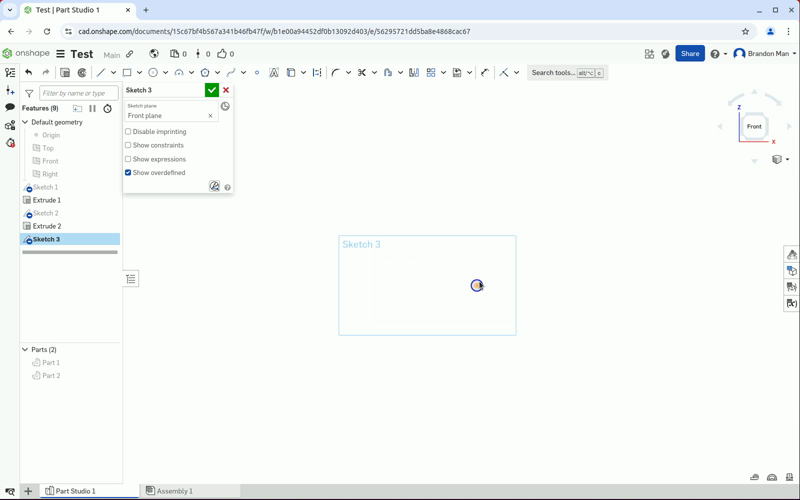
scroll(6)
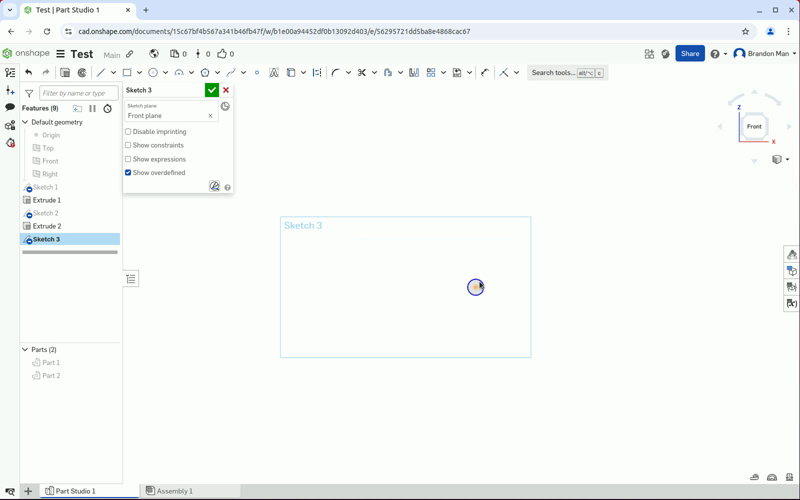
scroll(6)
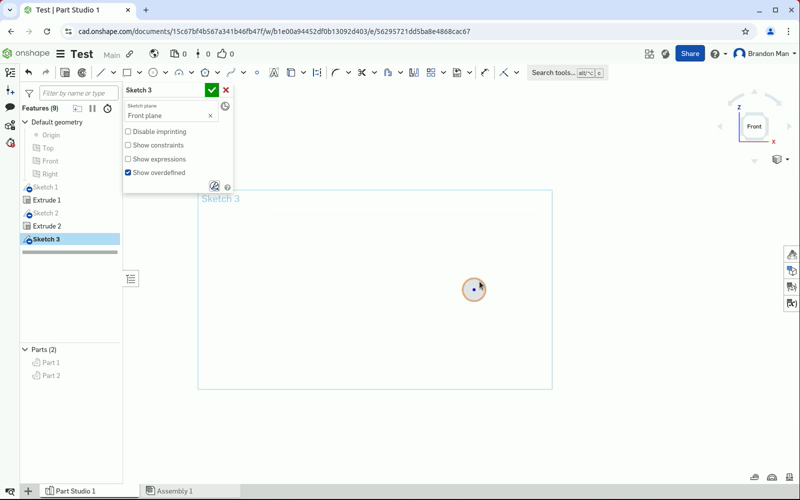
scroll(6)
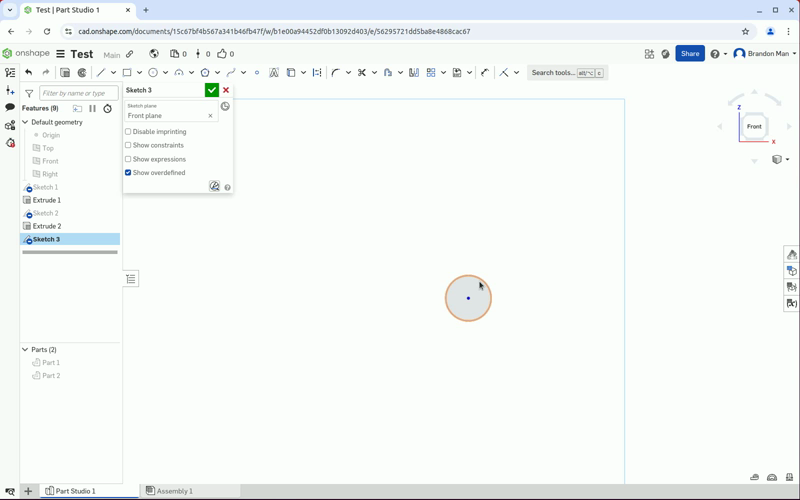
click(479, 281)
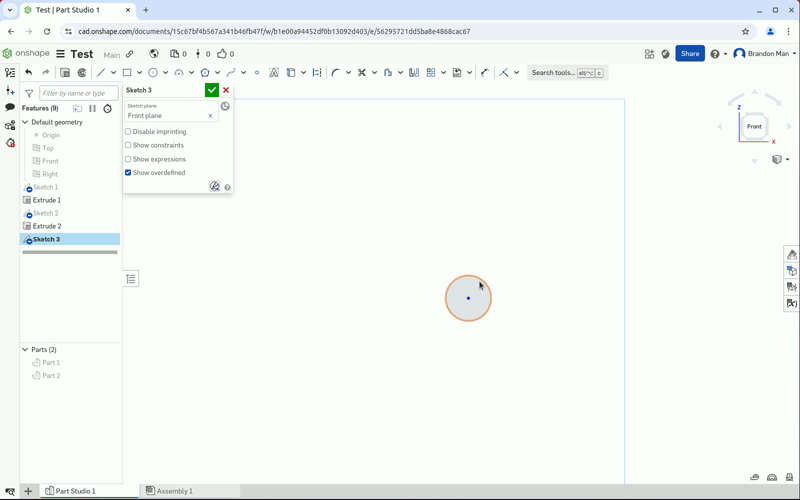
scroll(-6)
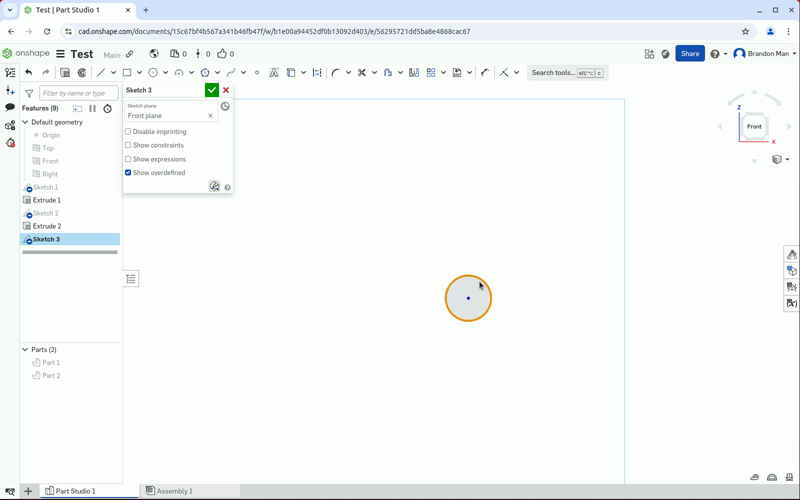
scroll(-6)
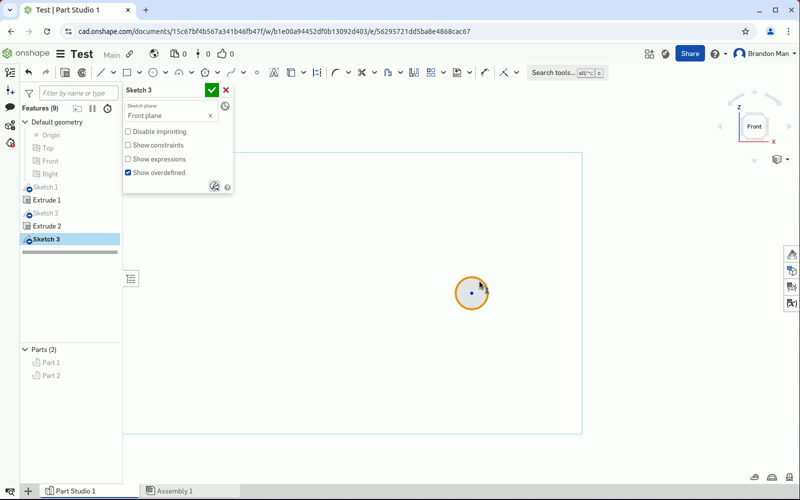
scroll(-6)
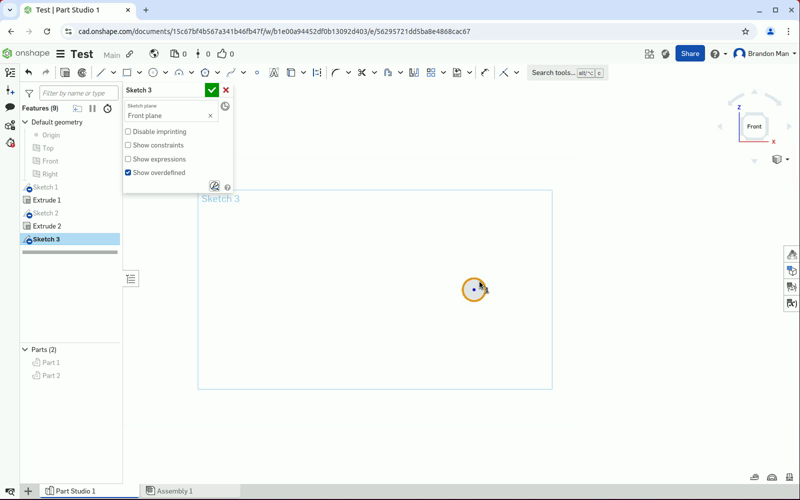
scroll(-6)
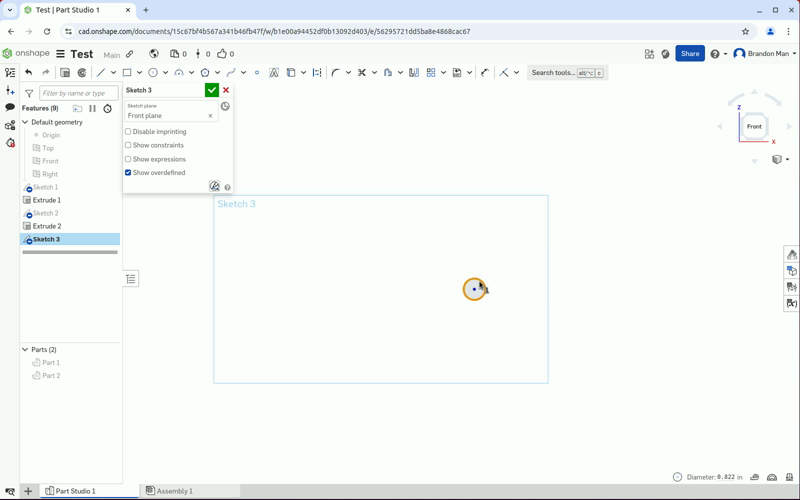
scroll(-6)
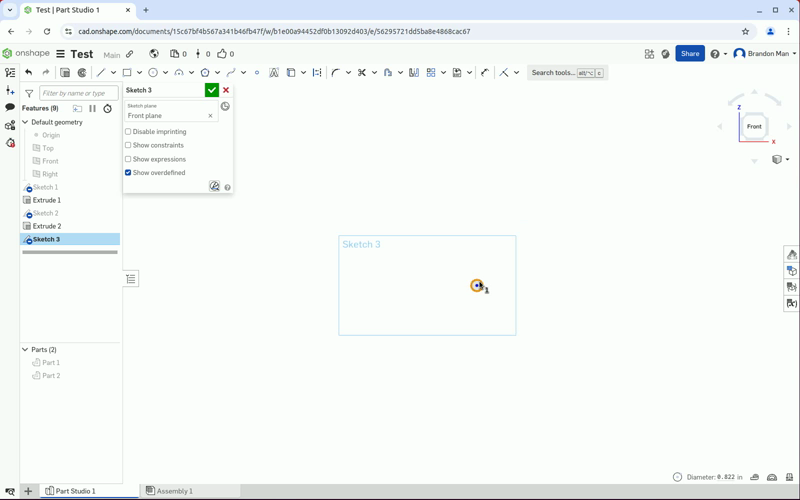
scroll(-6)
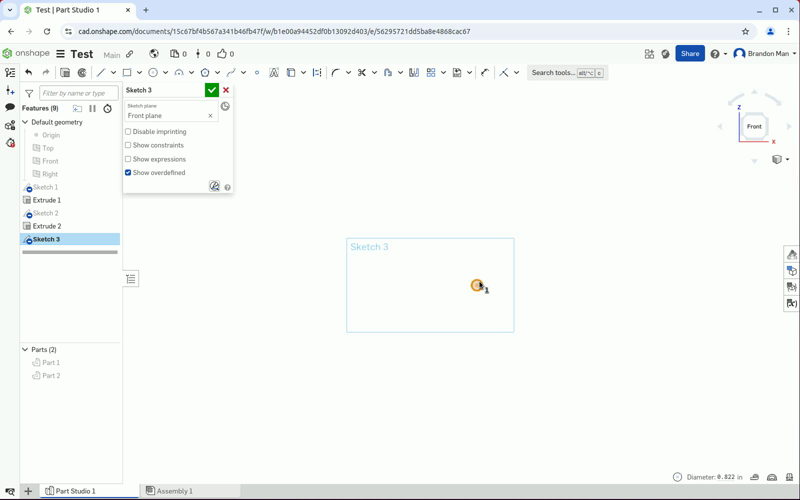
scroll(-6)
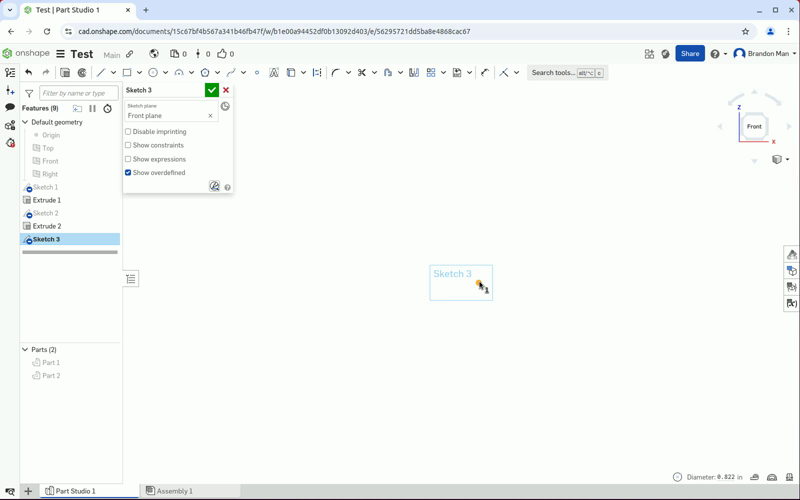
mouse_move(73, 352)
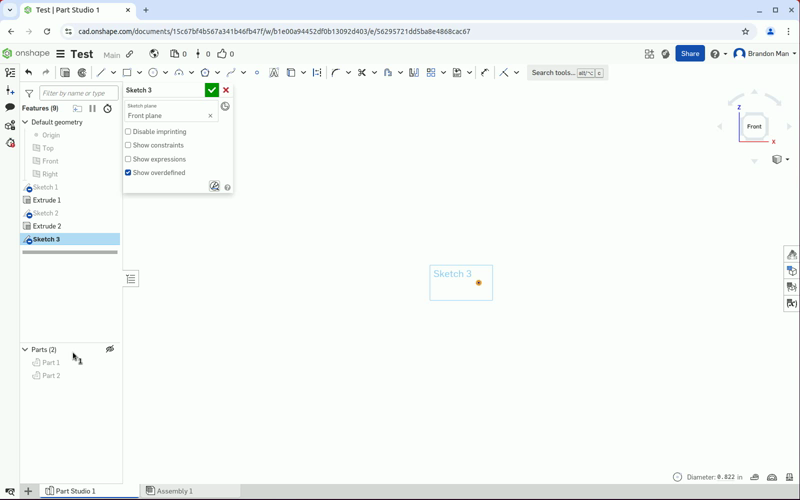
key(shift+y)
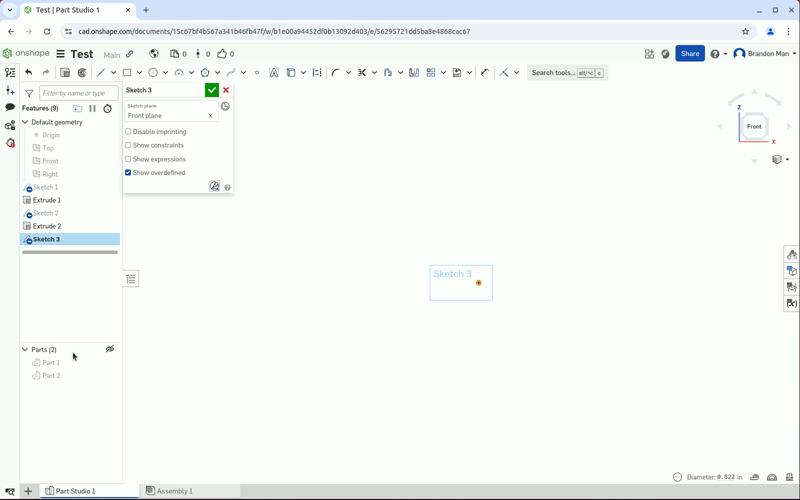
key(shift+e)
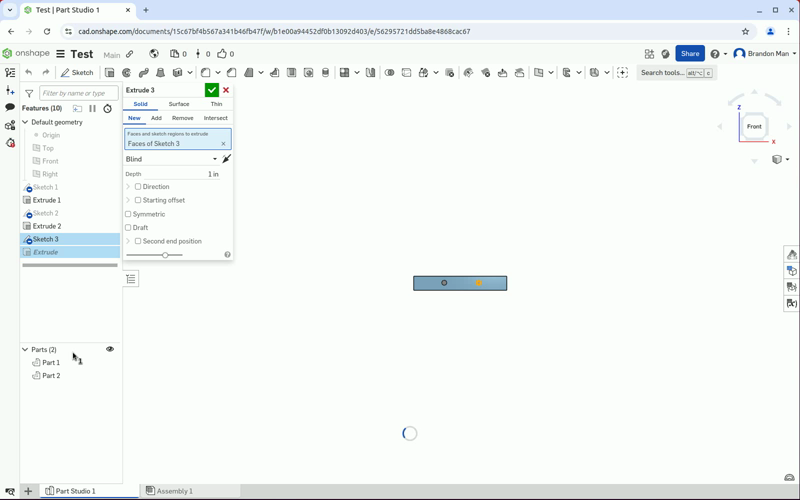
mouse_move(143, 106)
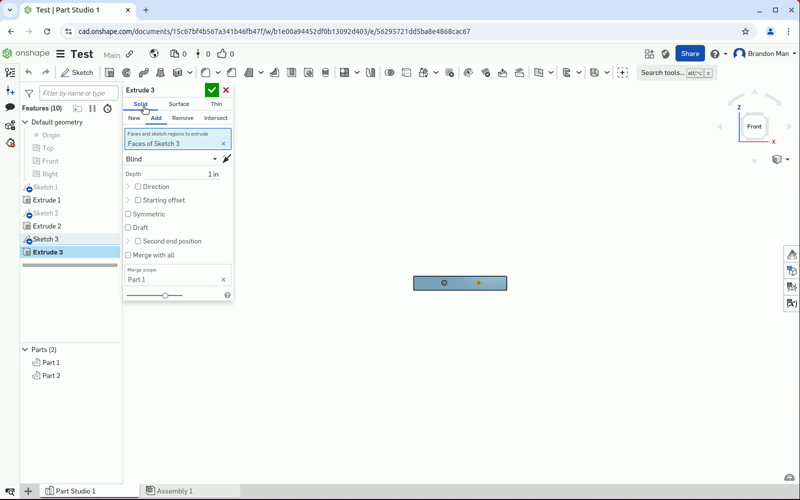
click(143, 106)
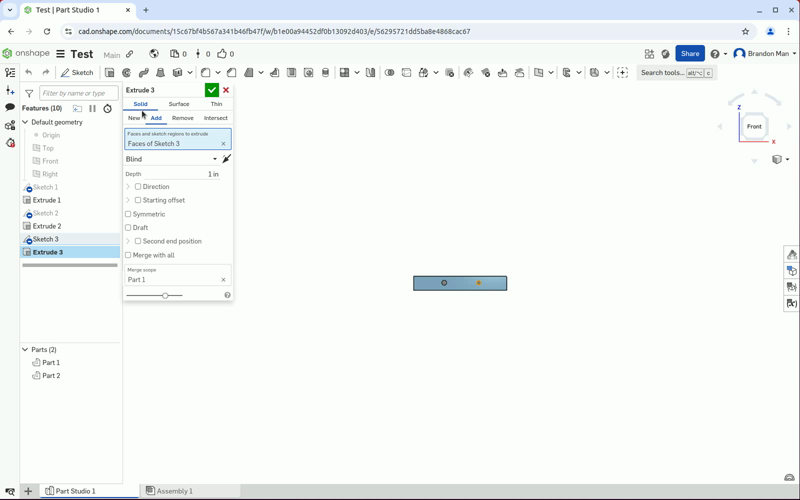
mouse_move(137, 120)
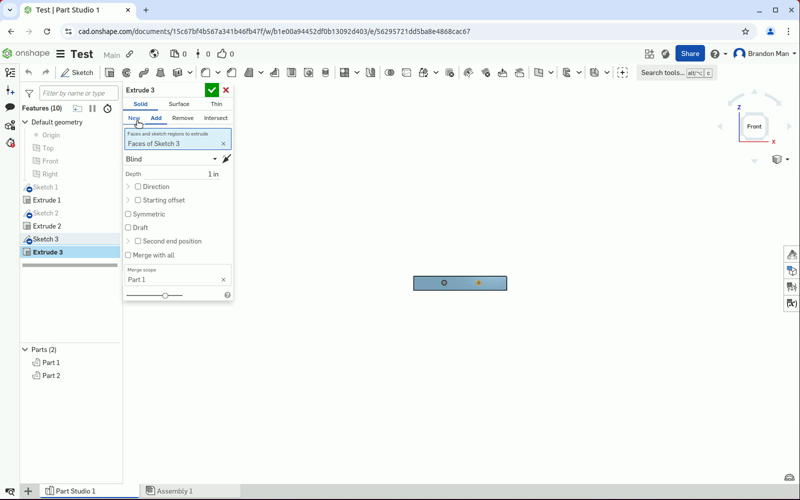
click(137, 120)
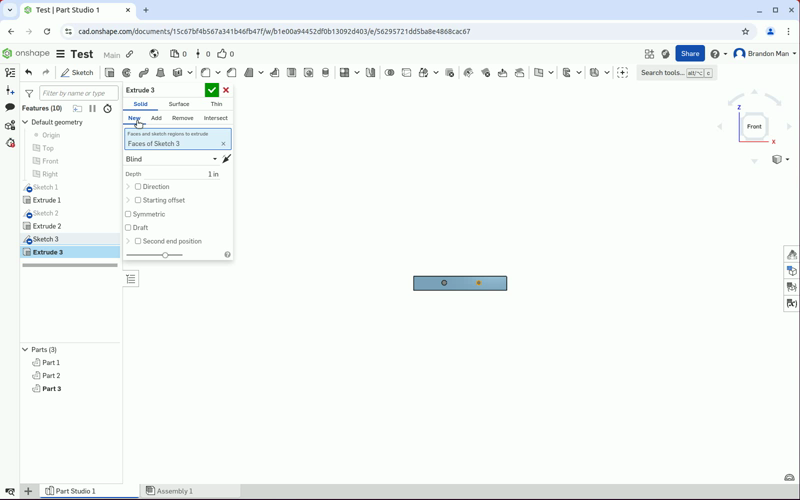
key(tab, 4)
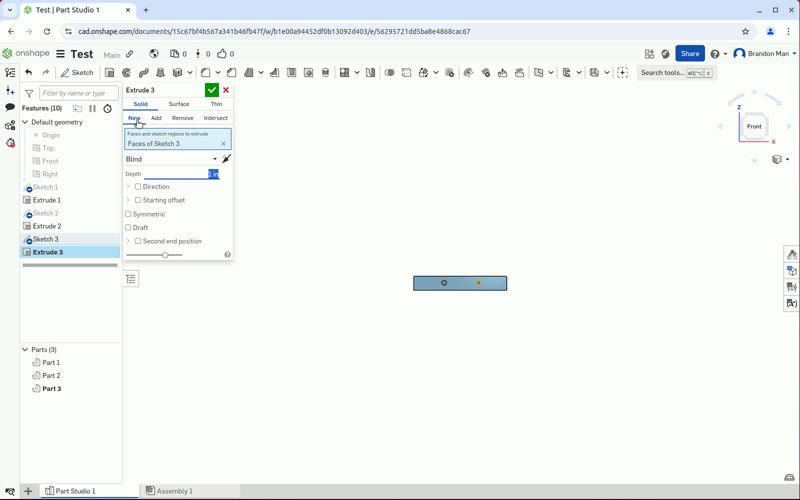
text(2.648)
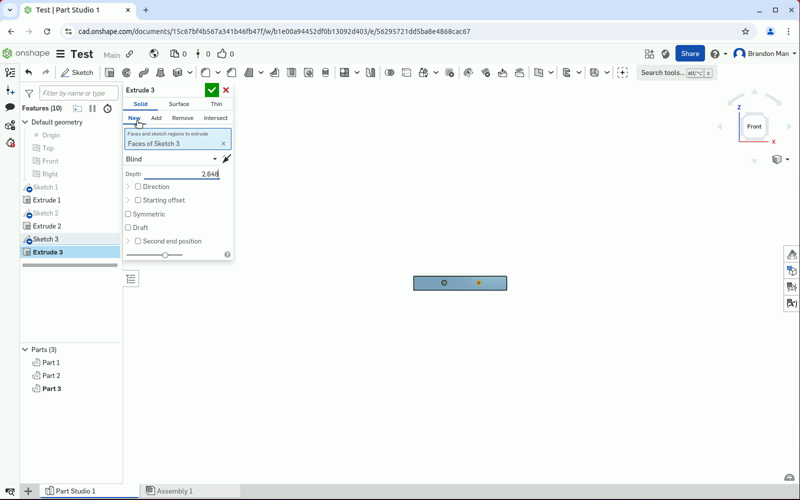
key(enter)
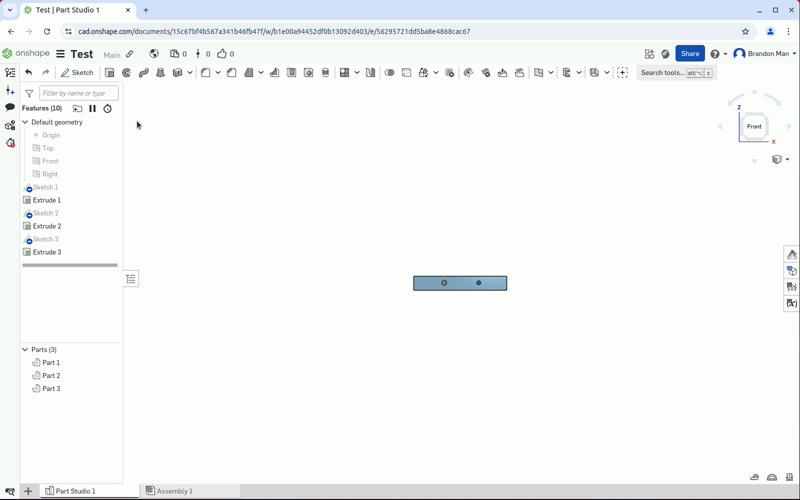
key(shift+h)
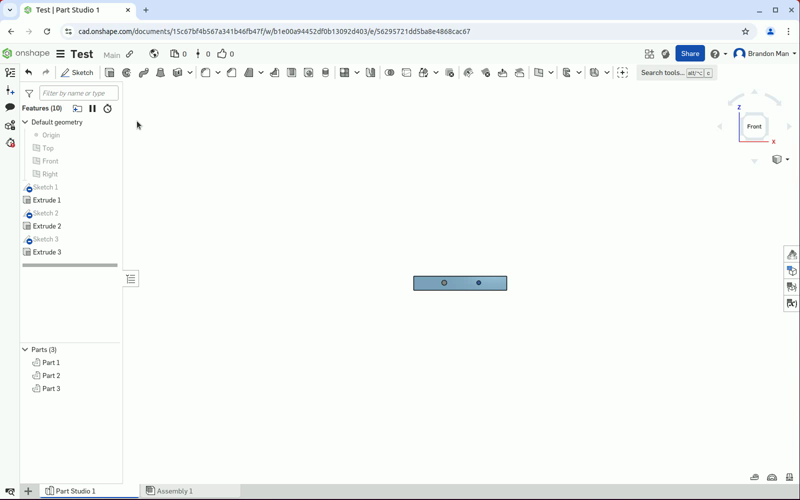
key(shift+h)
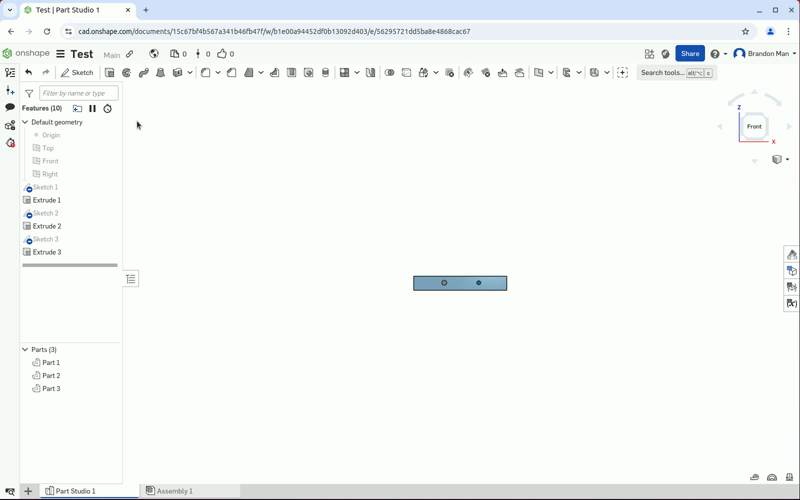
mouse_move(73, 189)
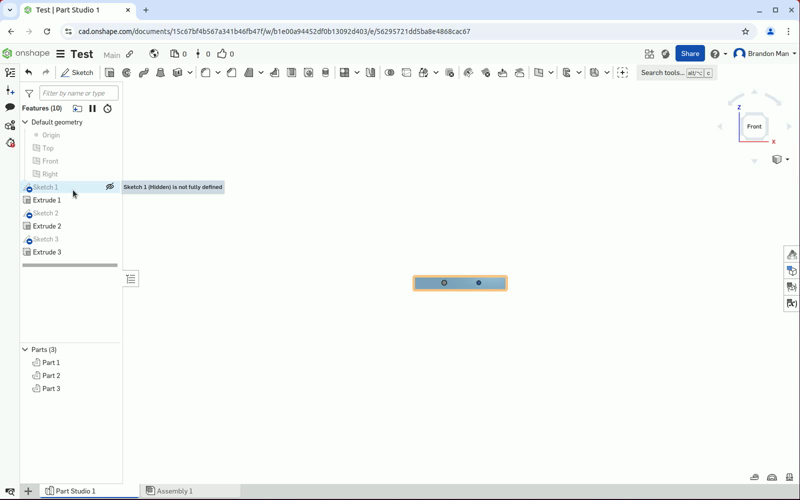
click(73, 189)
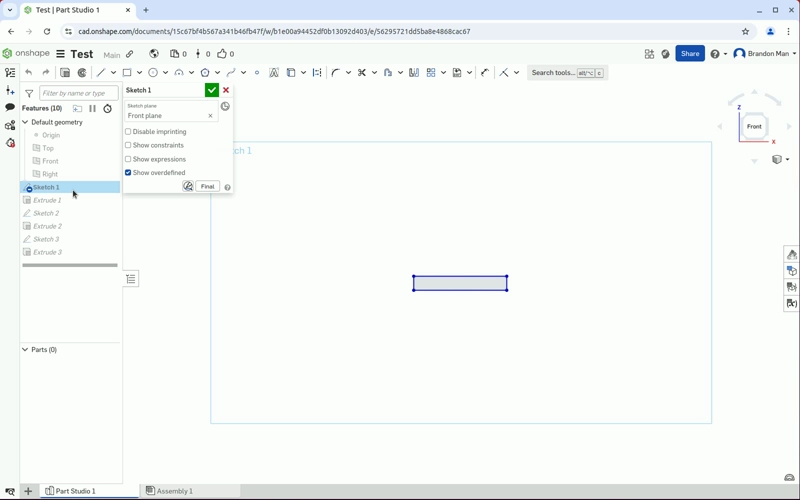
mouse_move(229, 92)
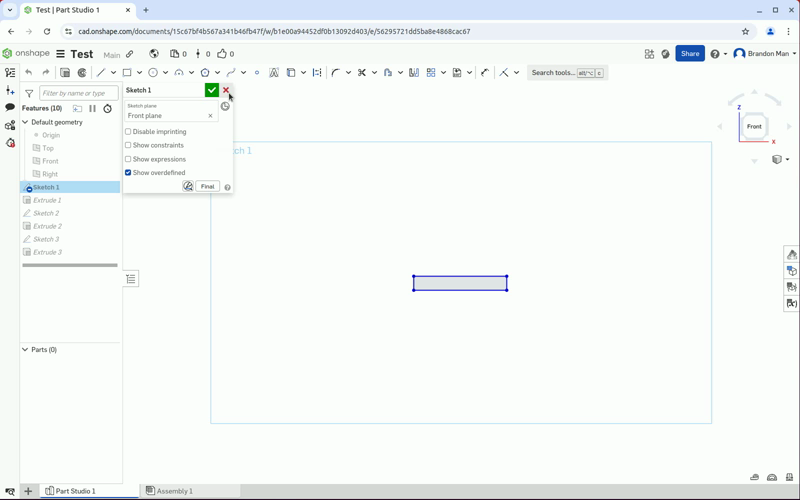
click(229, 92)
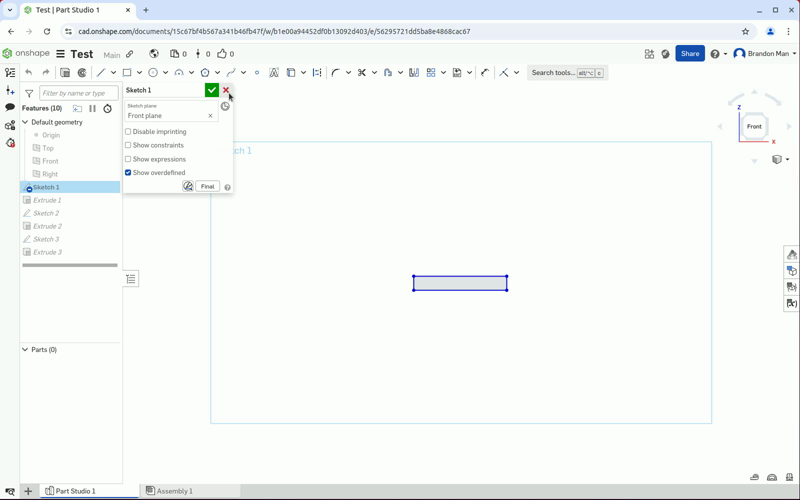
key(shift+s)
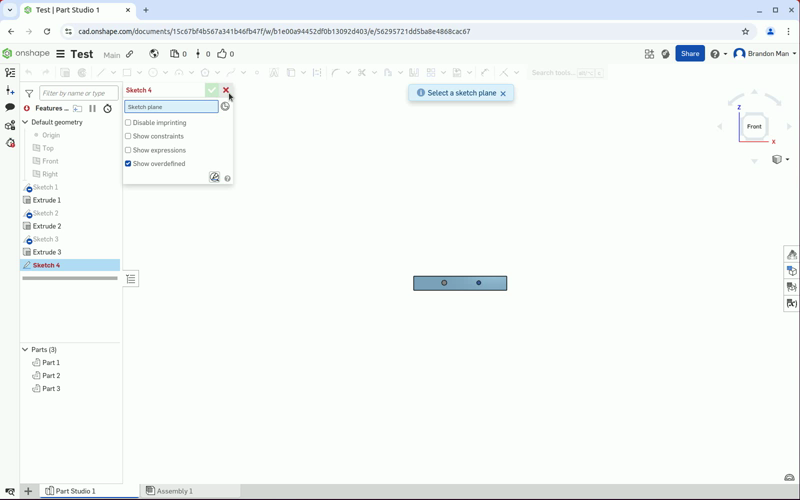
mouse_move(73, 163)
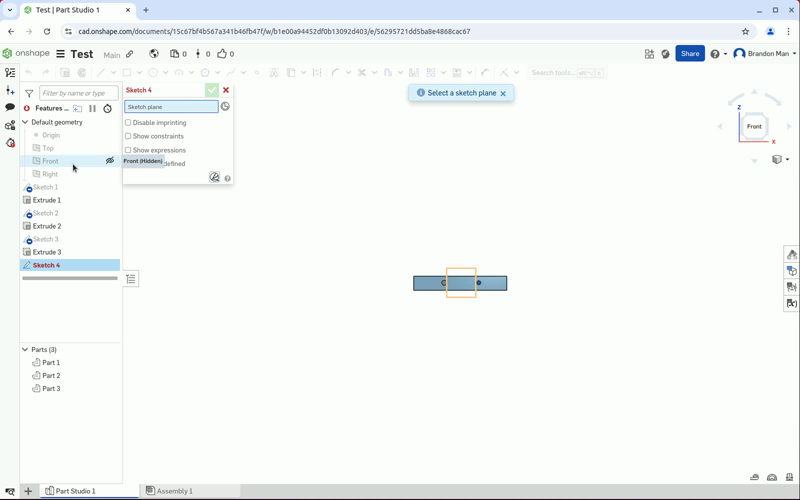
click(73, 163)
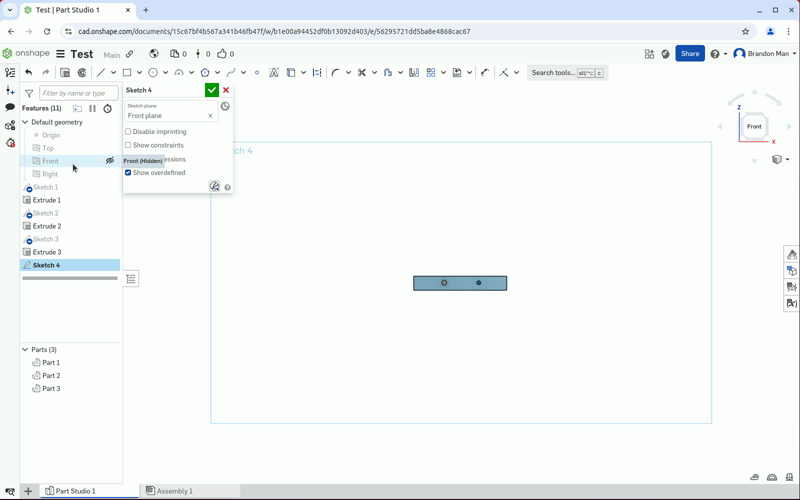
mouse_move(73, 352)
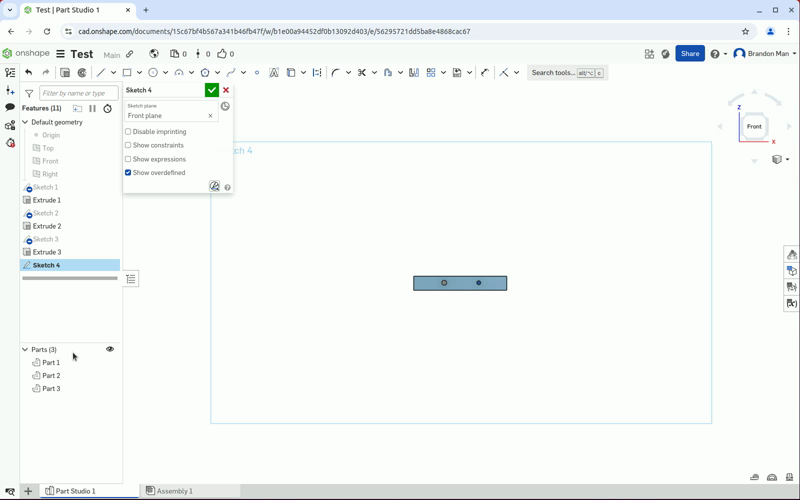
key(y)
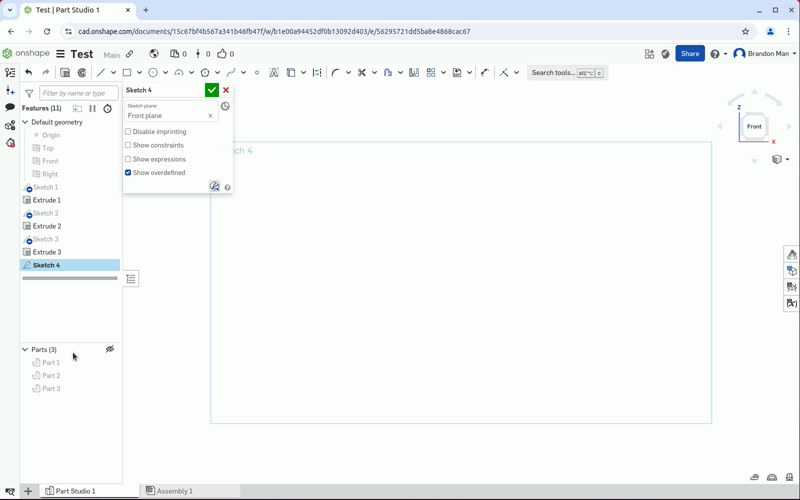
key(c)
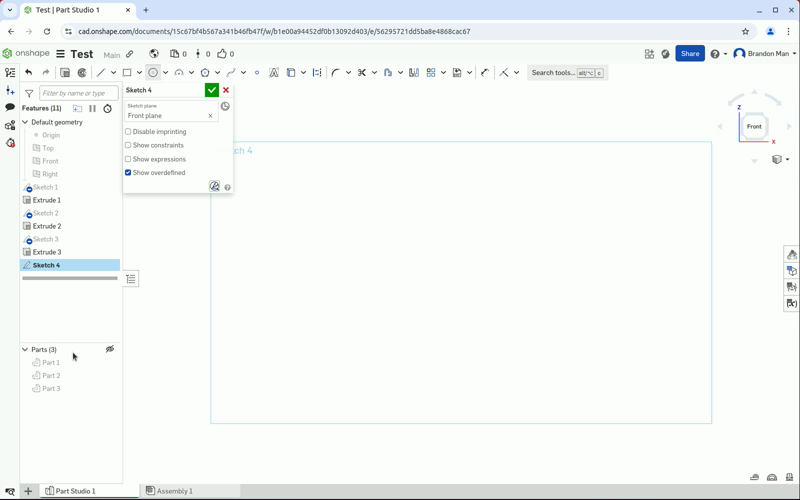
key_down(shift)
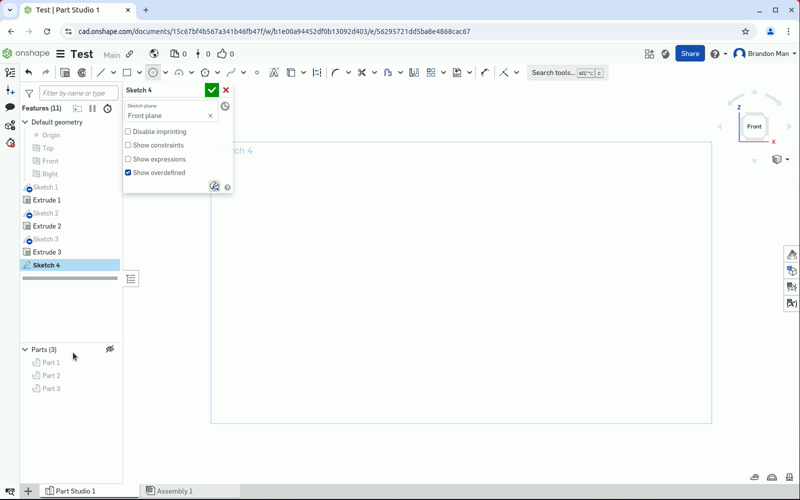
mouse_move(444, 282)
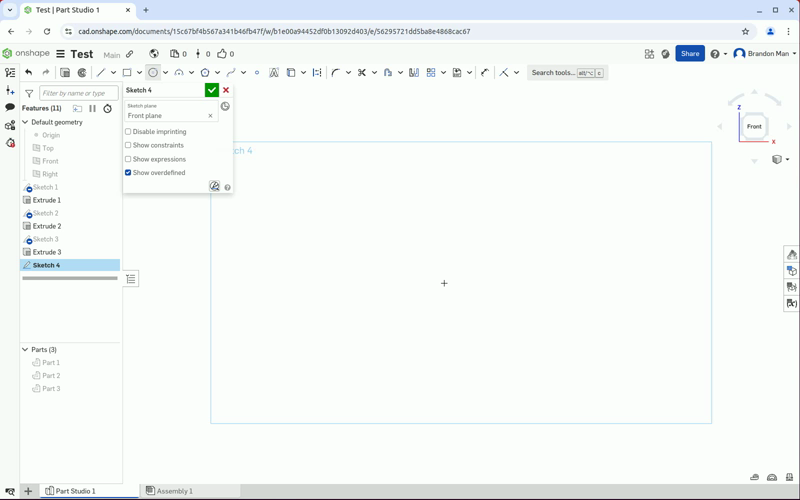
click(444, 282)
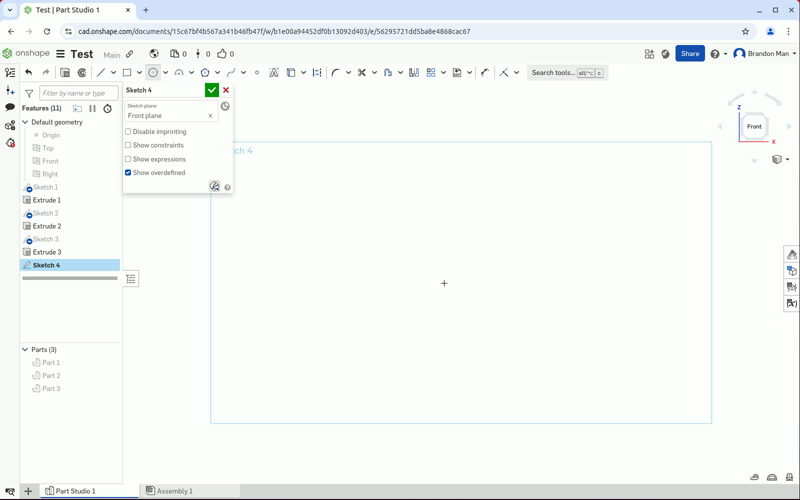
key_up(shift)
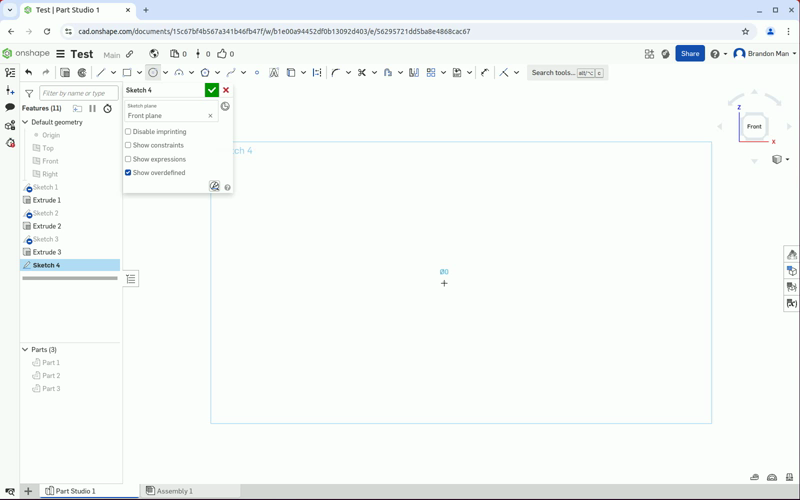
mouse_move(446, 282)
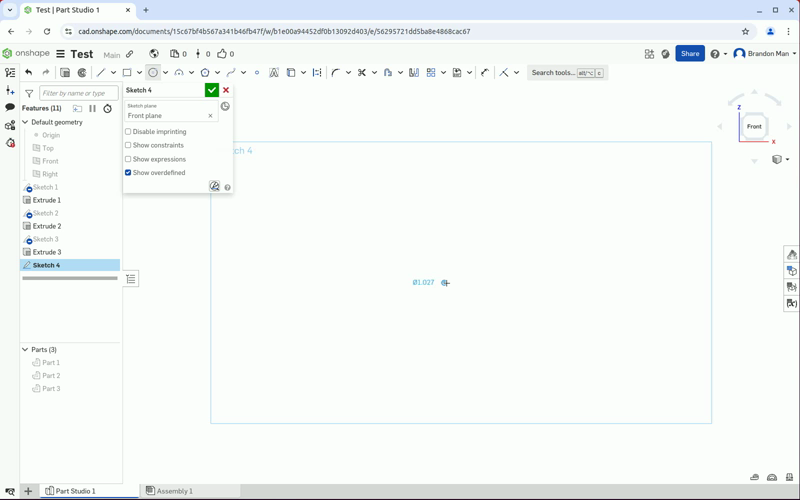
scroll(6)
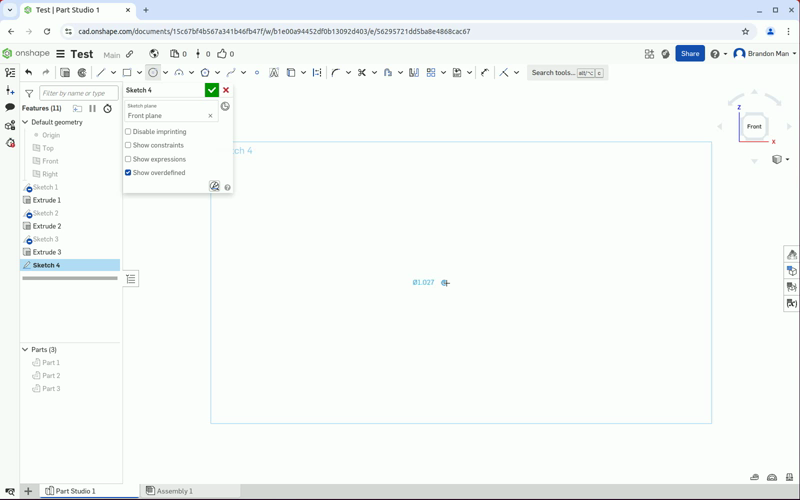
scroll(6)
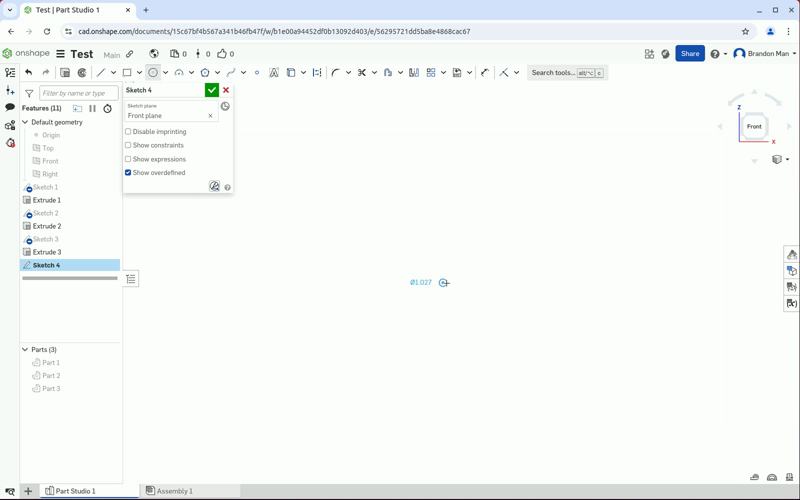
scroll(6)
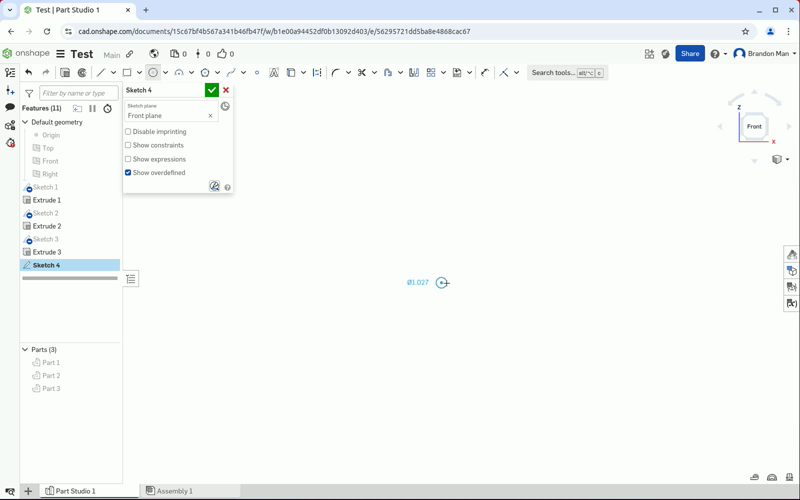
scroll(6)
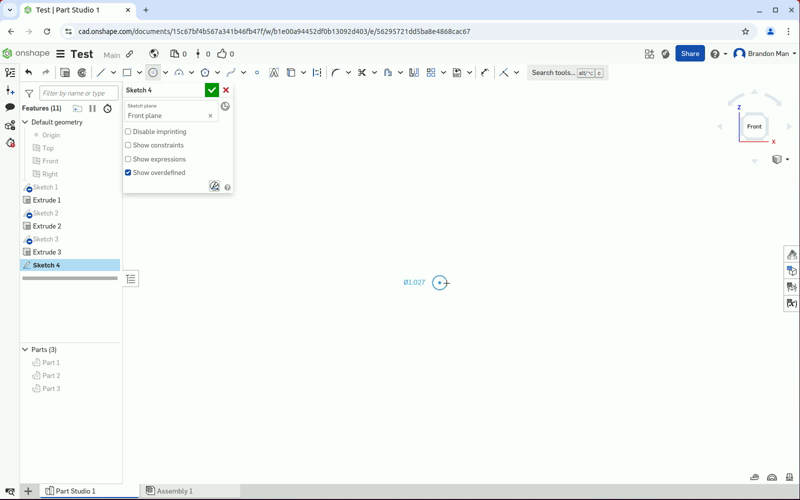
scroll(6)
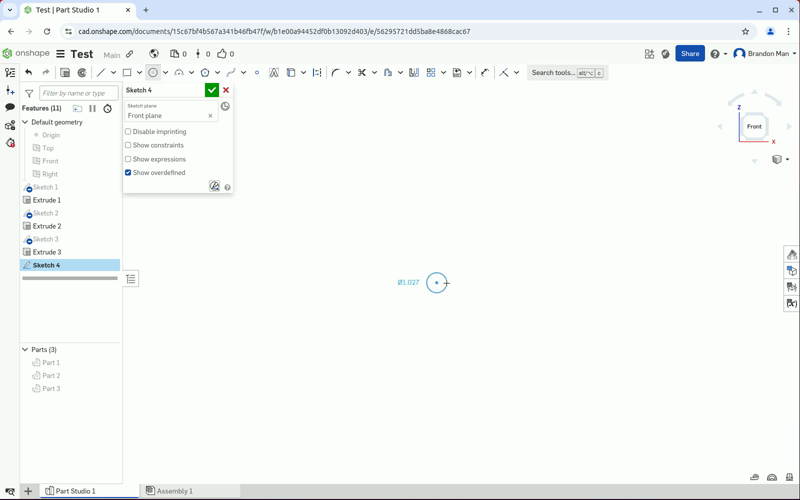
scroll(6)
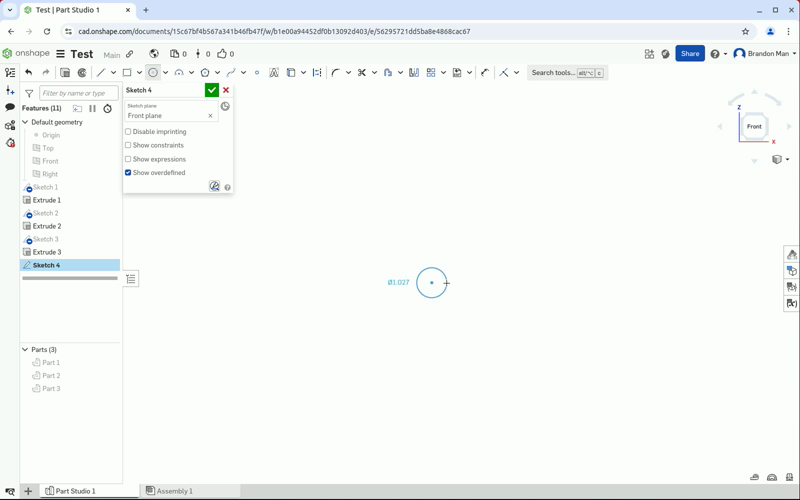
scroll(6)
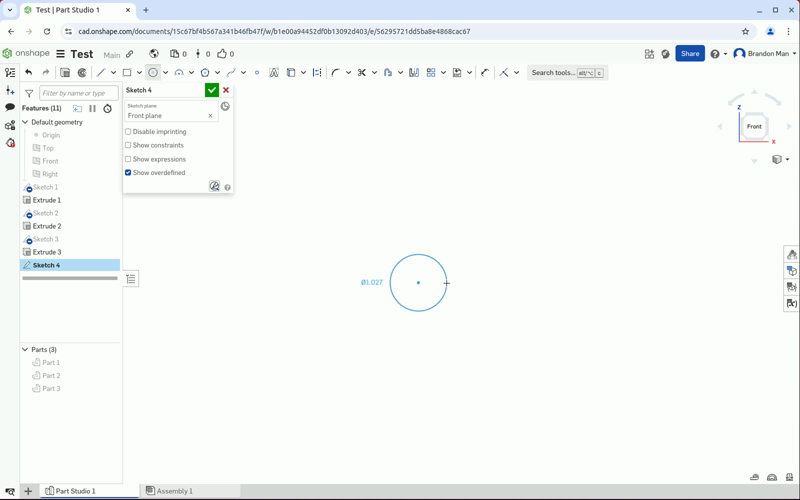
click(446, 282)
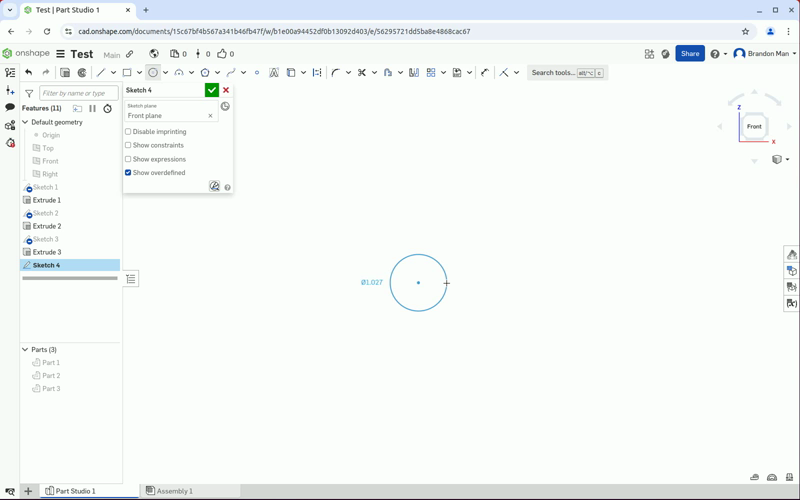
scroll(-6)
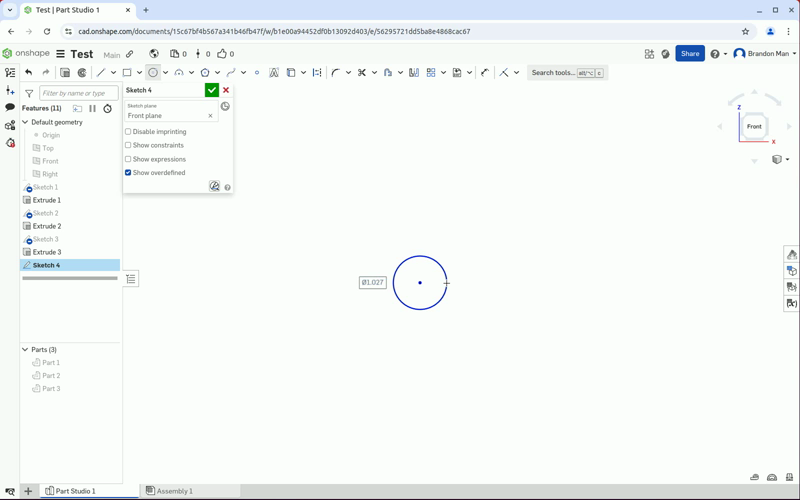
scroll(-6)
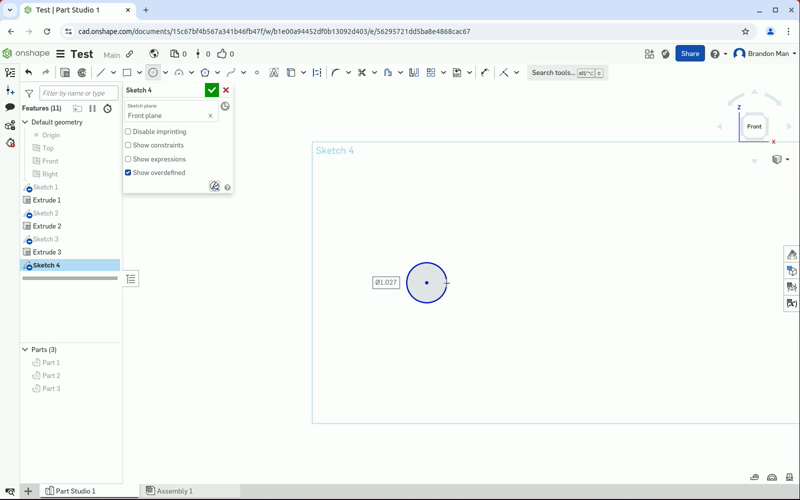
scroll(-6)
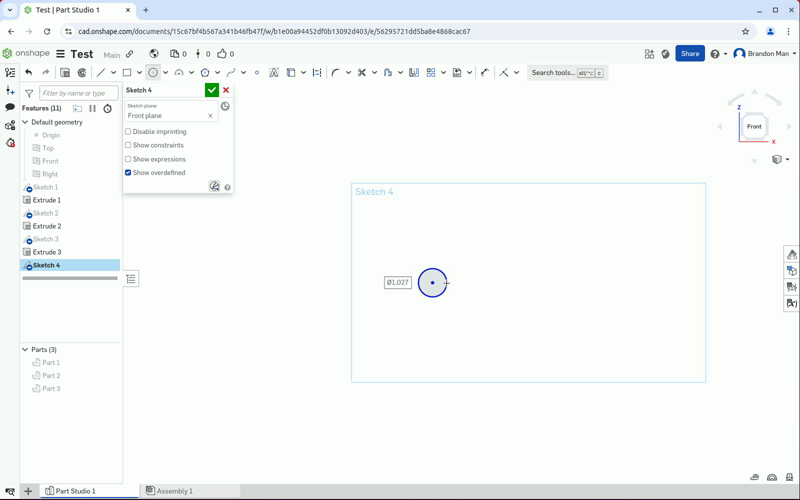
scroll(-6)
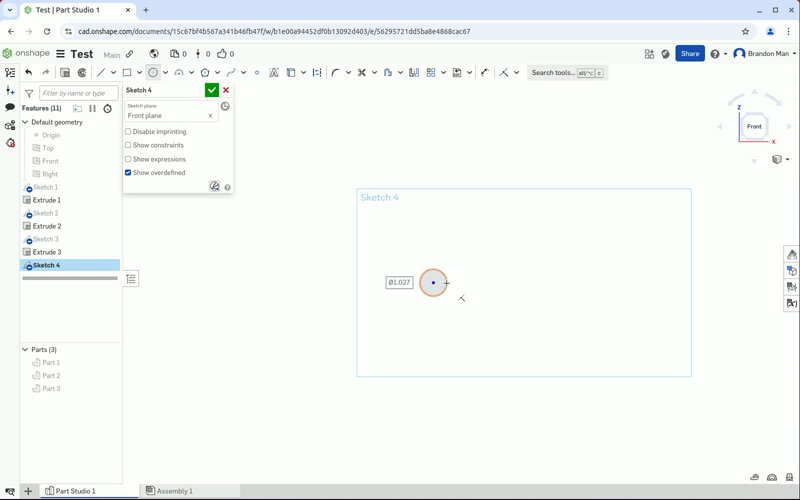
scroll(-6)
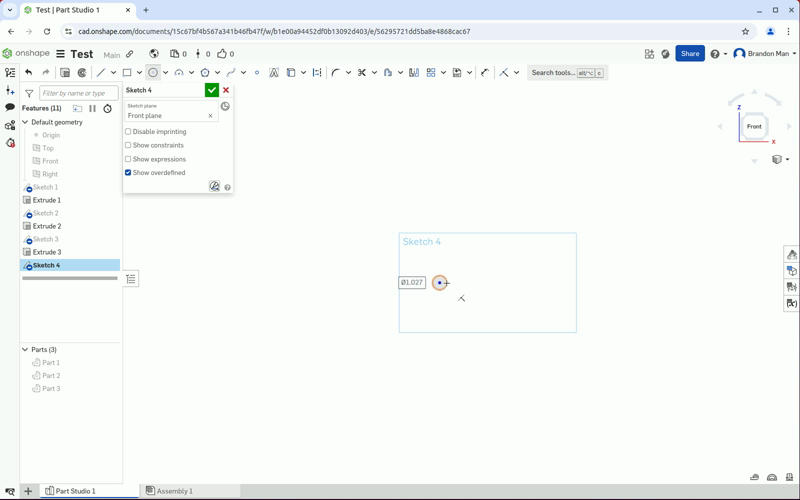
scroll(-6)
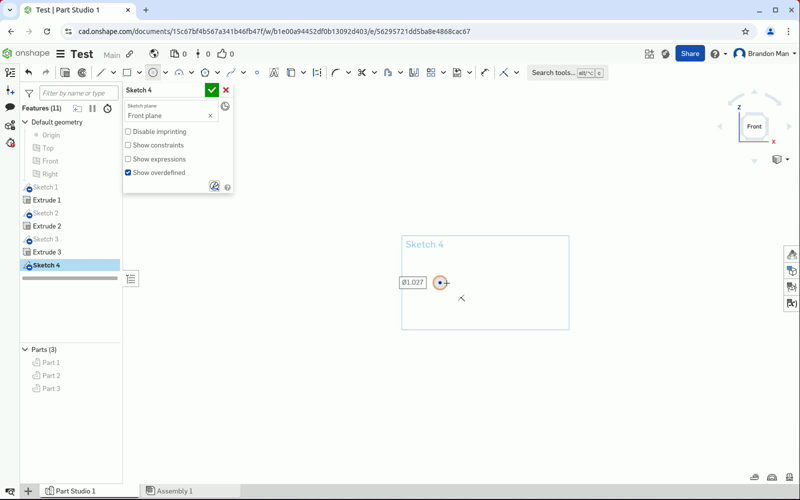
scroll(-6)
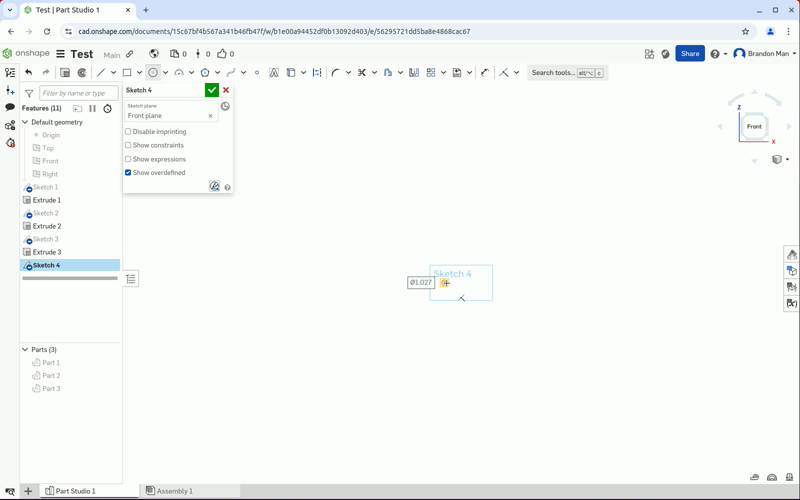
key(esc)
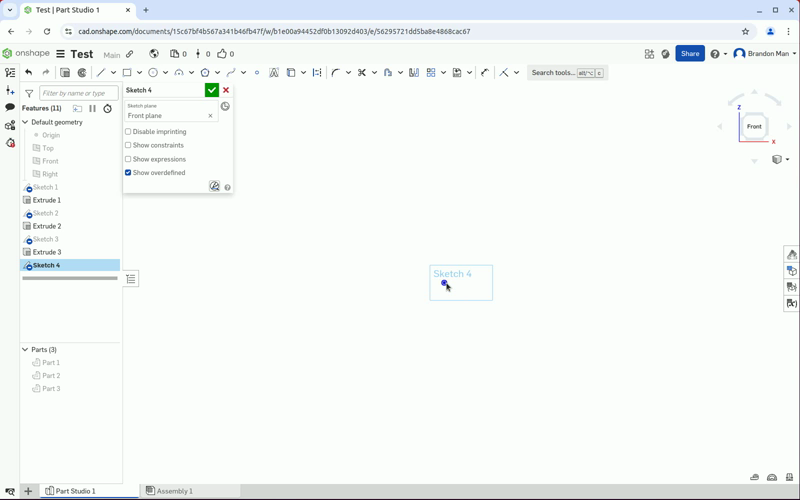
mouse_move(444, 282)
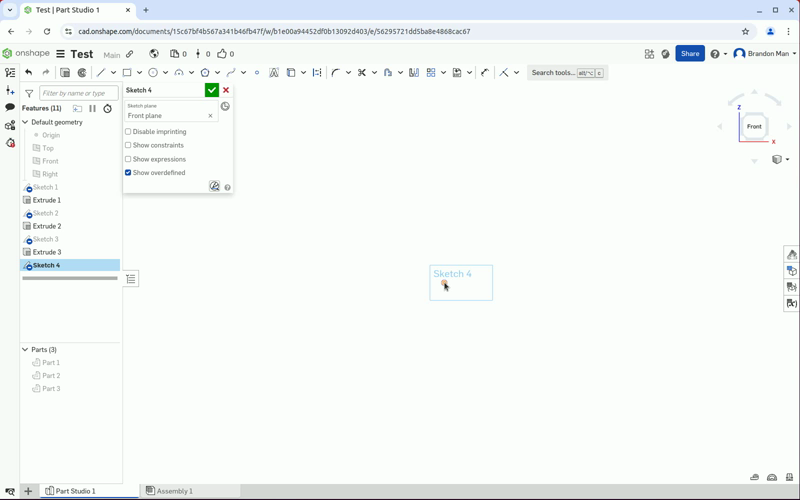
scroll(6)
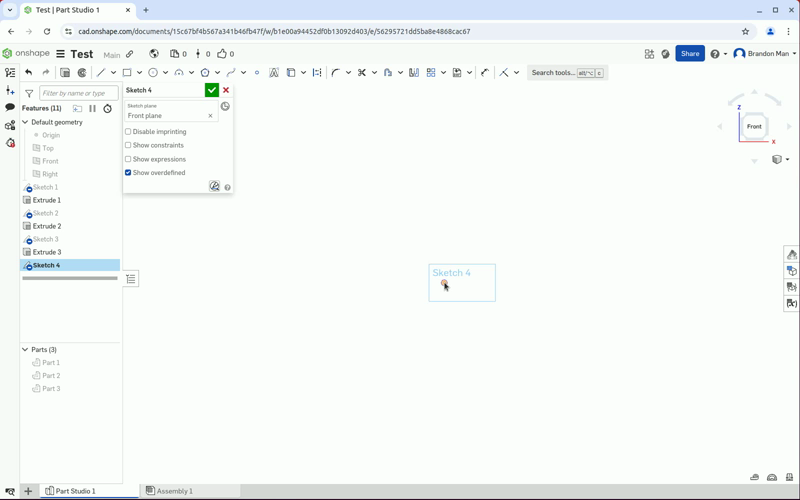
scroll(6)
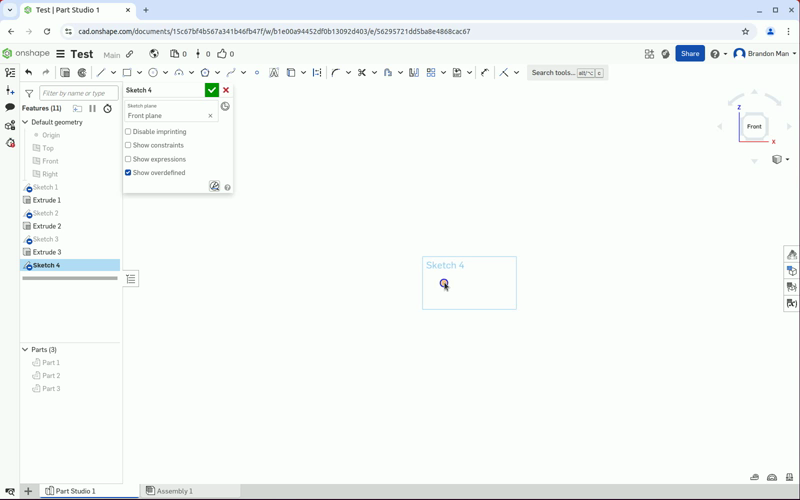
scroll(6)
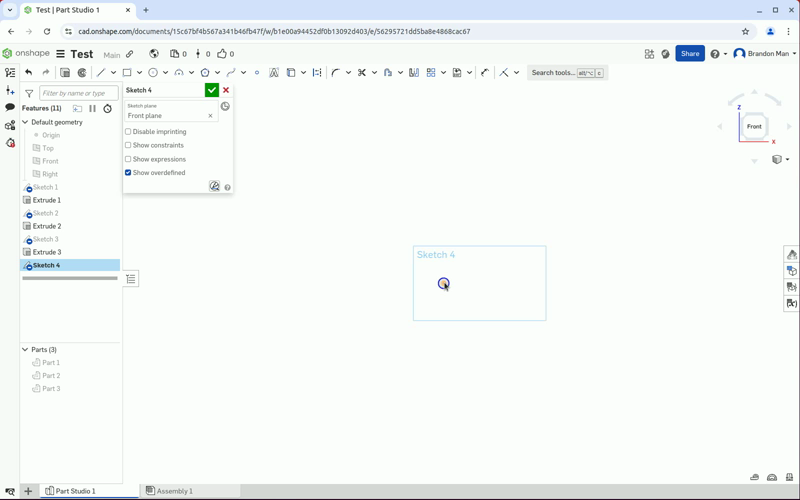
scroll(6)
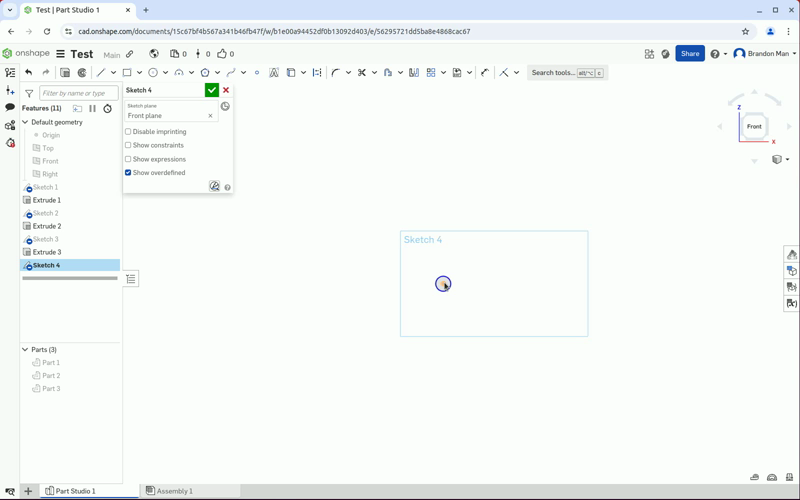
scroll(6)
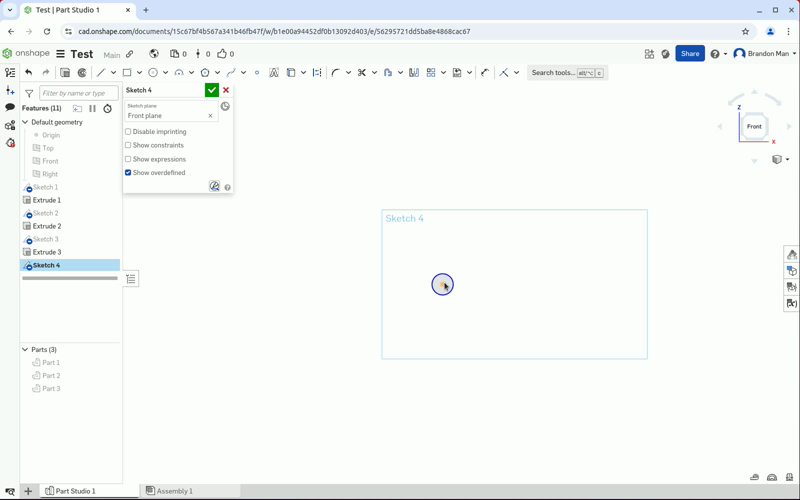
scroll(6)
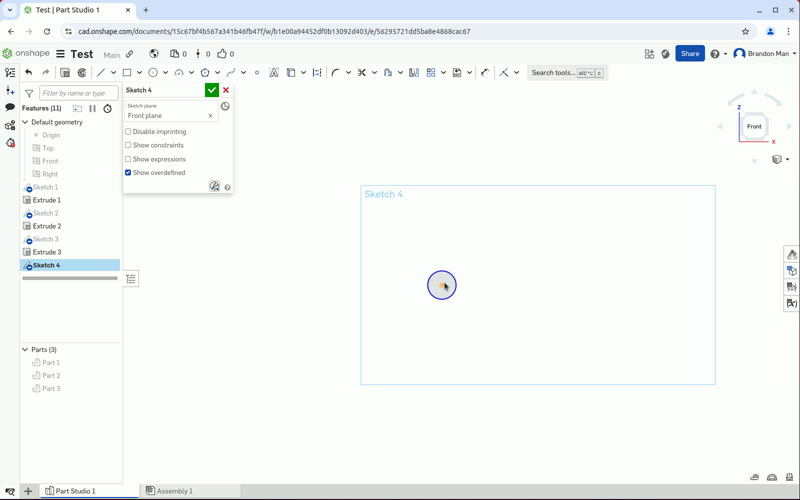
scroll(6)
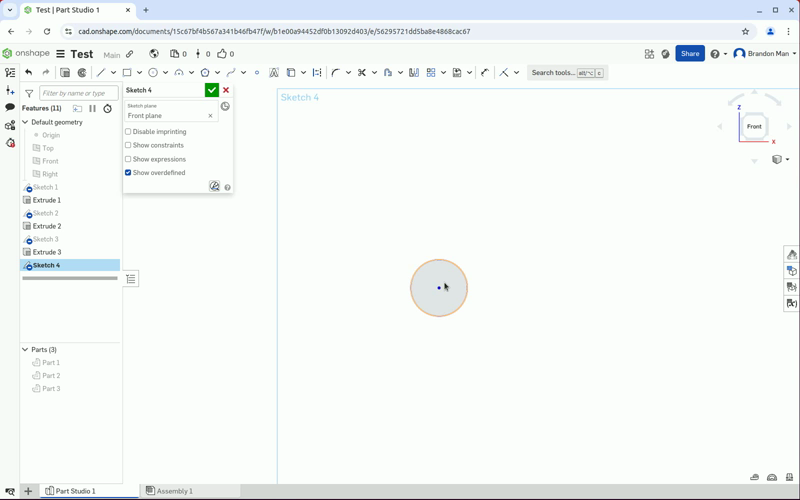
click(444, 282)
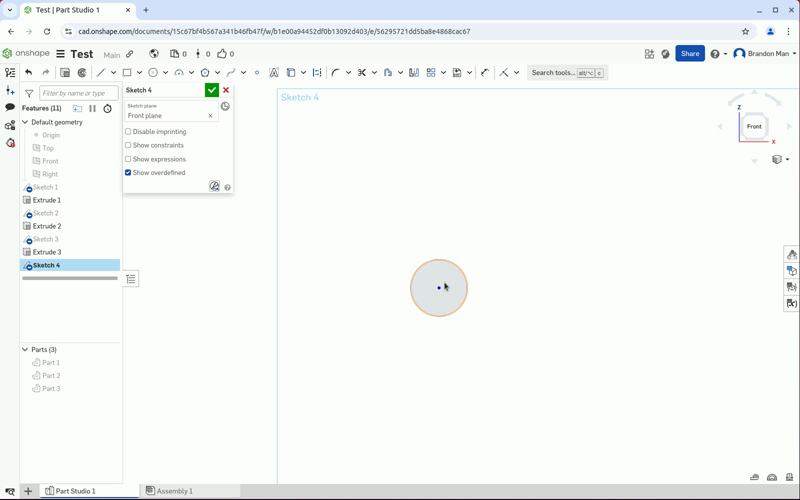
scroll(-6)
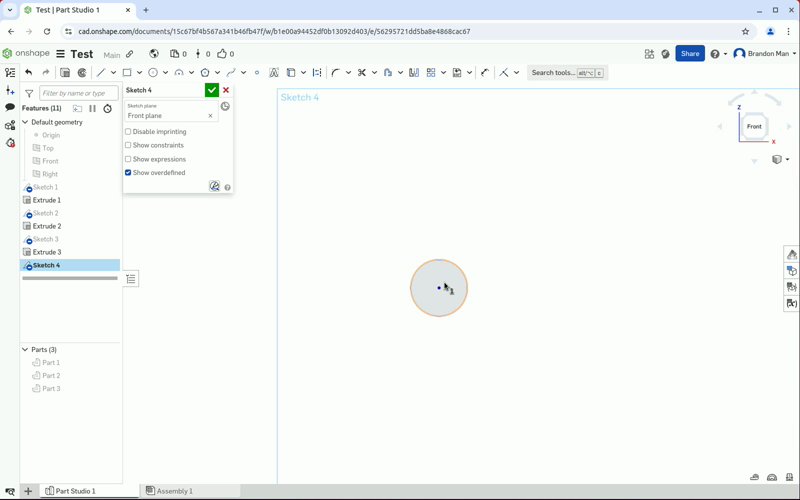
scroll(-6)
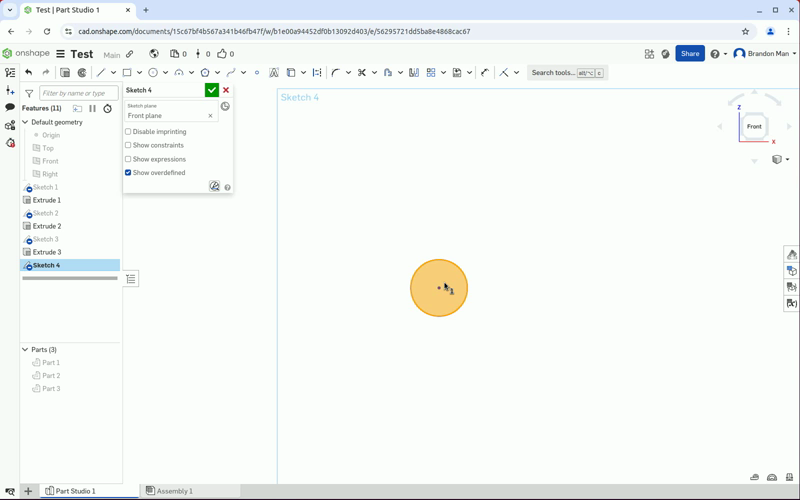
scroll(-6)
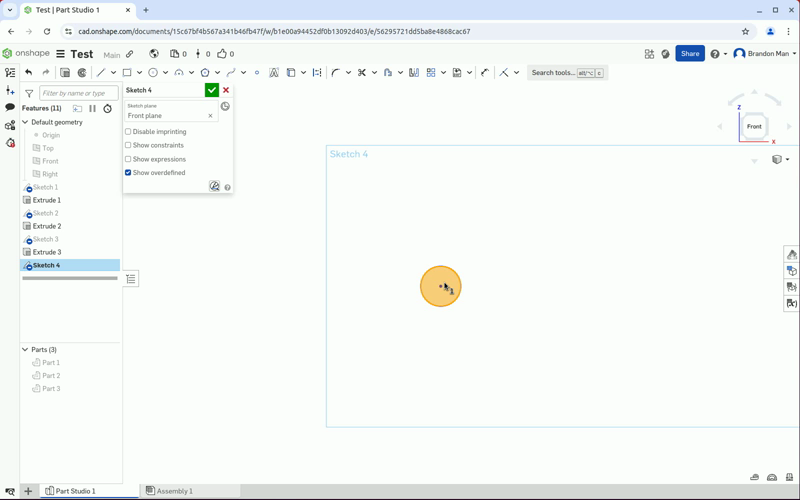
scroll(-6)
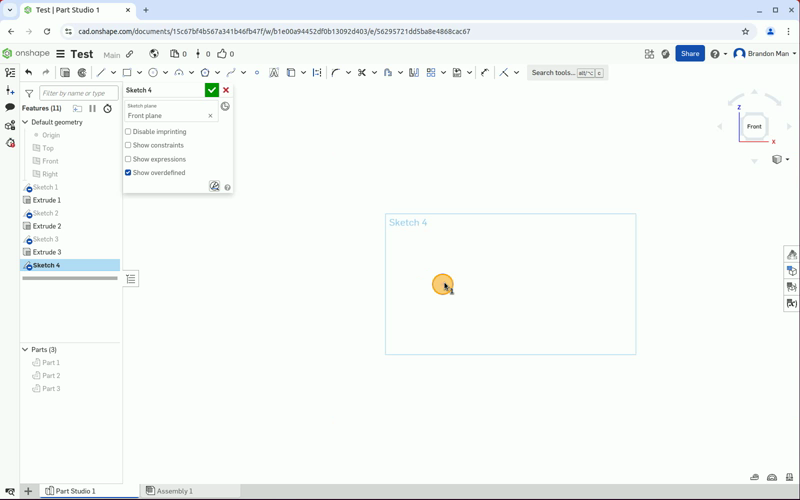
scroll(-6)
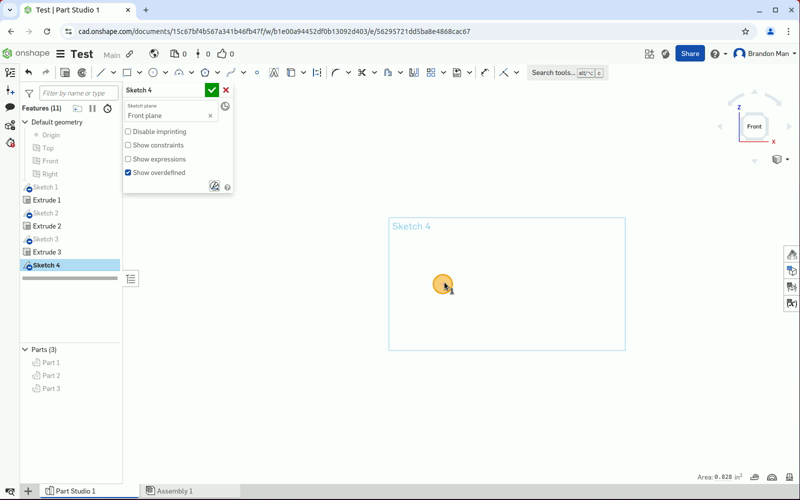
scroll(-6)
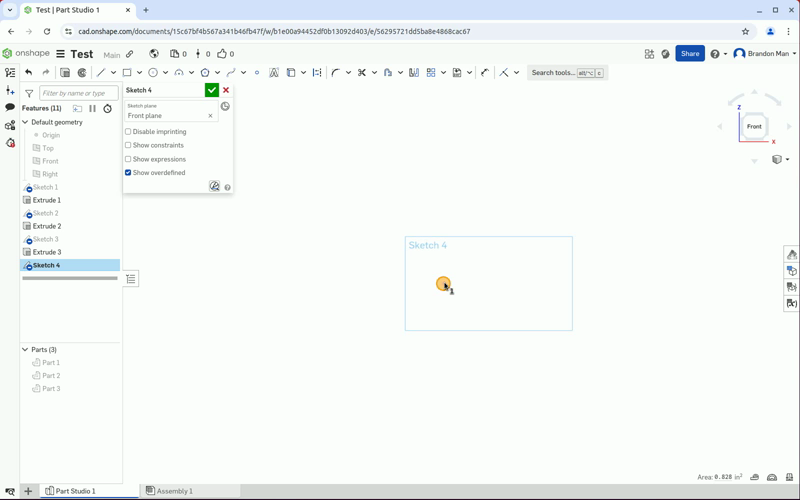
scroll(-6)
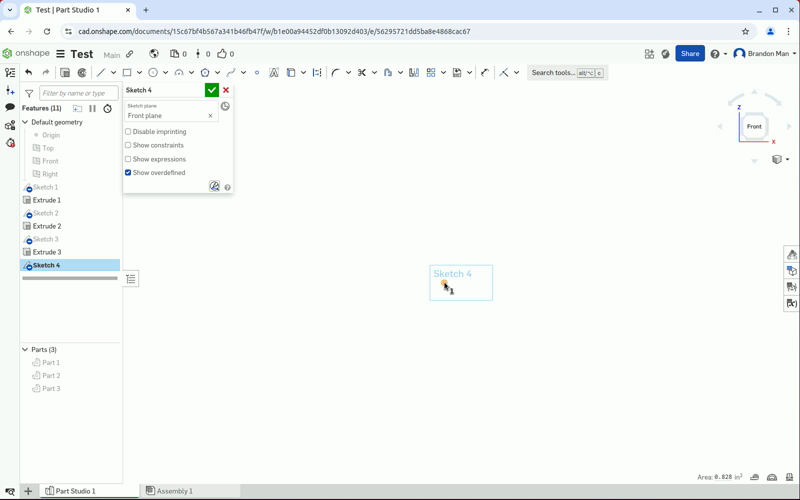
mouse_move(73, 352)
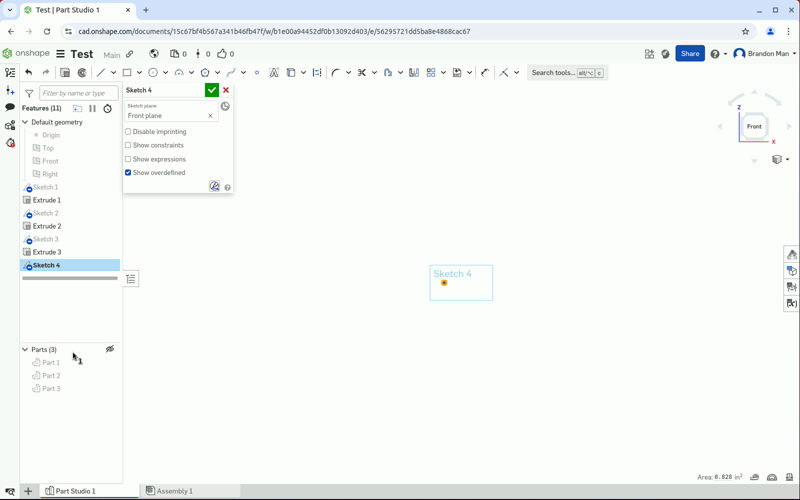
key(shift+y)
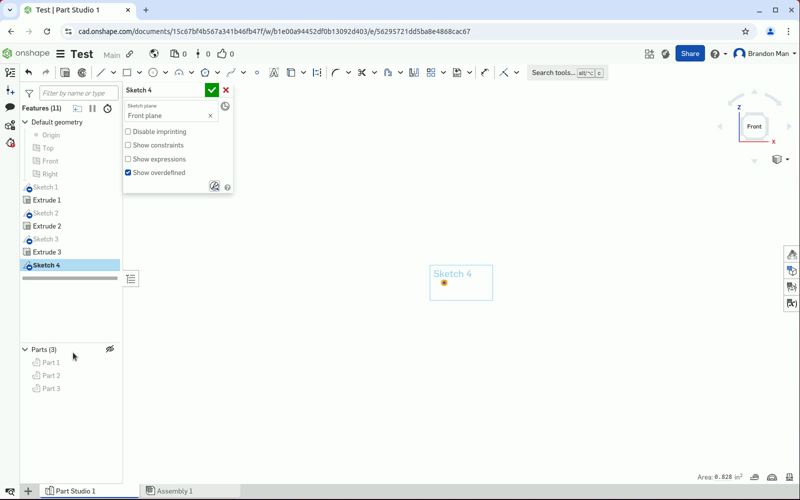
key(shift+e)
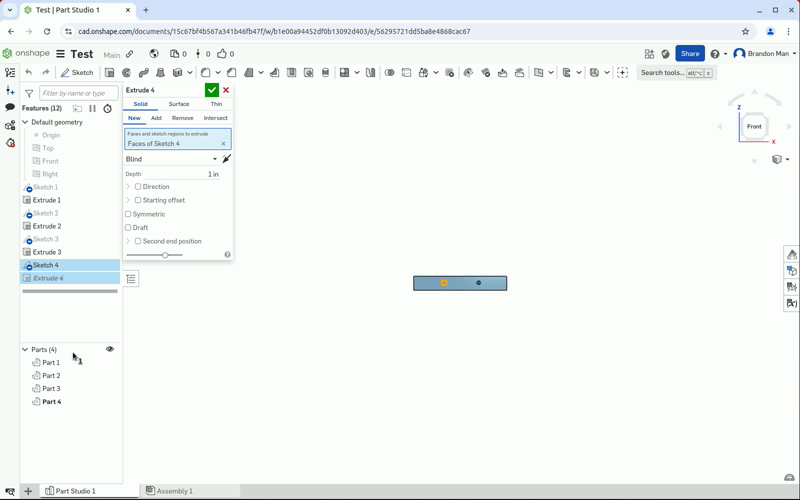
mouse_move(143, 106)
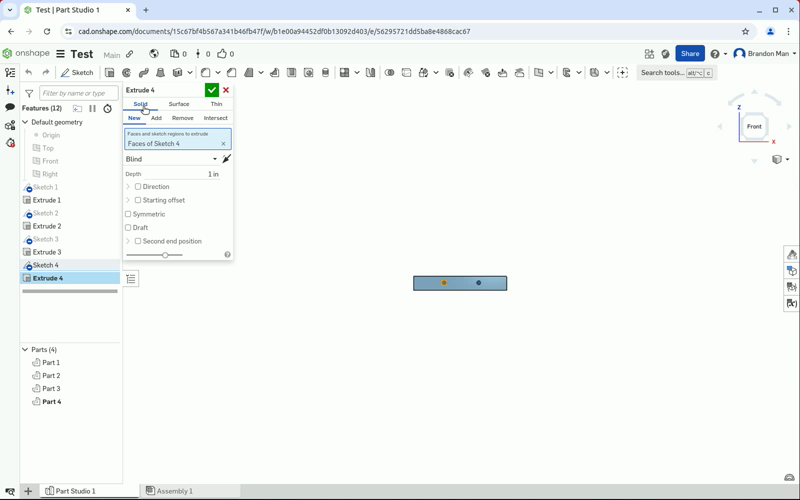
click(143, 106)
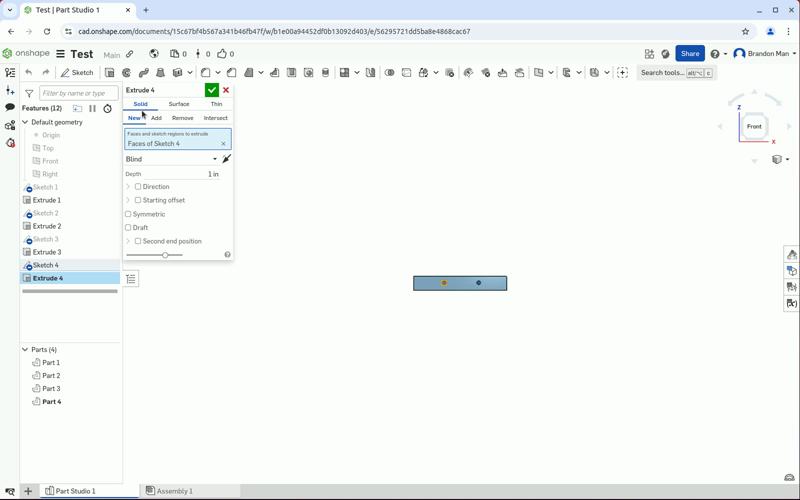
mouse_move(137, 120)
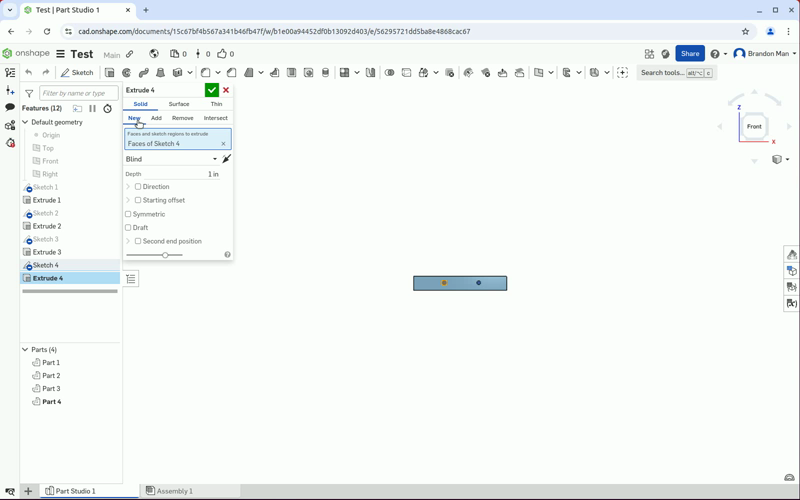
click(137, 120)
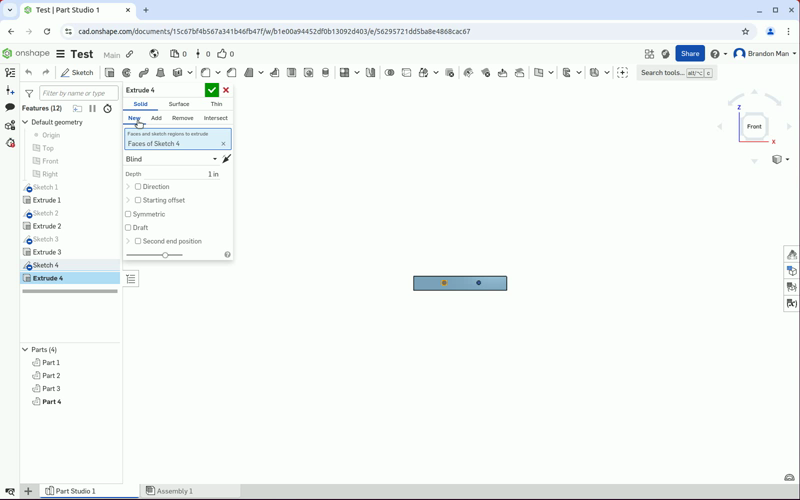
key(tab, 4)
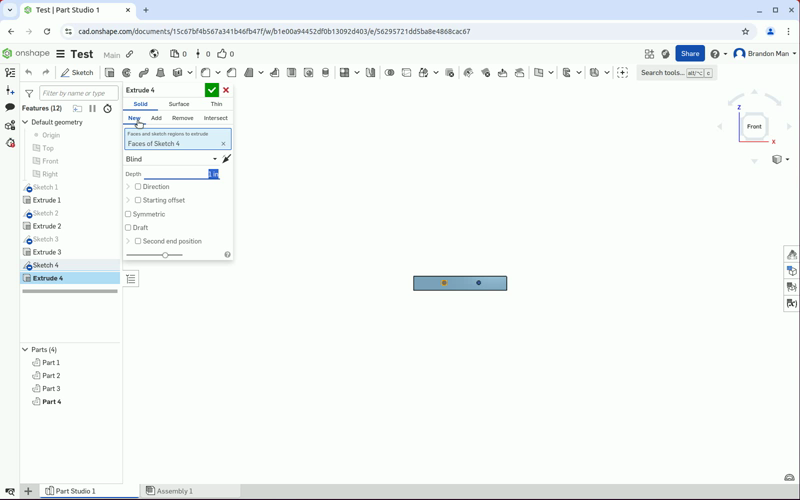
text(2.648)
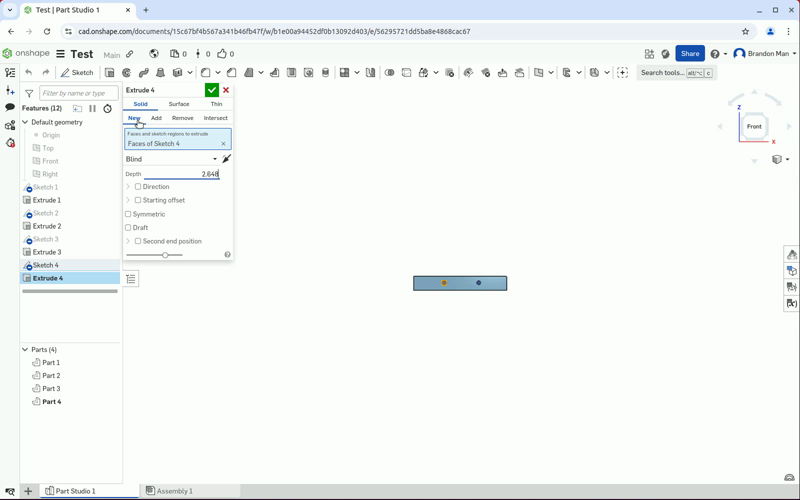
key(enter)
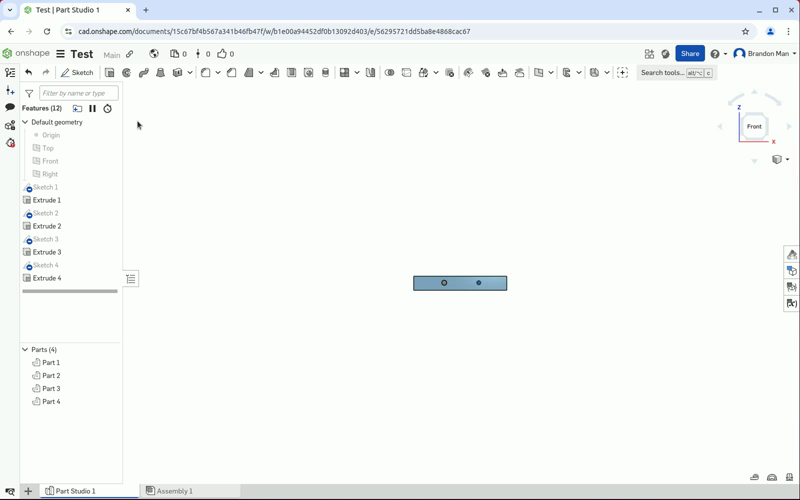
key(shift+h)
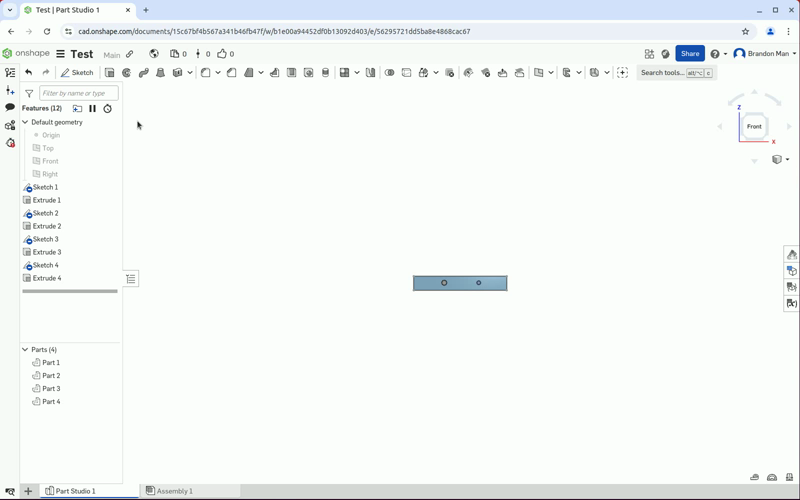
key(shift+h)
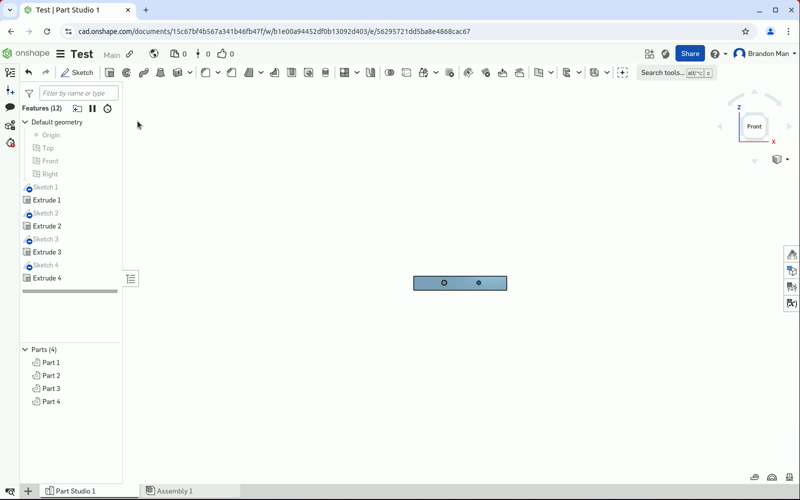
mouse_move(73, 189)
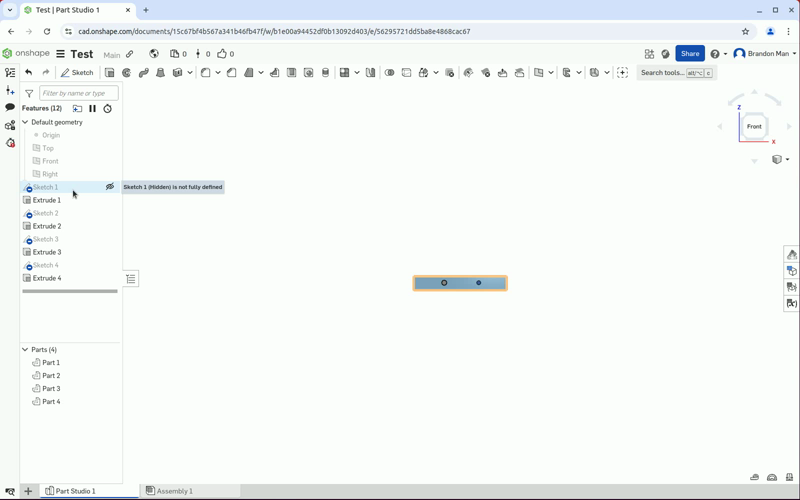
click(73, 189)
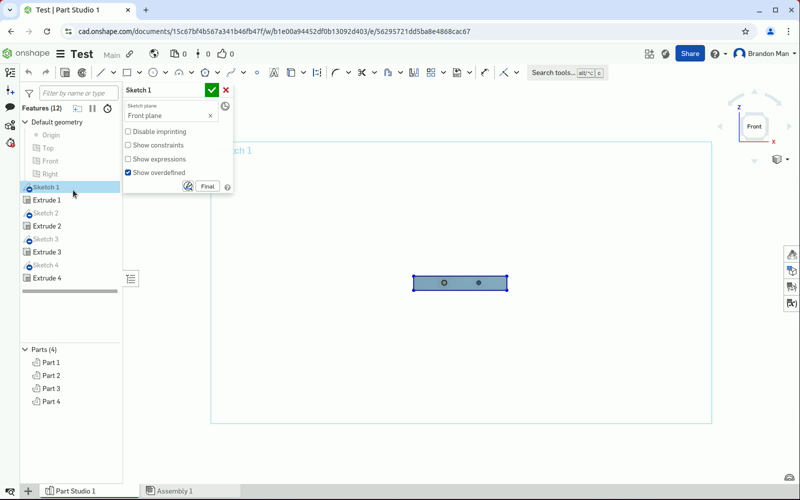
mouse_move(229, 92)
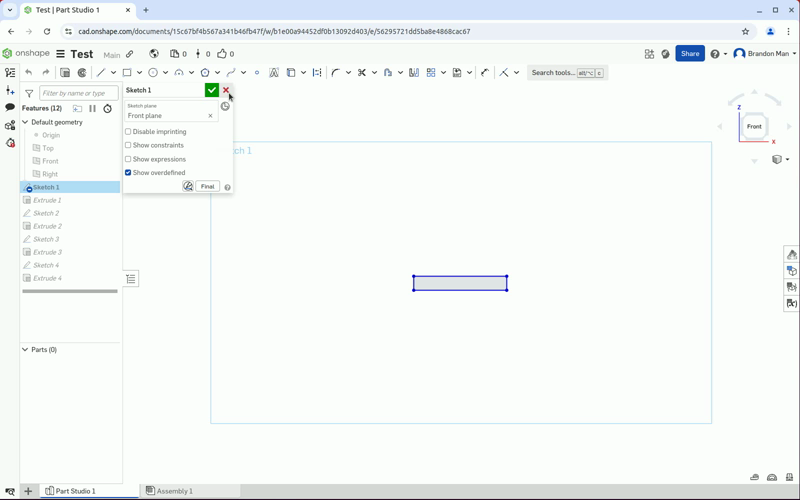
click(229, 92)
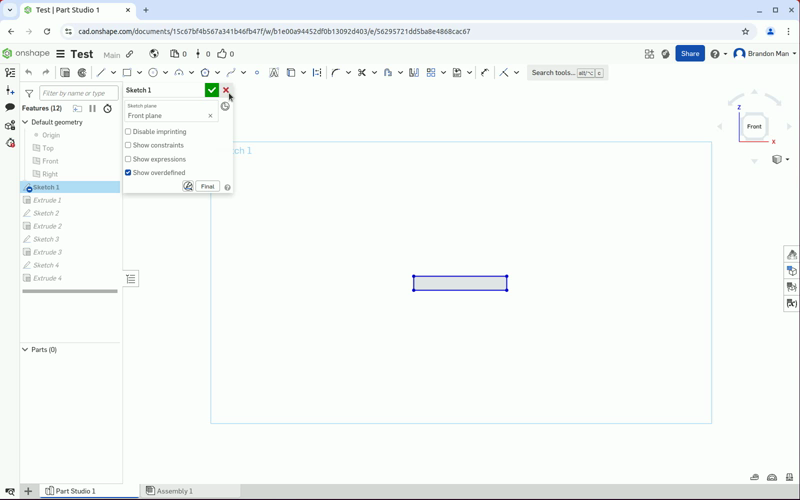
key(shift+s)
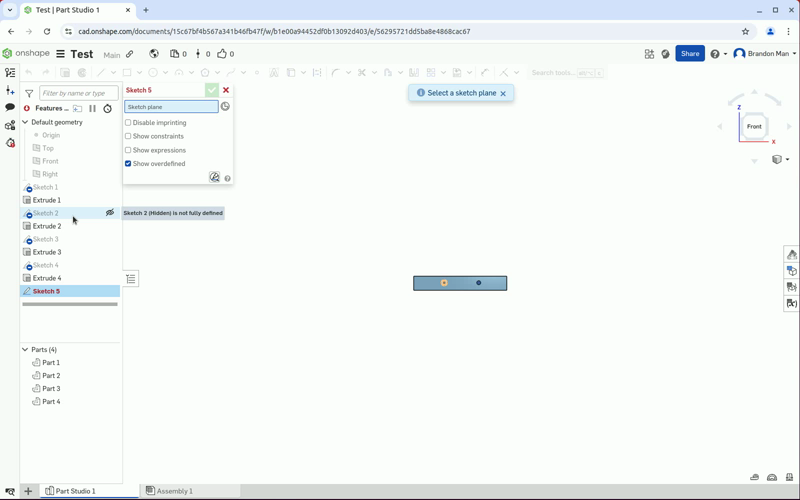
scroll(3)
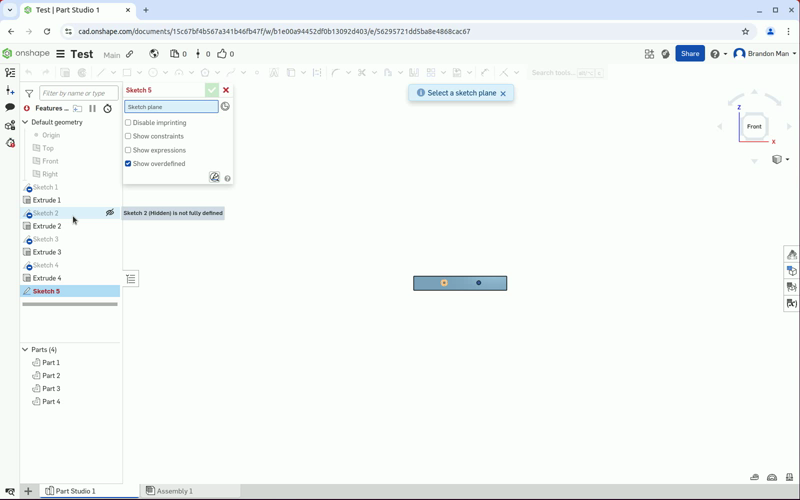
mouse_move(73, 163)
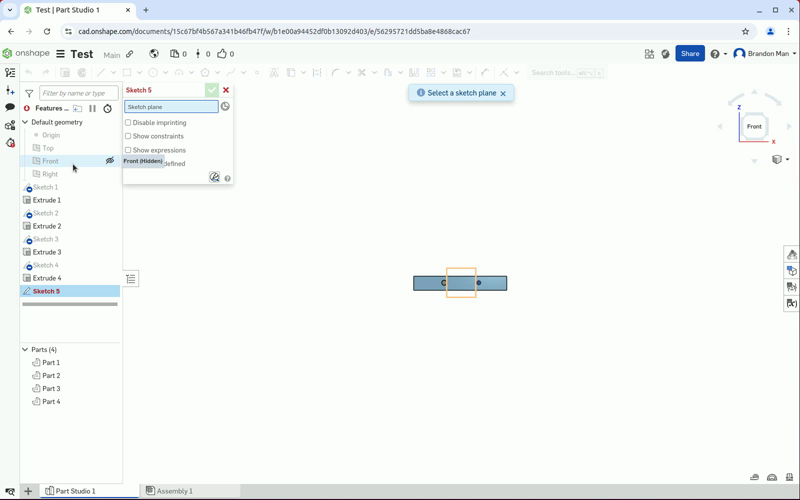
click(73, 163)
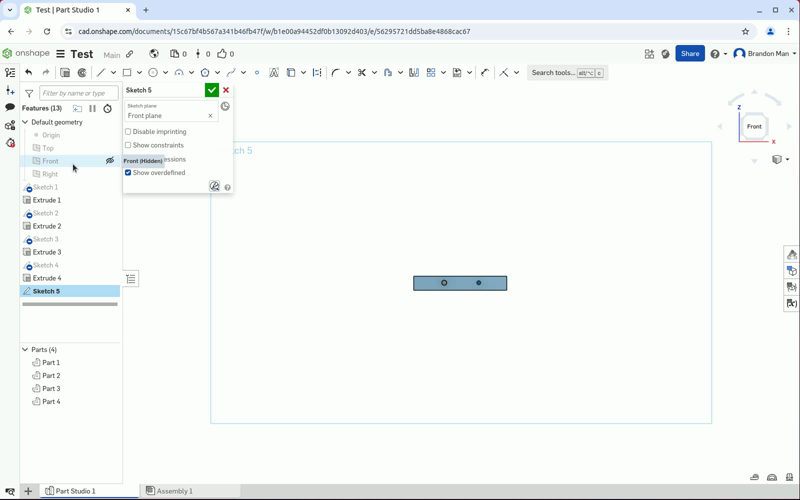
mouse_move(73, 352)
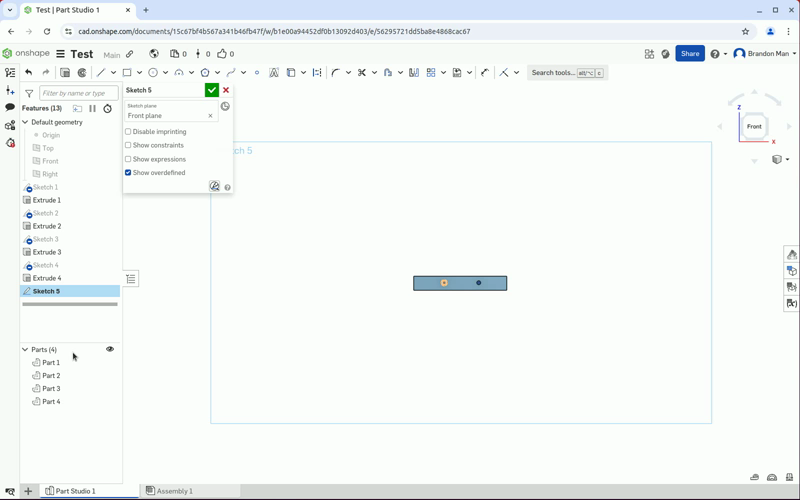
key(y)
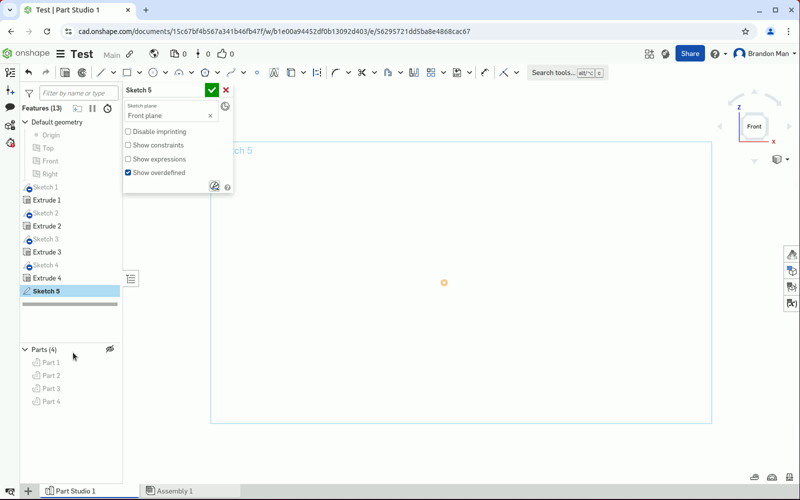
key(c)
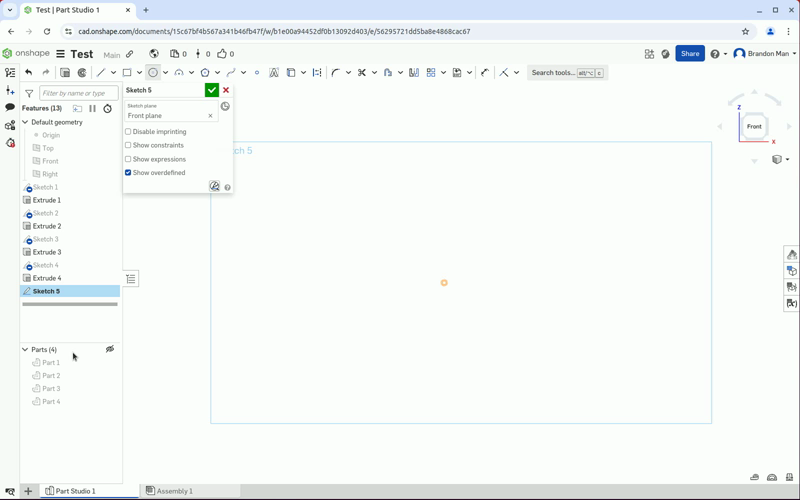
key_down(shift)
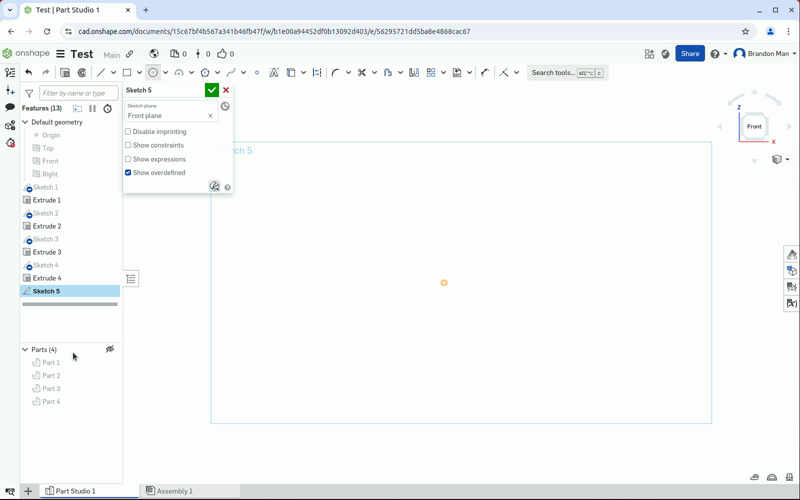
mouse_move(478, 282)
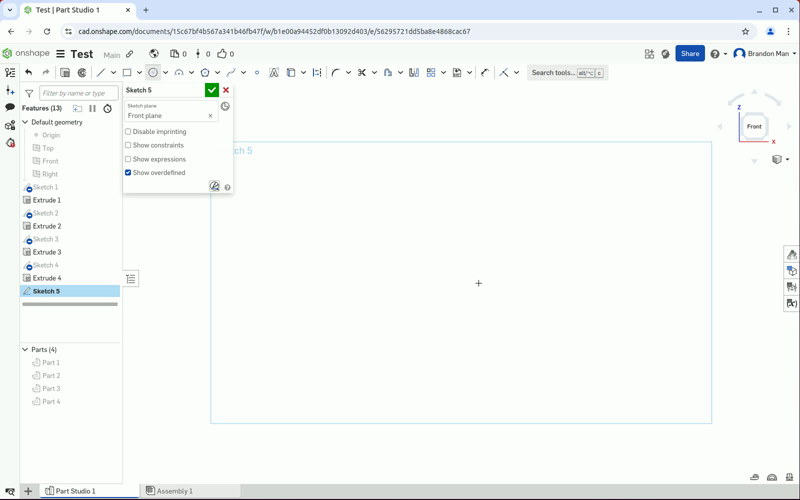
click(478, 282)
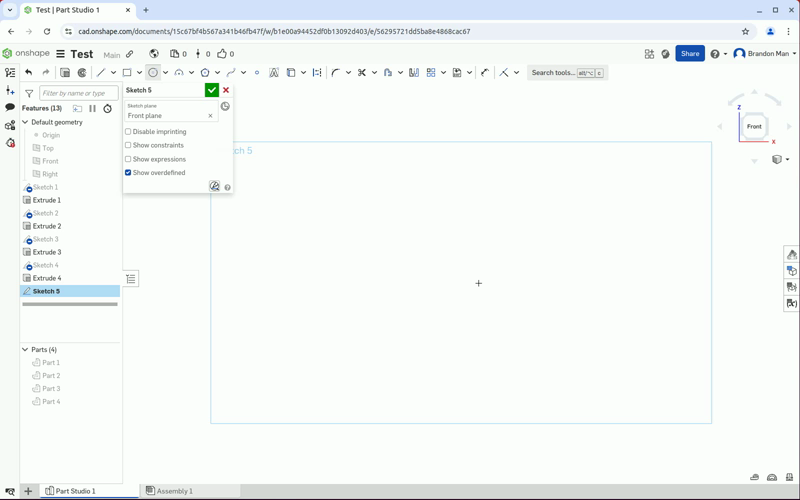
key_up(shift)
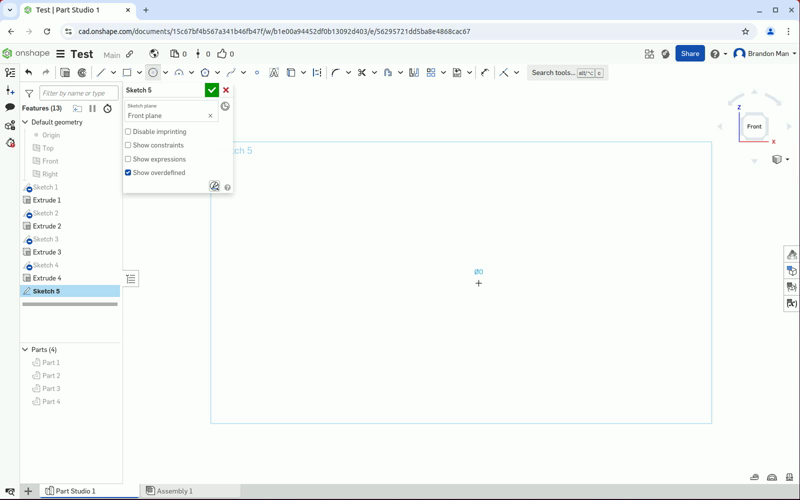
mouse_move(480, 282)
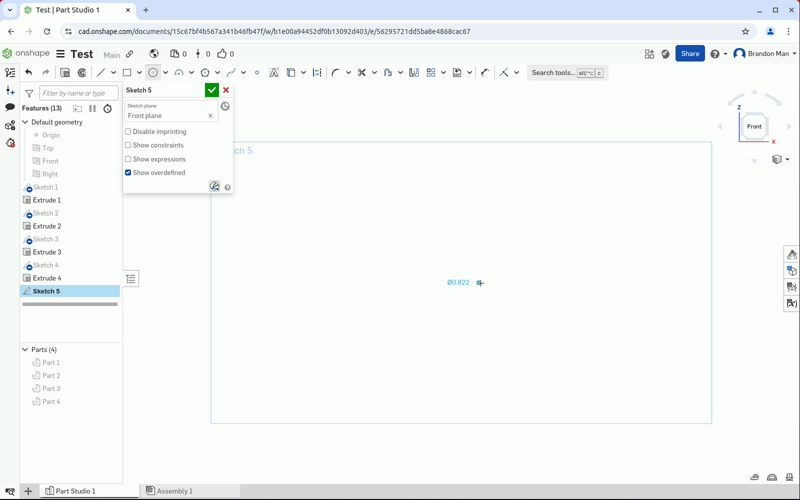
scroll(6)
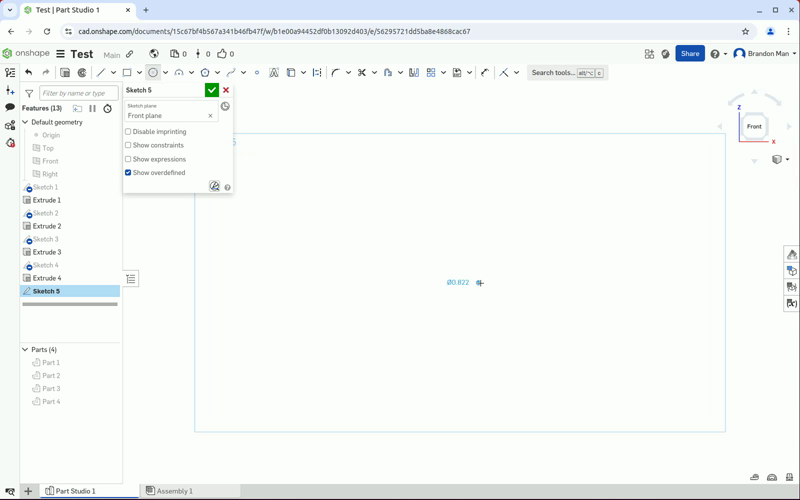
scroll(6)
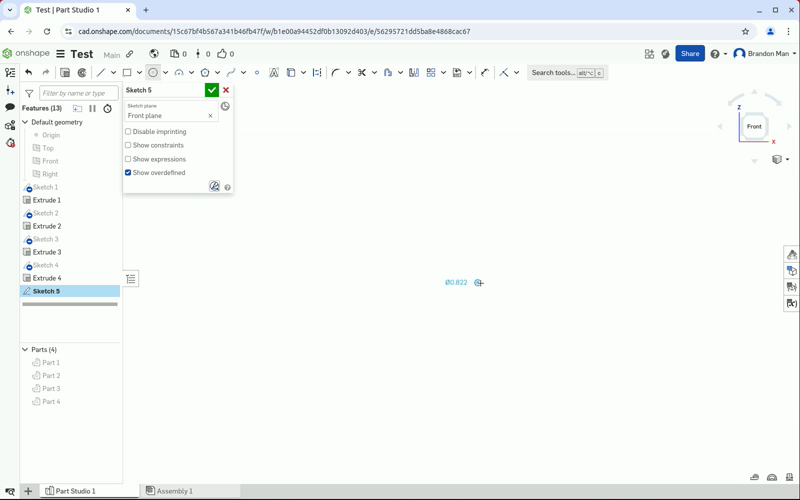
scroll(6)
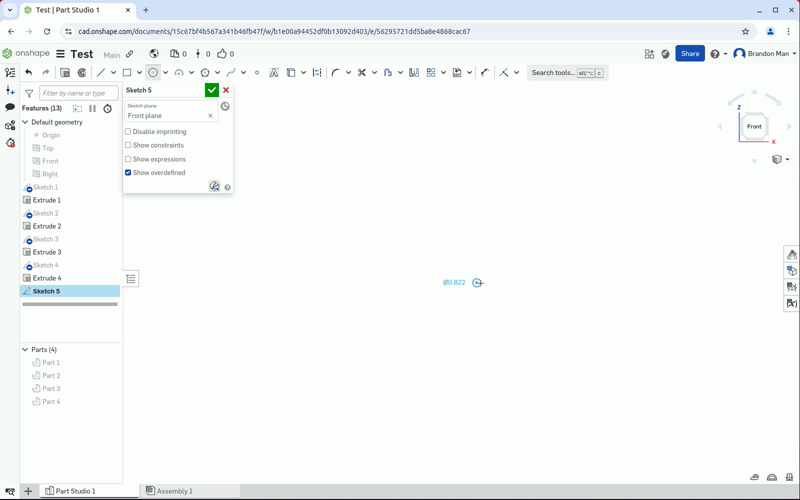
scroll(6)
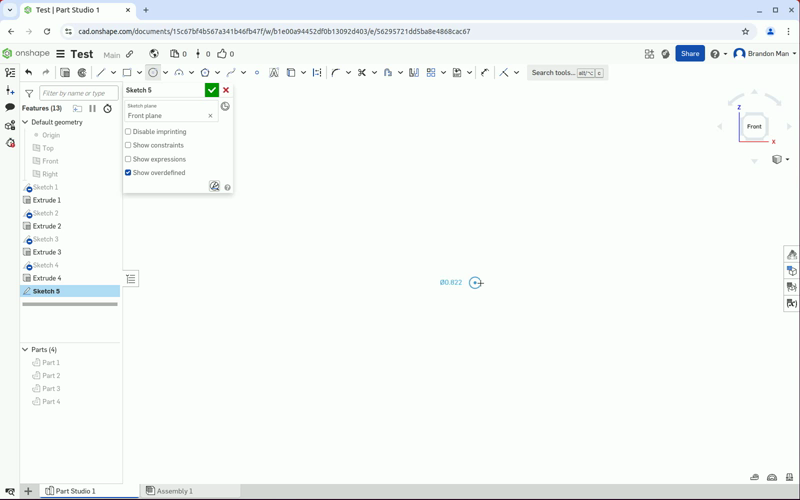
scroll(6)
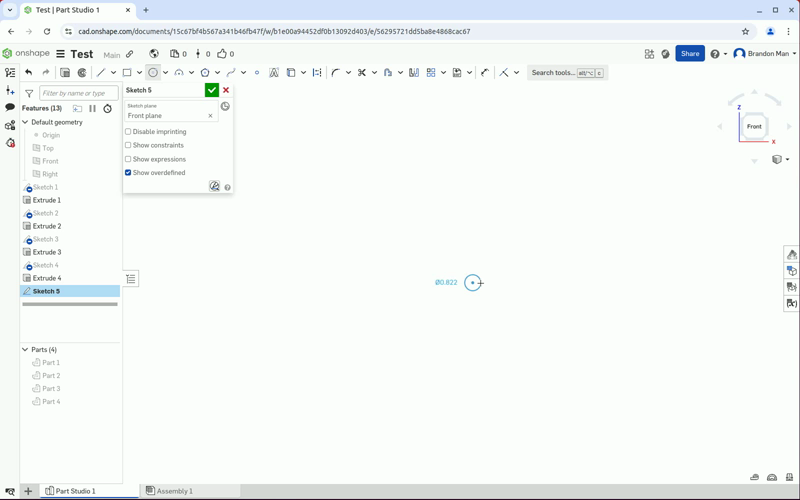
scroll(6)
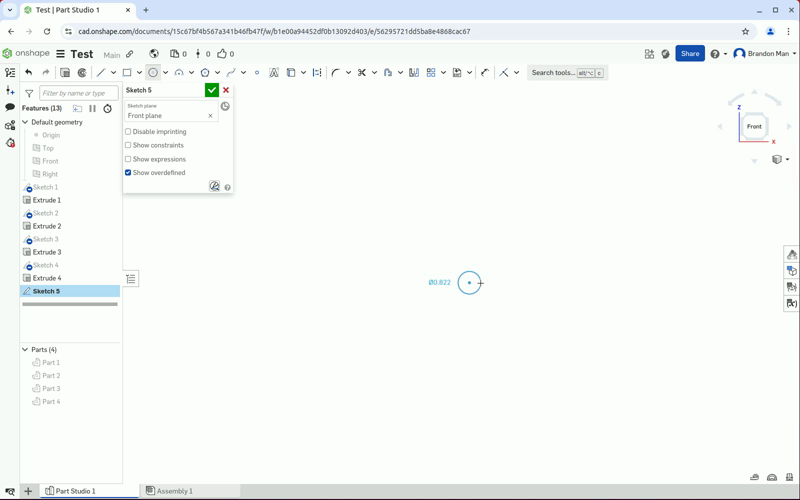
scroll(6)
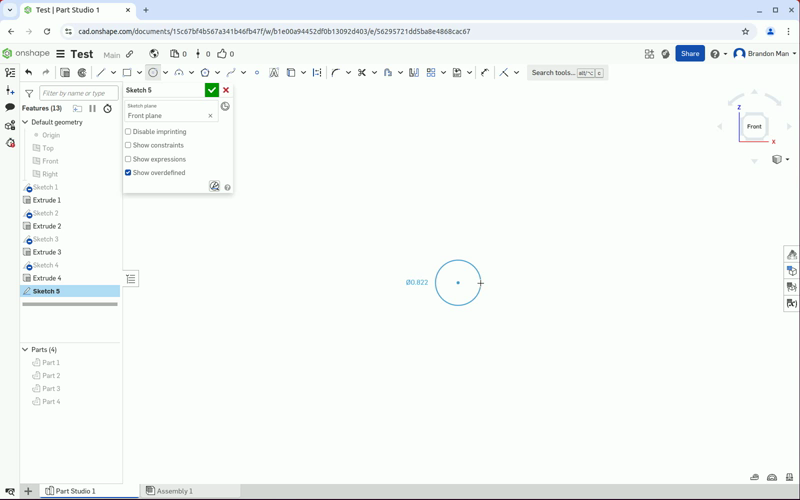
click(480, 282)
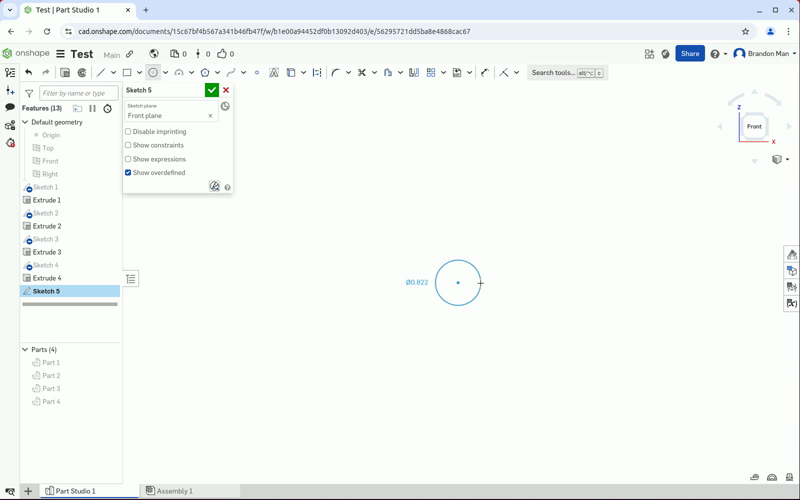
scroll(-6)
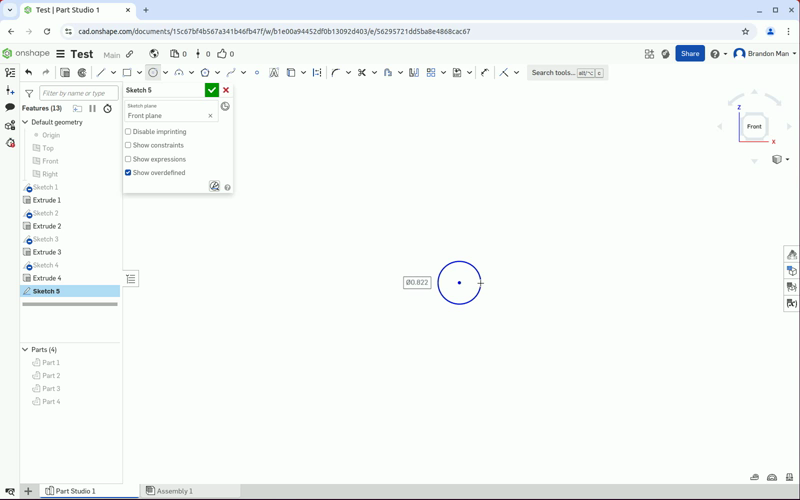
scroll(-6)
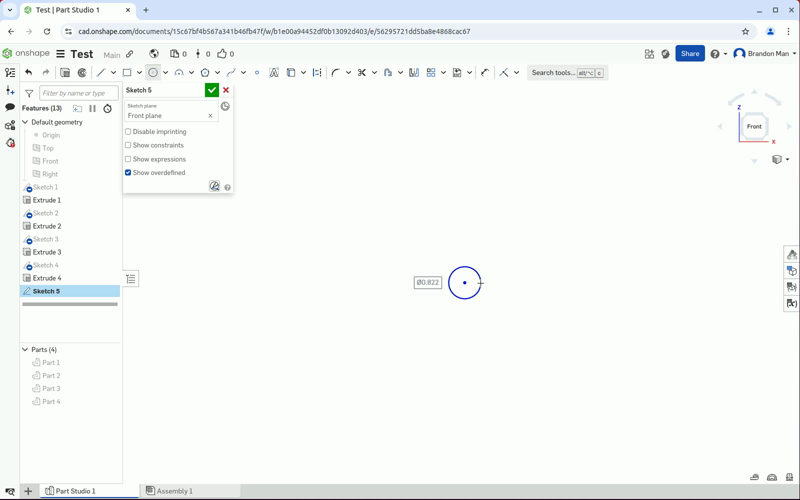
scroll(-6)
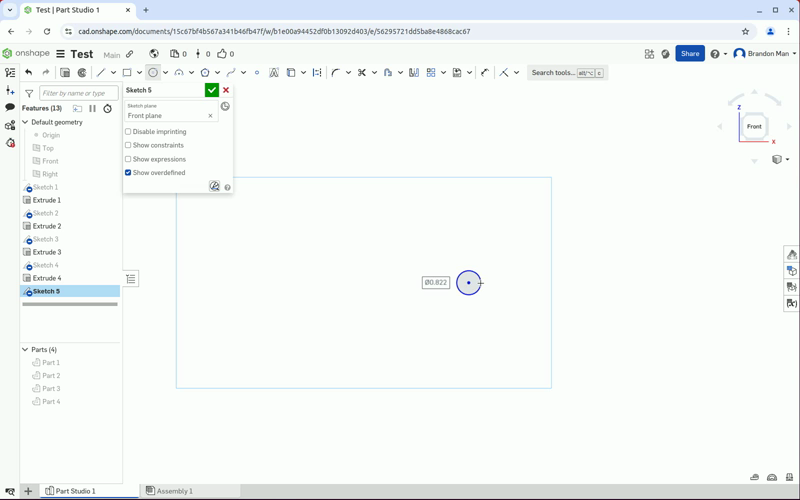
scroll(-6)
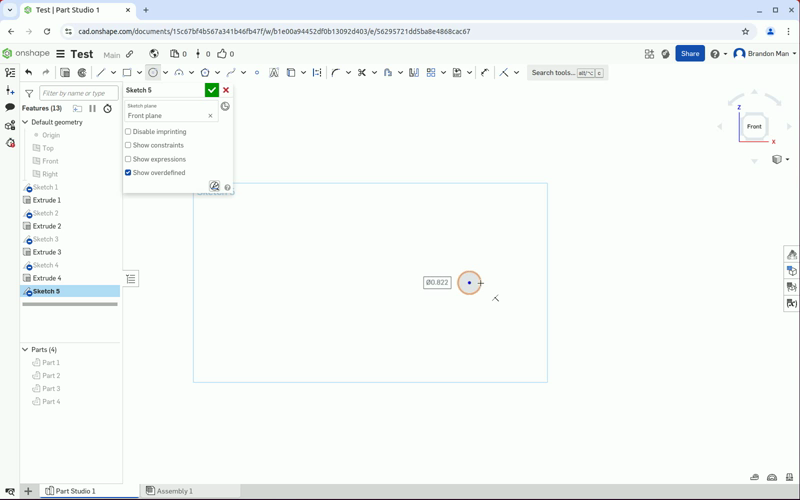
scroll(-6)
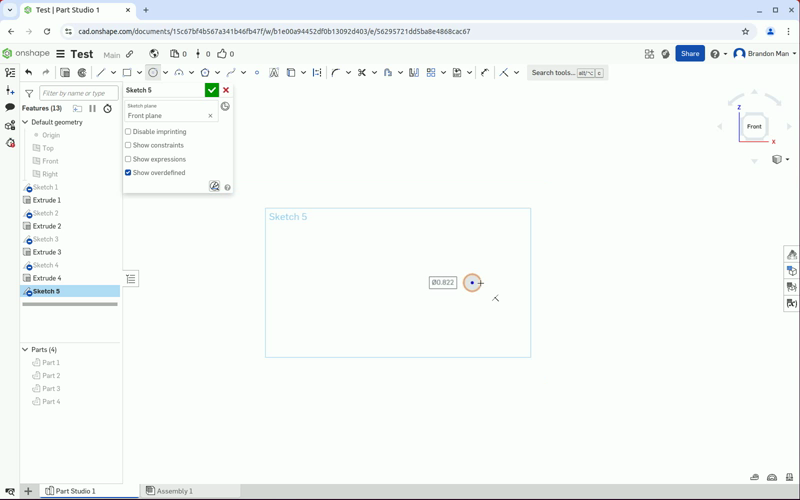
scroll(-6)
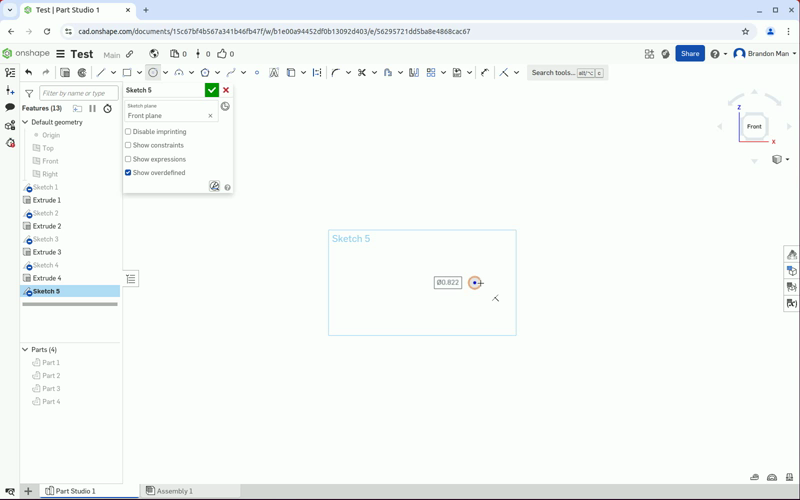
scroll(-6)
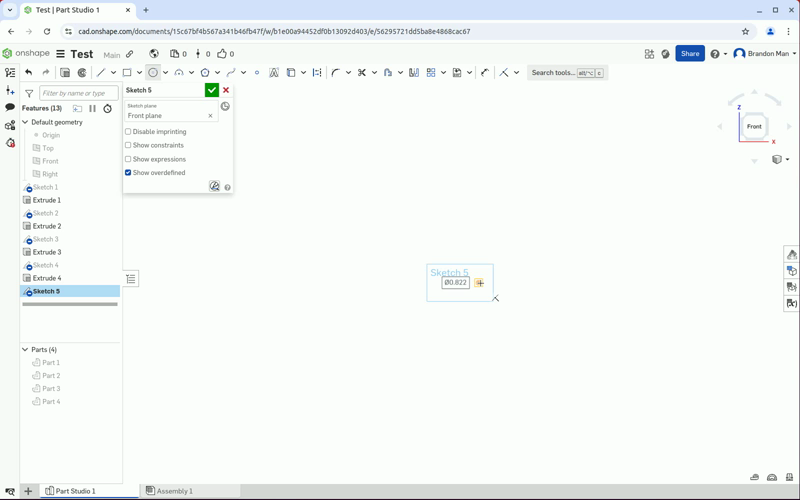
key(esc)
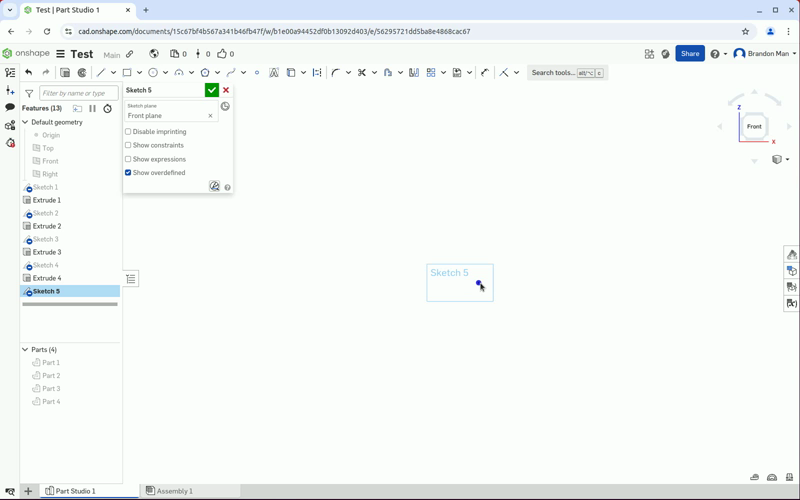
mouse_move(477, 284)
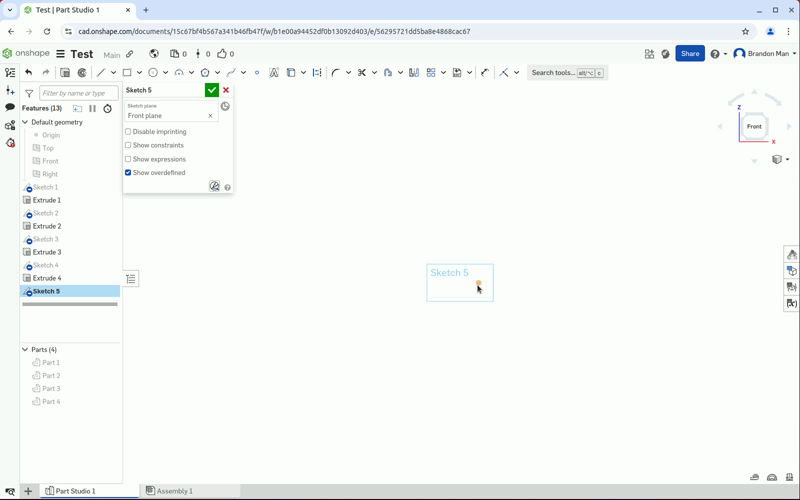
scroll(6)
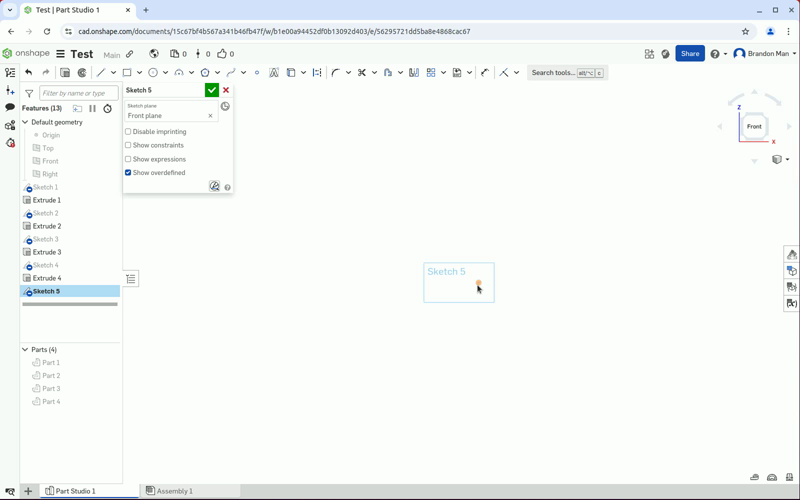
scroll(6)
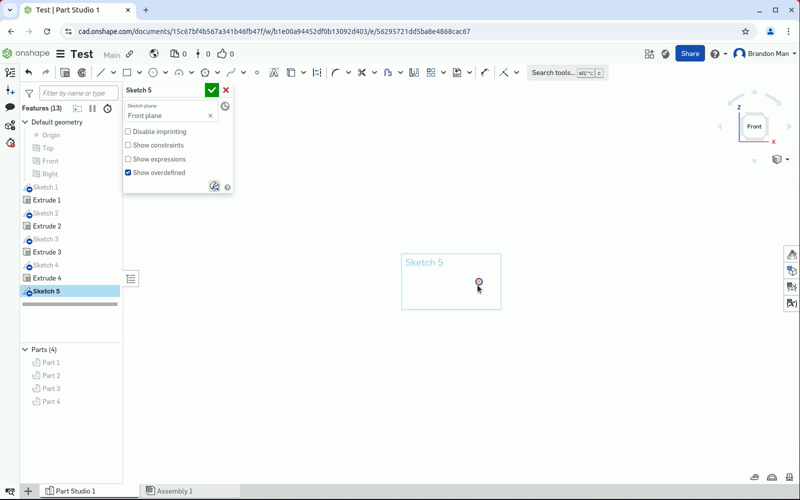
scroll(6)
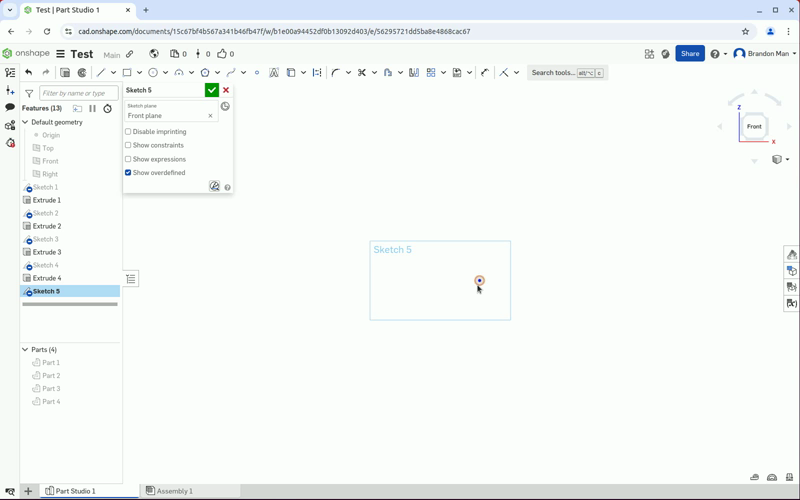
scroll(6)
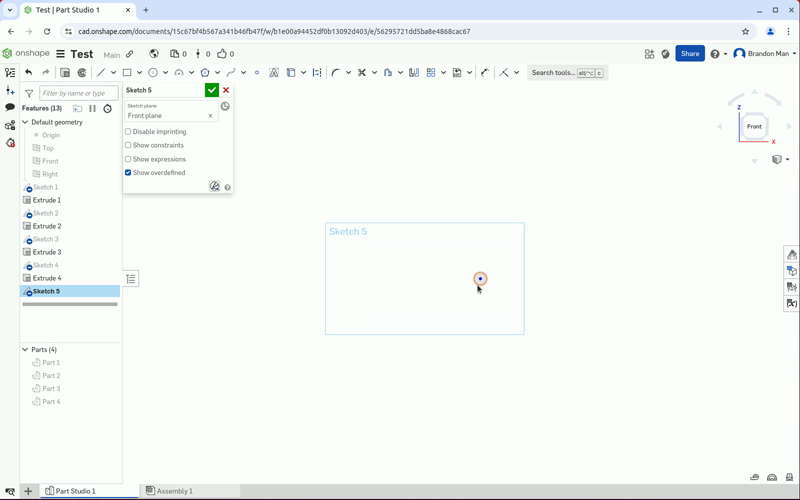
scroll(6)
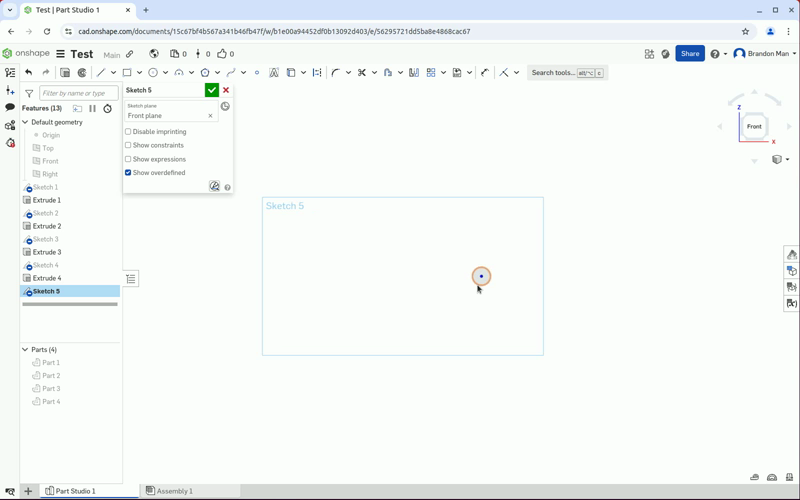
scroll(6)
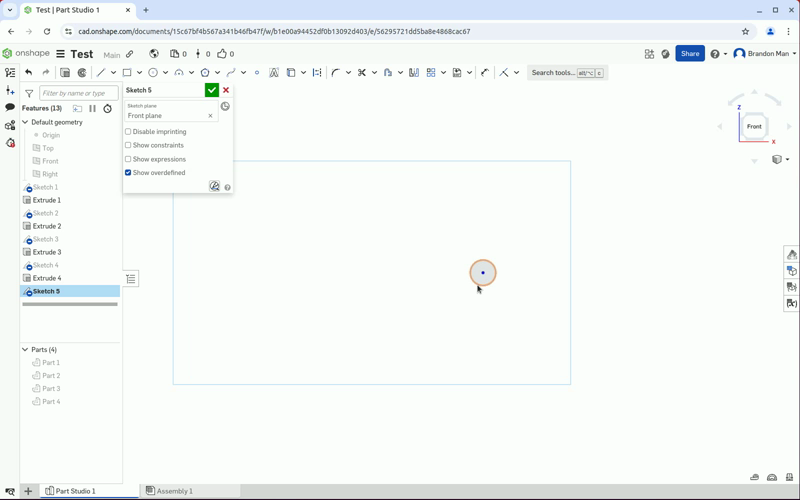
scroll(6)
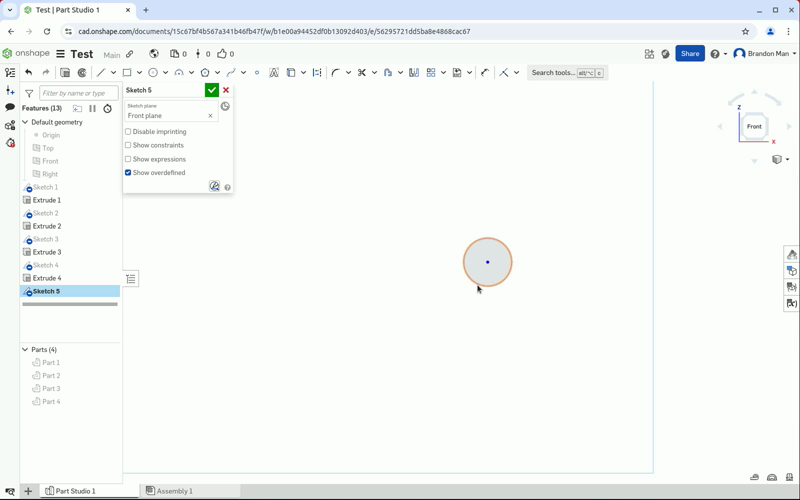
click(477, 284)
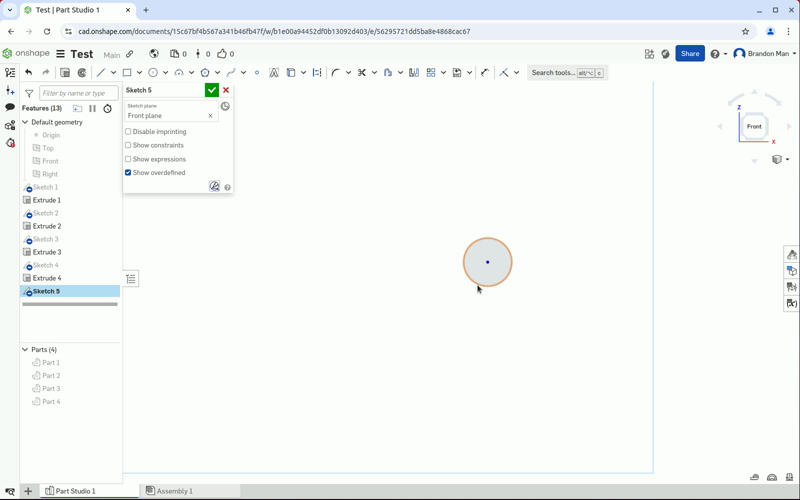
scroll(-6)
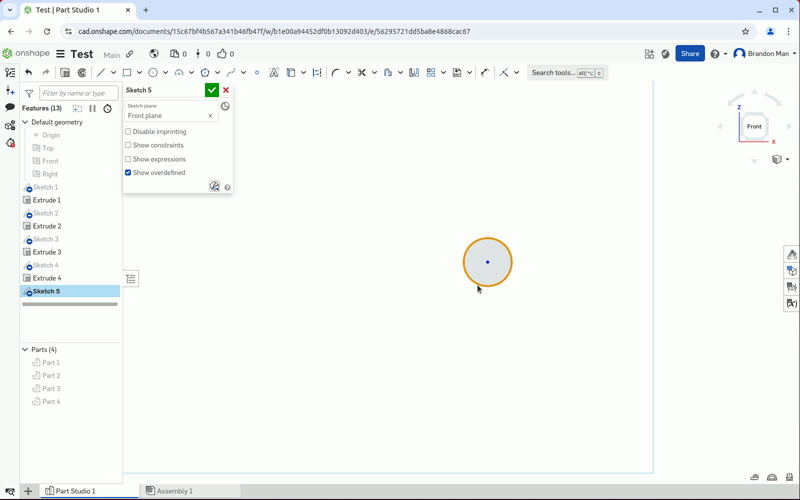
scroll(-6)
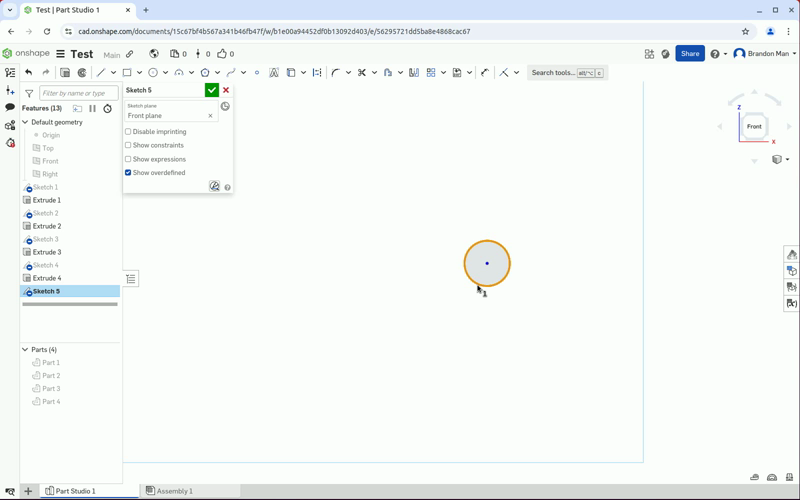
scroll(-6)
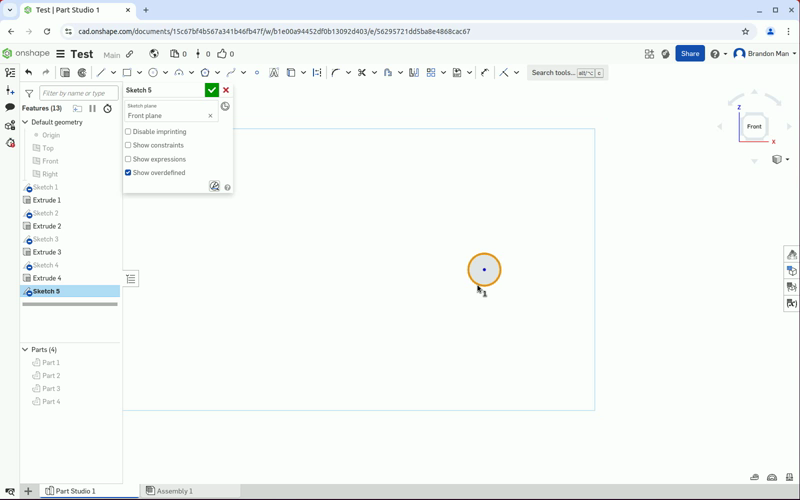
scroll(-6)
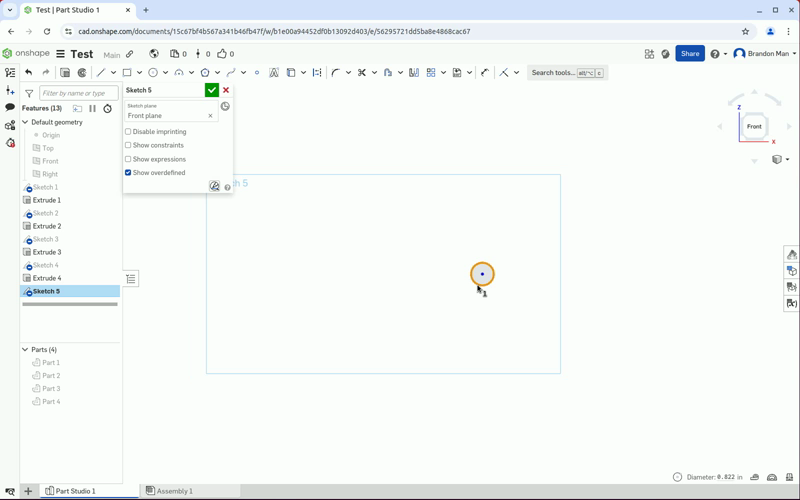
scroll(-6)
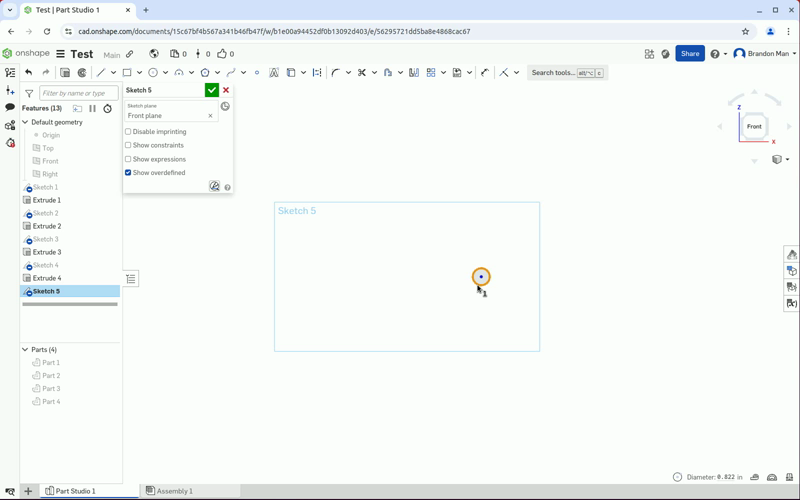
scroll(-6)
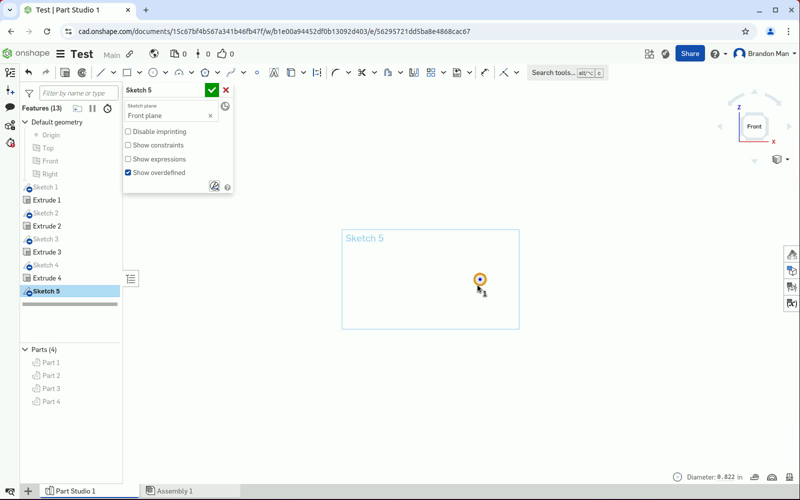
scroll(-6)
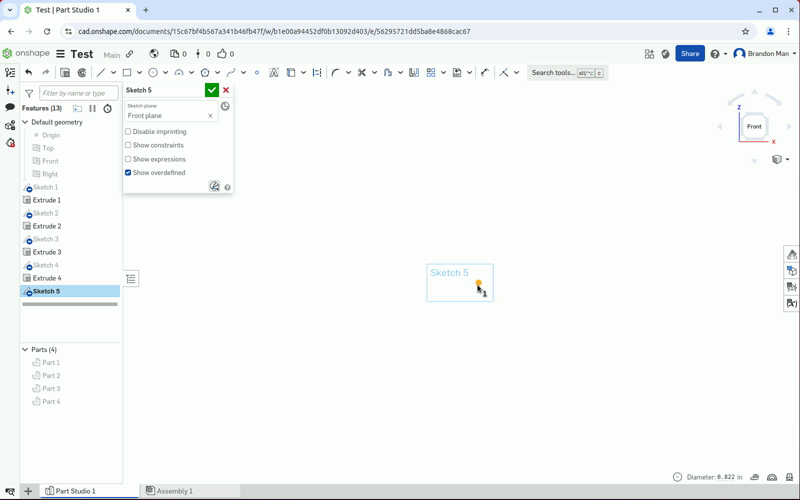
mouse_move(73, 352)
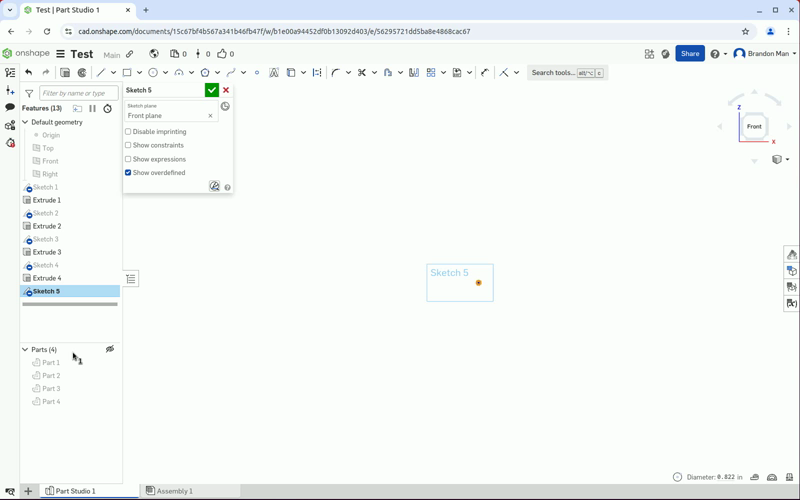
key(shift+y)
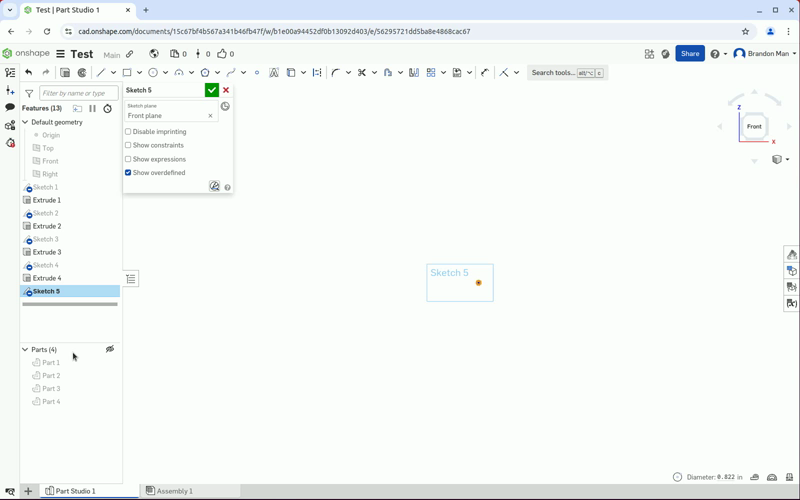
key(shift+e)
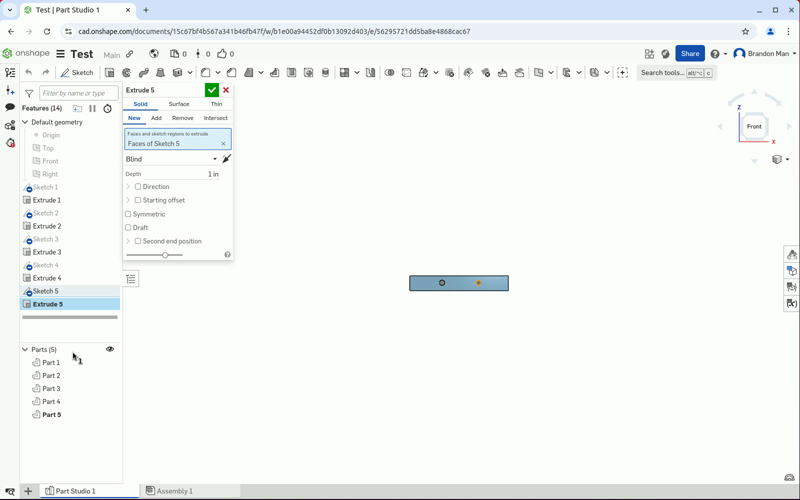
mouse_move(143, 106)
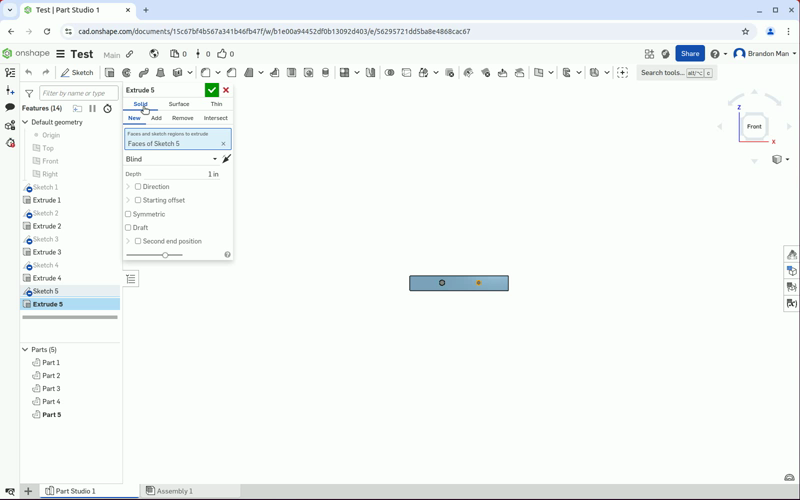
click(143, 106)
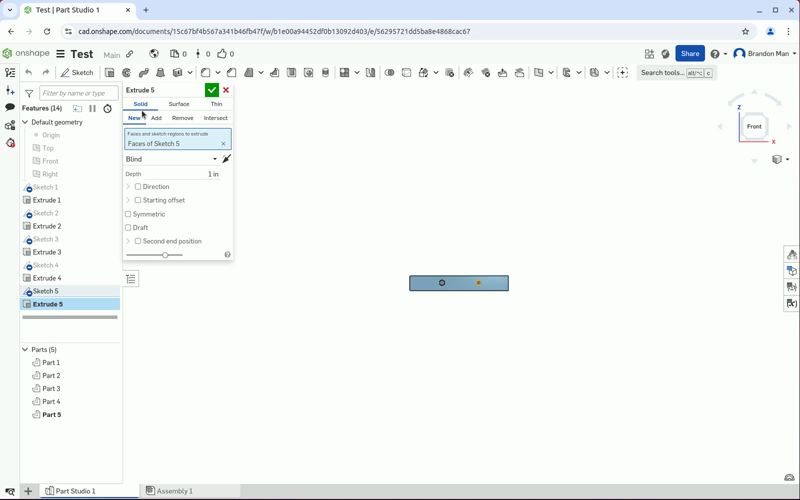
mouse_move(137, 120)
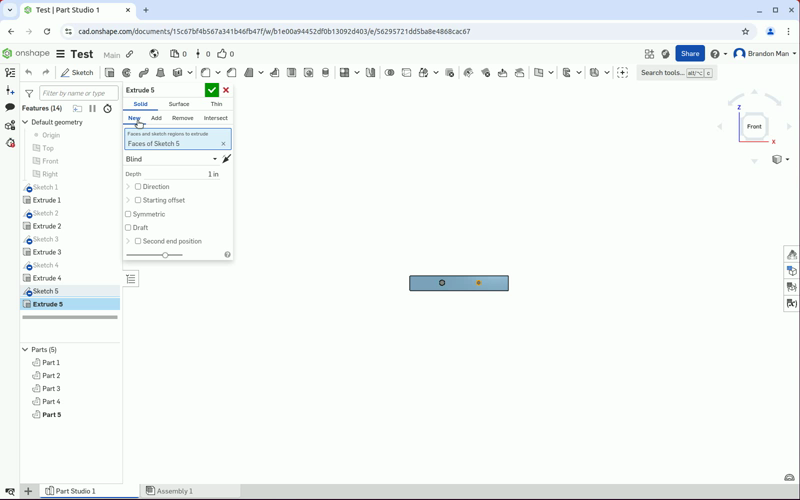
click(137, 120)
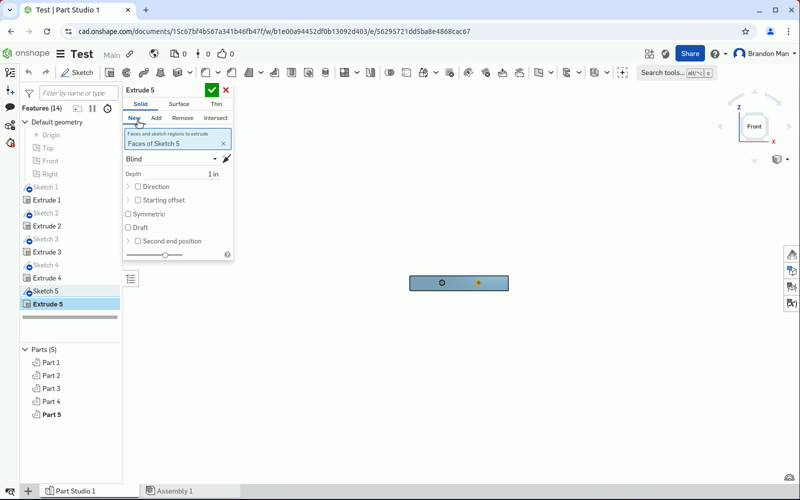
key(tab, 4)
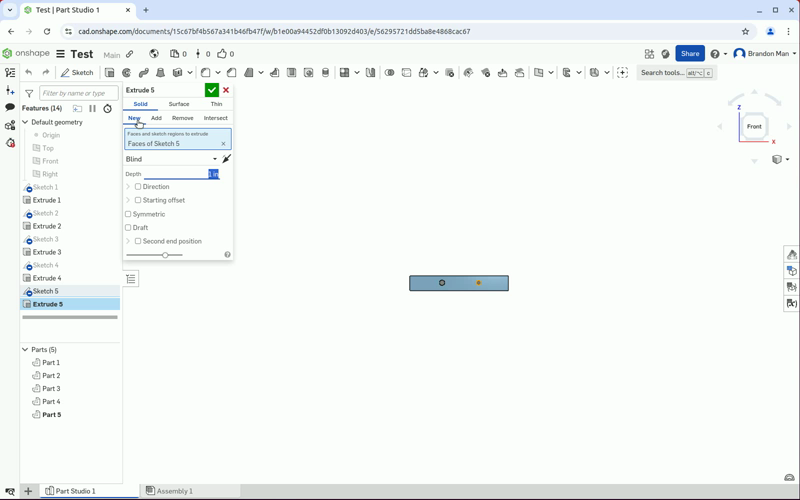
text(2.648)
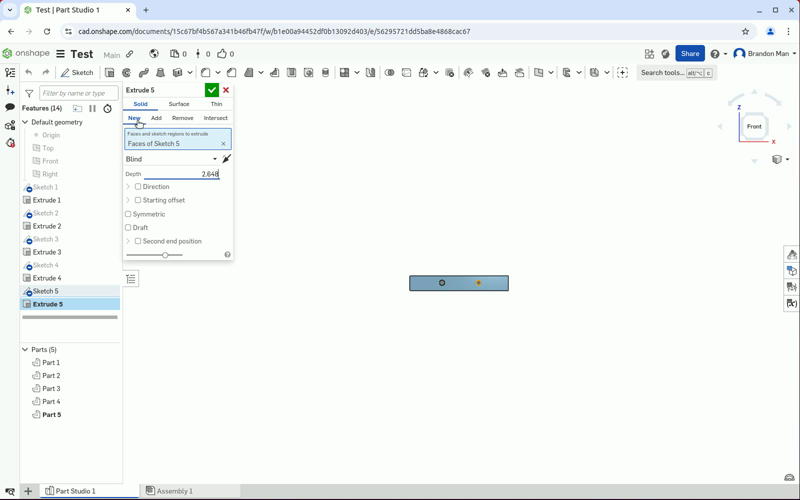
key(enter)
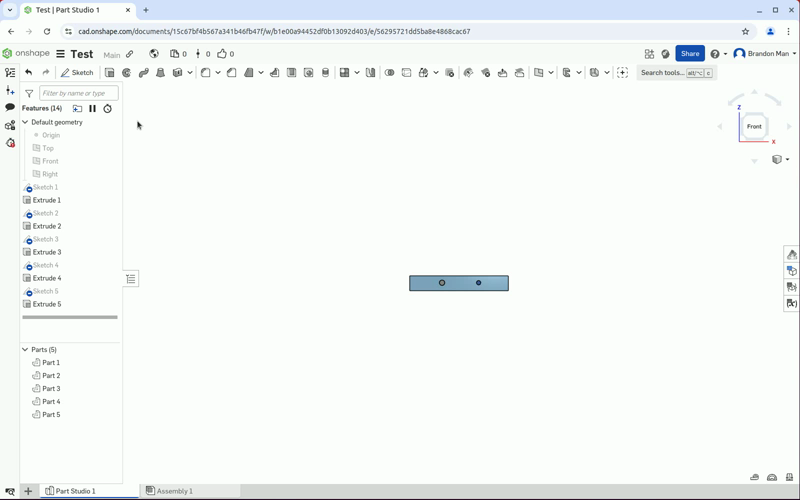
key(shift+h)
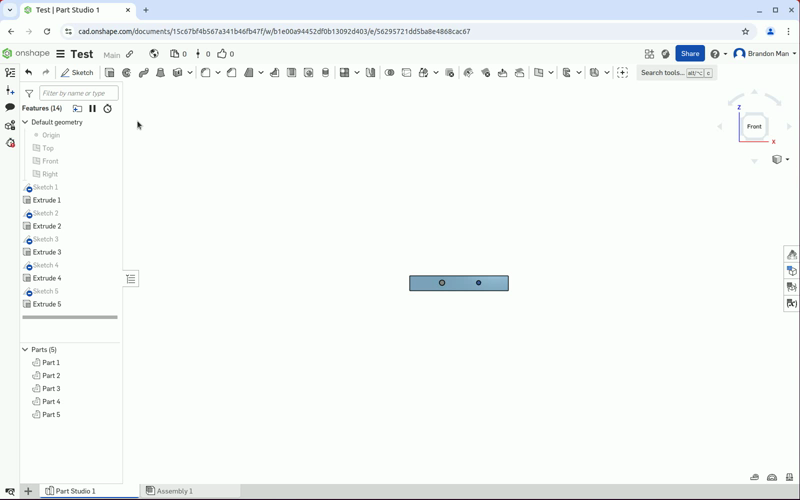
key(shift+h)
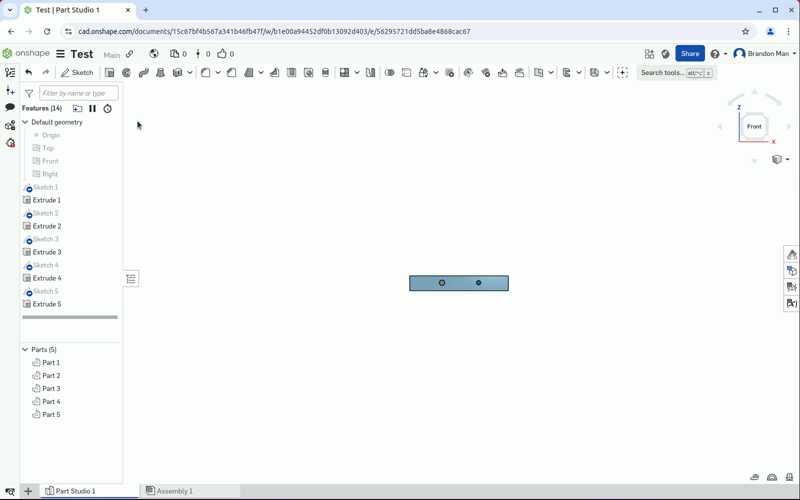
mouse_move(73, 189)
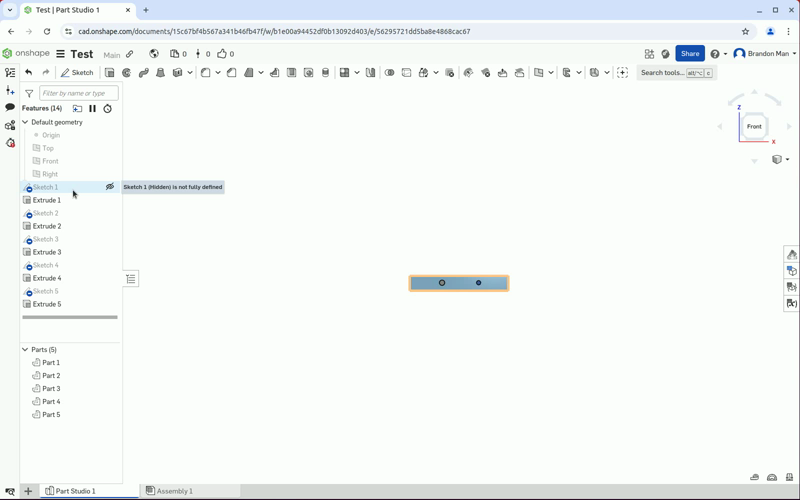
click(73, 189)
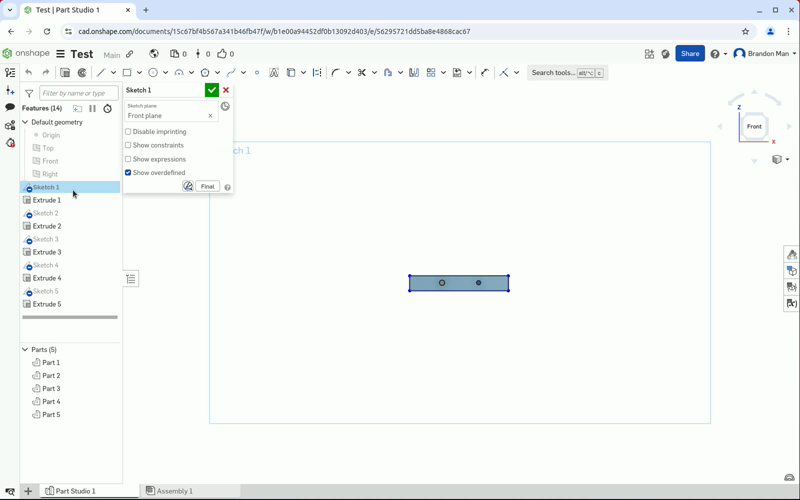
mouse_move(229, 92)
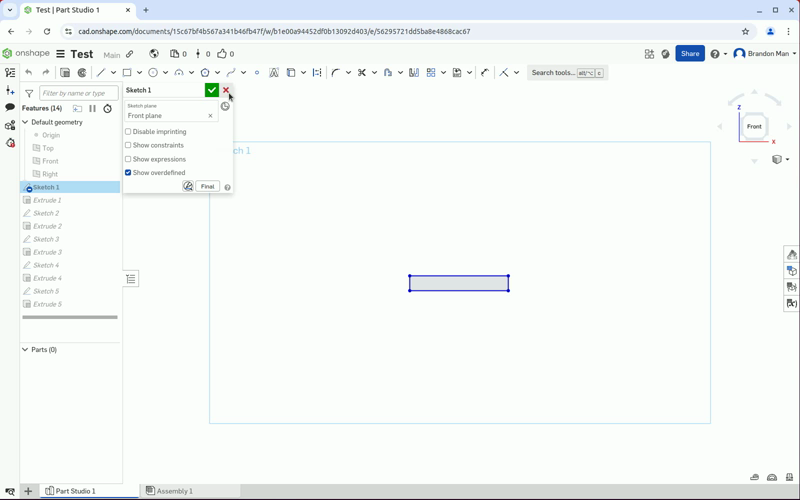
click(229, 92)
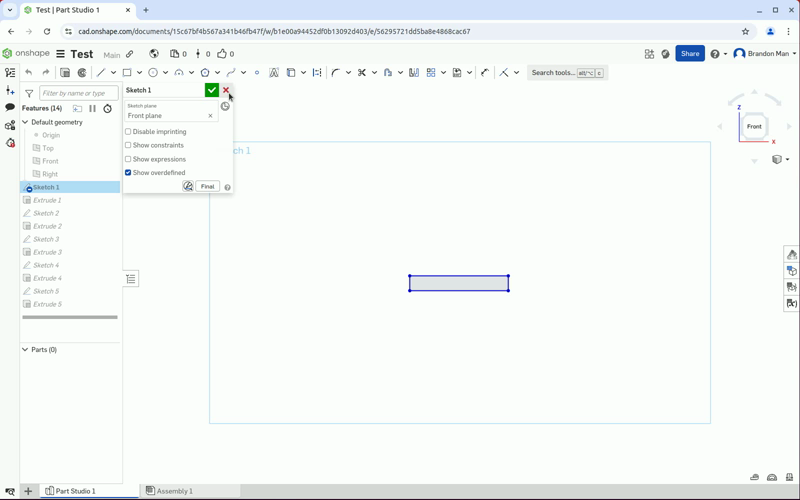
key(shift+s)
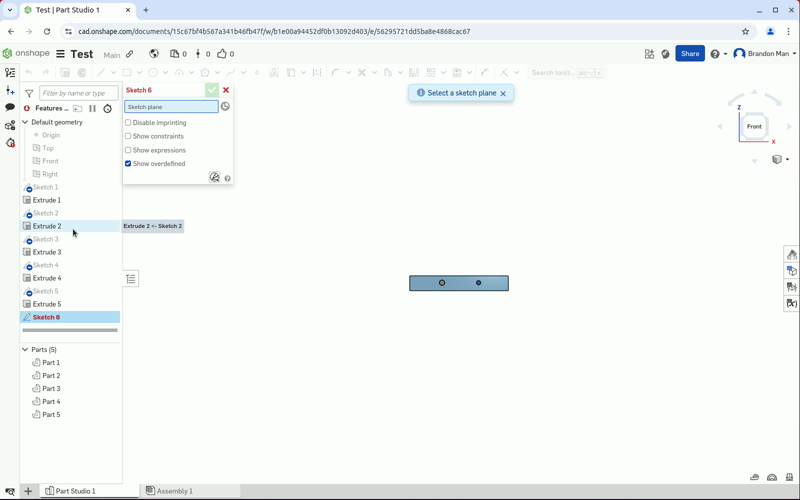
scroll(3)
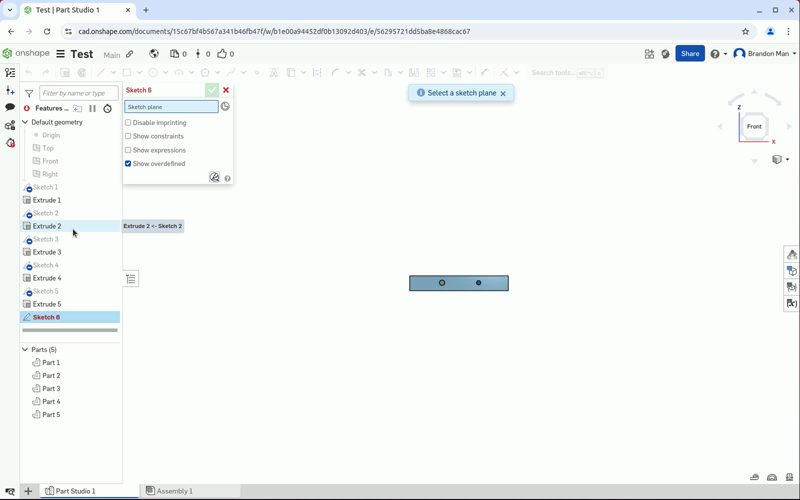
mouse_move(73, 163)
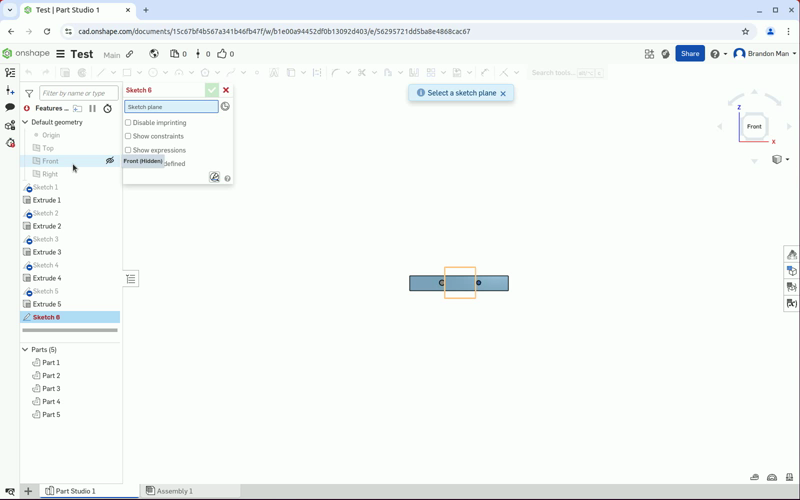
click(73, 163)
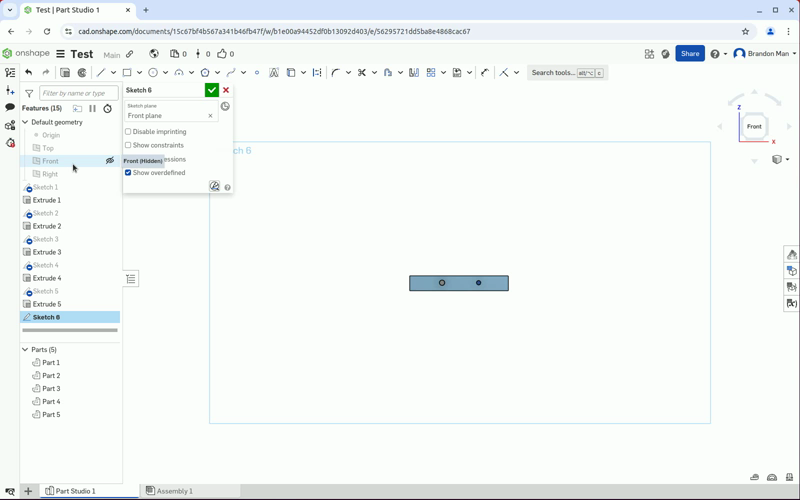
mouse_move(73, 352)
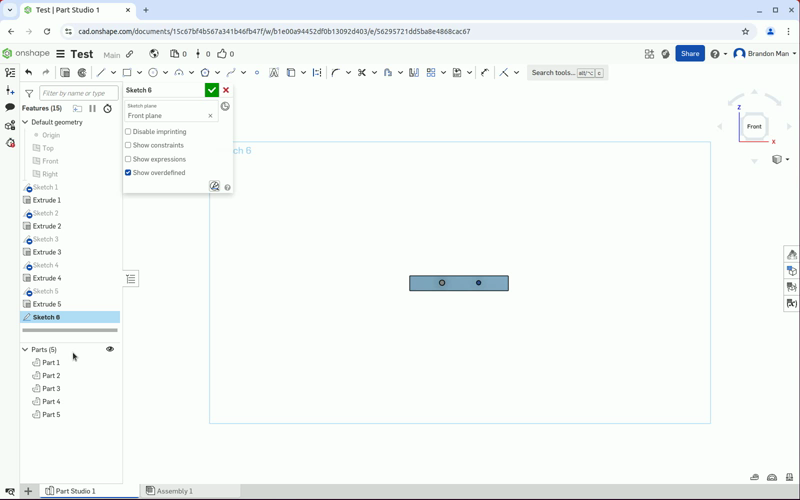
key(y)
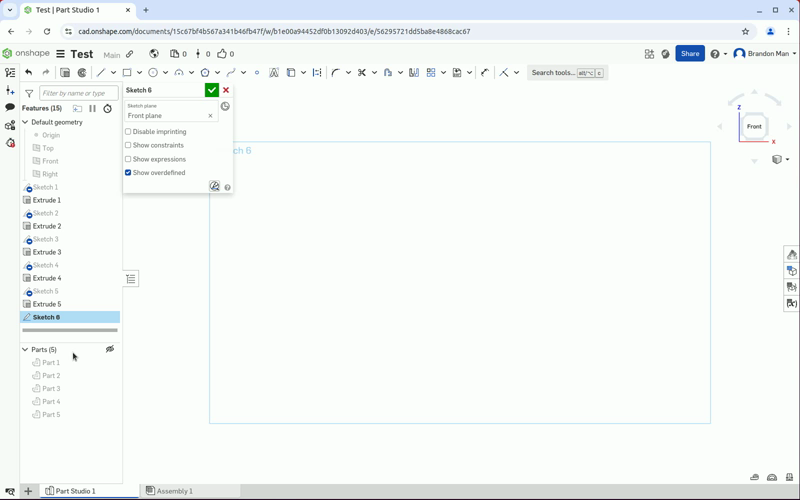
key(c)
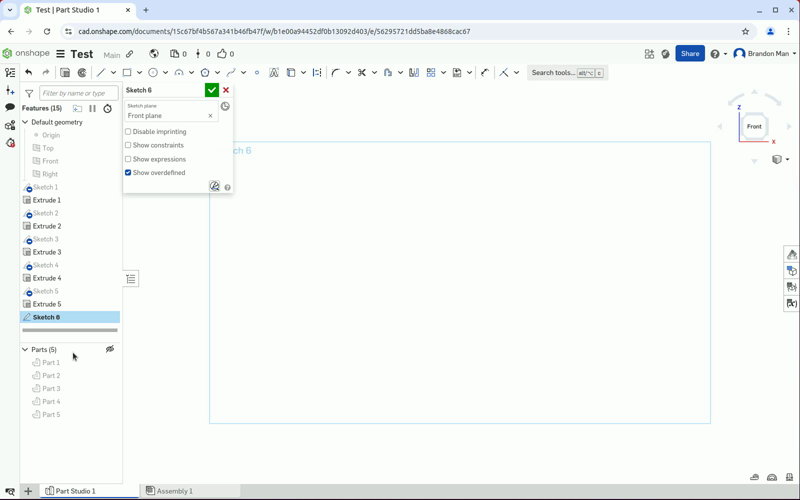
key_down(shift)
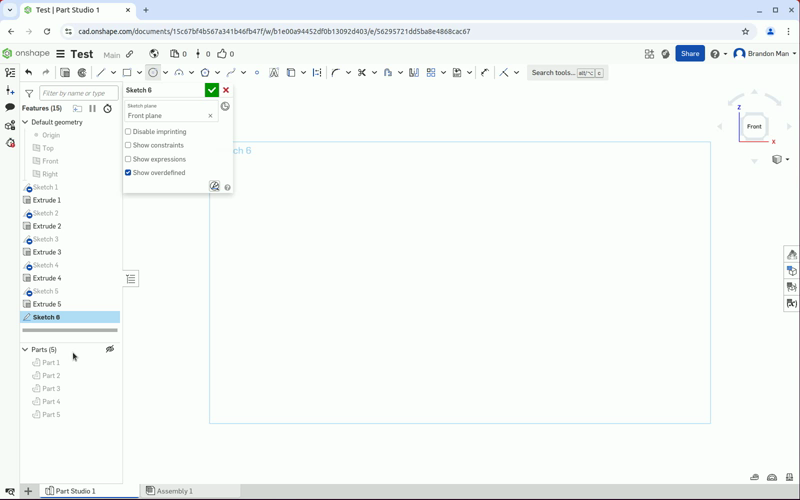
mouse_move(500, 282)
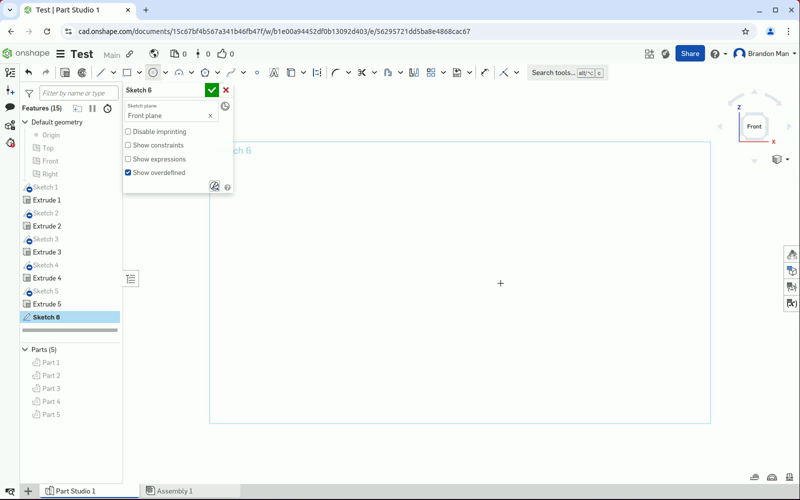
click(500, 282)
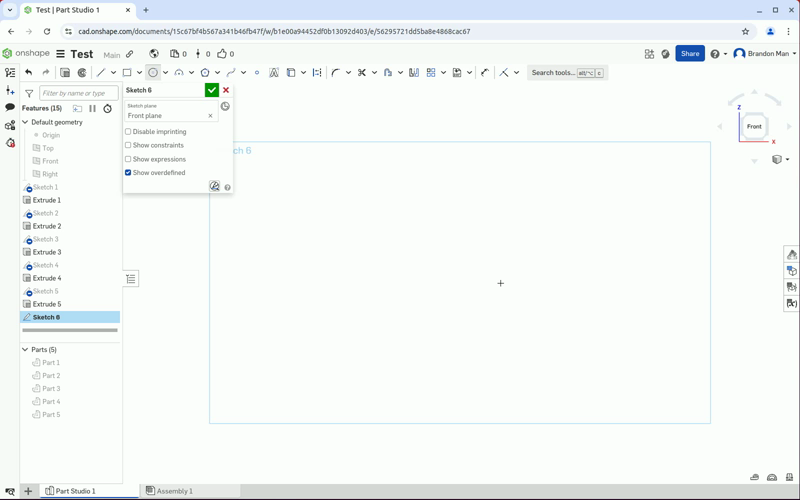
key_up(shift)
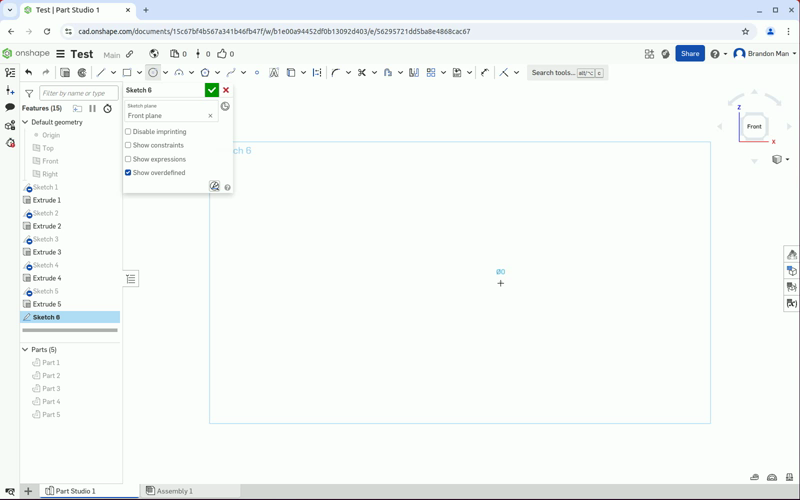
mouse_move(503, 282)
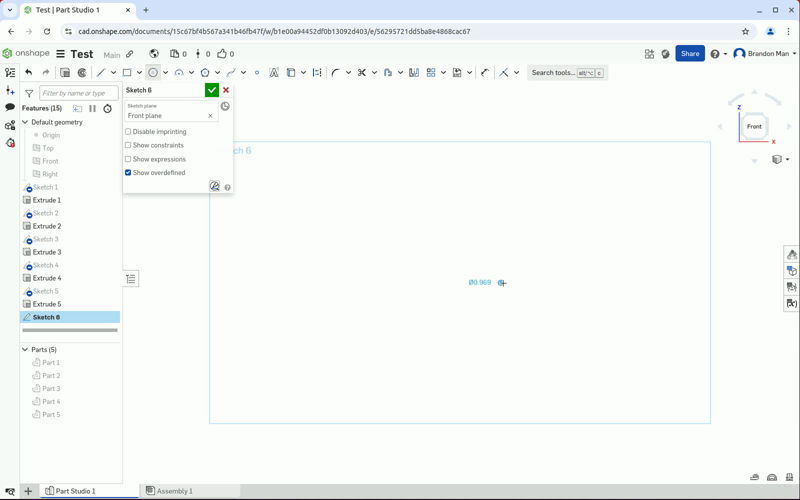
scroll(6)
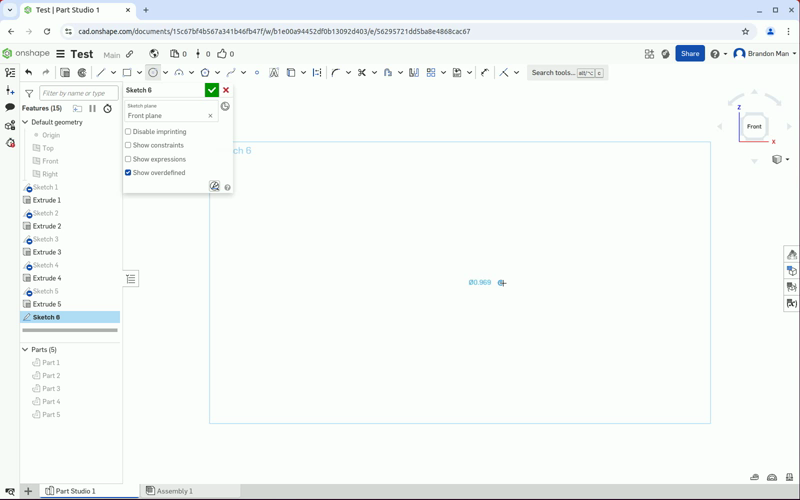
scroll(6)
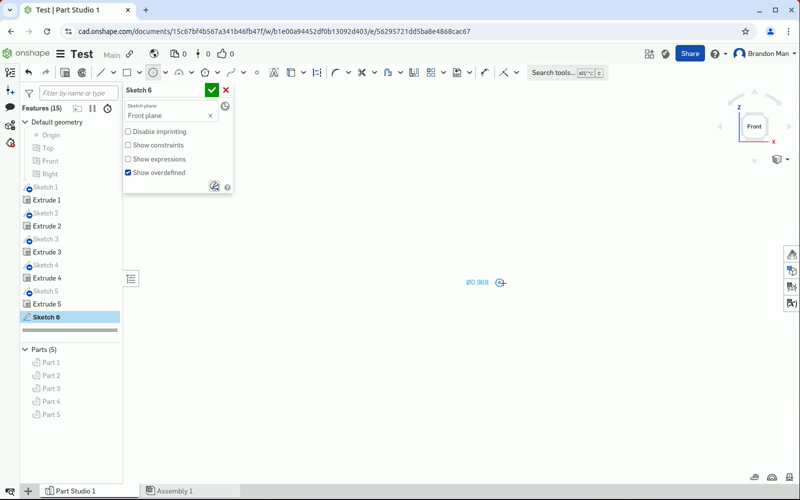
scroll(6)
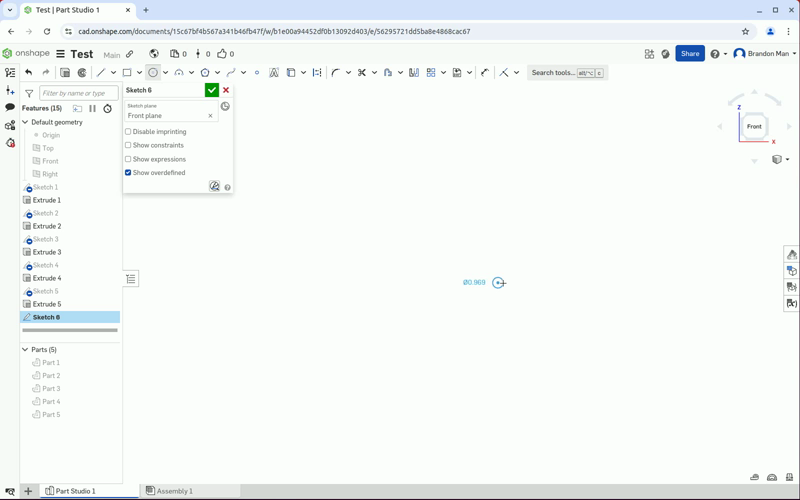
scroll(6)
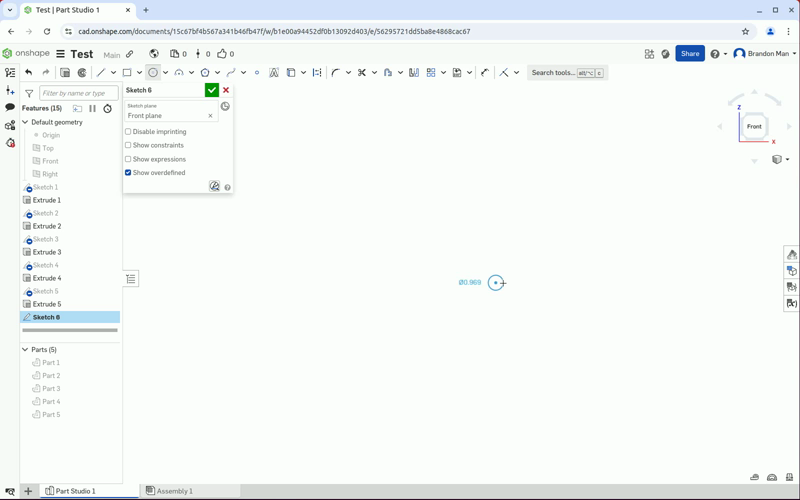
scroll(6)
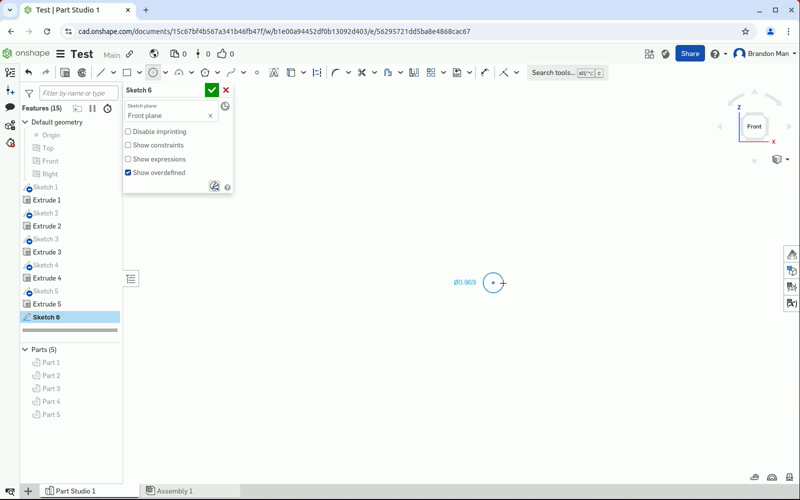
scroll(6)
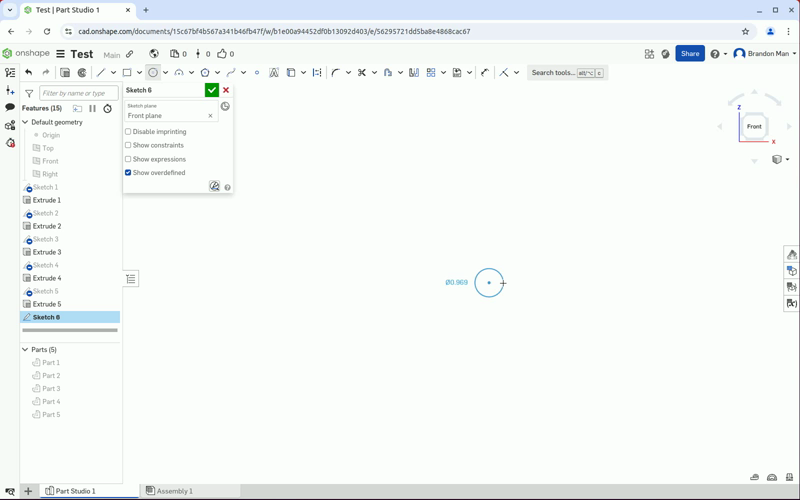
scroll(6)
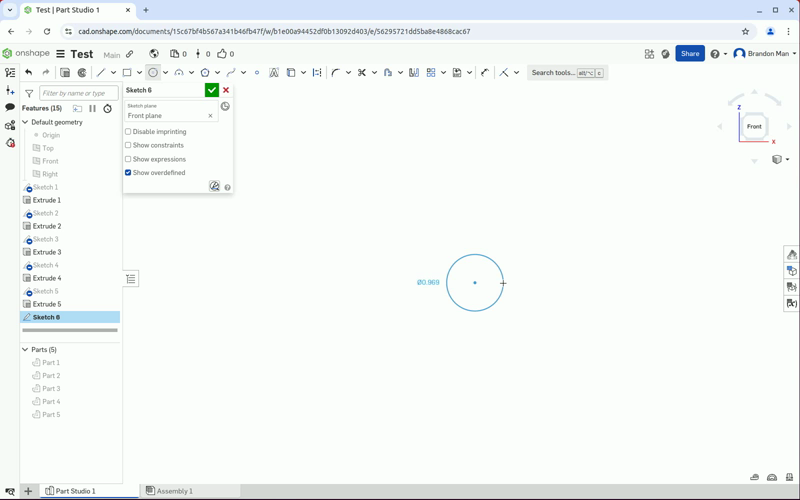
click(503, 282)
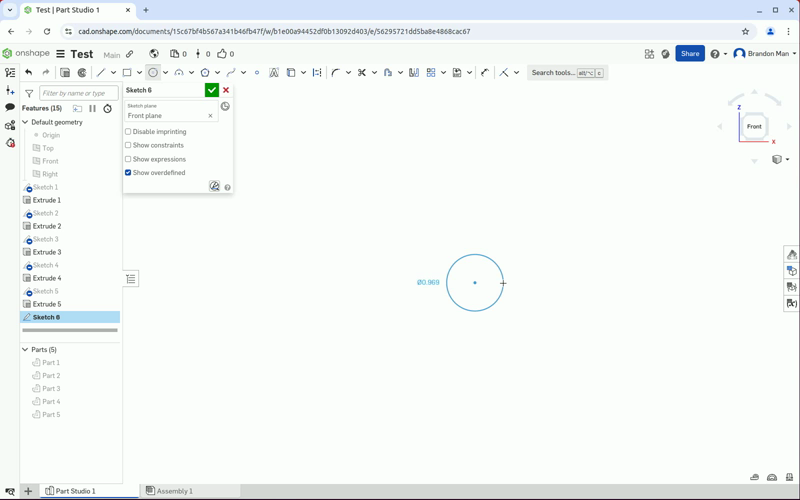
scroll(-6)
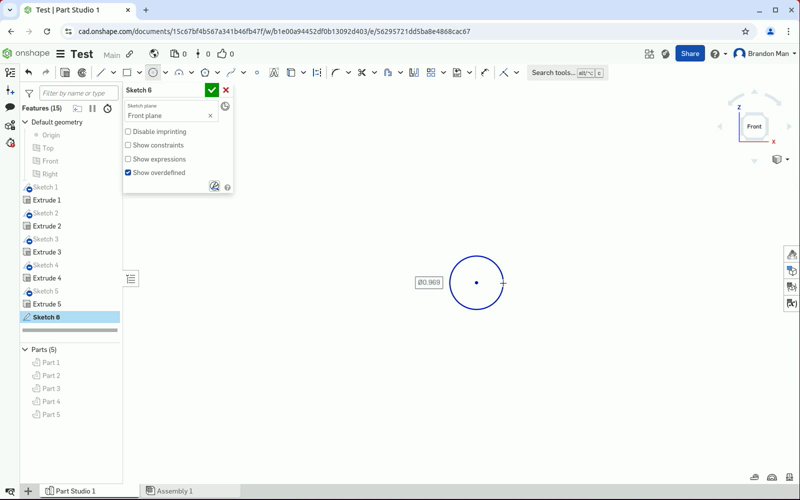
scroll(-6)
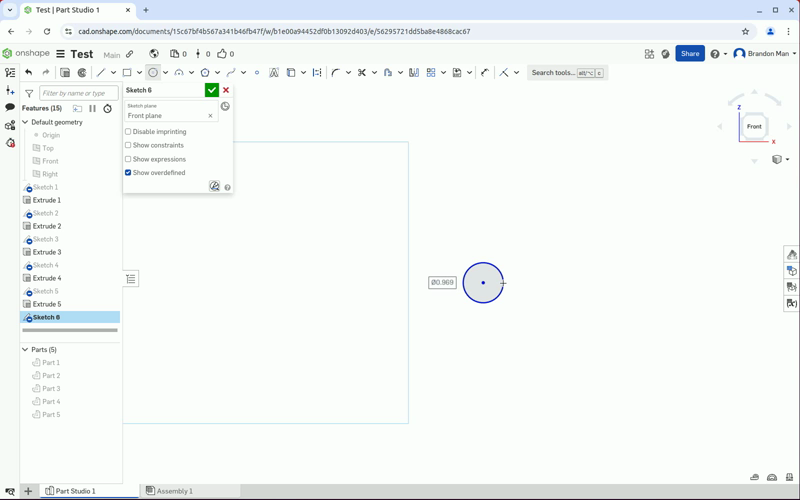
scroll(-6)
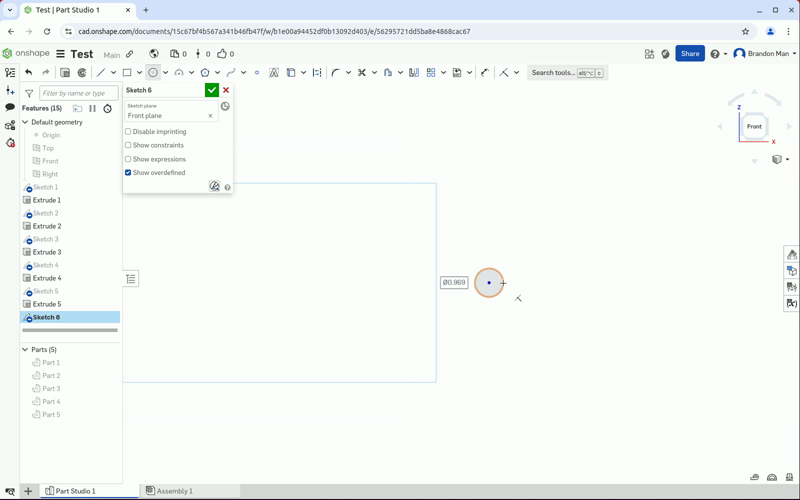
scroll(-6)
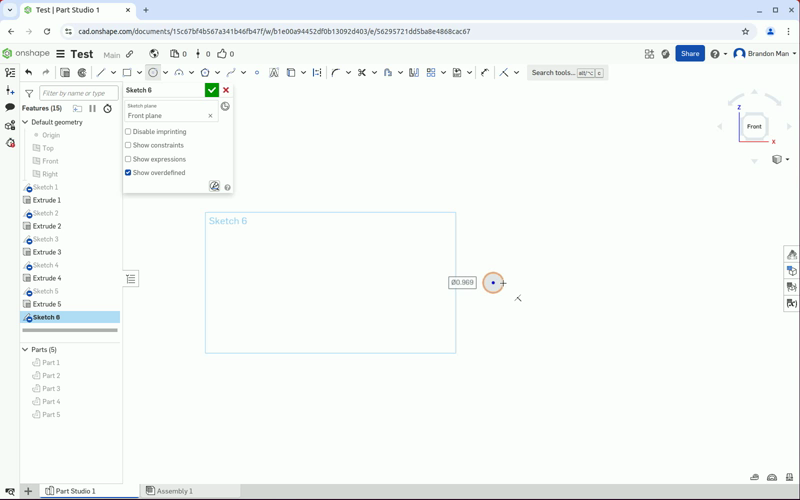
scroll(-6)
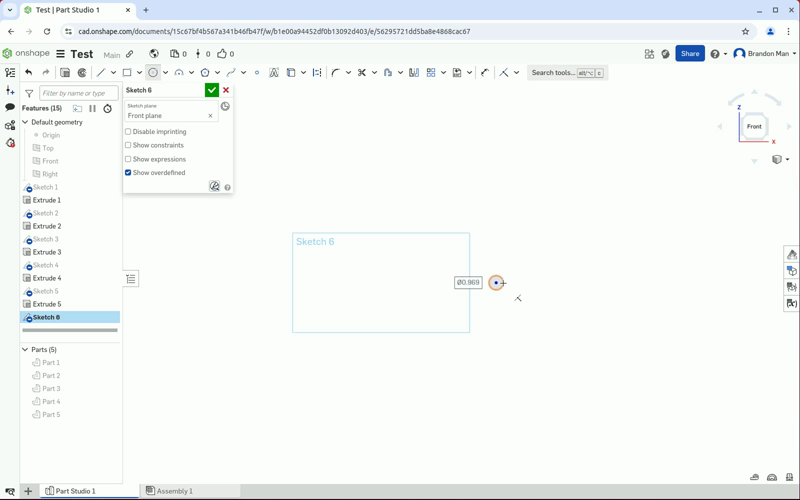
scroll(-6)
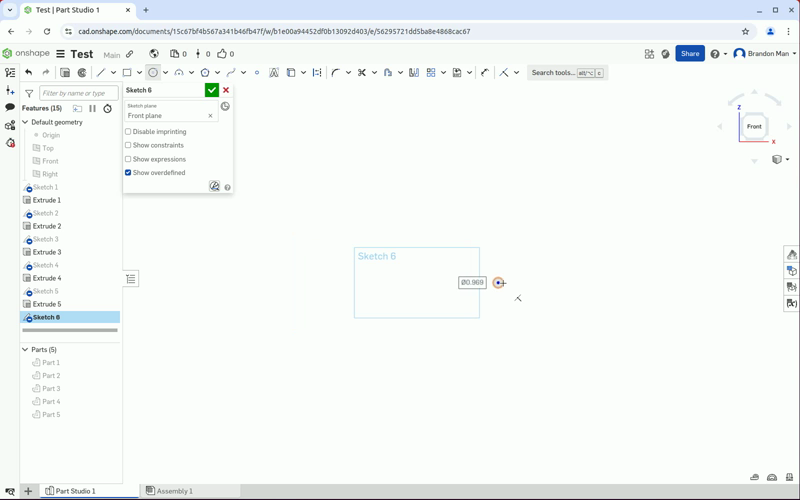
scroll(-6)
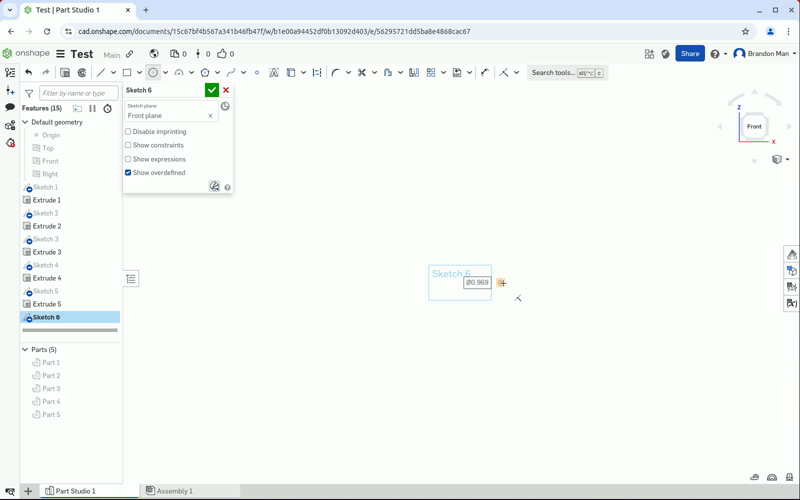
key(esc)
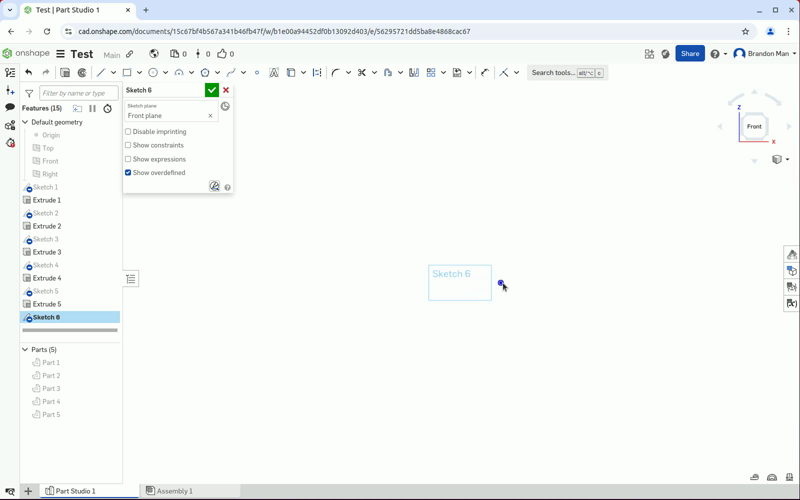
mouse_move(500, 282)
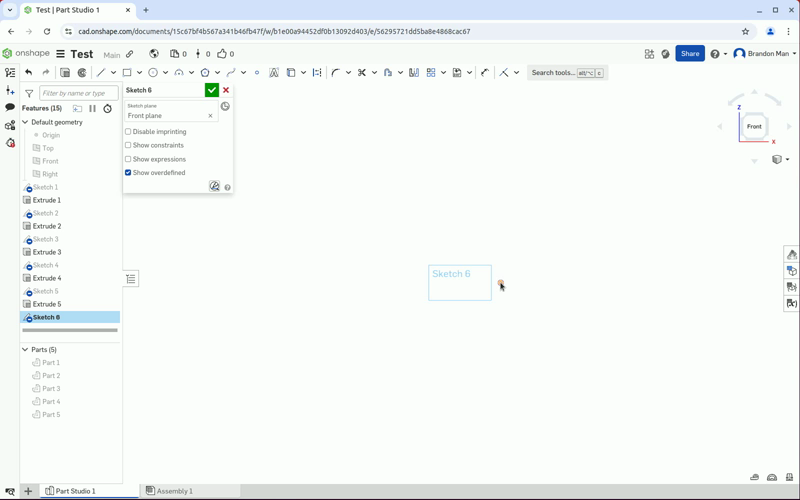
scroll(6)
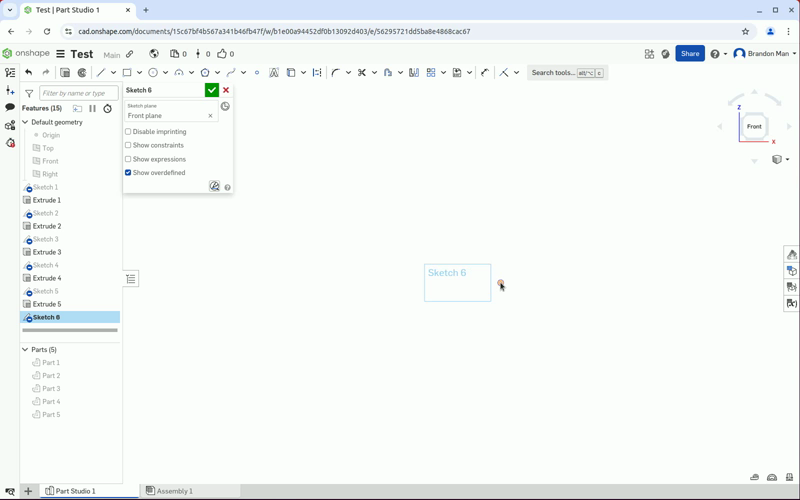
scroll(6)
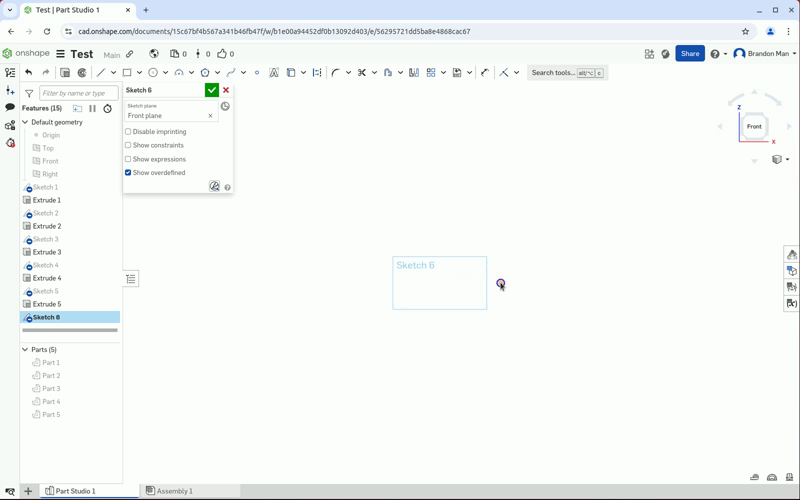
scroll(6)
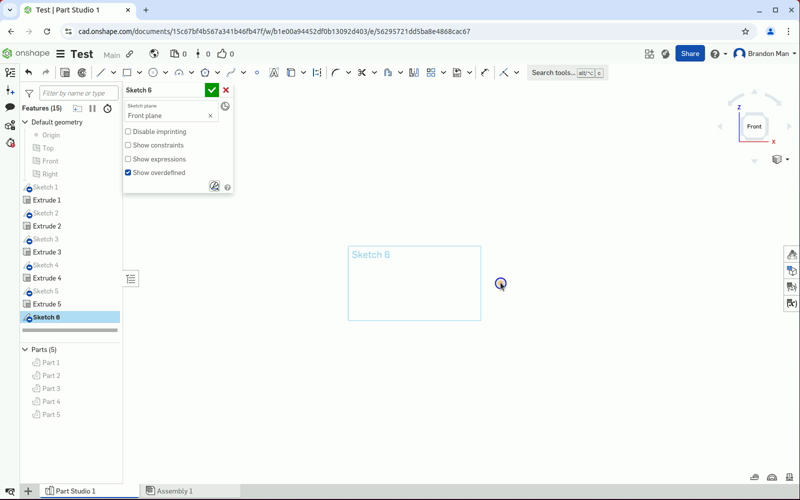
scroll(6)
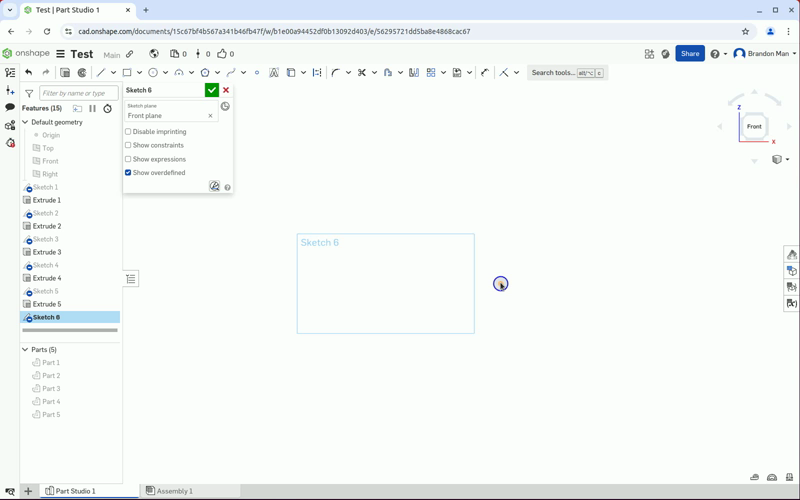
scroll(6)
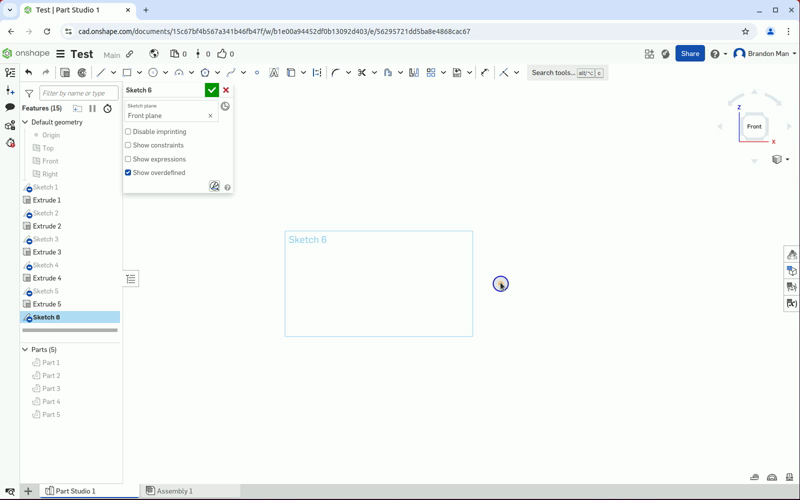
scroll(6)
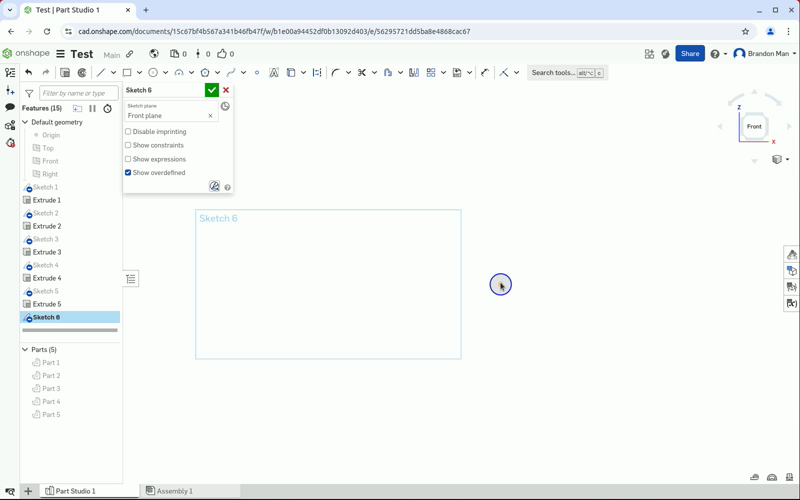
scroll(6)
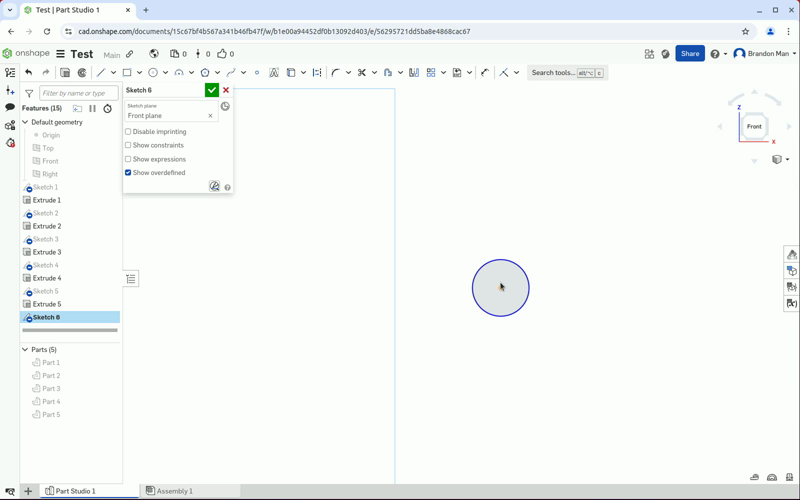
click(500, 282)
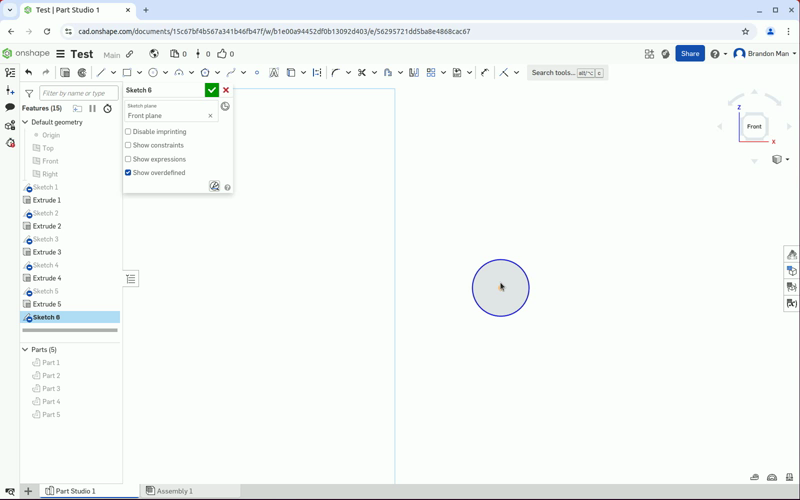
scroll(-6)
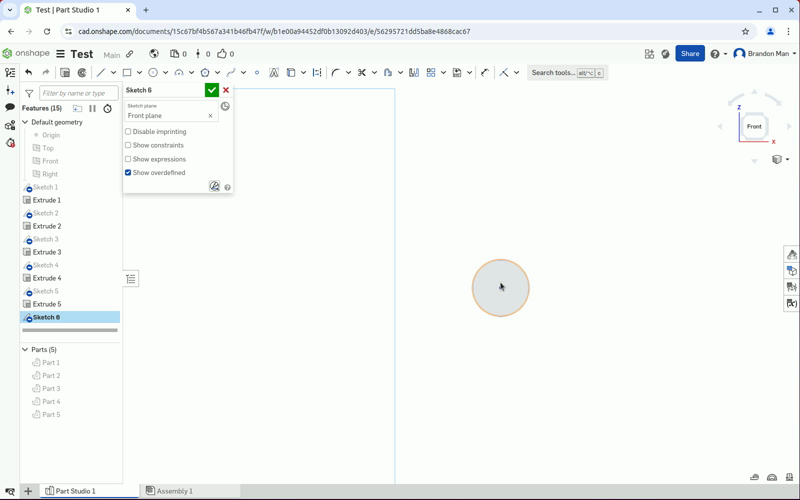
scroll(-6)
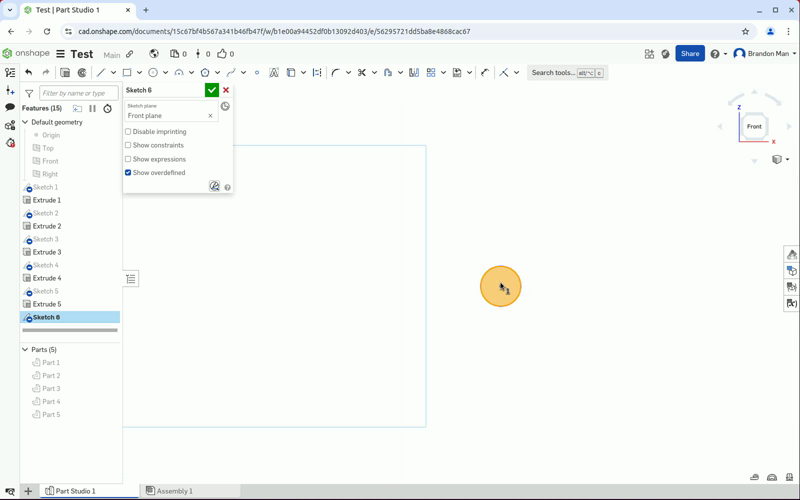
scroll(-6)
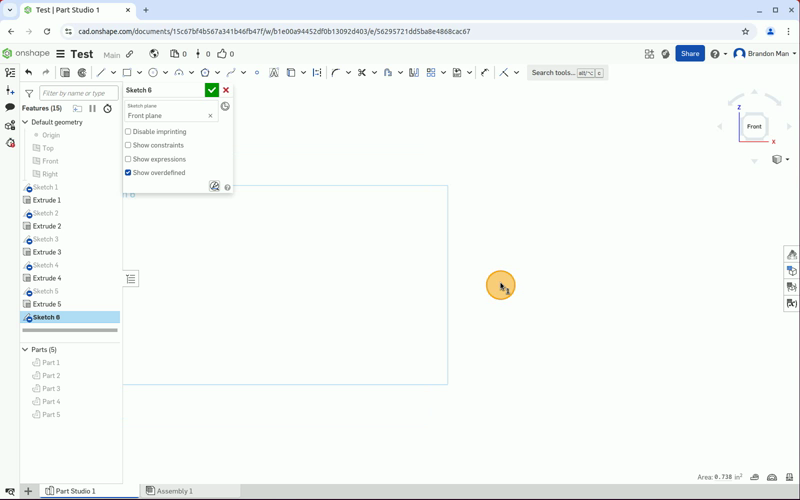
scroll(-6)
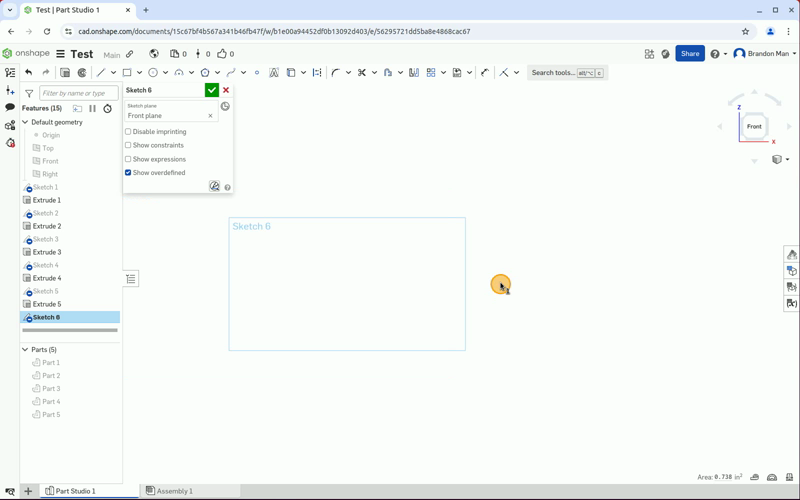
scroll(-6)
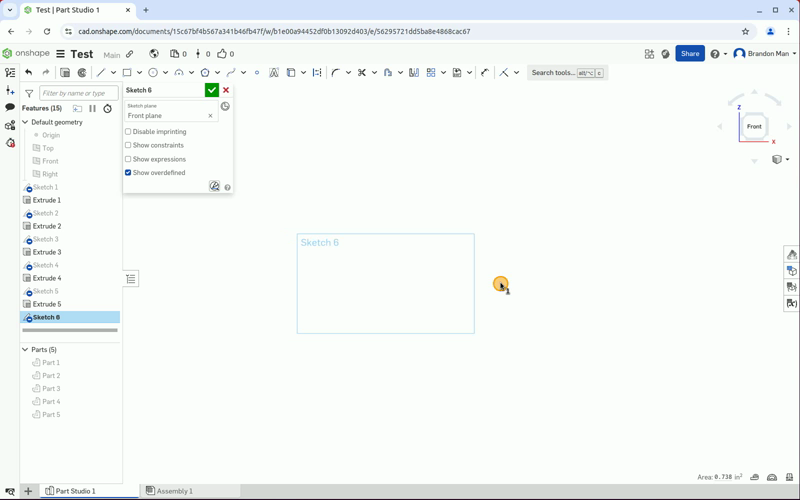
scroll(-6)
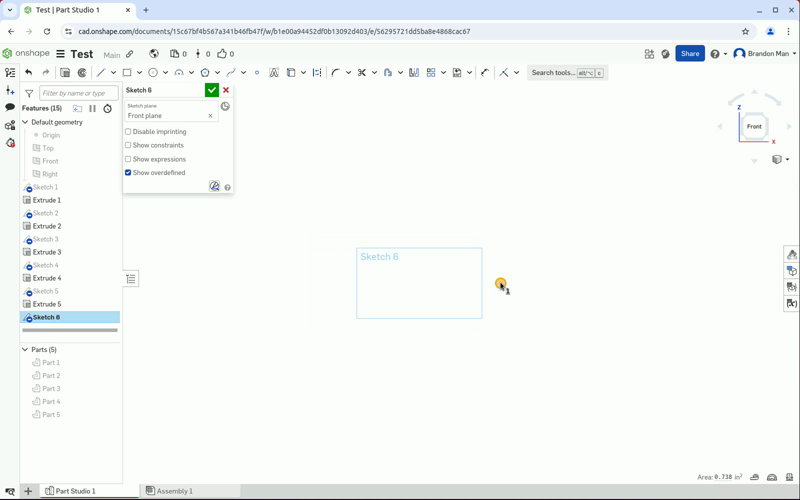
scroll(-6)
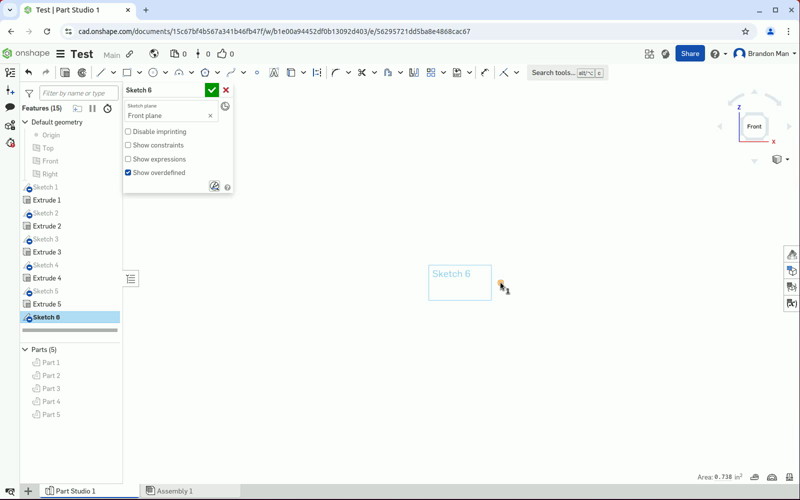
mouse_move(73, 352)
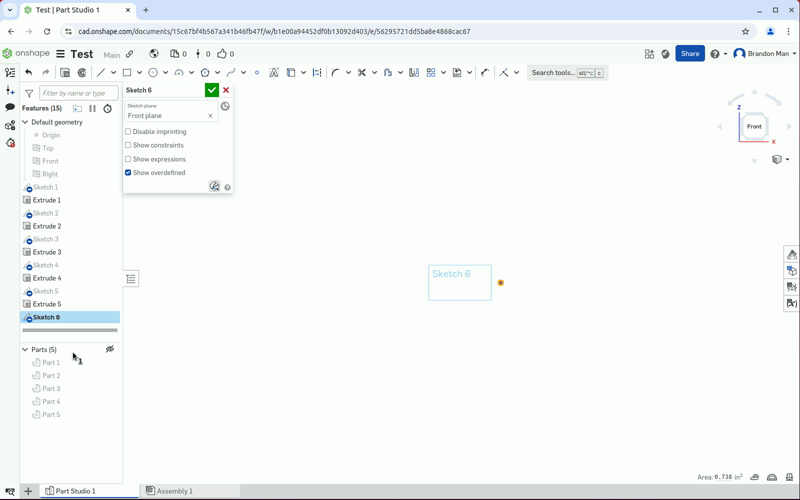
key(shift+y)
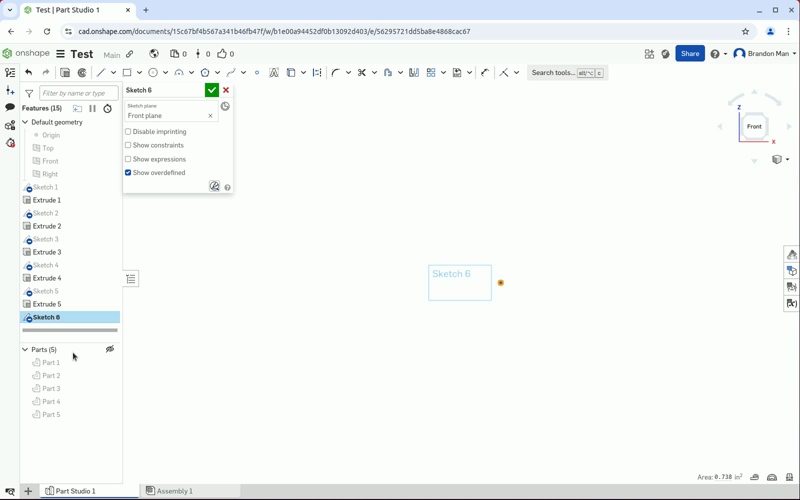
key(shift+e)
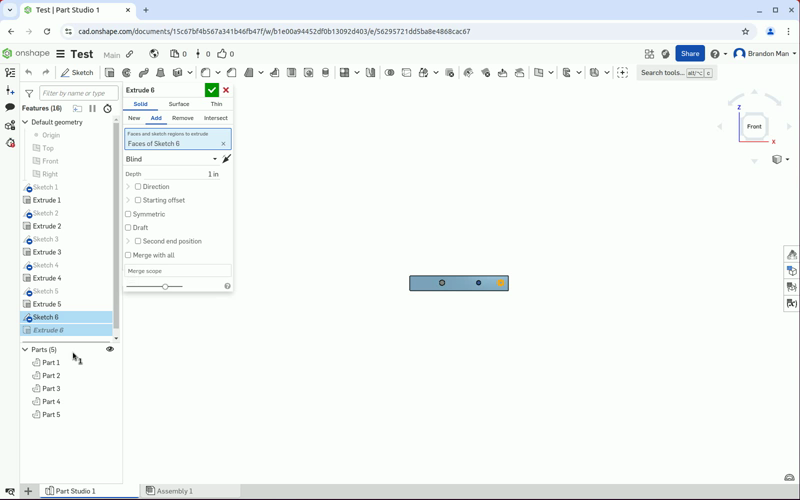
mouse_move(143, 106)
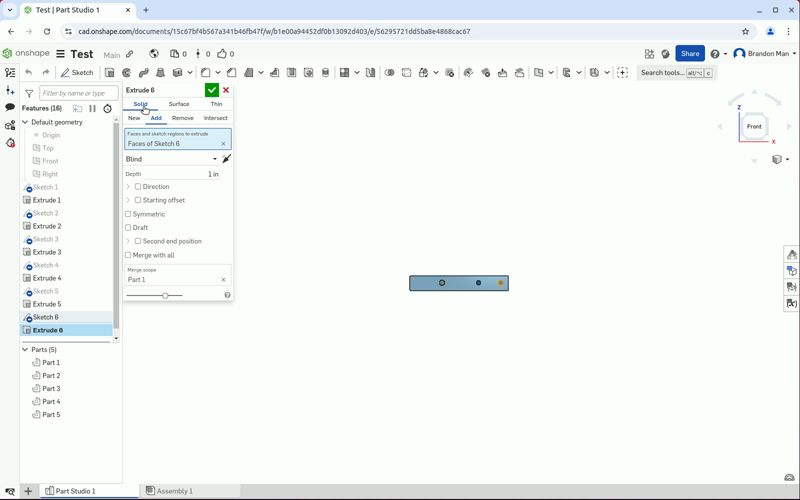
click(143, 106)
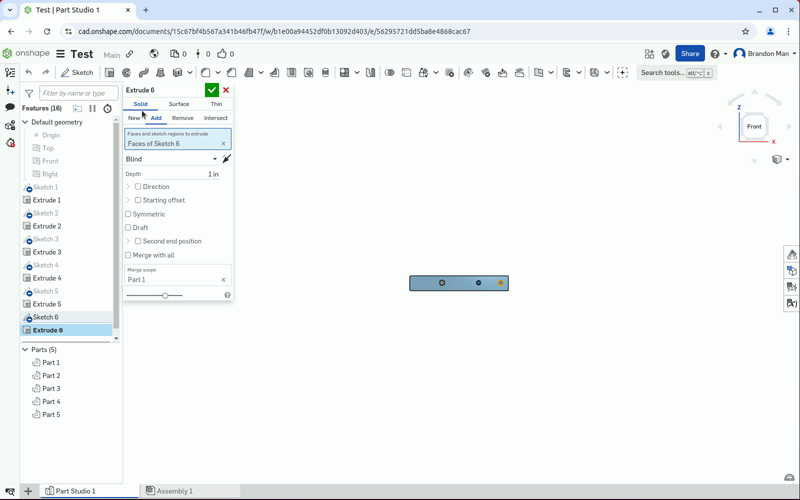
mouse_move(137, 120)
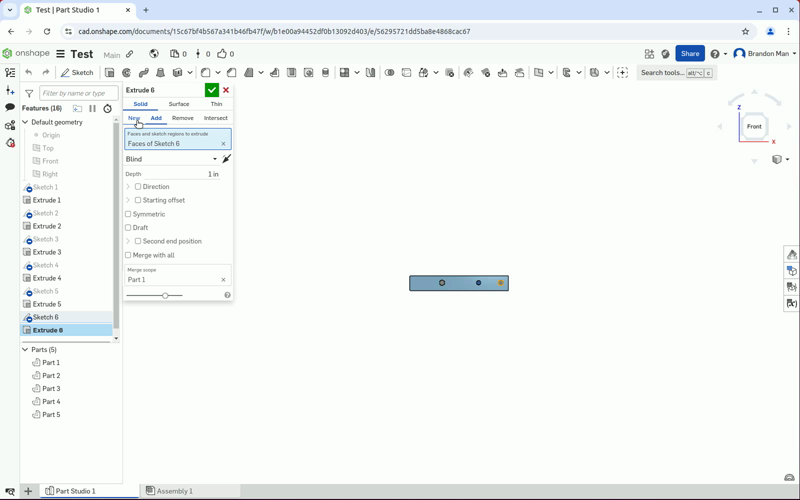
click(137, 120)
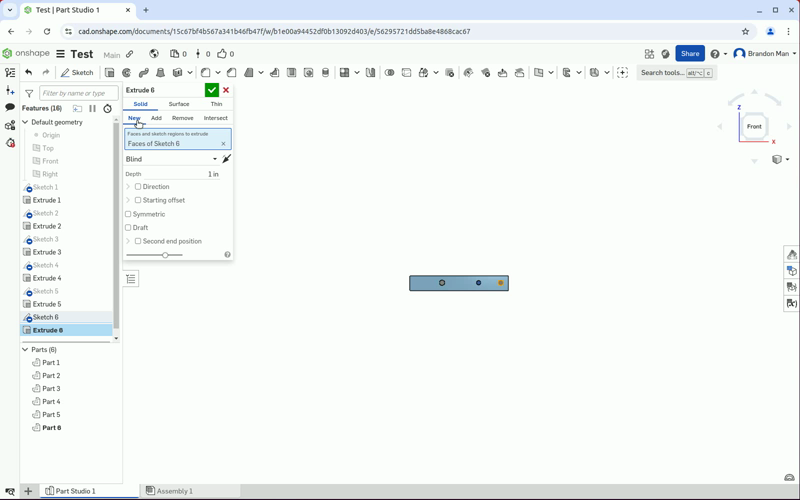
key(tab, 4)
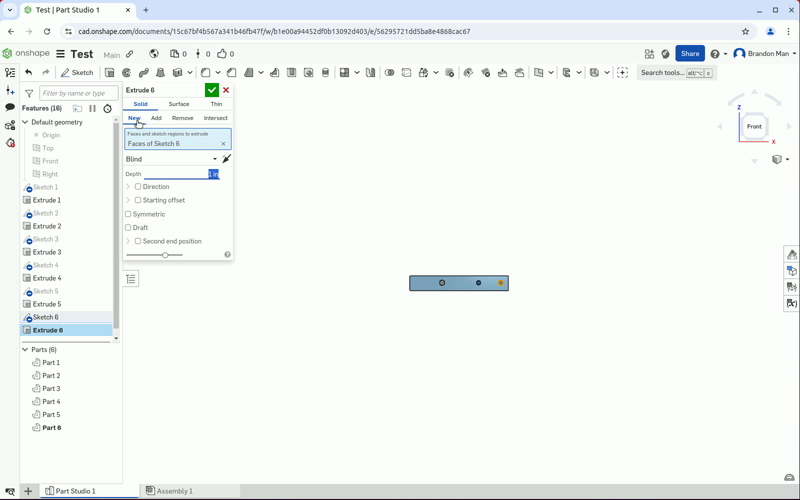
text(2.648)
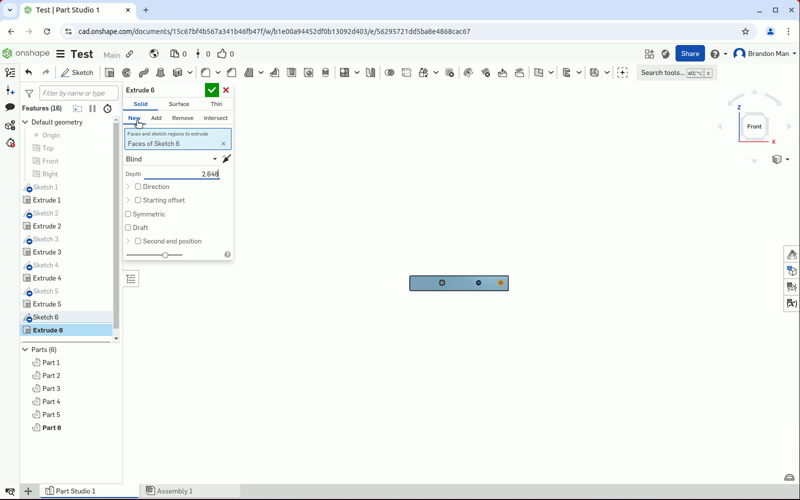
key(enter)
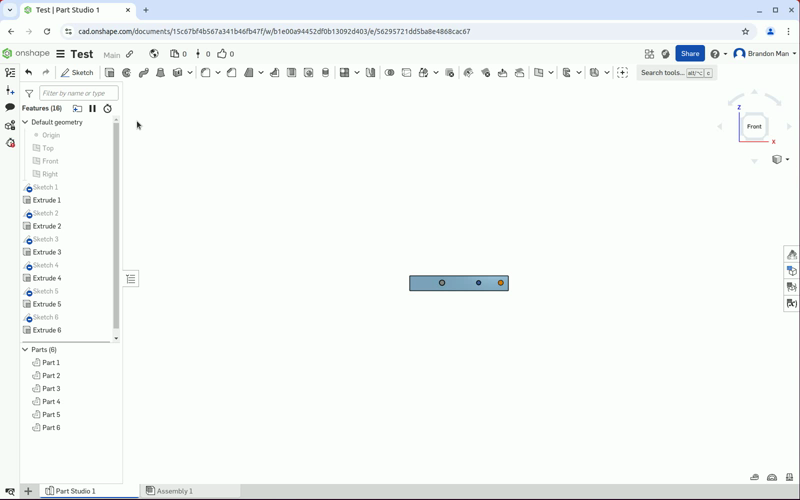
key(shift+h)
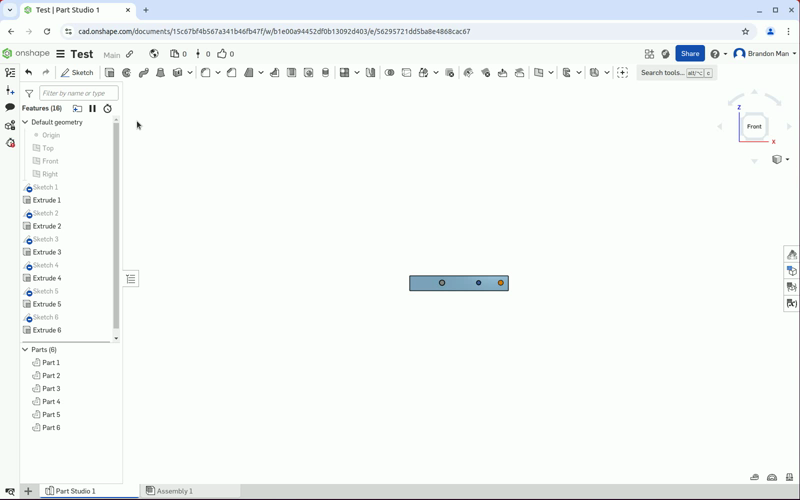
key(shift+h)
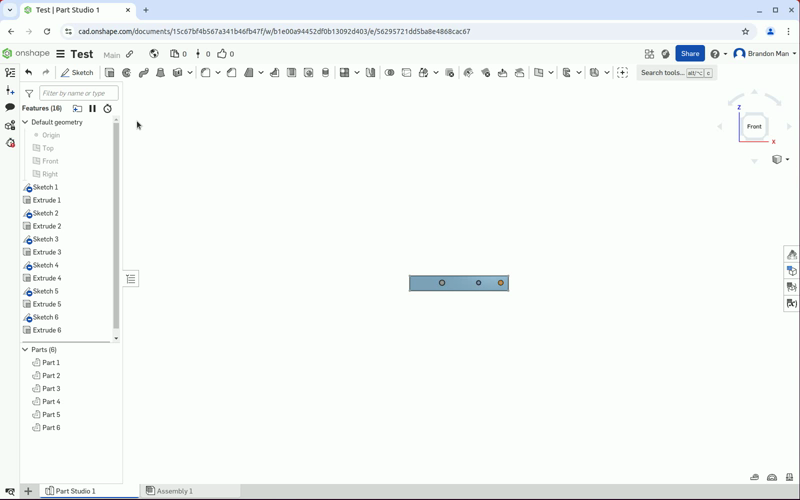
key(shift+7)
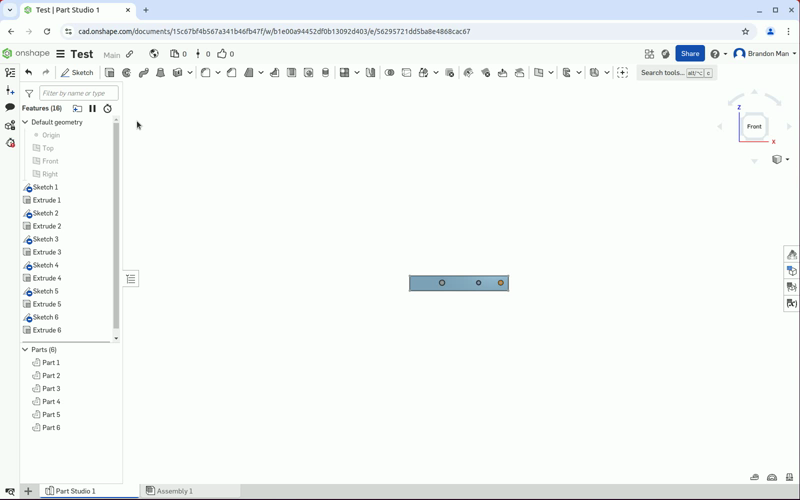
key(left, 2)
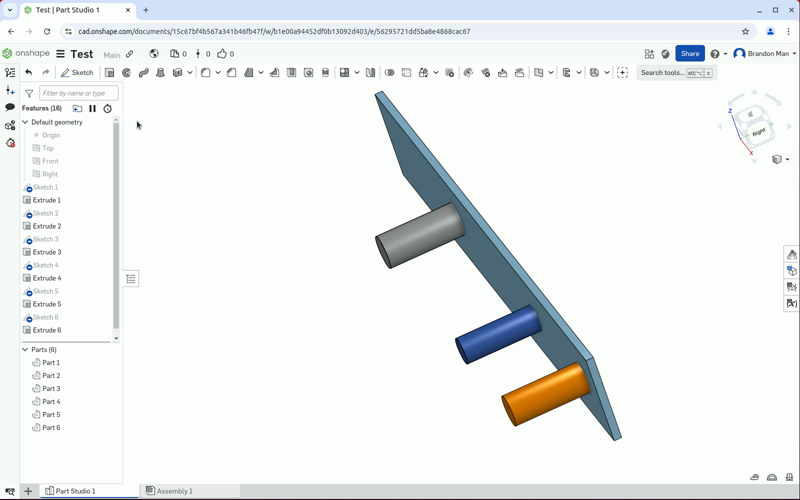
key(down, 2)
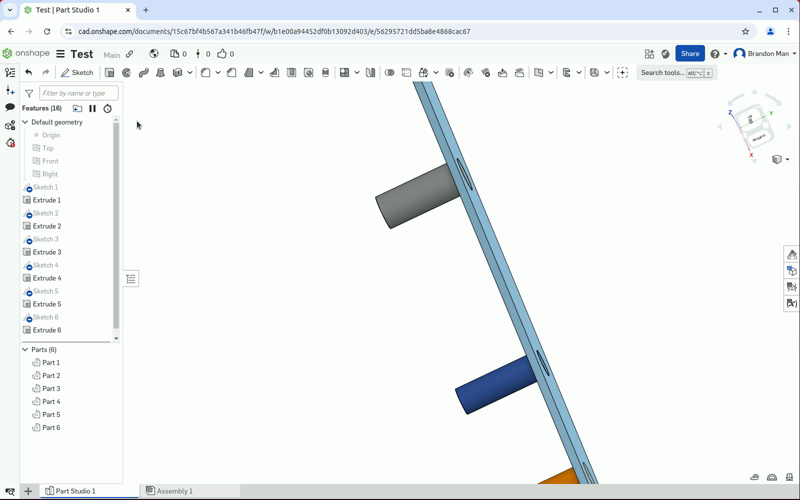
key(up, 2)
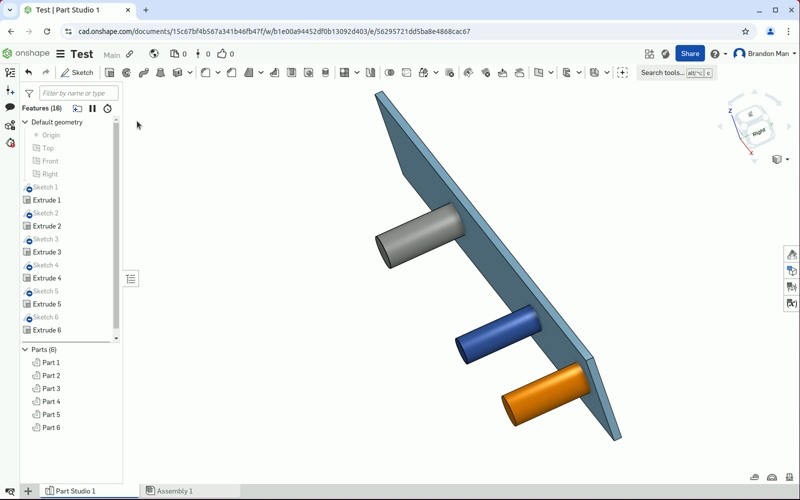
key(right, 2)
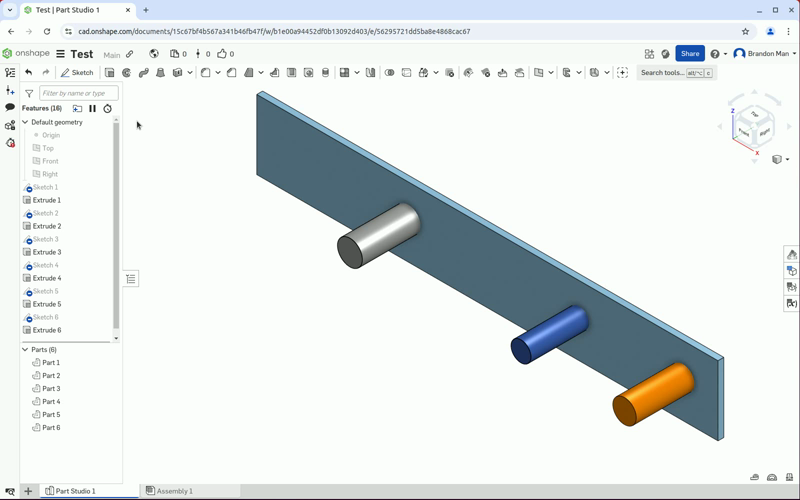
mouse_move(69, 189)
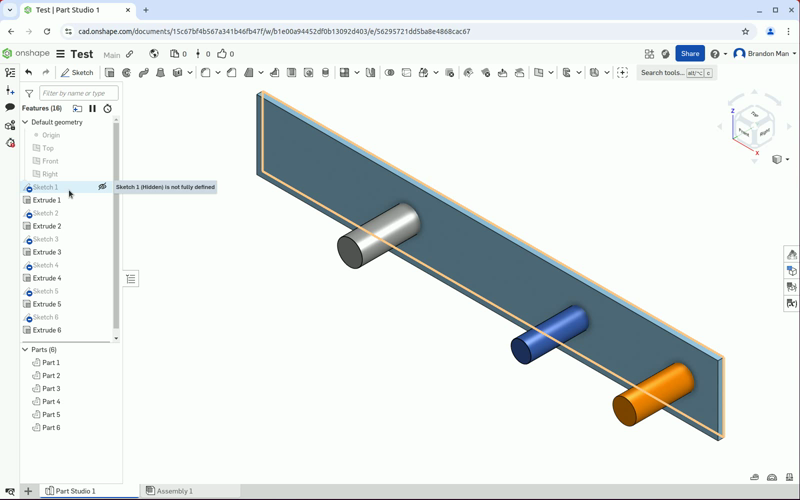
click(69, 189)